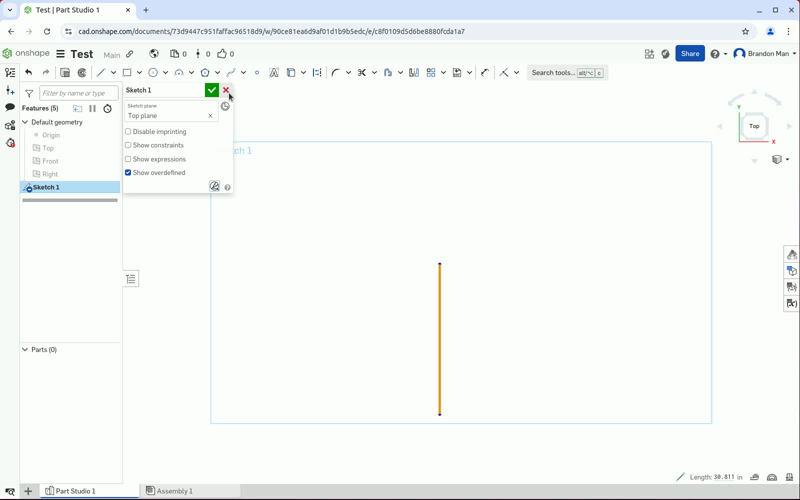
key(shift+h)
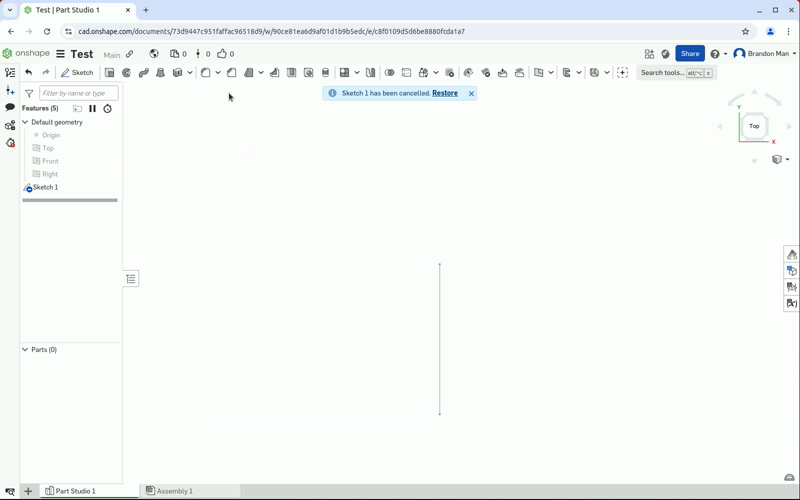
key(shift+s)
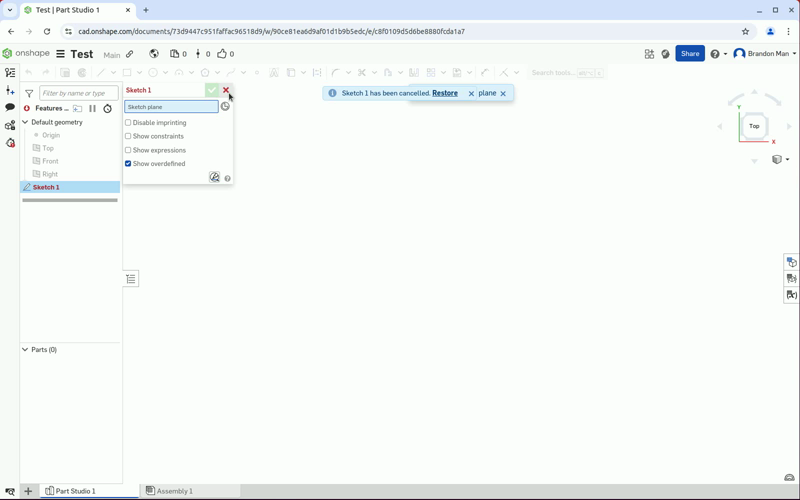
mouse_move(73, 150)
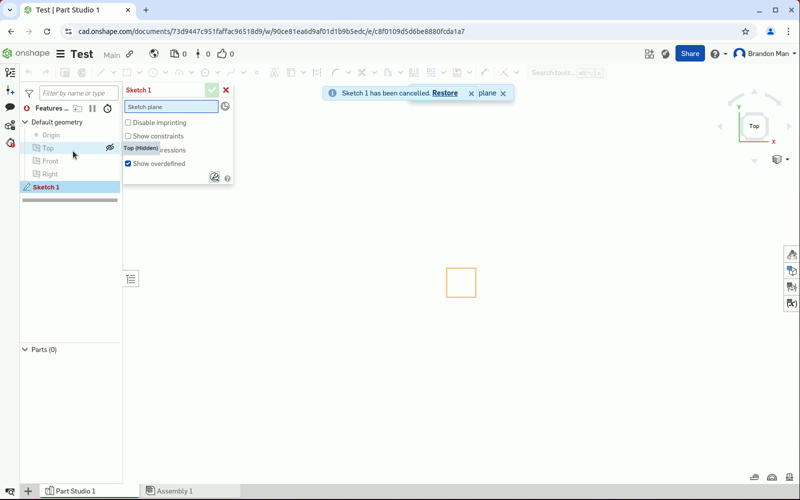
click(73, 150)
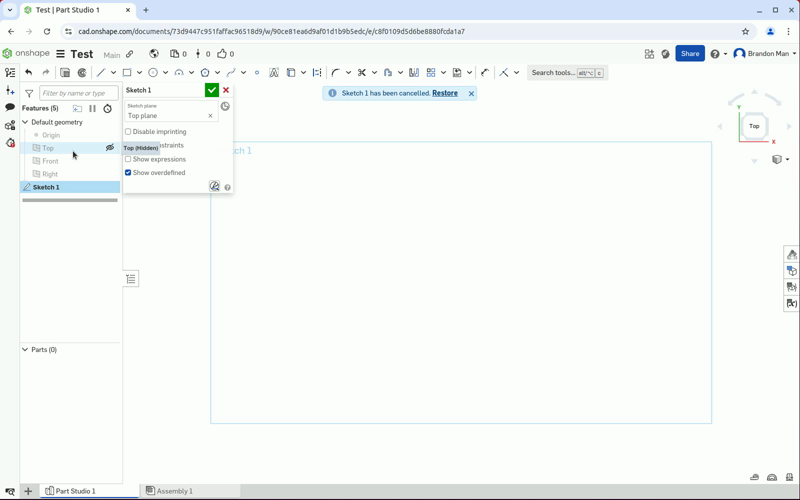
mouse_move(73, 352)
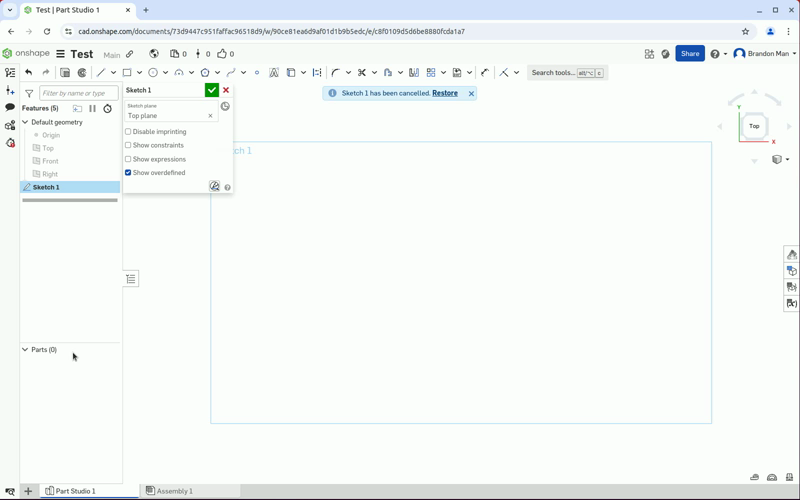
key(y)
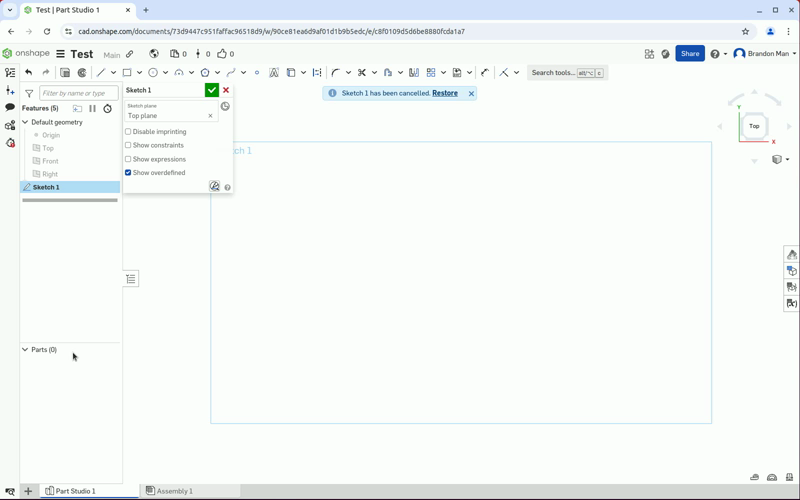
key(l)
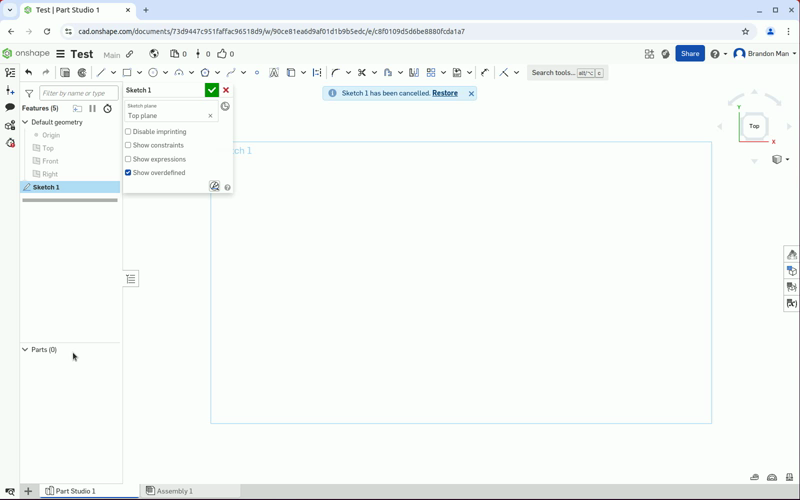
key_down(shift)
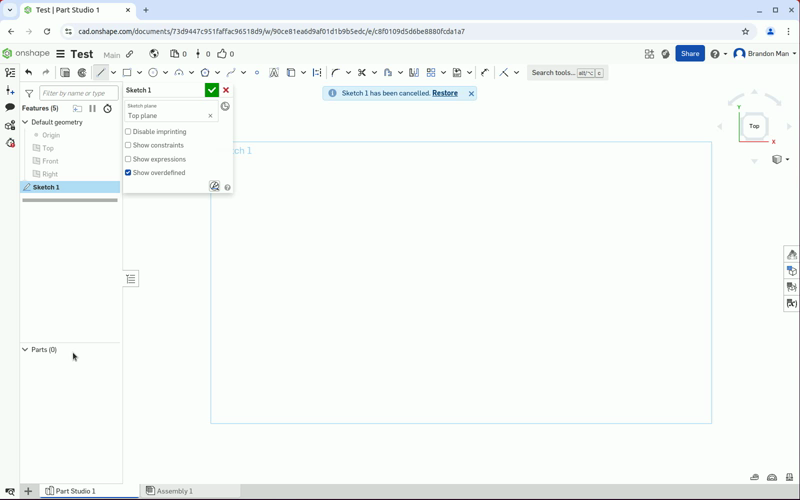
mouse_move(390, 352)
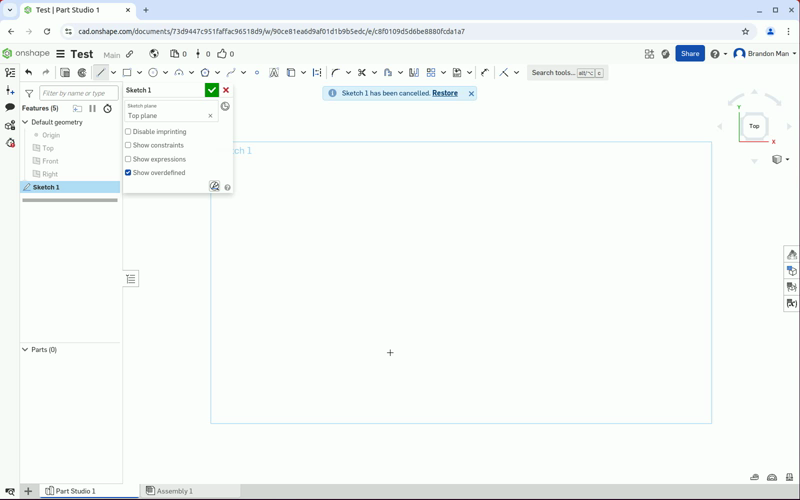
click(390, 352)
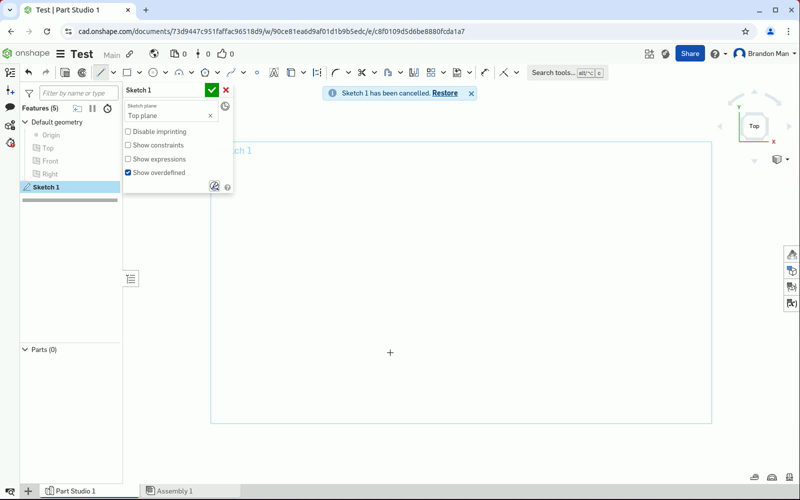
key_up(shift)
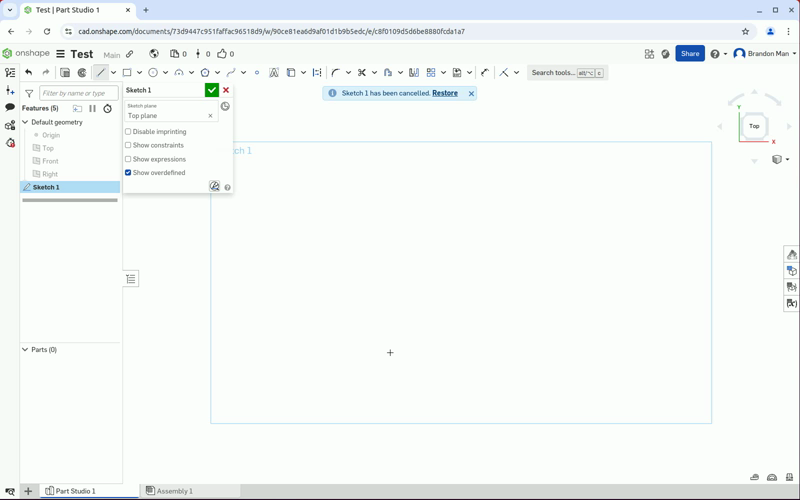
key_down(shift)
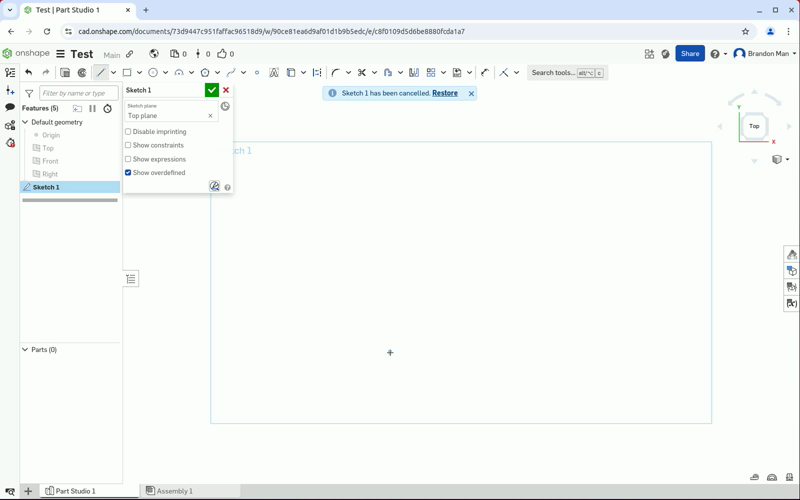
mouse_move(484, 352)
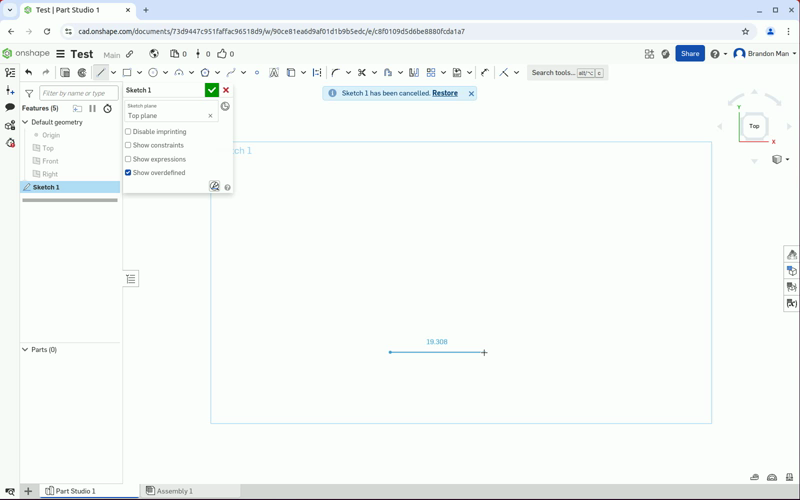
click(484, 352)
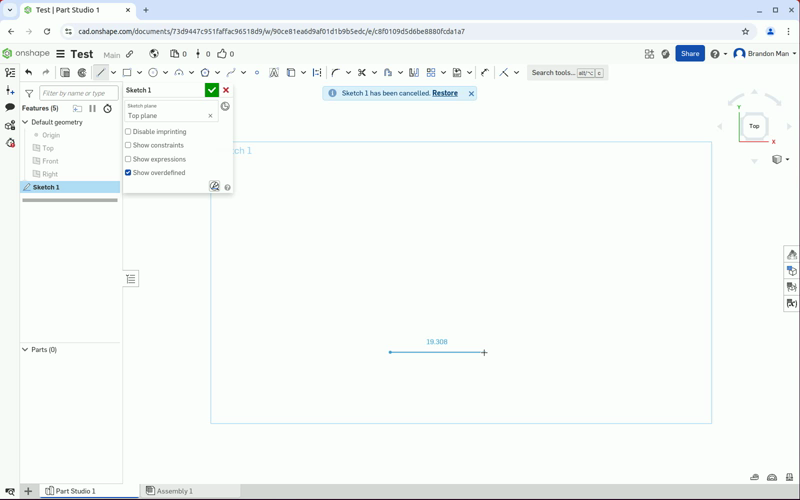
key_up(shift)
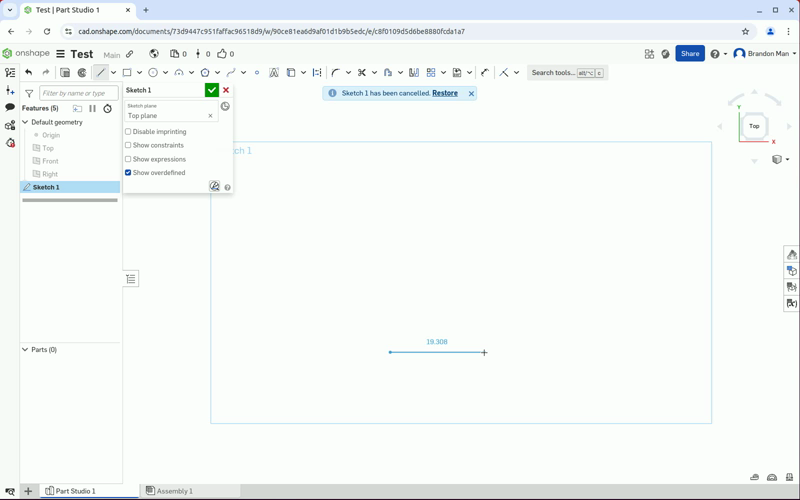
key_down(shift)
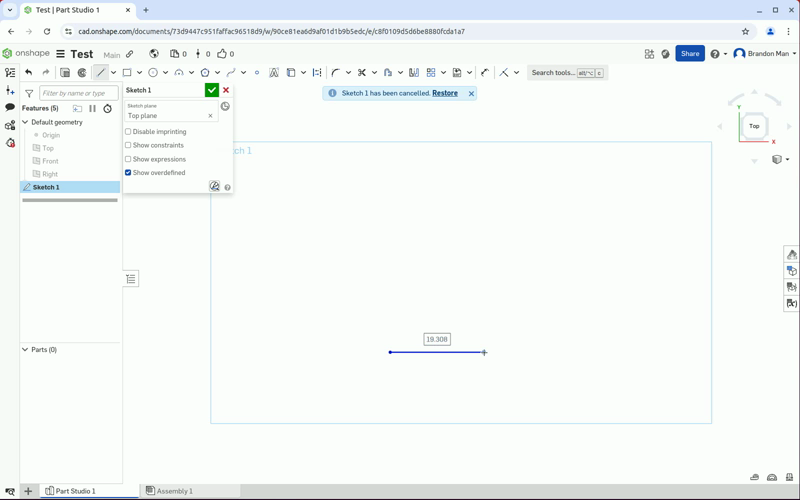
mouse_move(484, 234)
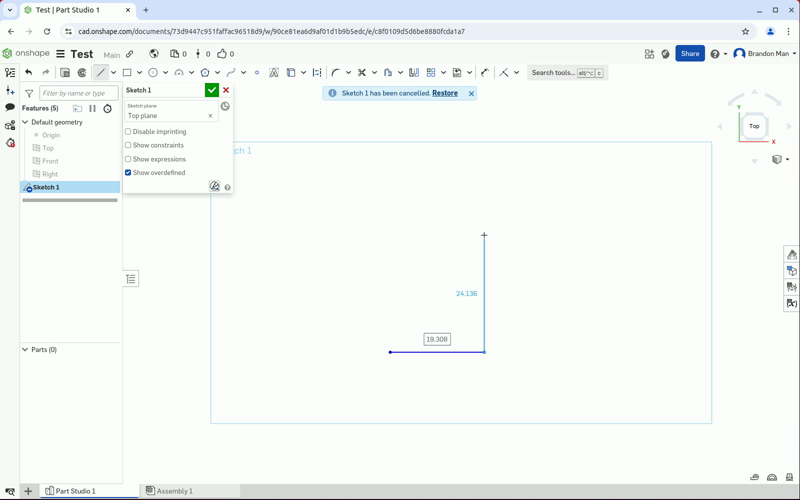
click(484, 234)
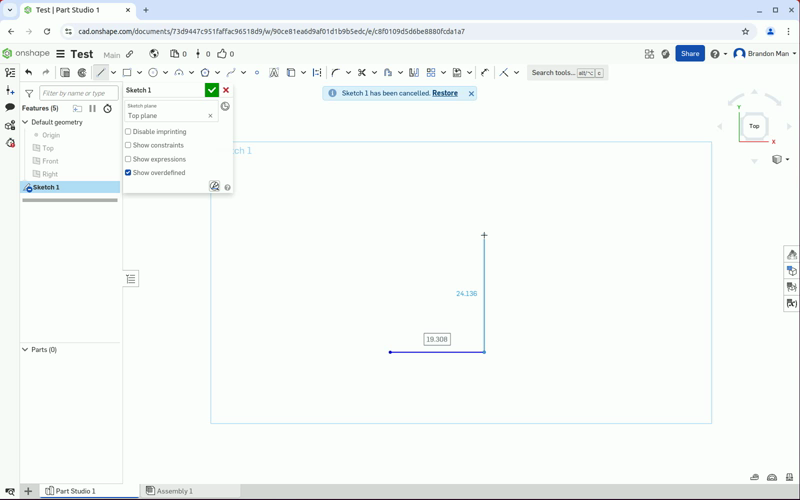
key_up(shift)
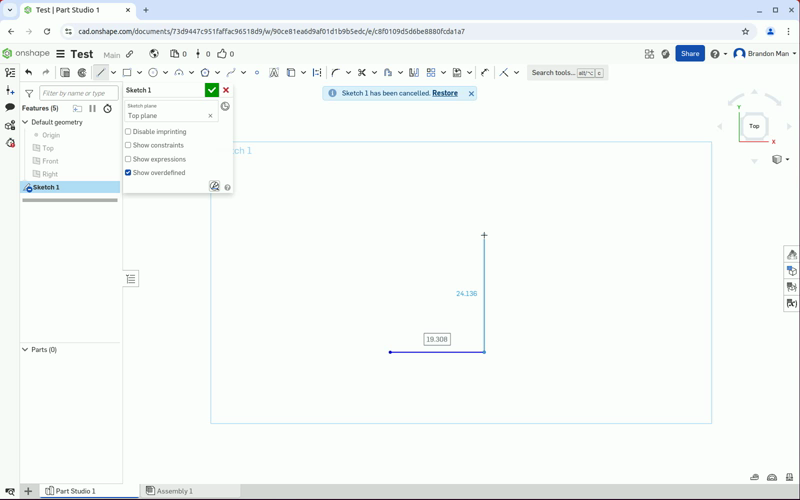
key_down(shift)
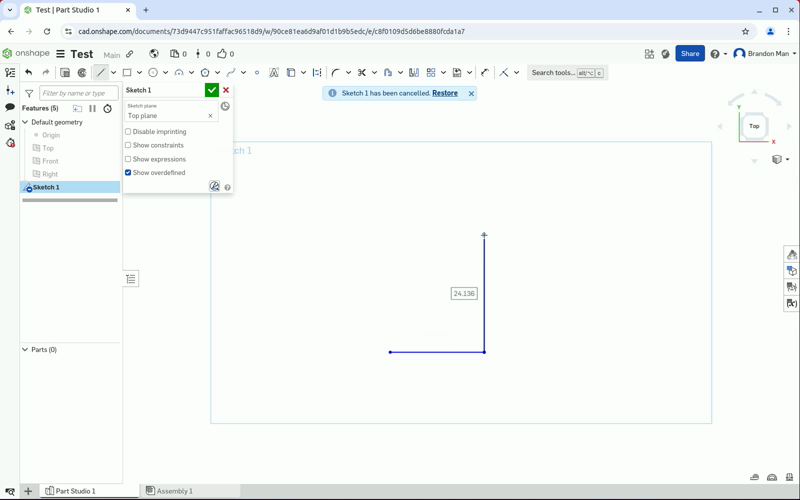
mouse_move(390, 234)
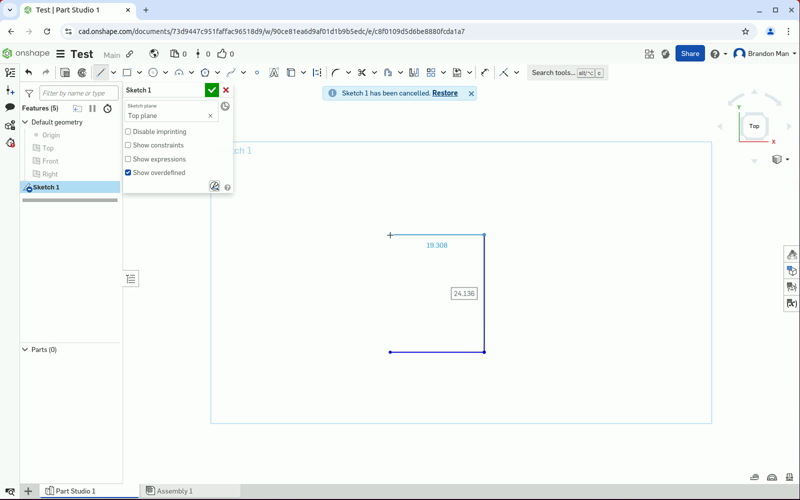
click(390, 234)
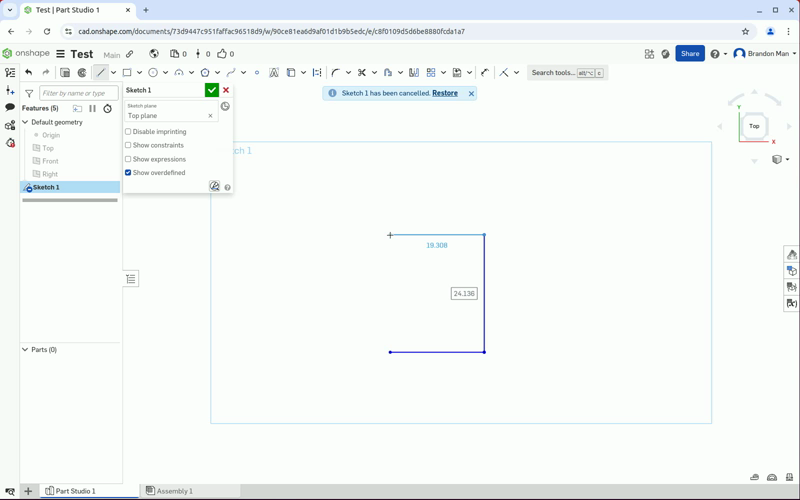
key_up(shift)
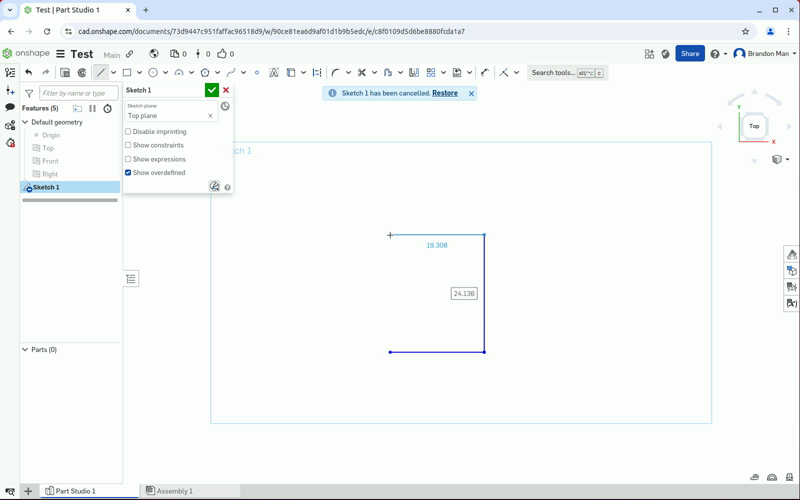
key_down(shift)
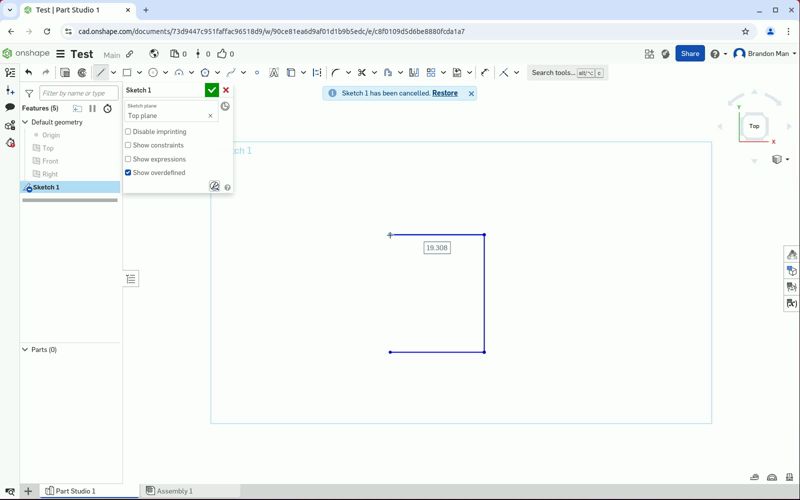
mouse_move(390, 352)
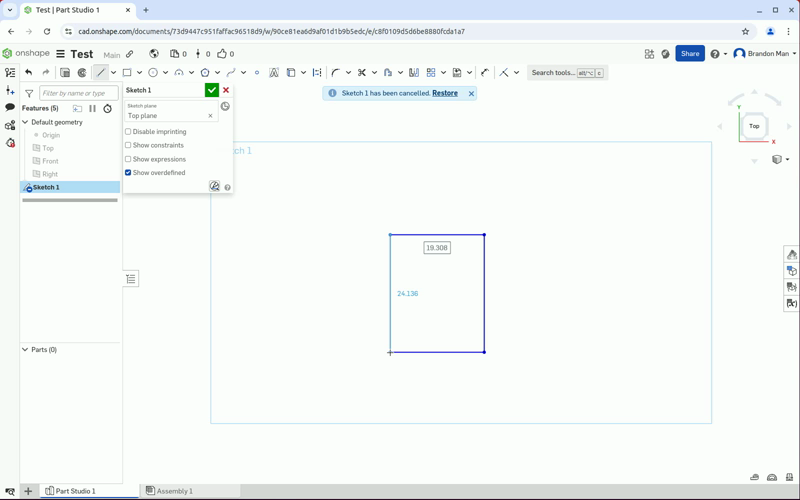
key_up(shift)
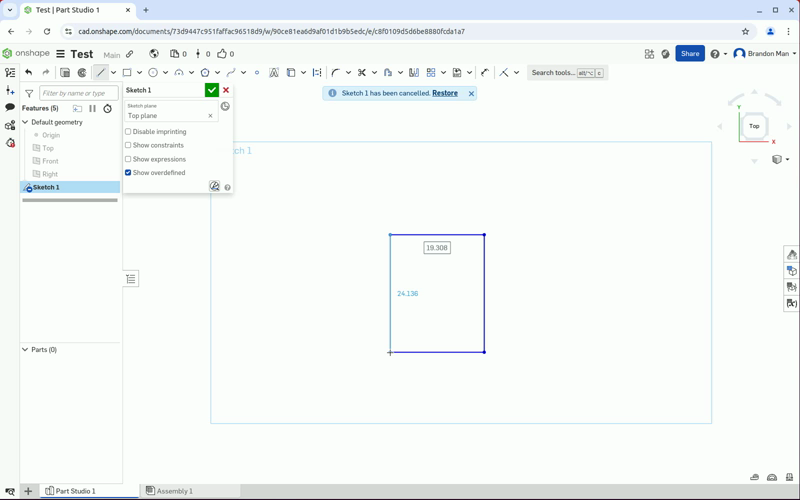
click(390, 352)
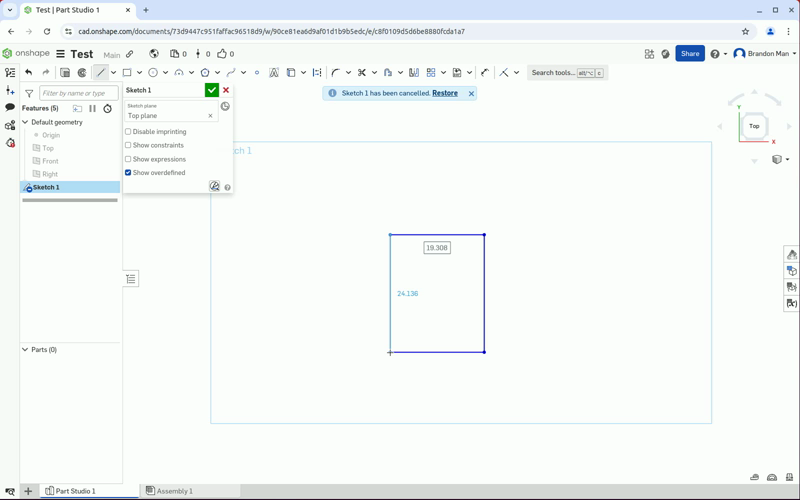
key(esc)
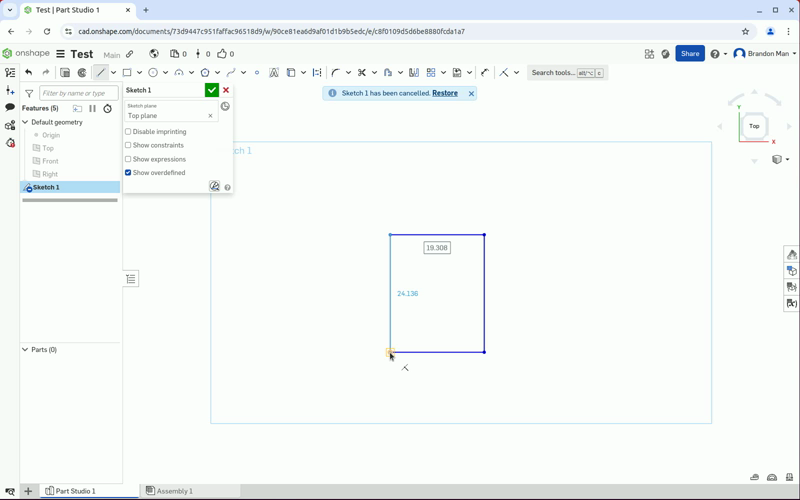
key(l)
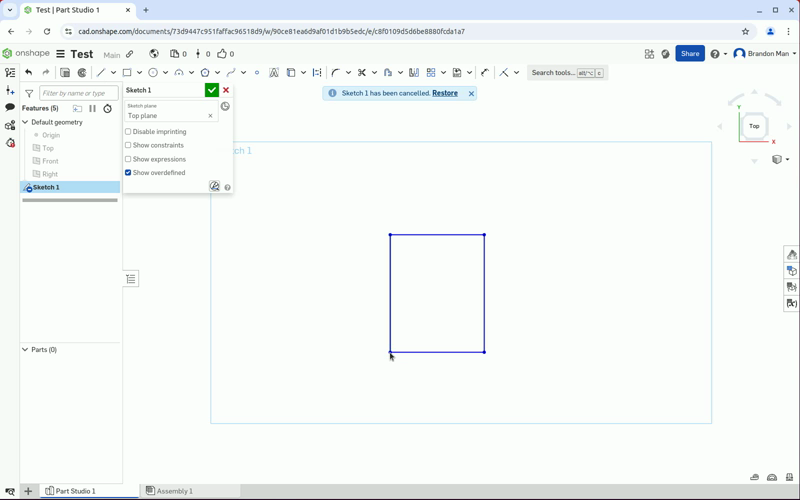
key_down(shift)
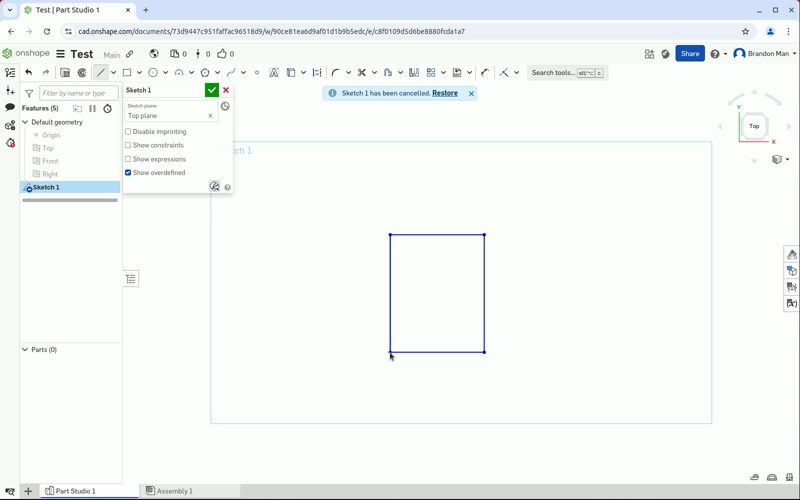
mouse_move(396, 343)
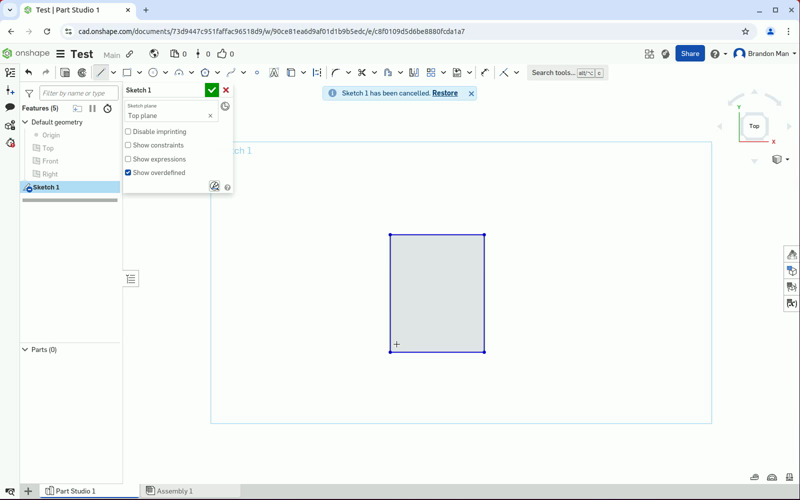
click(396, 343)
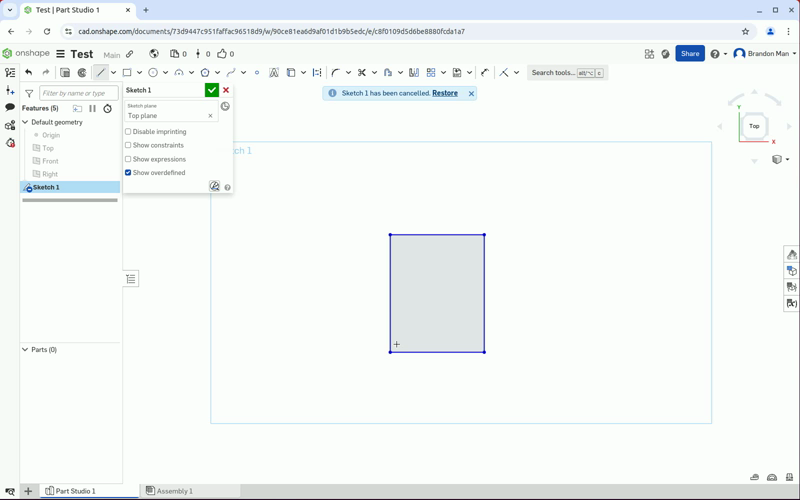
key_up(shift)
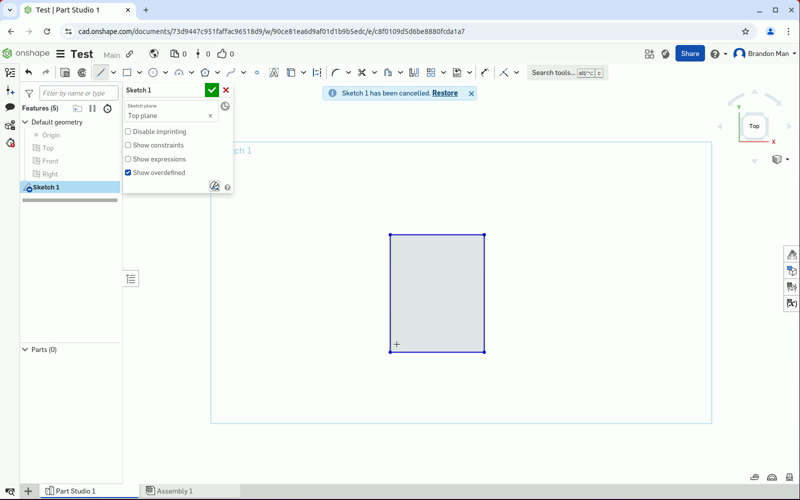
key_down(shift)
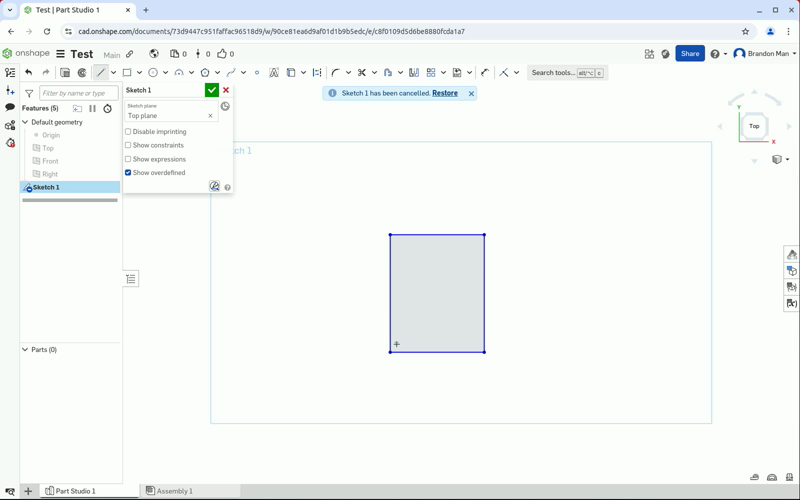
mouse_move(477, 343)
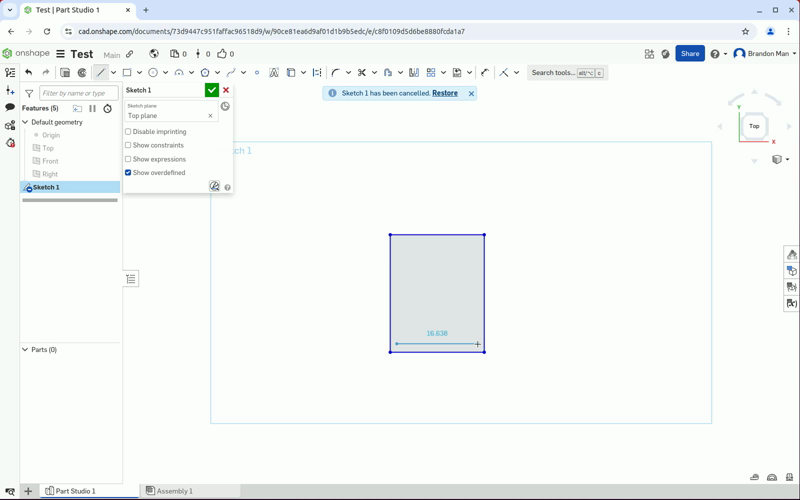
click(477, 343)
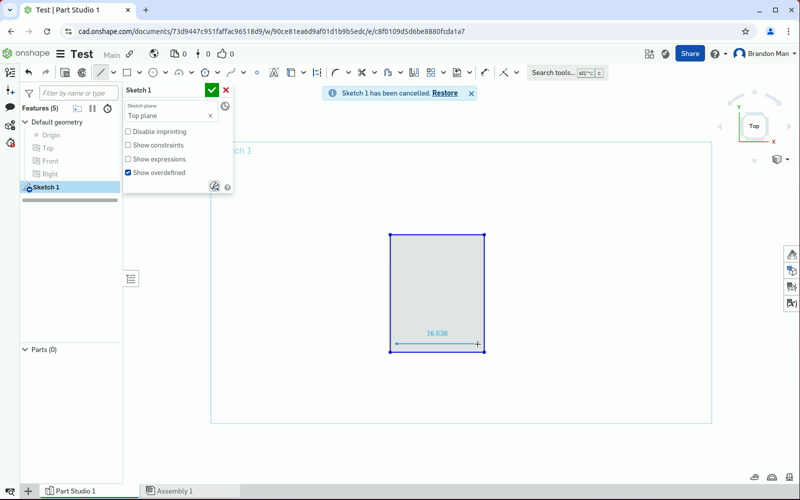
key_up(shift)
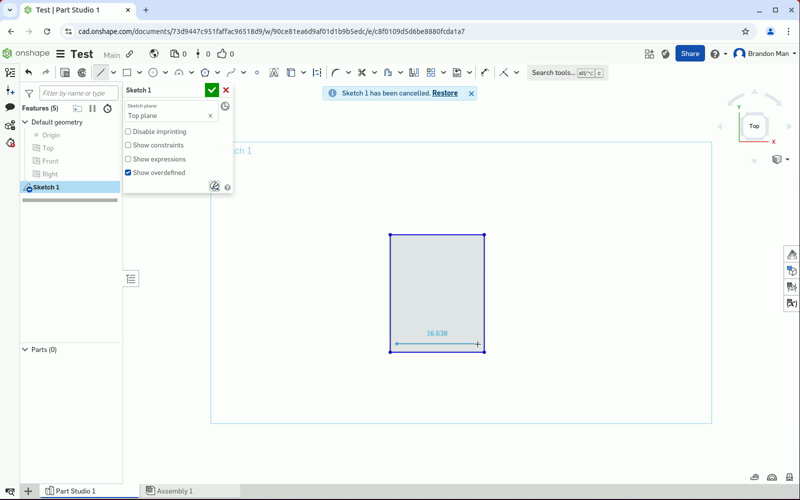
key_down(shift)
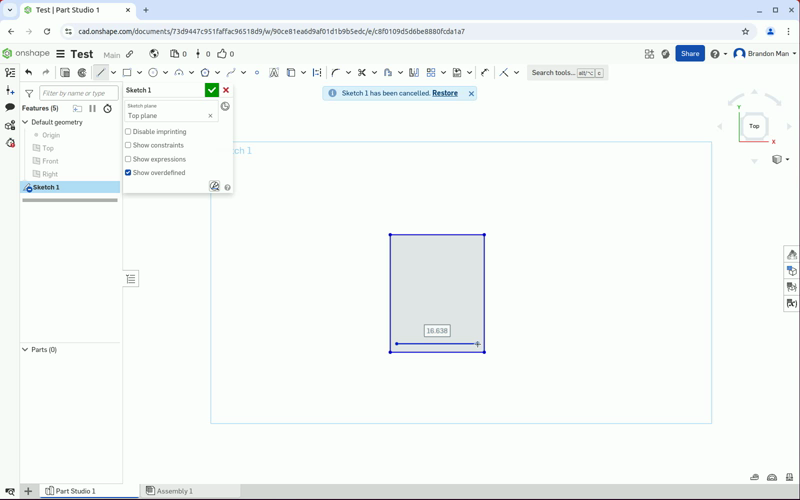
mouse_move(477, 243)
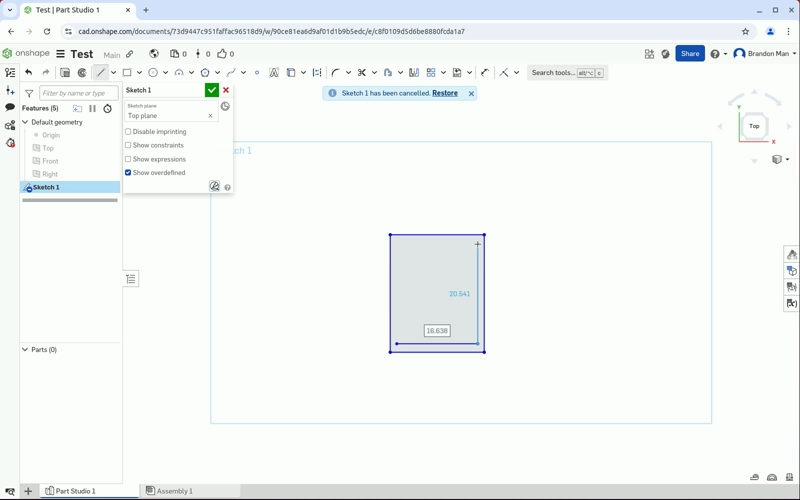
click(477, 243)
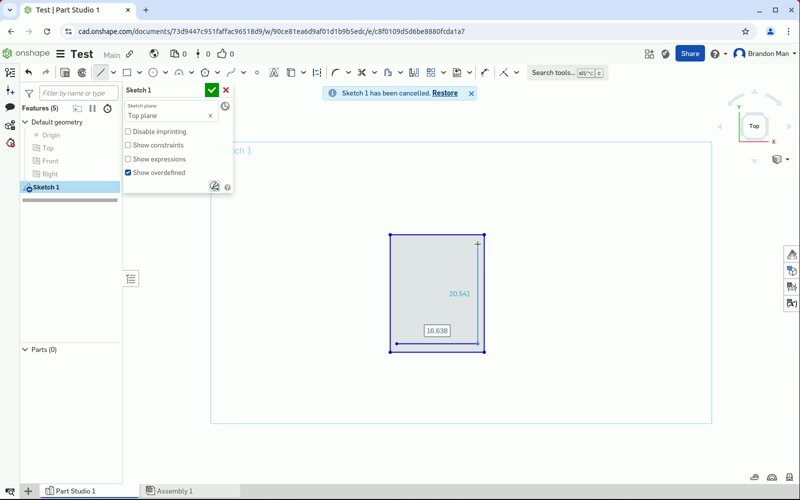
key_up(shift)
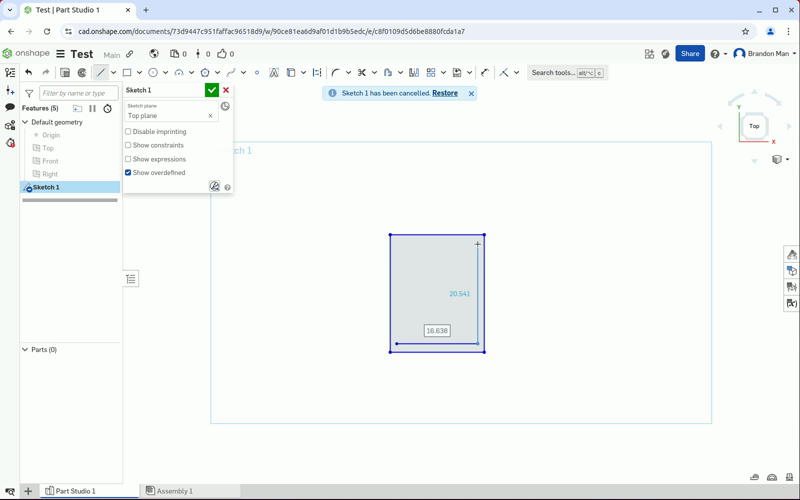
key_down(shift)
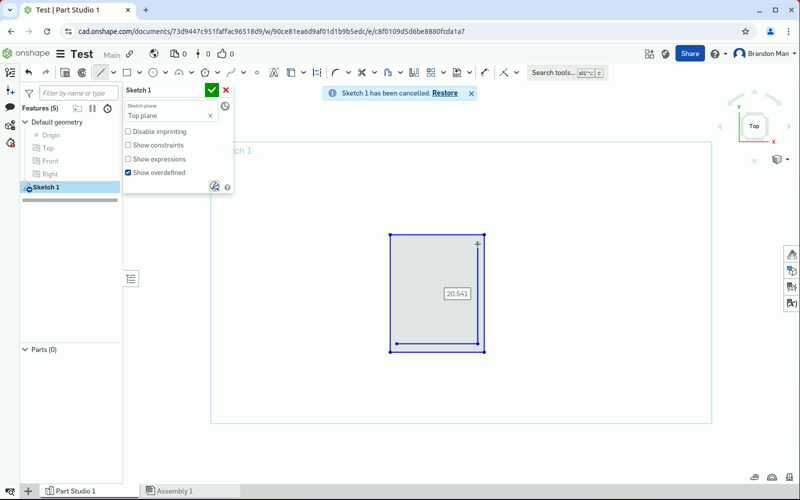
mouse_move(396, 243)
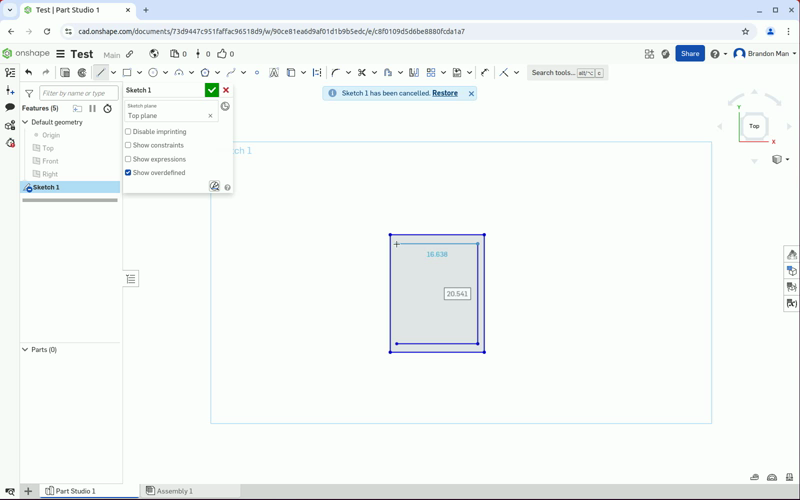
click(396, 243)
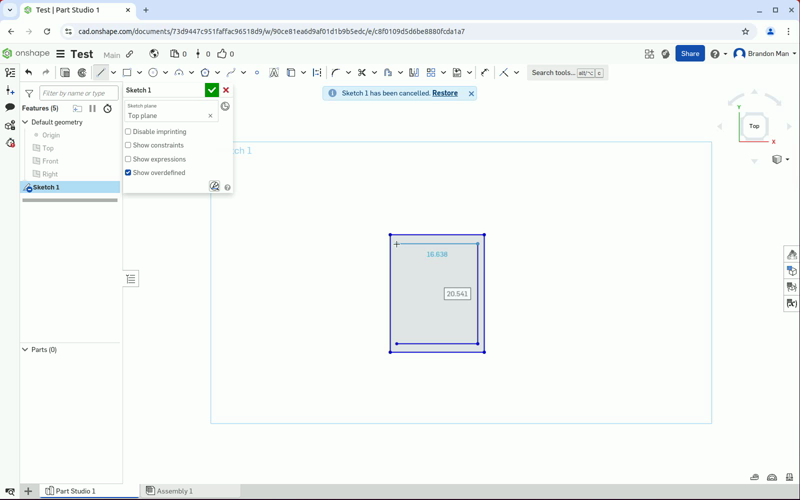
key_up(shift)
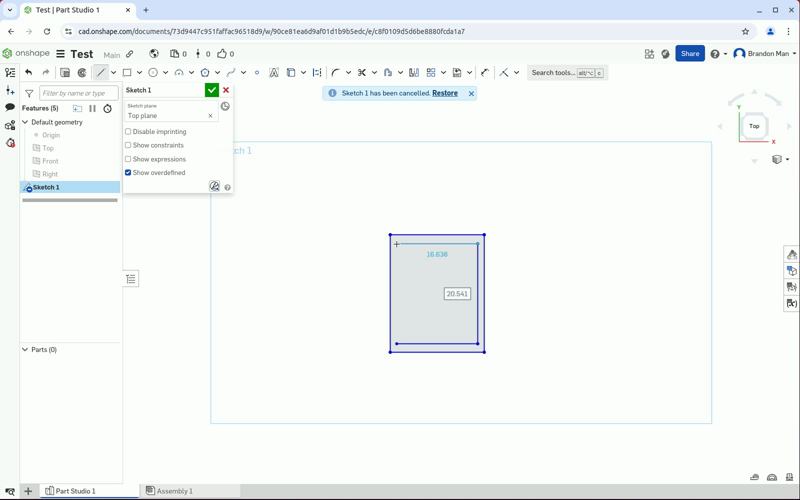
key_down(shift)
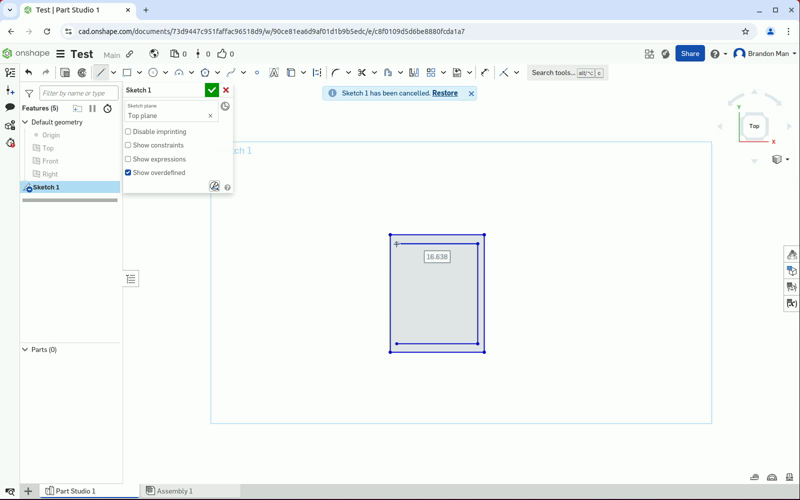
mouse_move(396, 343)
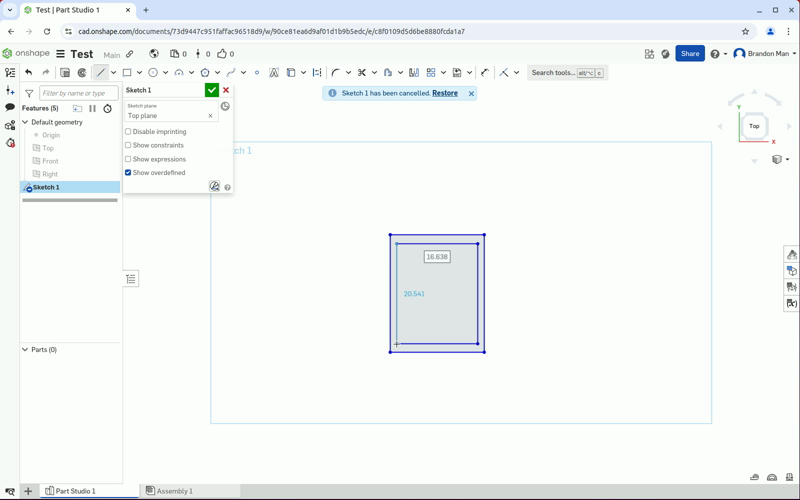
key_up(shift)
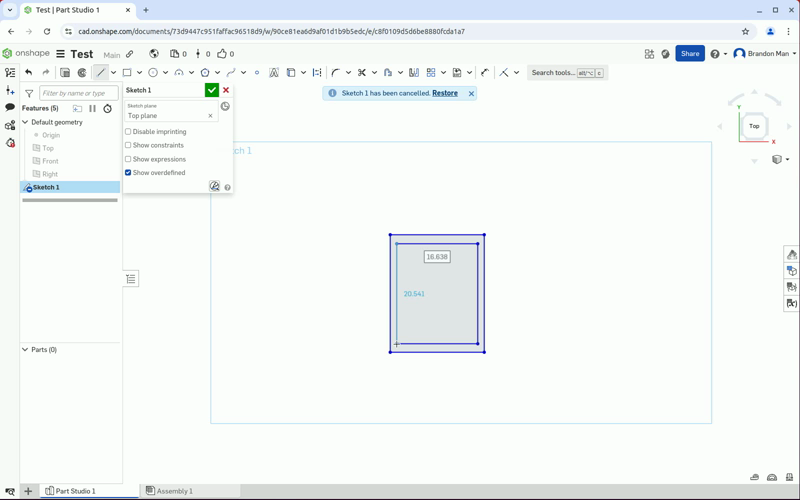
click(396, 343)
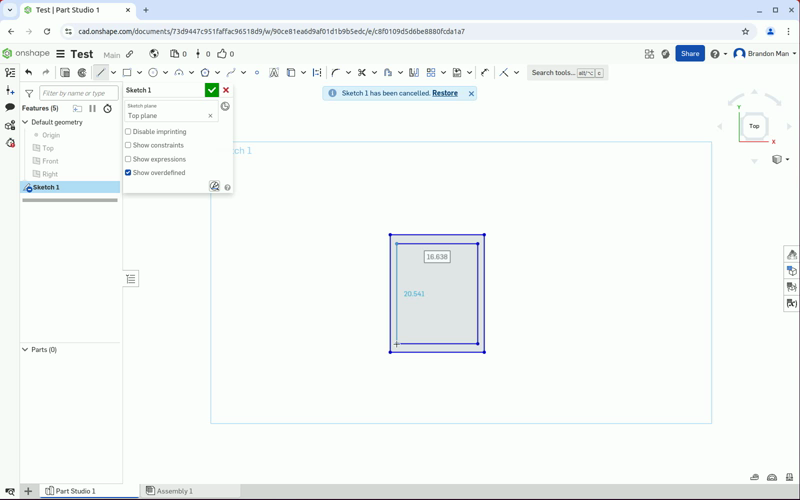
key(esc)
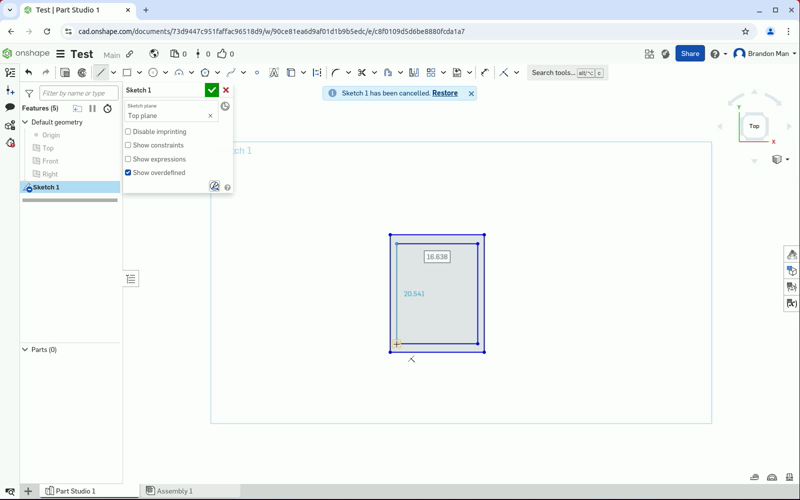
mouse_move(456, 348)
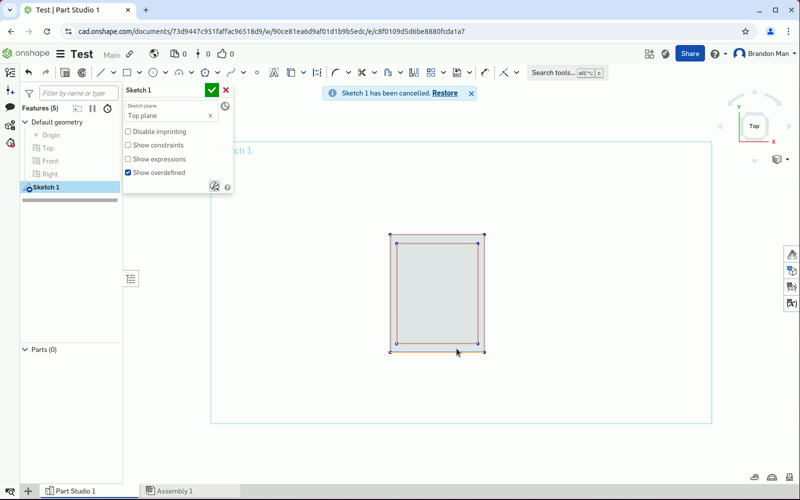
click(456, 348)
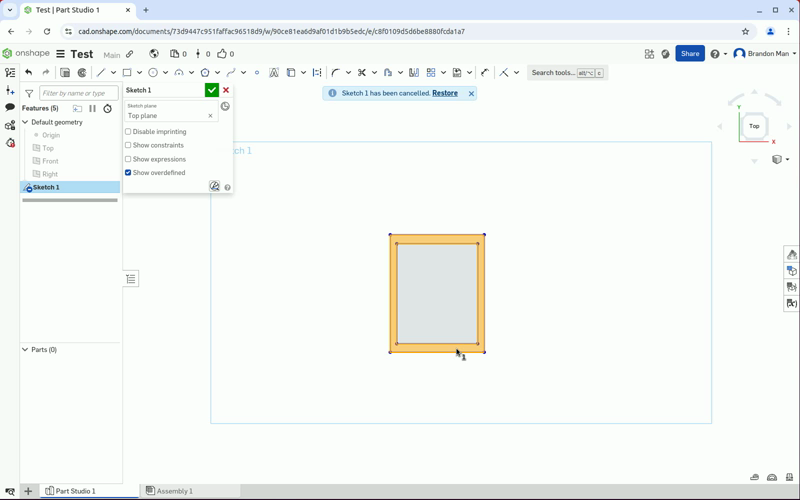
mouse_move(73, 352)
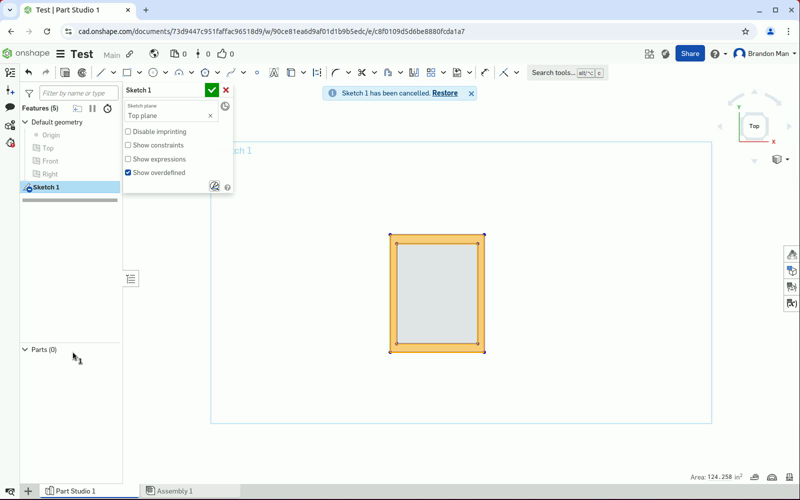
key(shift+y)
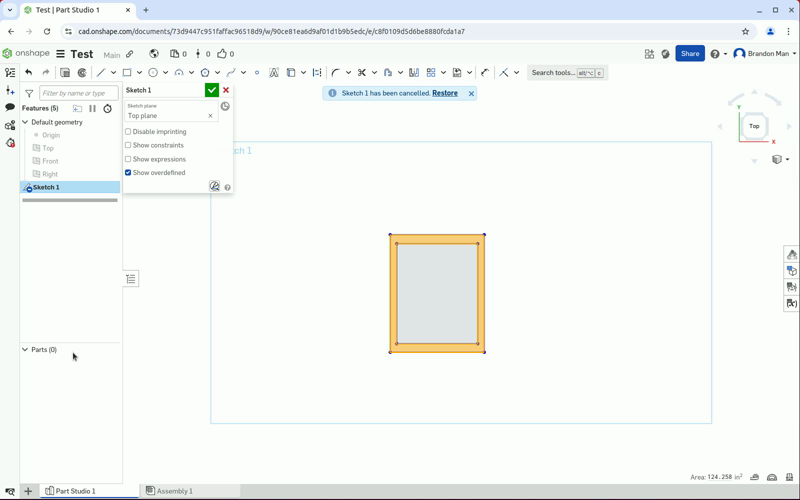
key(shift+e)
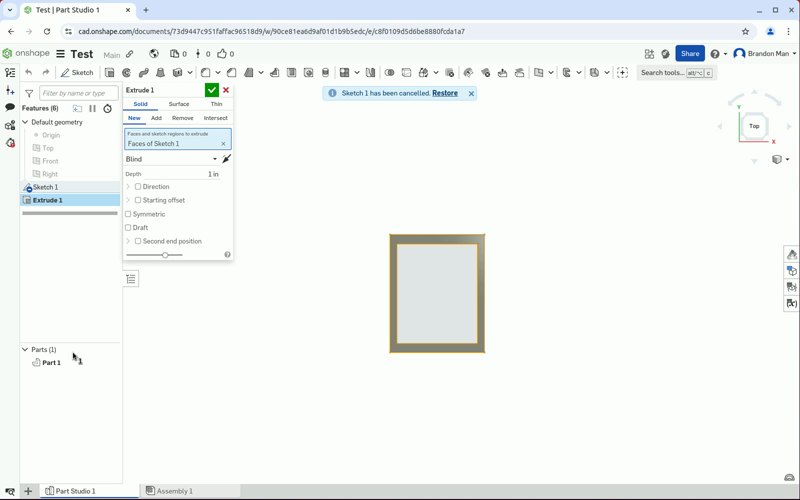
mouse_move(143, 106)
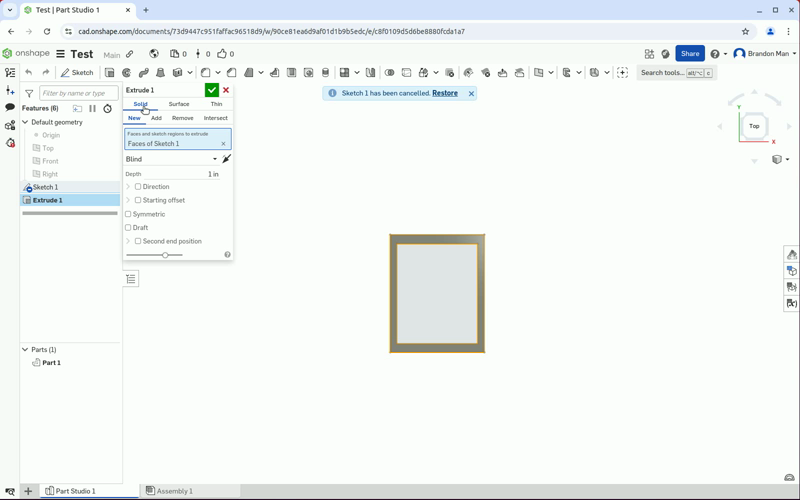
click(143, 106)
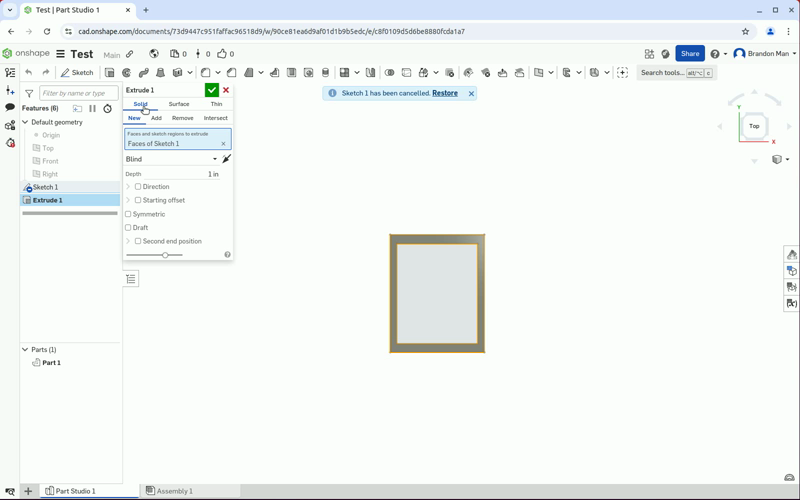
mouse_move(137, 120)
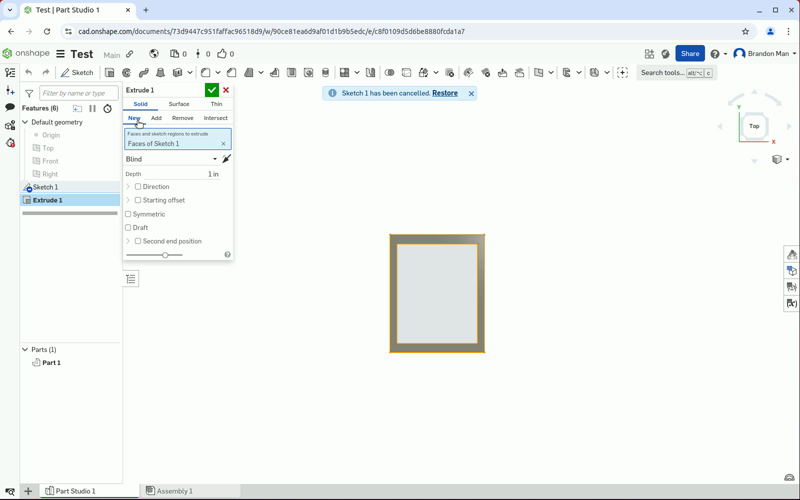
click(137, 120)
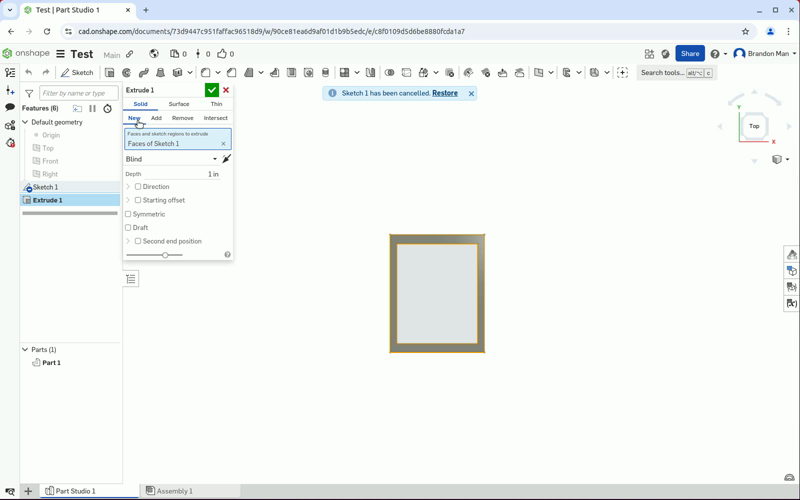
key(tab, 4)
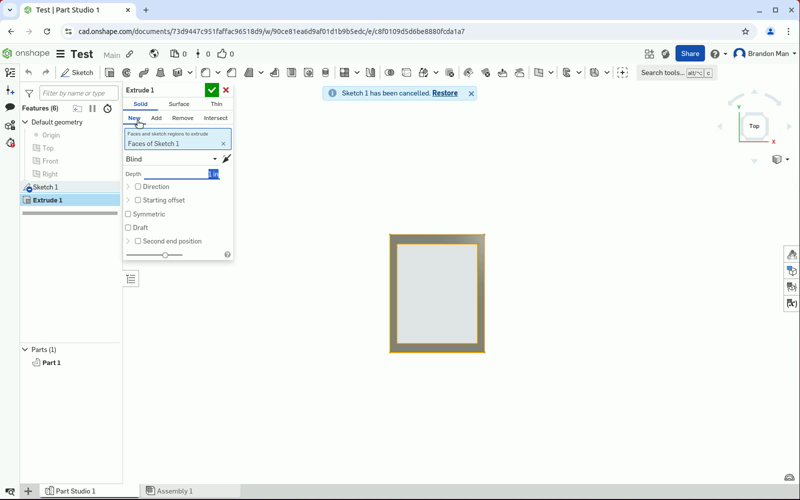
text(-4.814)
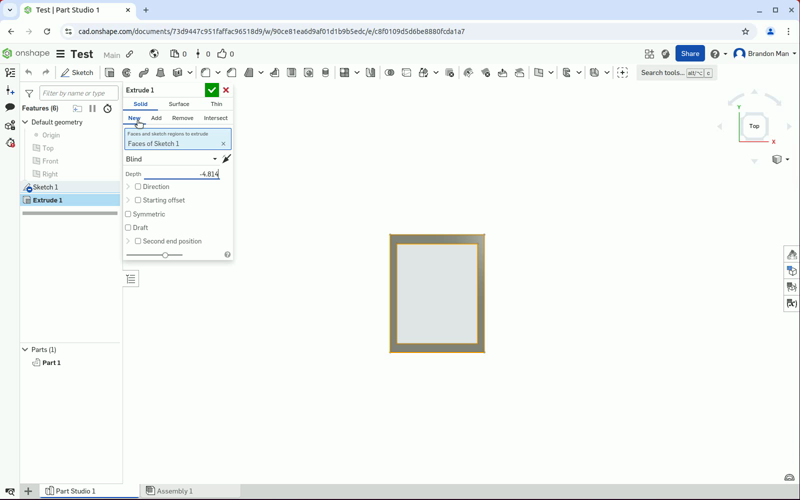
key(enter)
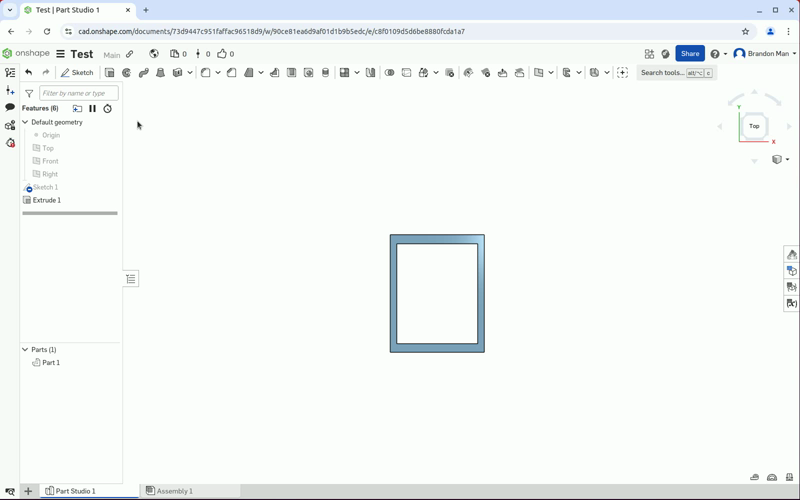
key(shift+h)
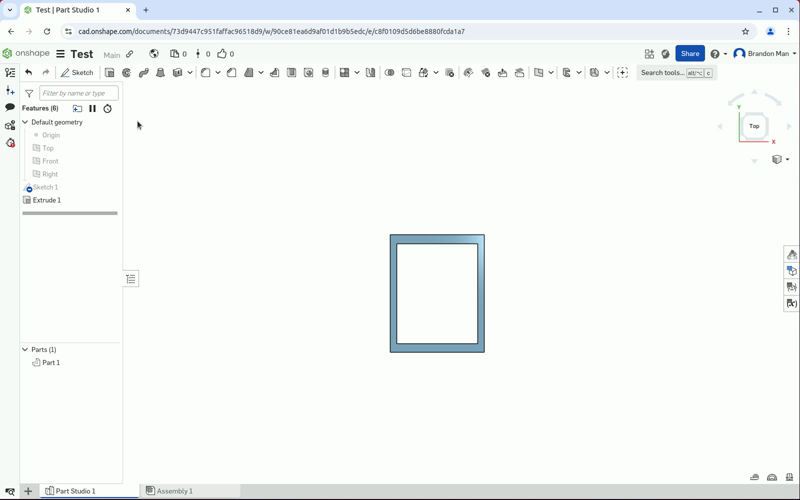
key(shift+h)
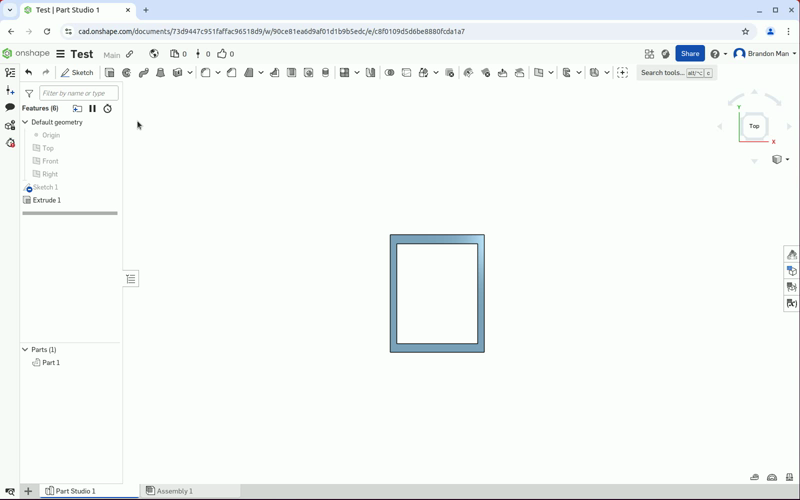
mouse_move(73, 189)
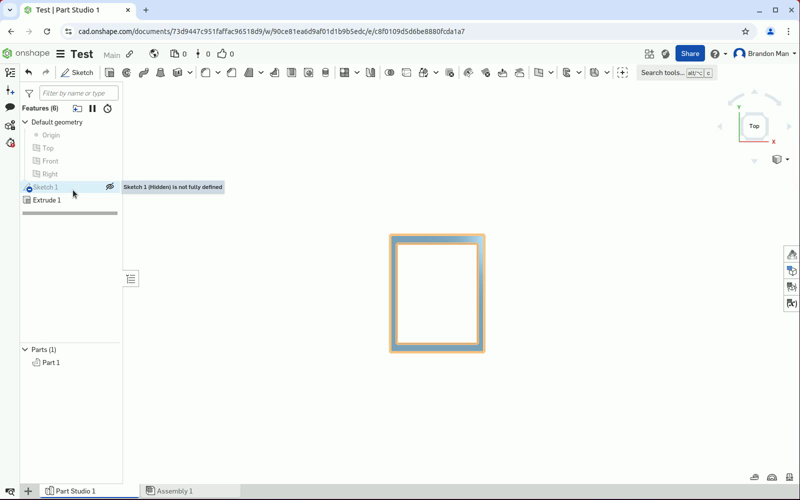
click(73, 189)
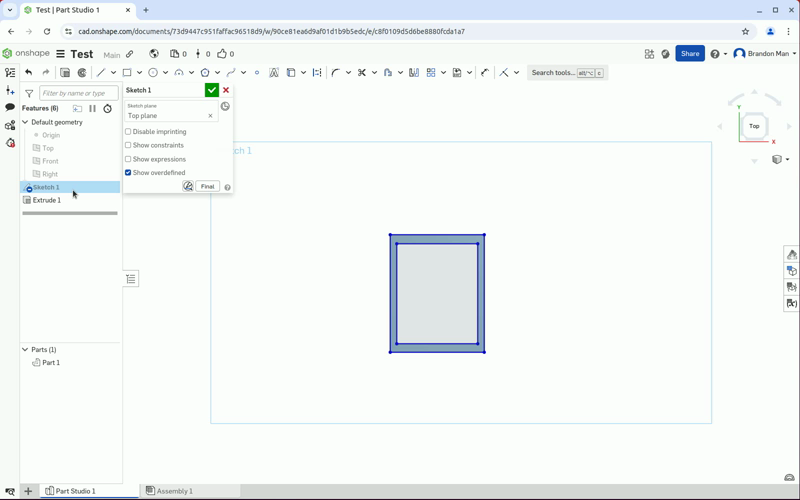
mouse_move(229, 92)
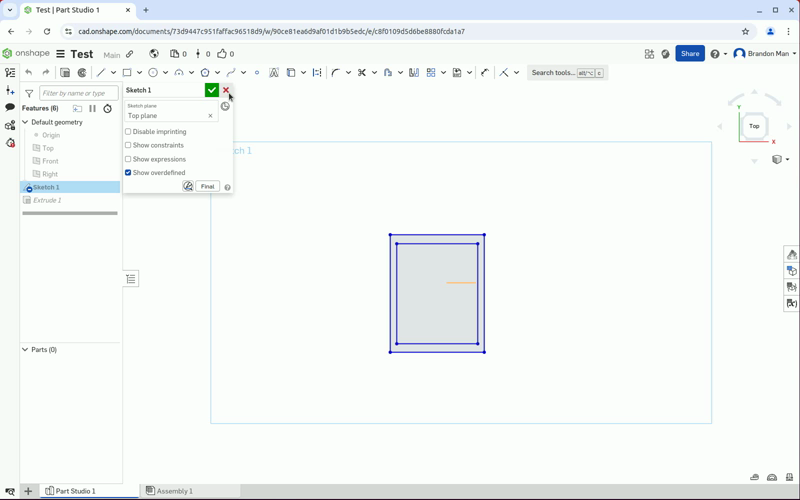
click(229, 92)
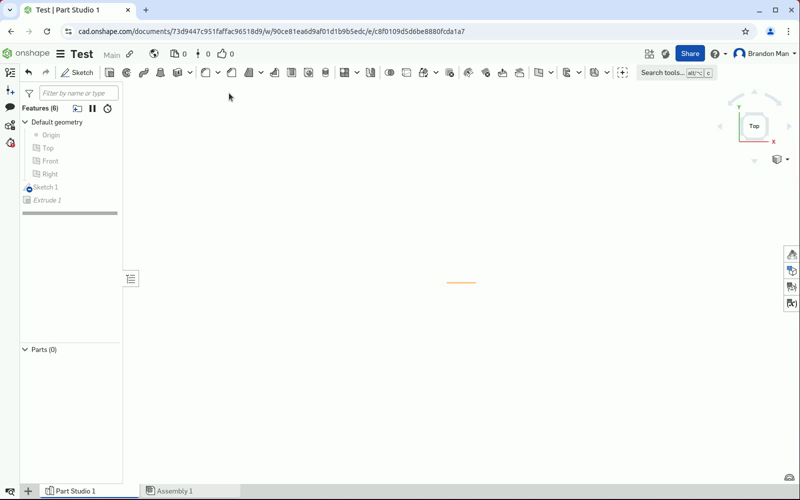
mouse_move(73, 352)
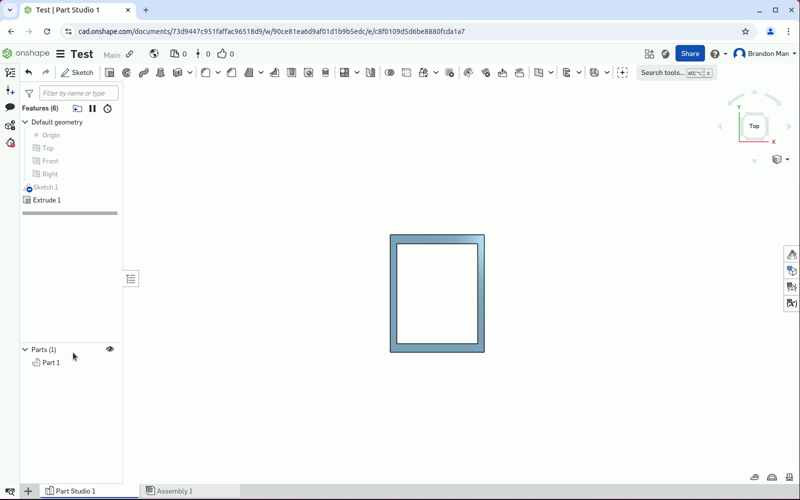
key(y)
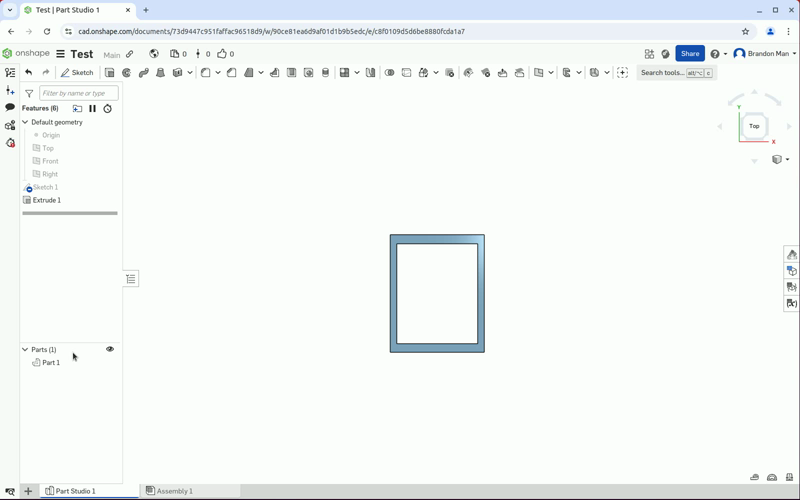
key(shift+p)
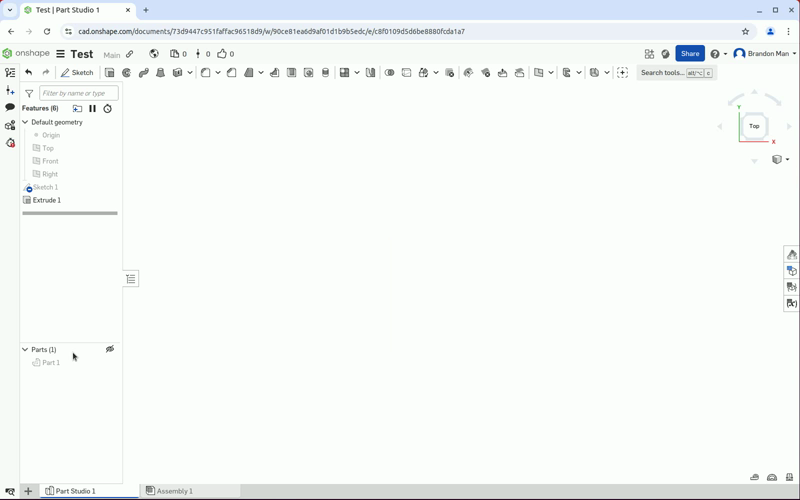
key(space)
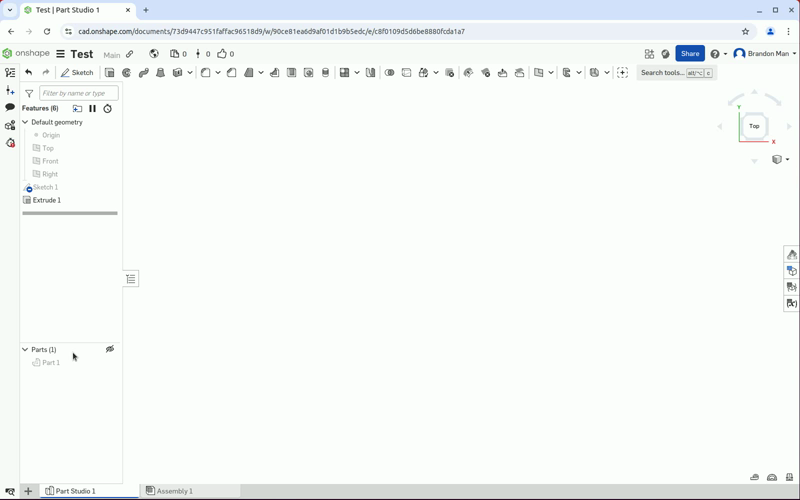
key_down(shift)
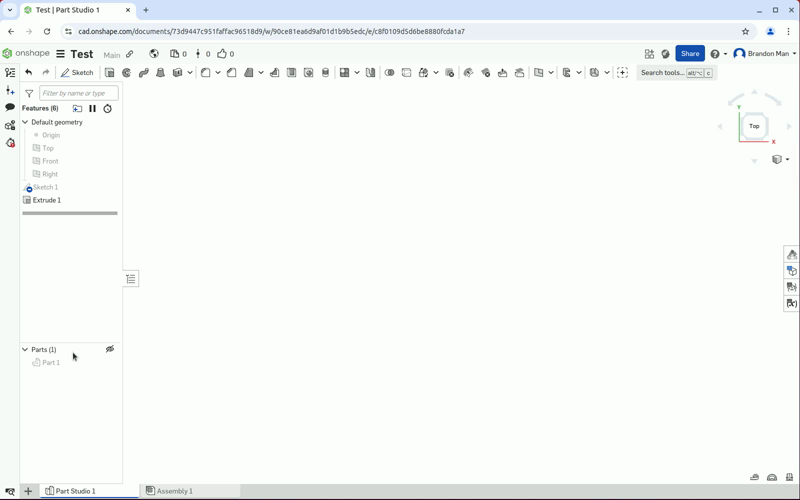
key(up)
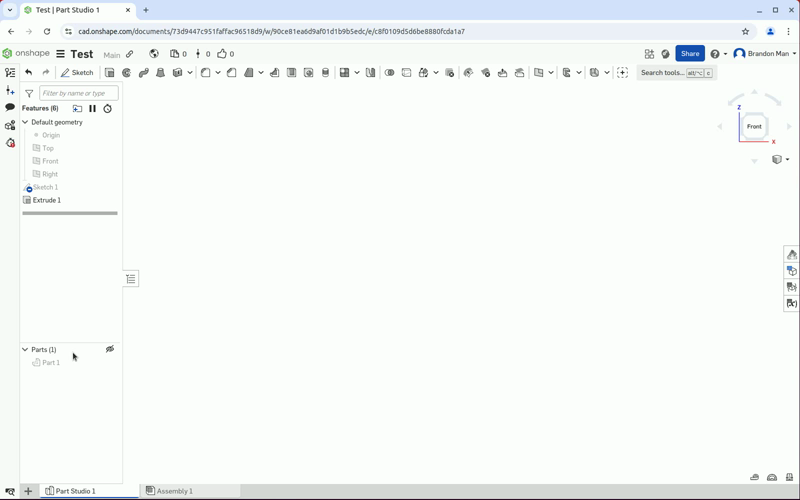
key_up(shift)
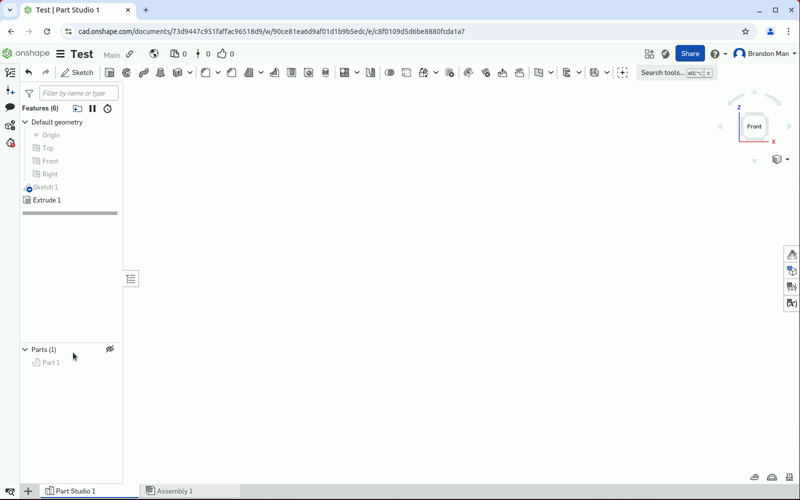
key(space)
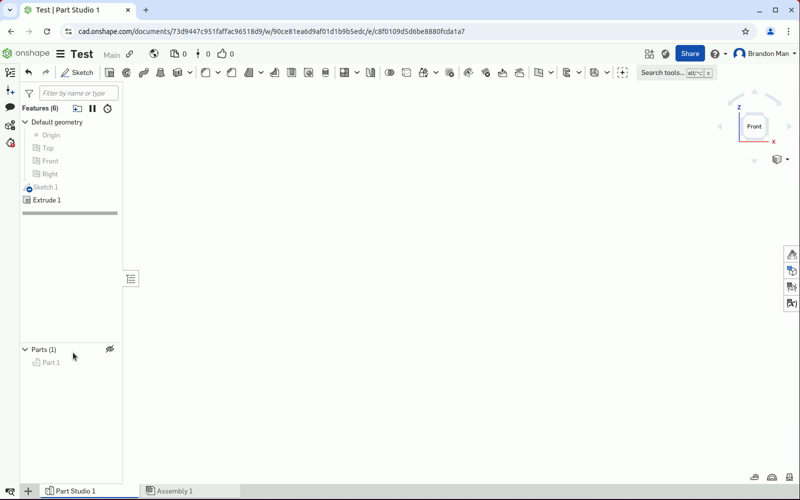
key_down(shift)
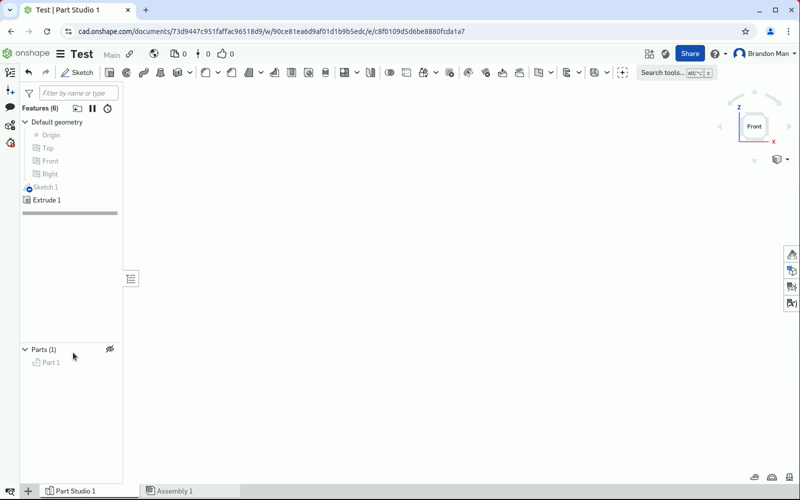
key(left)
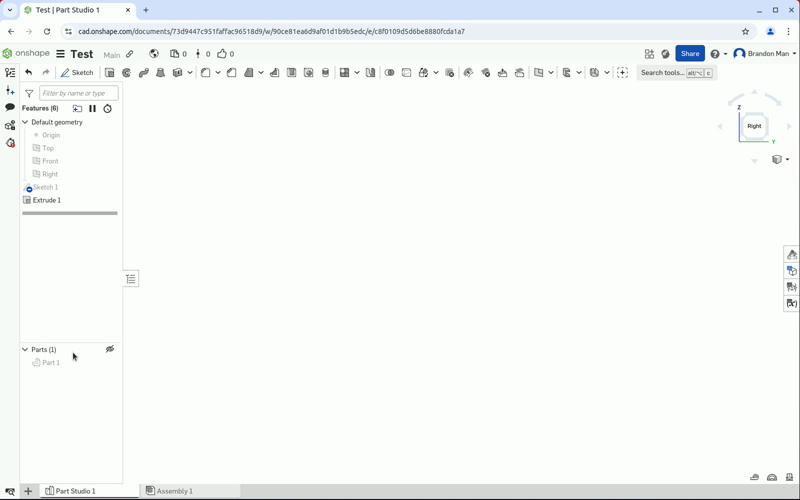
key_up(shift)
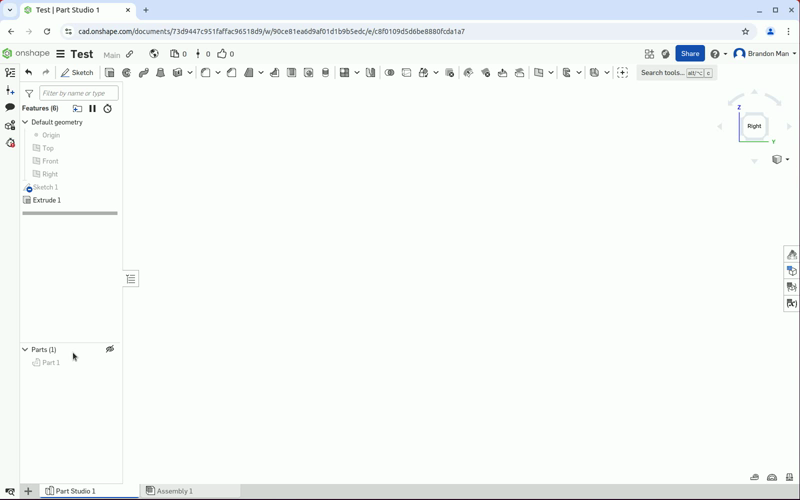
mouse_move(73, 352)
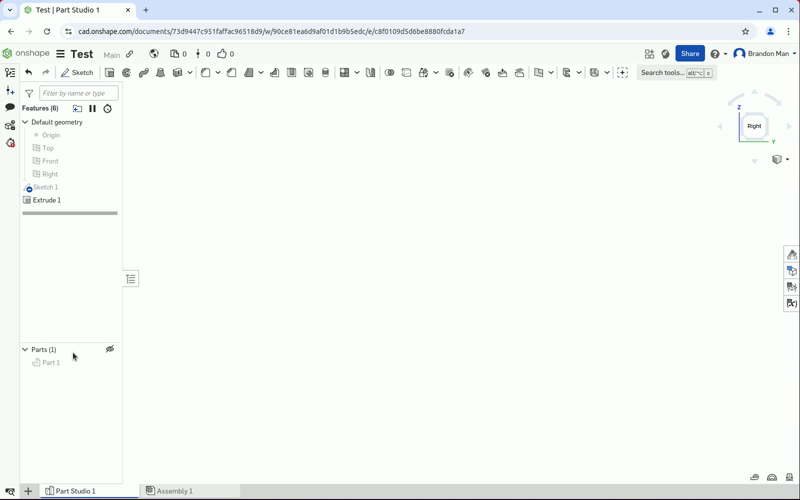
key(shift+y)
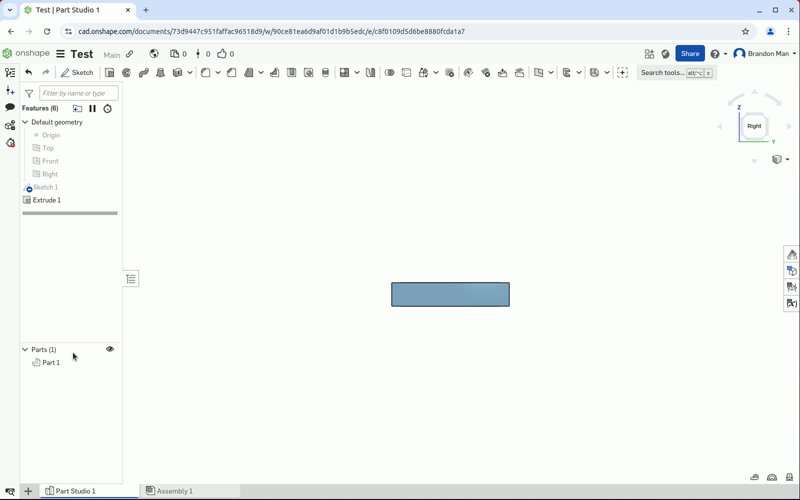
mouse_move(541, 75)
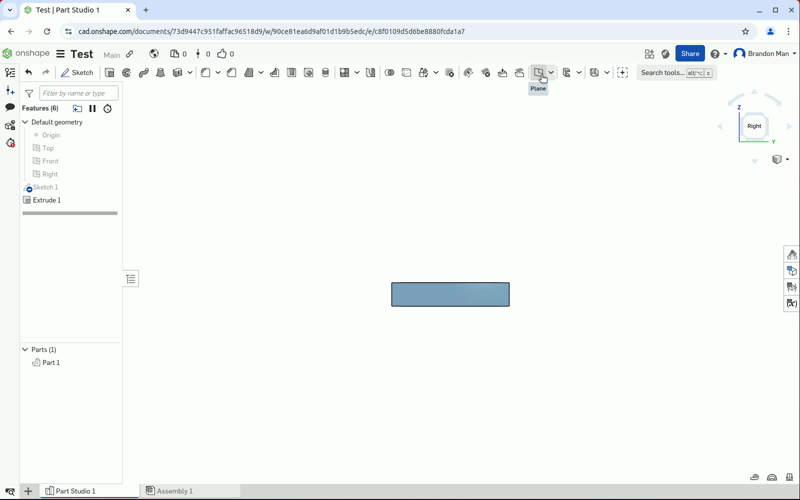
click(541, 75)
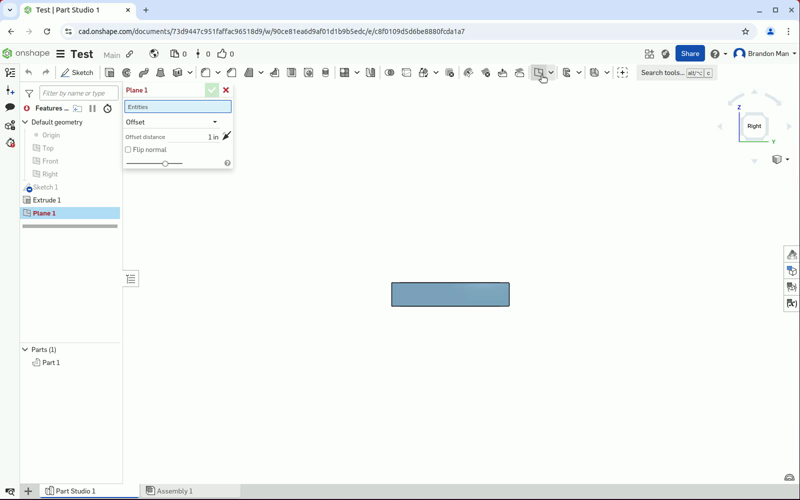
mouse_move(73, 176)
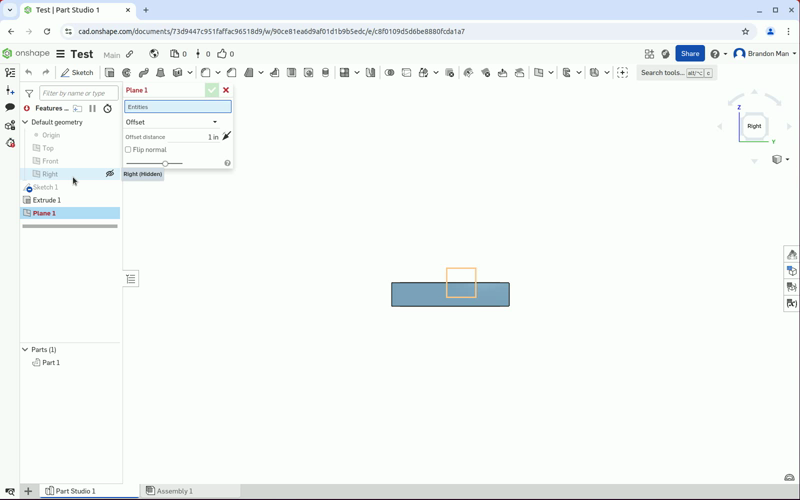
click(73, 176)
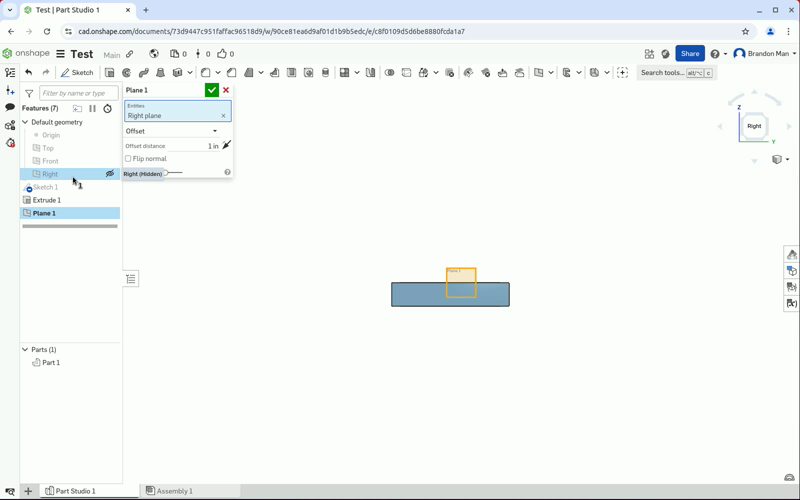
key(tab, 2)
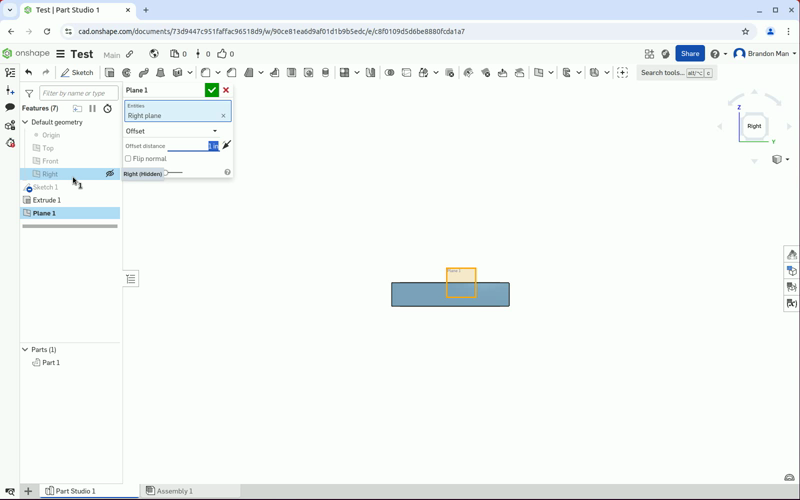
text(14.45)
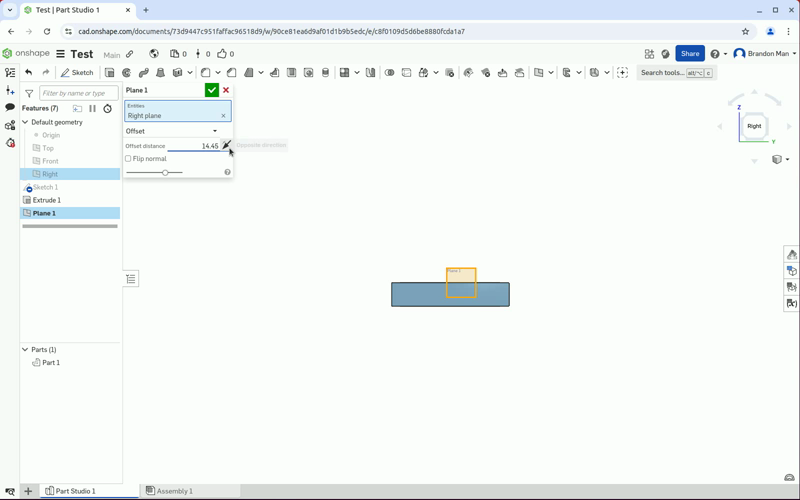
mouse_move(229, 147)
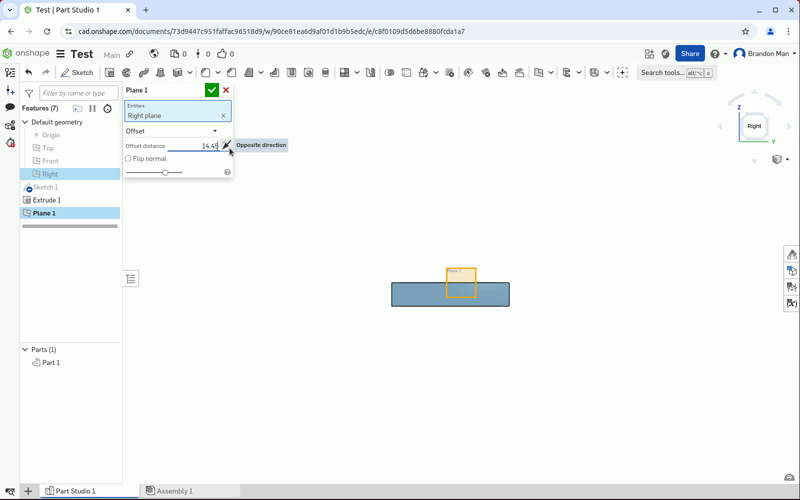
click(229, 147)
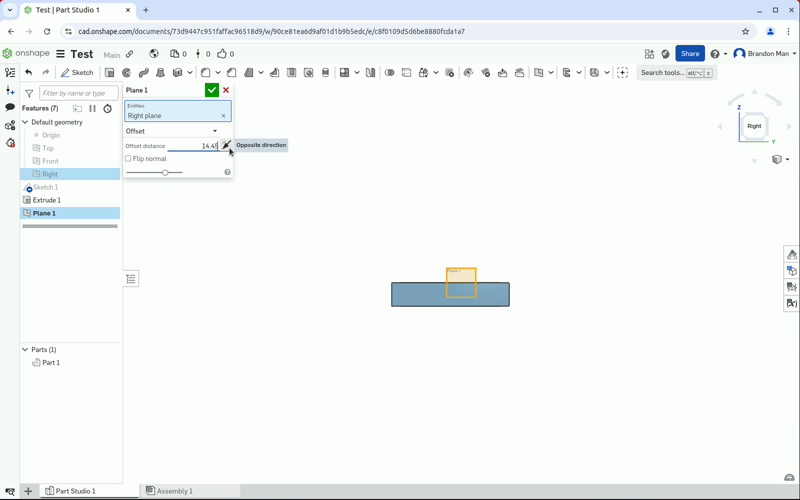
key(enter, 2)
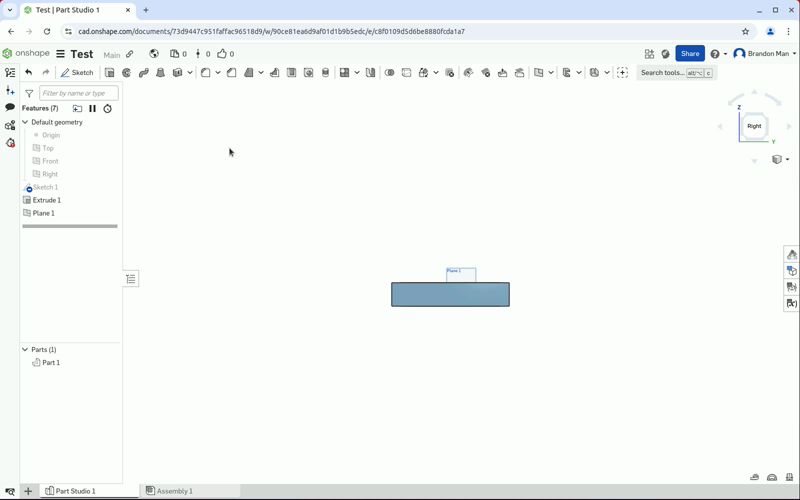
key(shift+s)
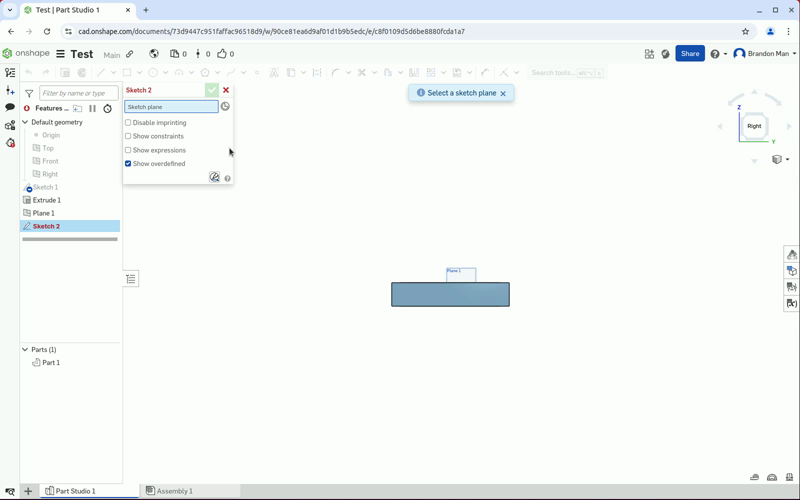
mouse_move(73, 215)
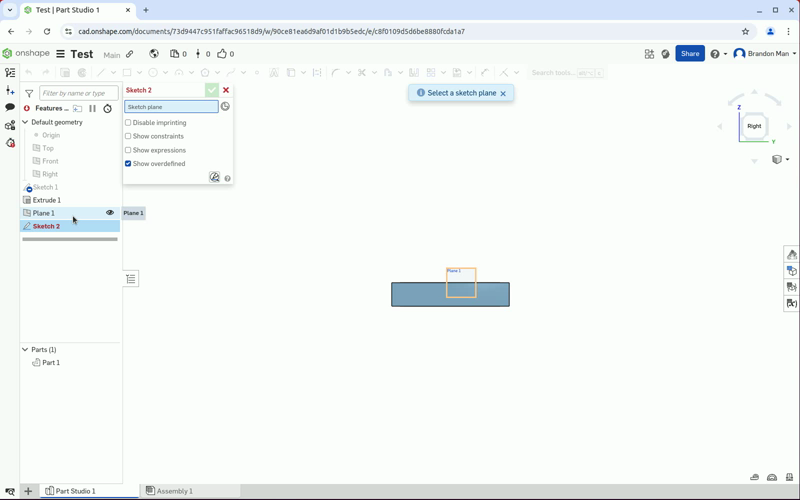
click(73, 215)
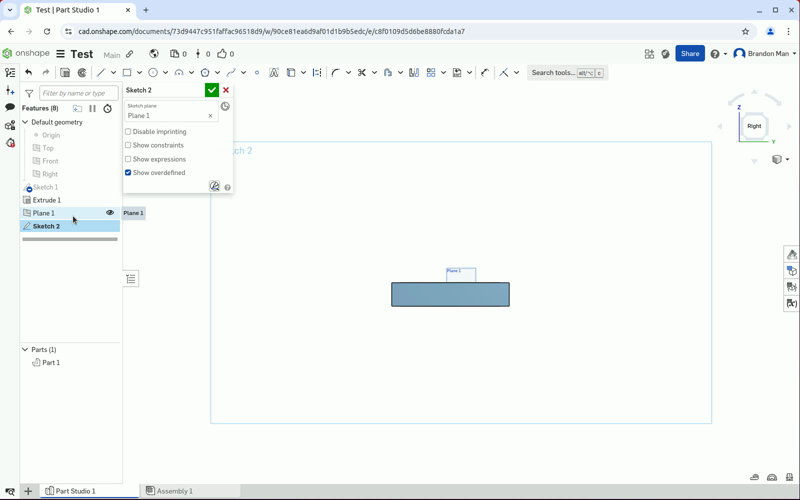
mouse_move(73, 352)
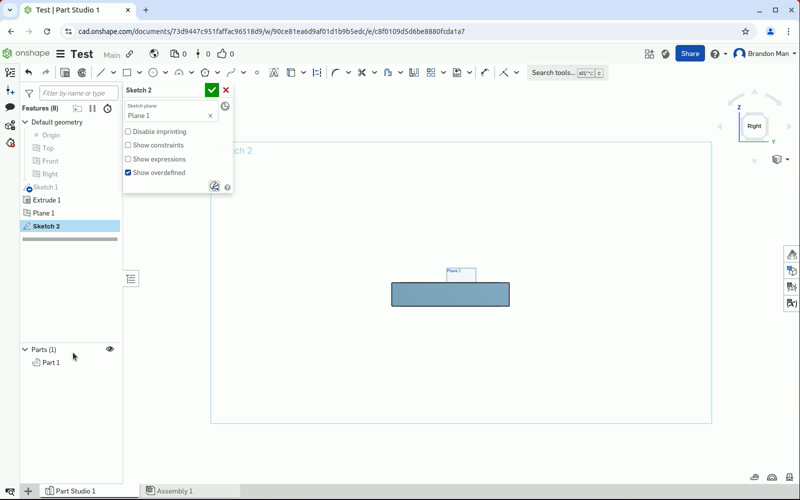
key(y)
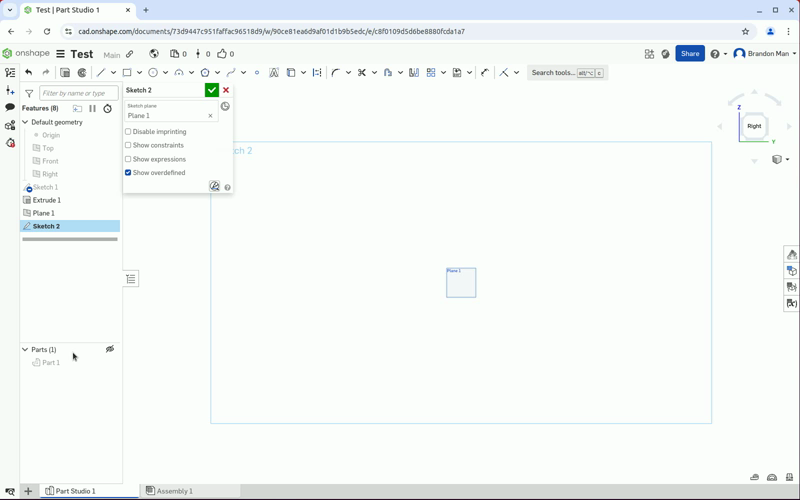
key(l)
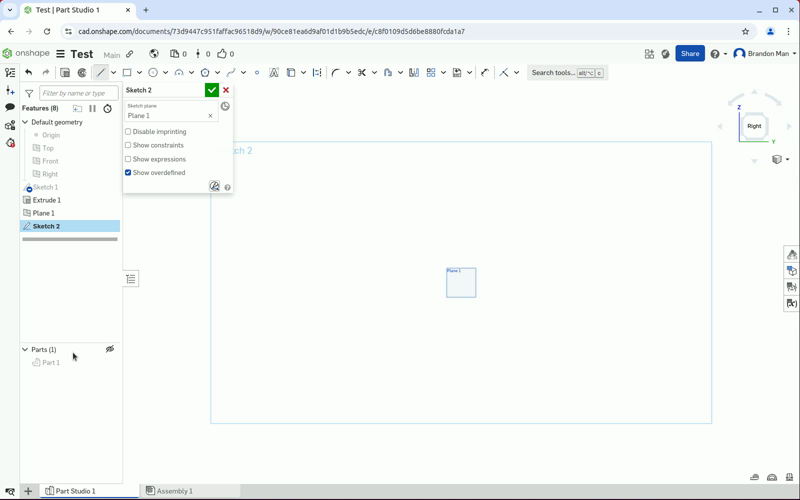
key_down(shift)
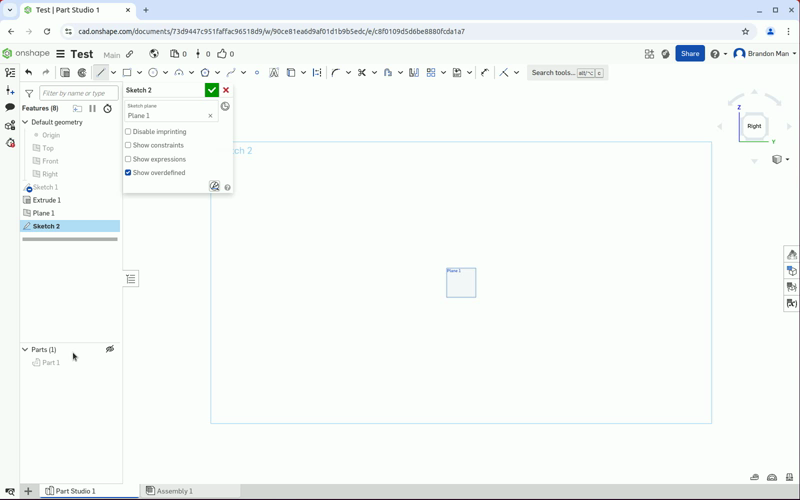
mouse_move(391, 306)
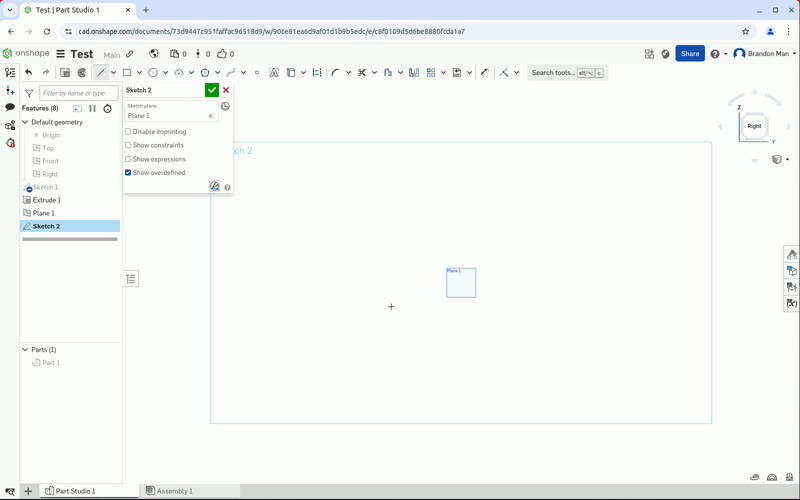
click(391, 306)
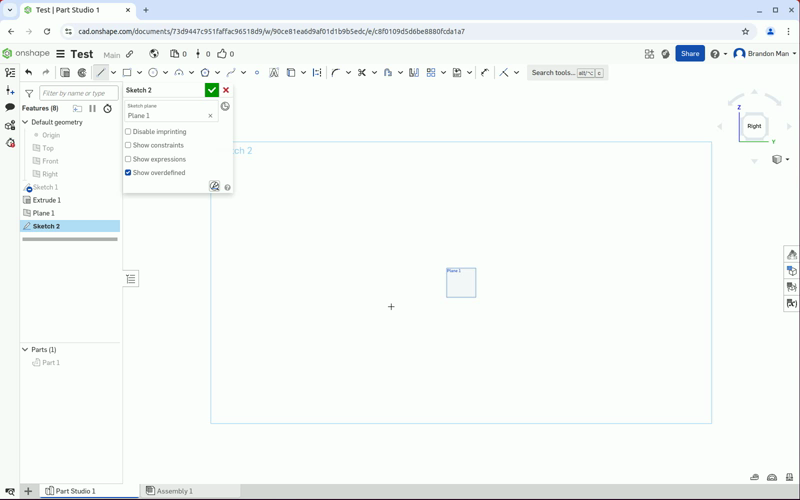
key_up(shift)
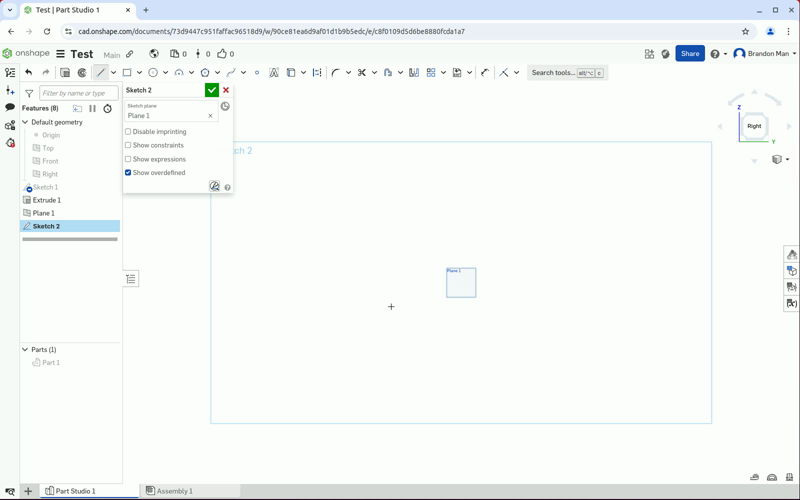
key_down(shift)
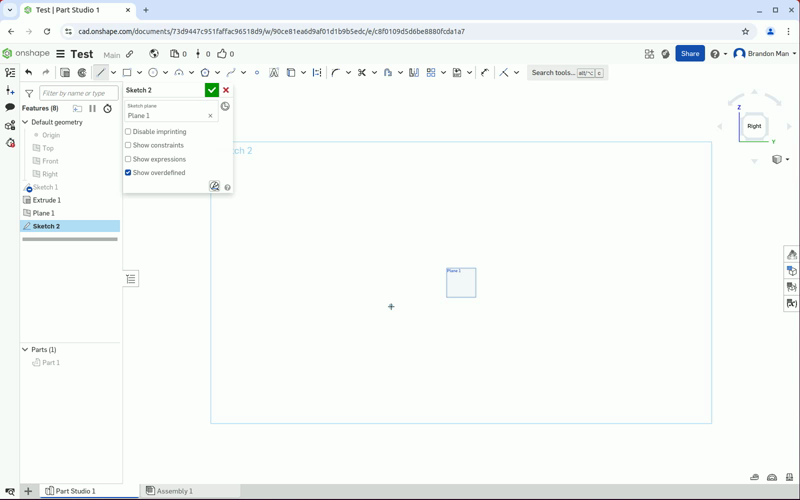
mouse_move(421, 306)
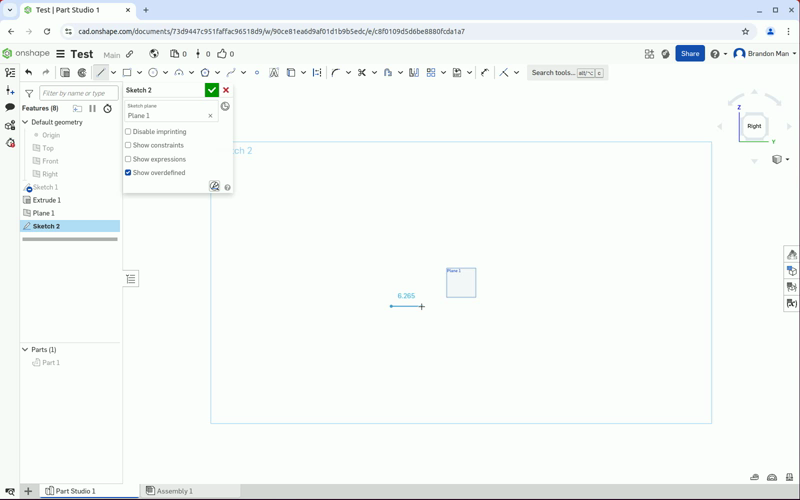
mouse_move(392, 306)
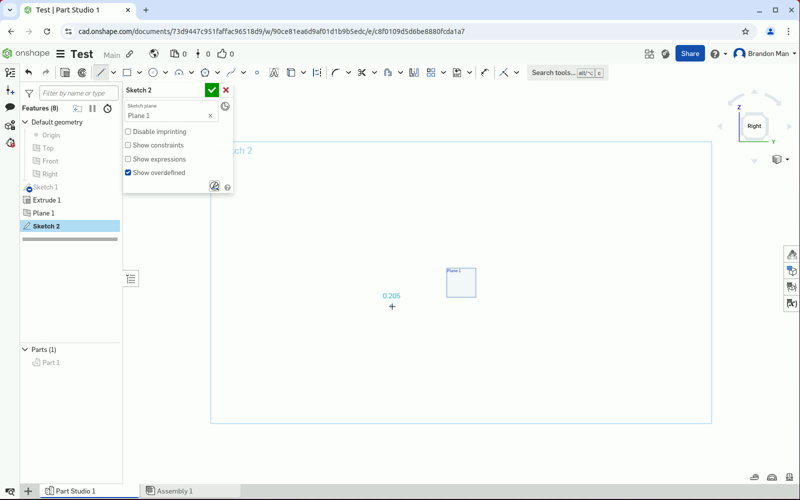
scroll(6)
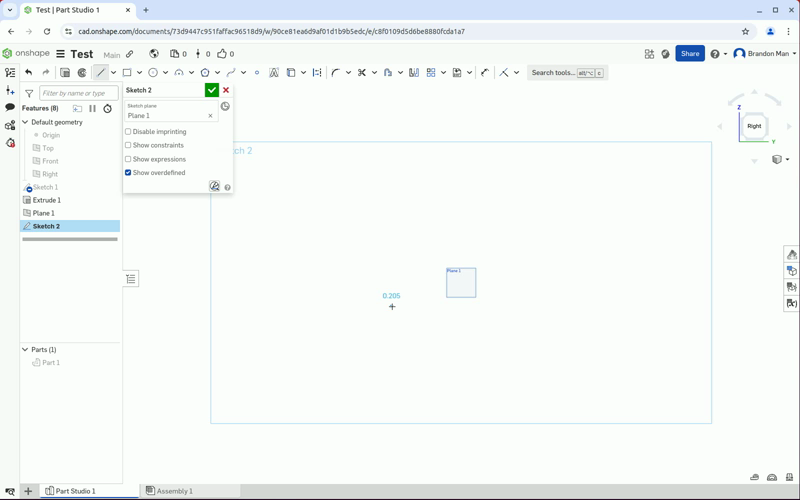
scroll(6)
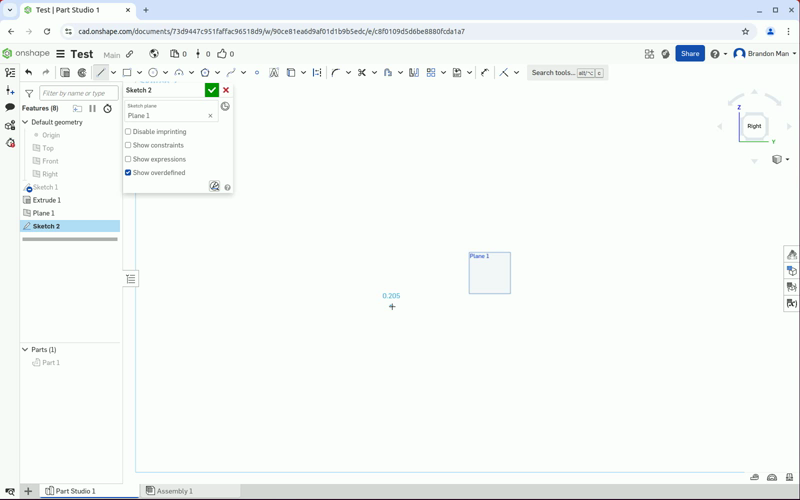
scroll(6)
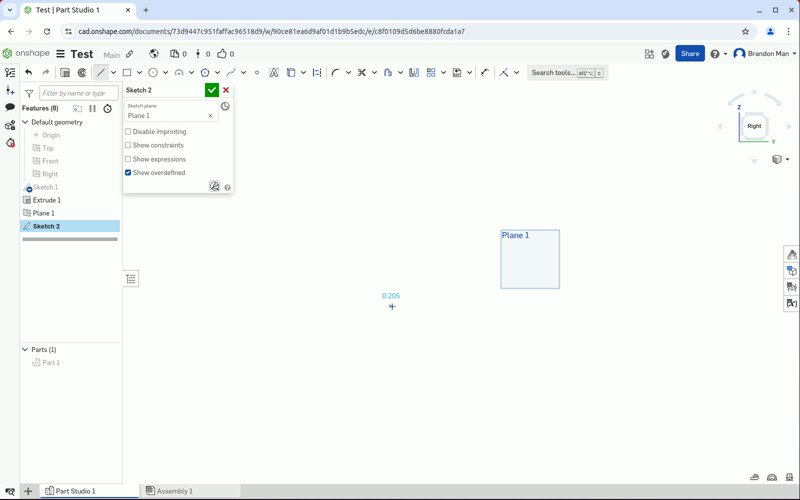
scroll(6)
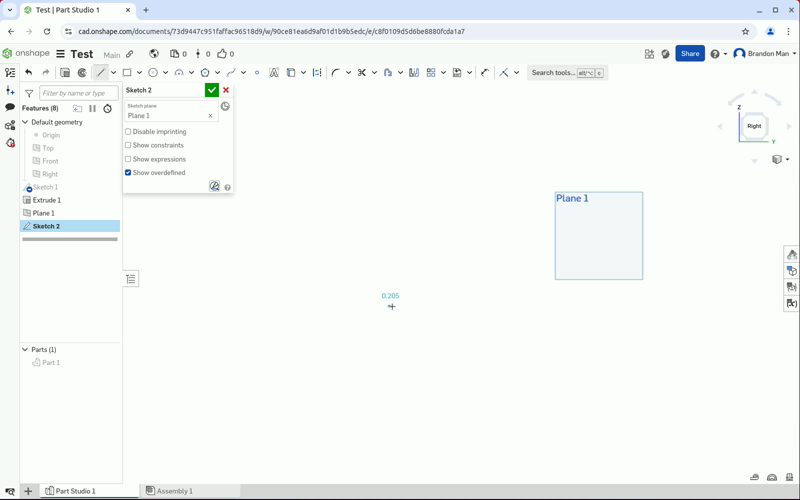
scroll(6)
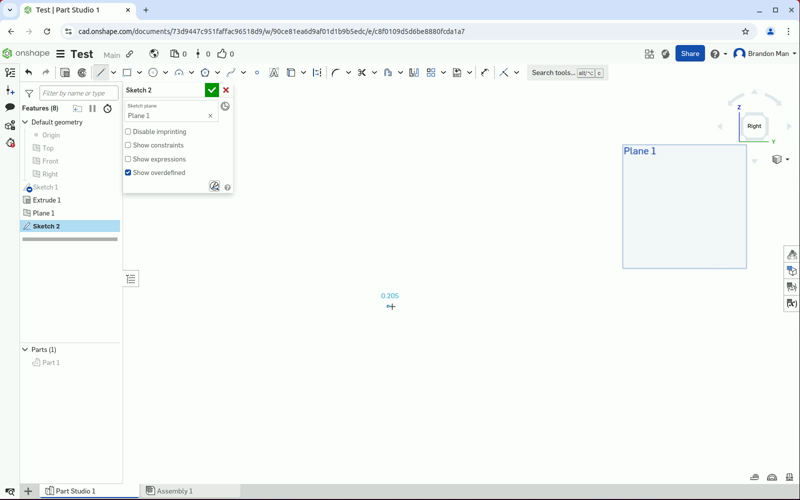
scroll(6)
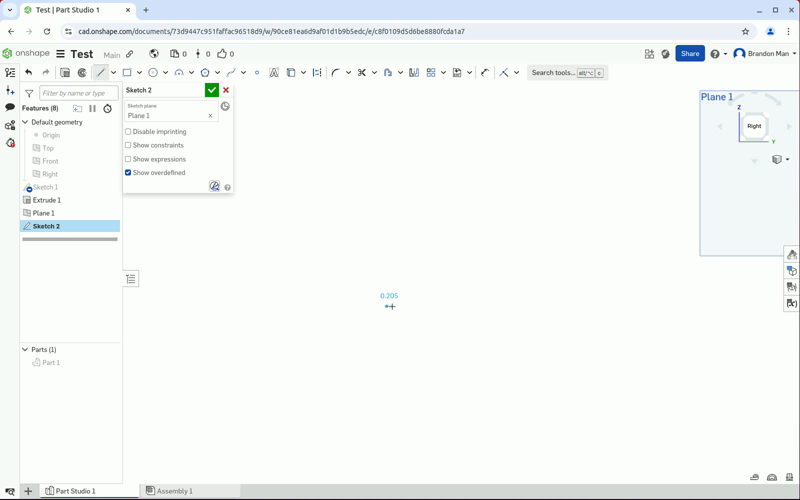
scroll(6)
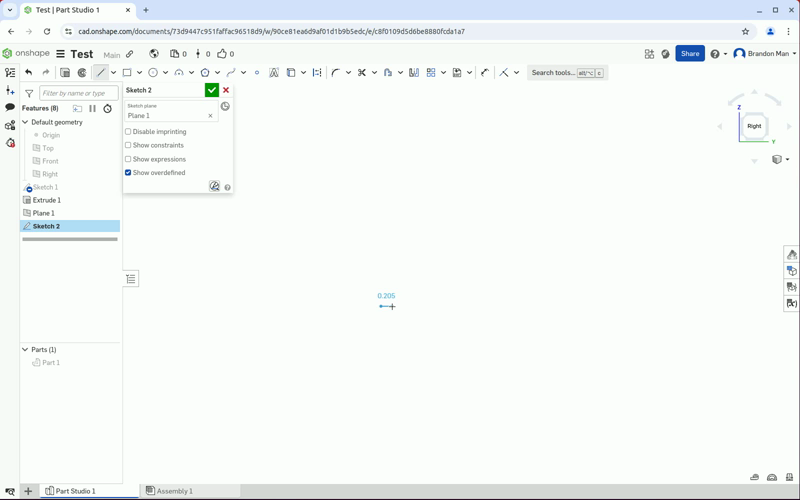
click(392, 306)
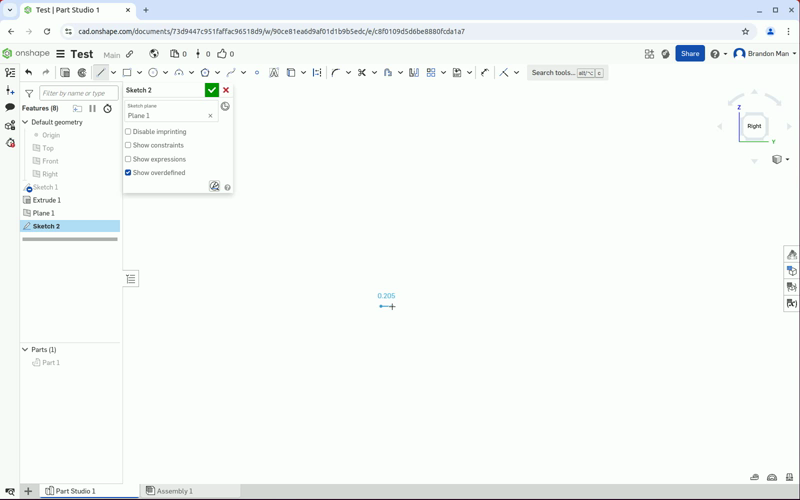
scroll(-6)
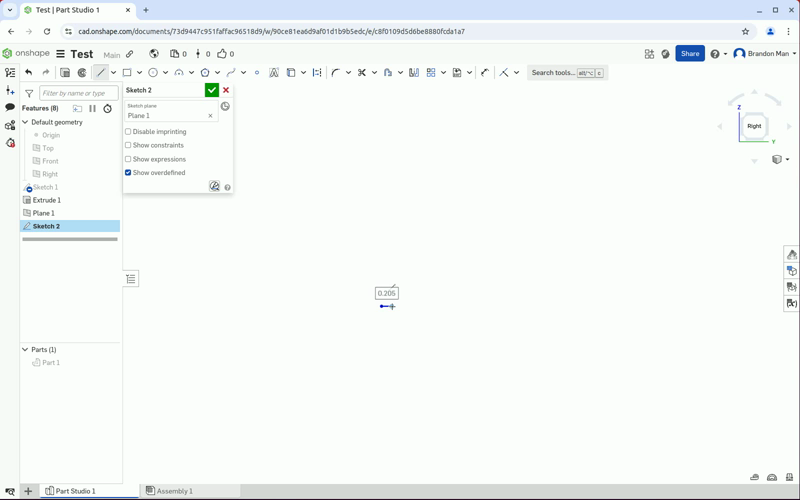
scroll(-6)
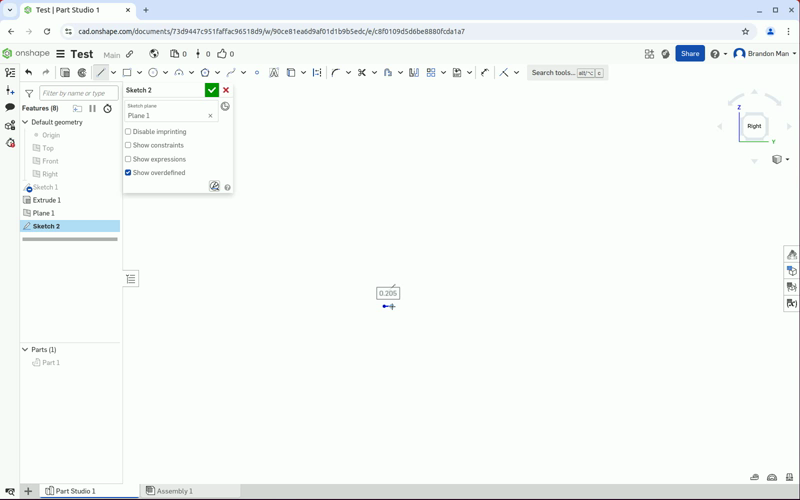
scroll(-6)
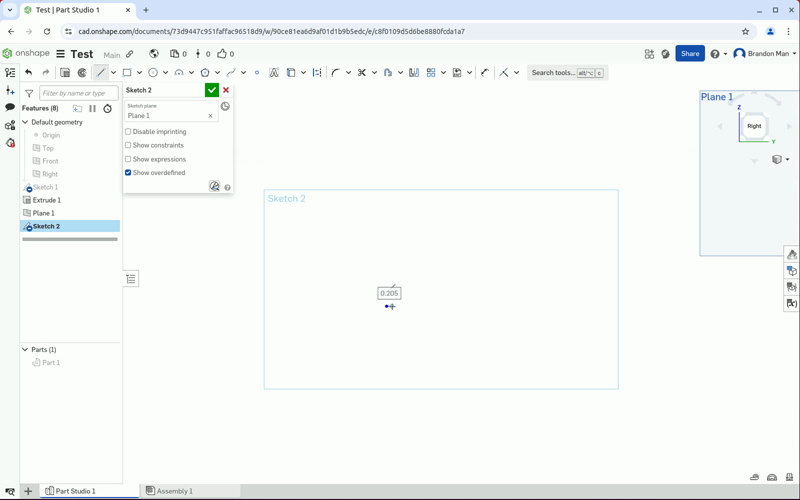
scroll(-6)
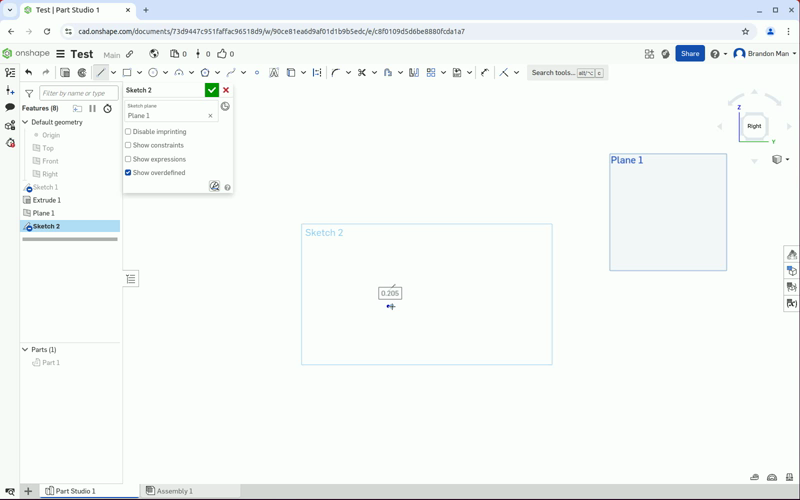
scroll(-6)
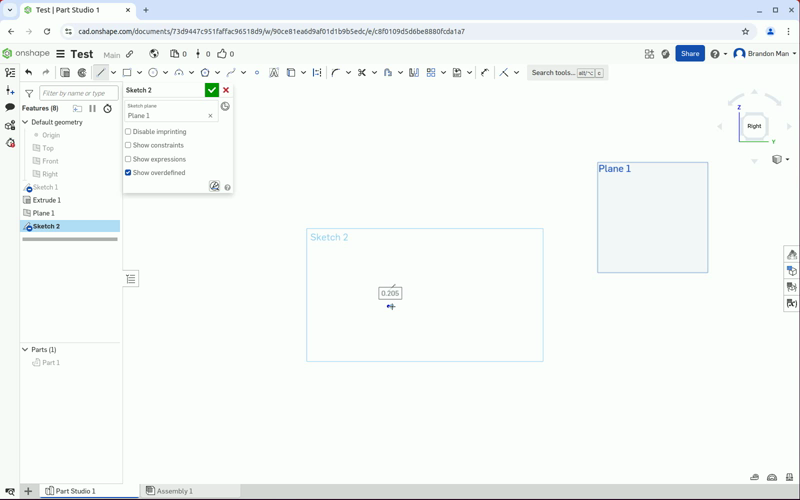
scroll(-6)
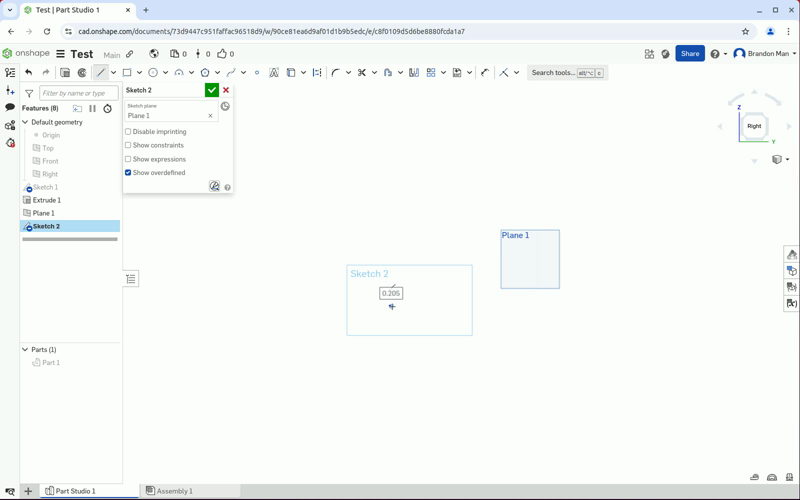
scroll(-6)
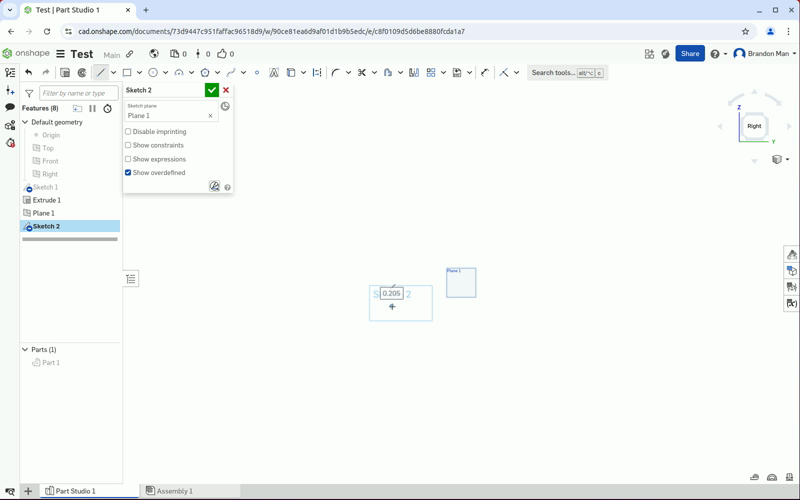
key_up(shift)
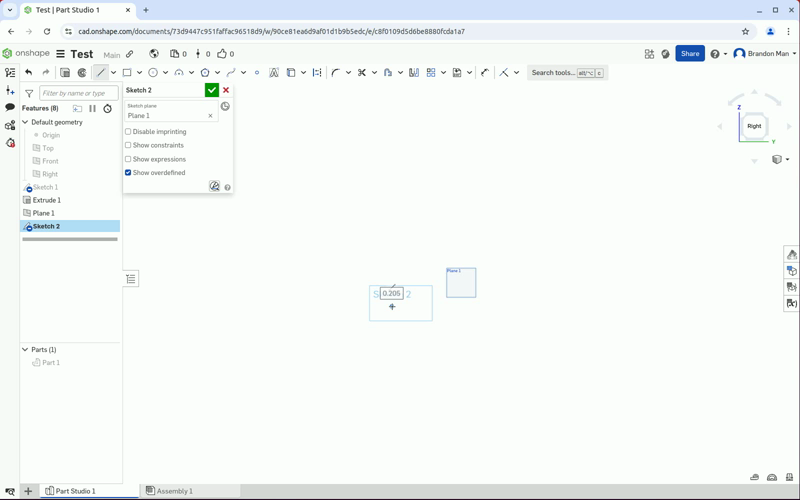
key(esc)
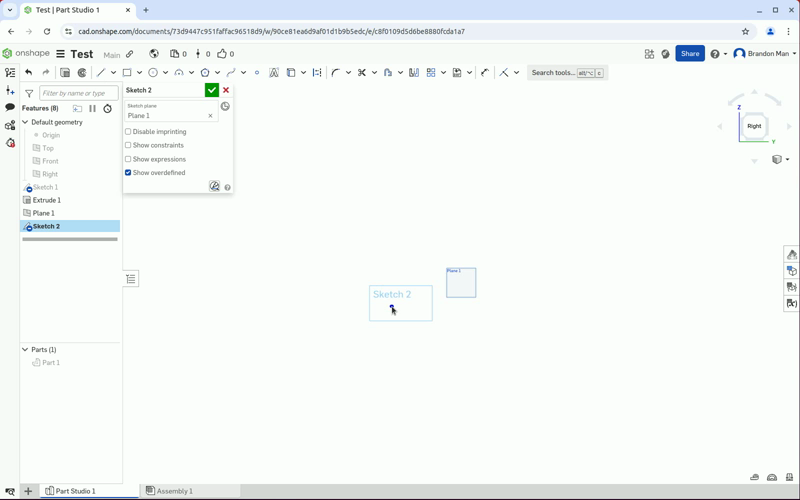
key(a)
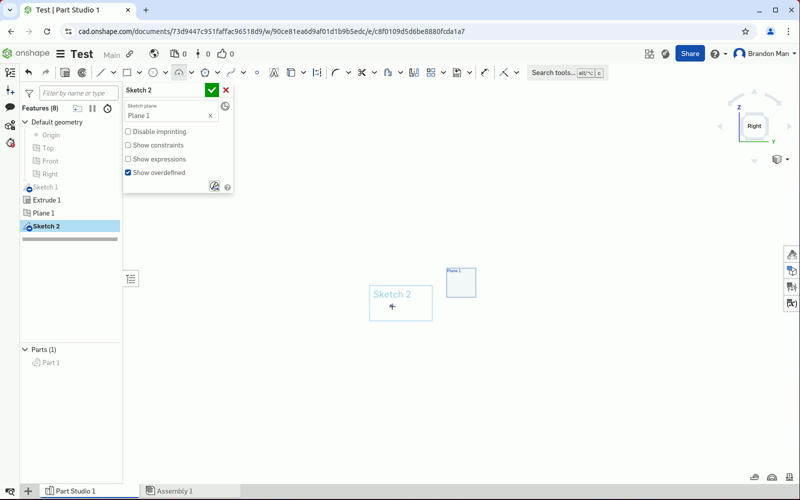
mouse_move(392, 306)
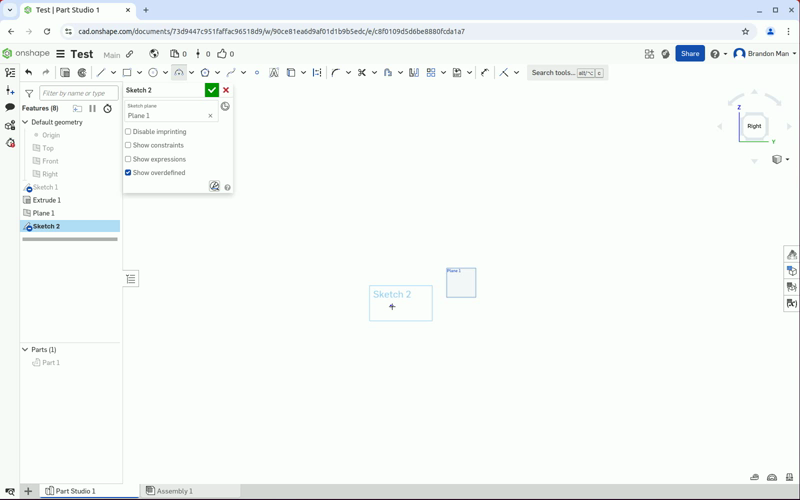
scroll(6)
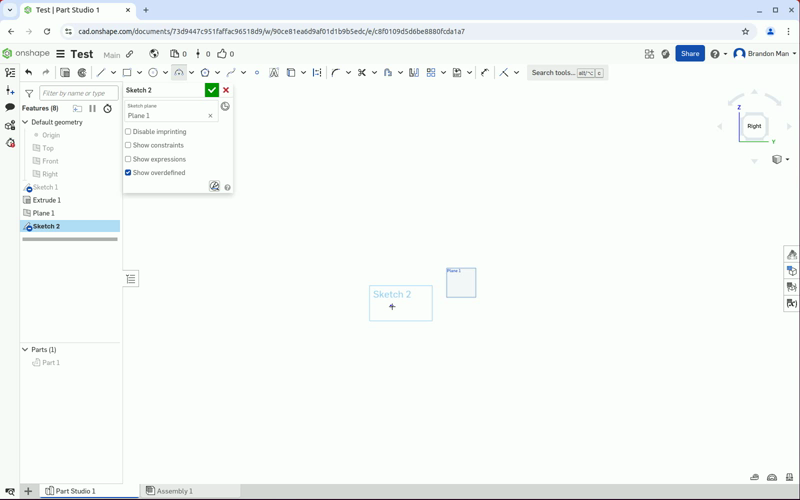
scroll(6)
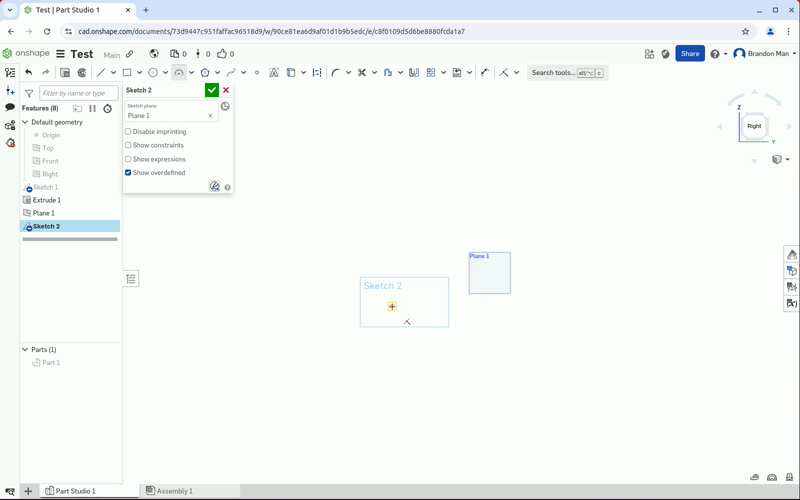
scroll(6)
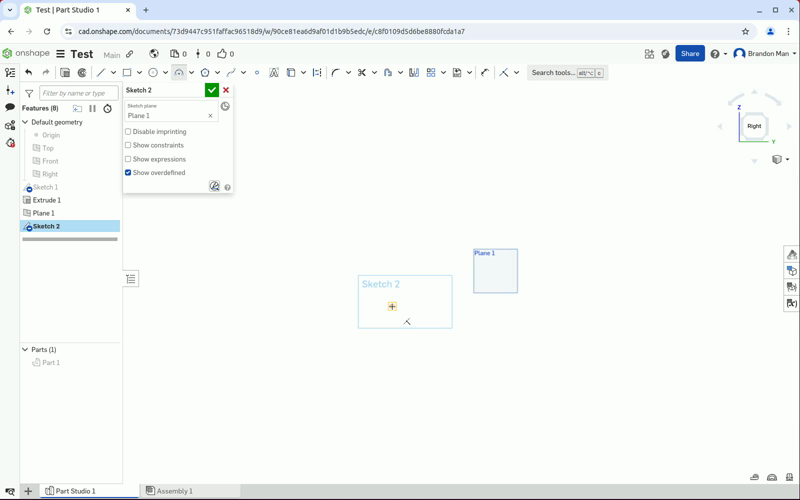
scroll(6)
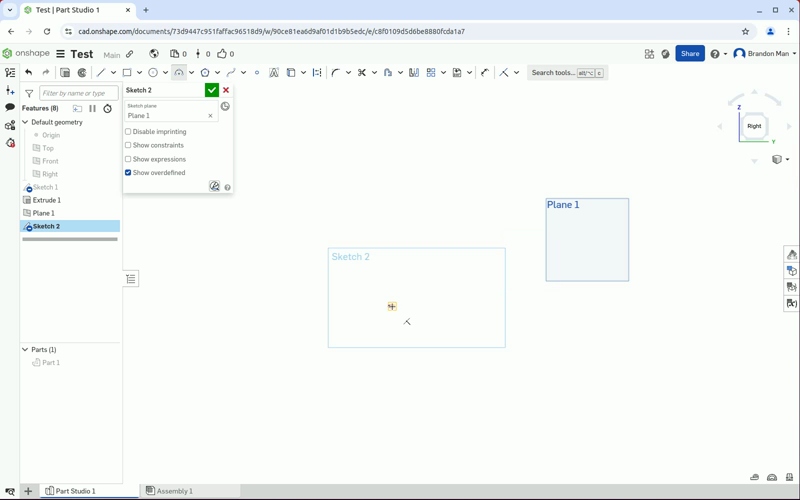
scroll(6)
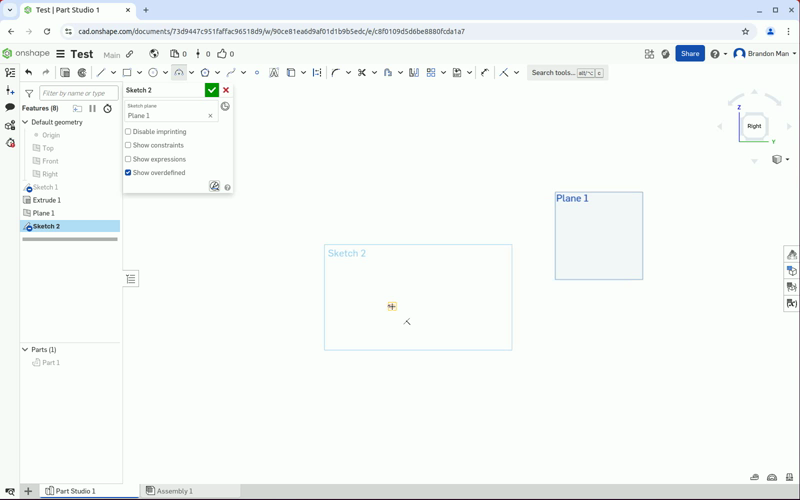
scroll(6)
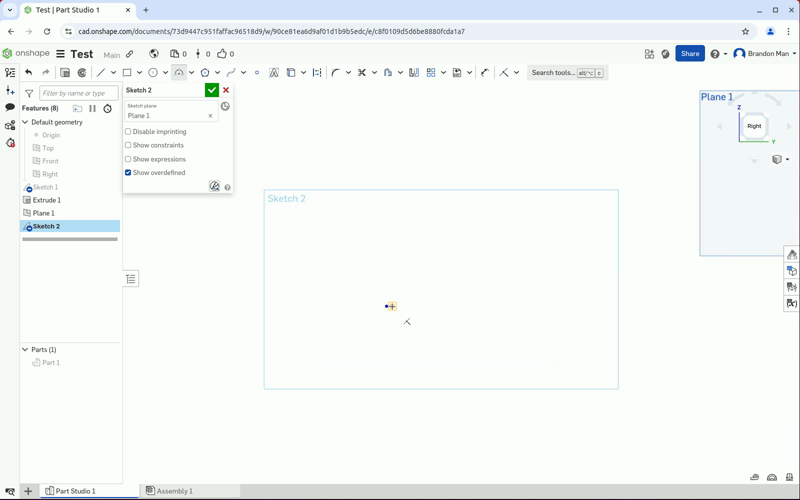
scroll(6)
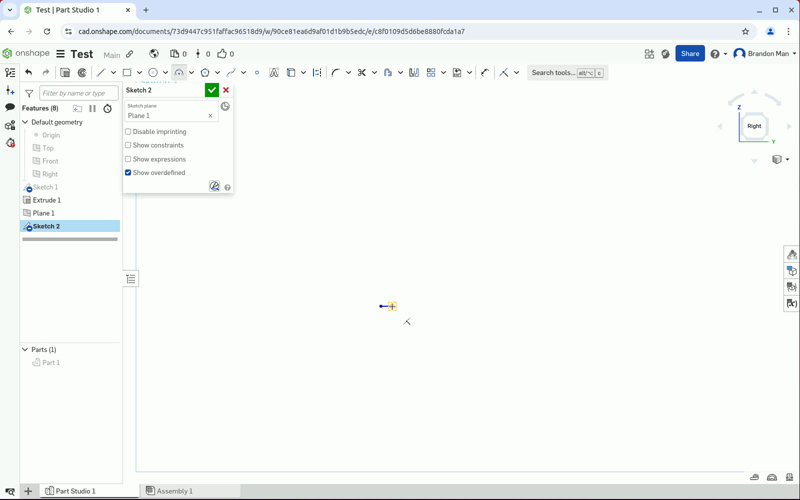
click(392, 306)
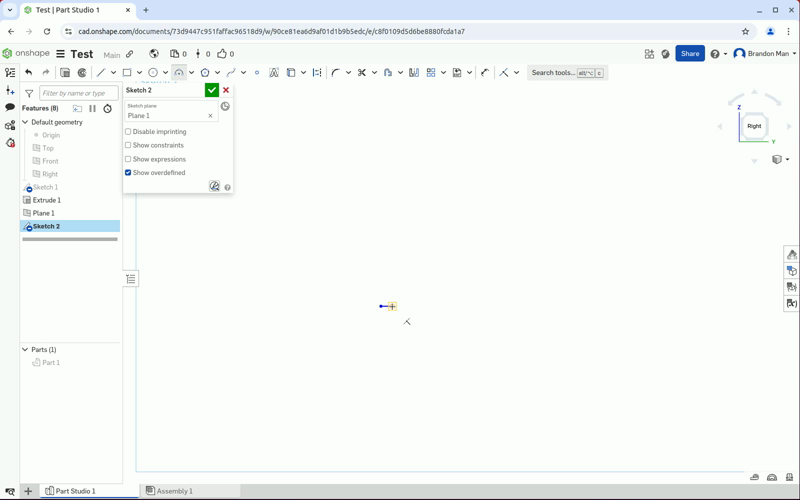
scroll(-6)
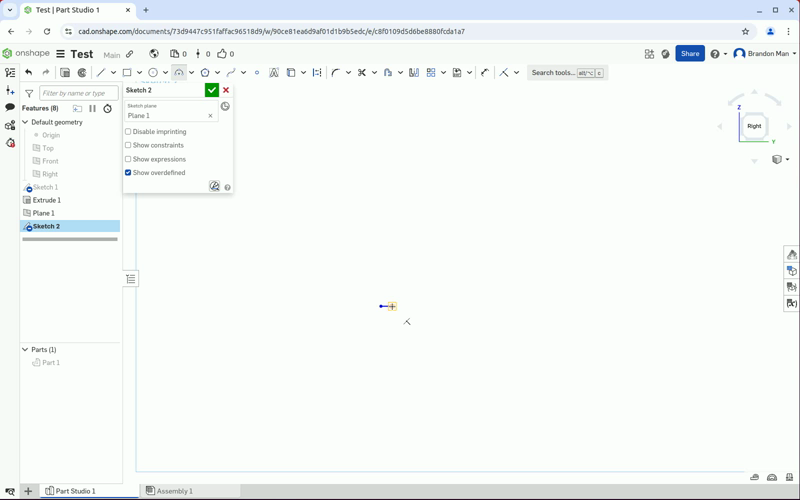
scroll(-6)
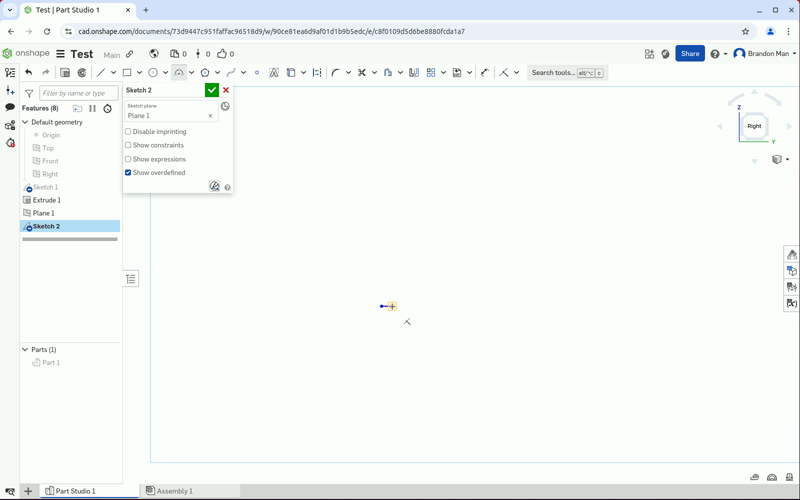
scroll(-6)
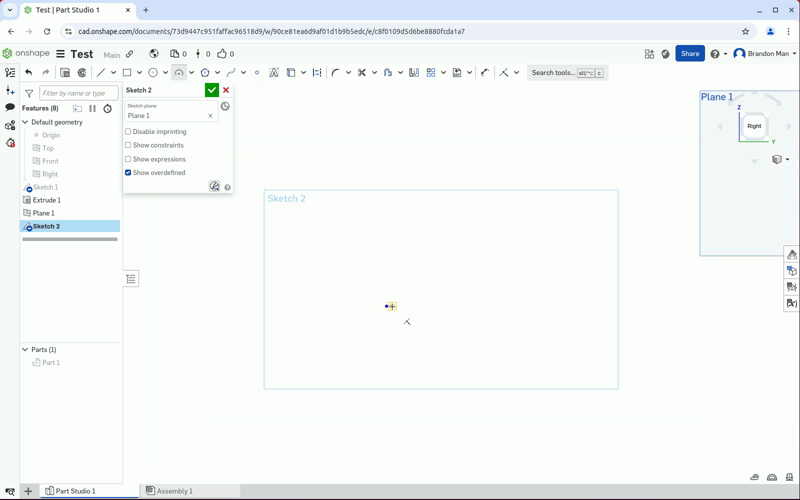
scroll(-6)
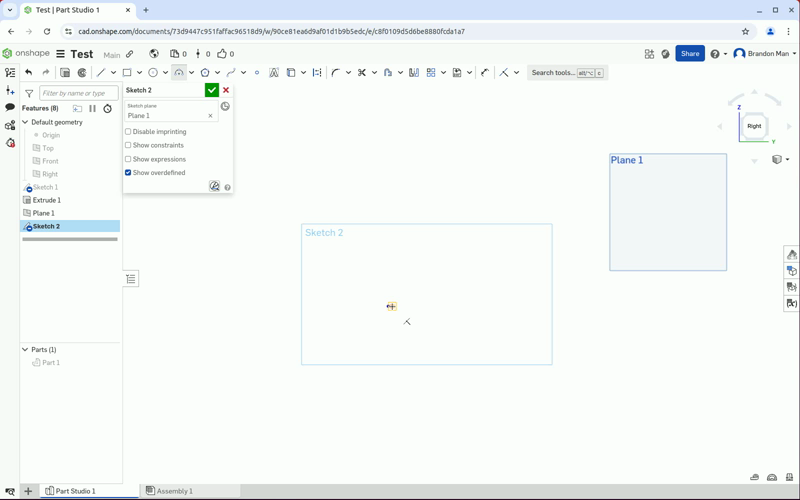
scroll(-6)
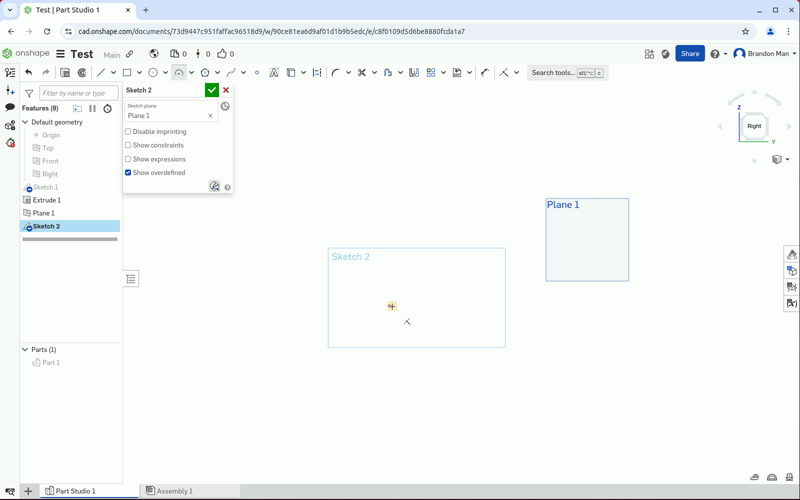
scroll(-6)
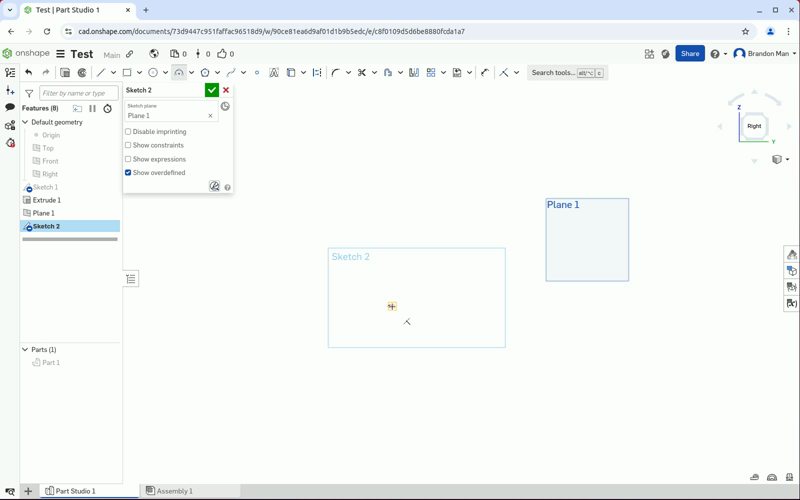
scroll(-6)
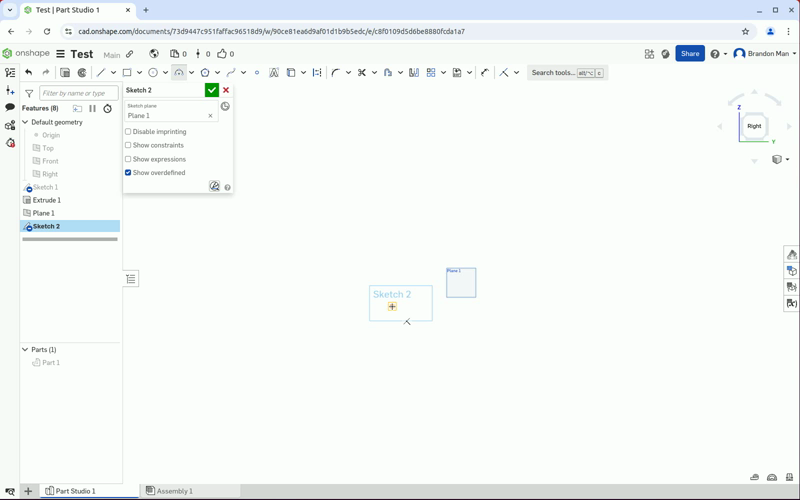
key_down(shift)
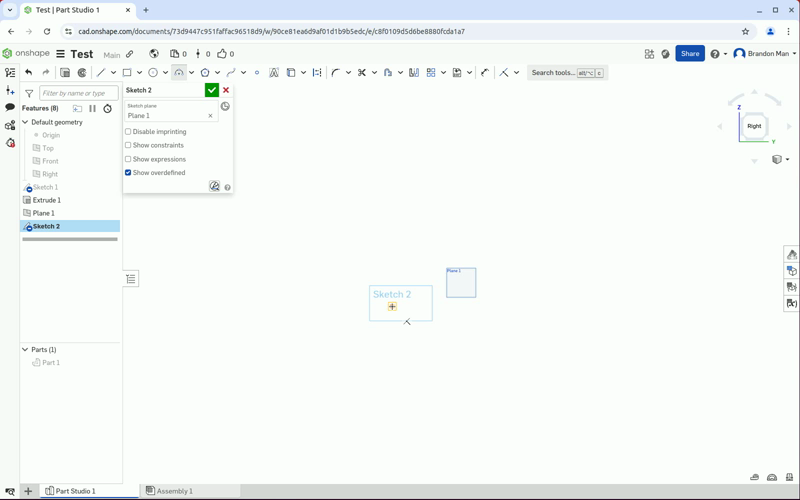
mouse_move(392, 282)
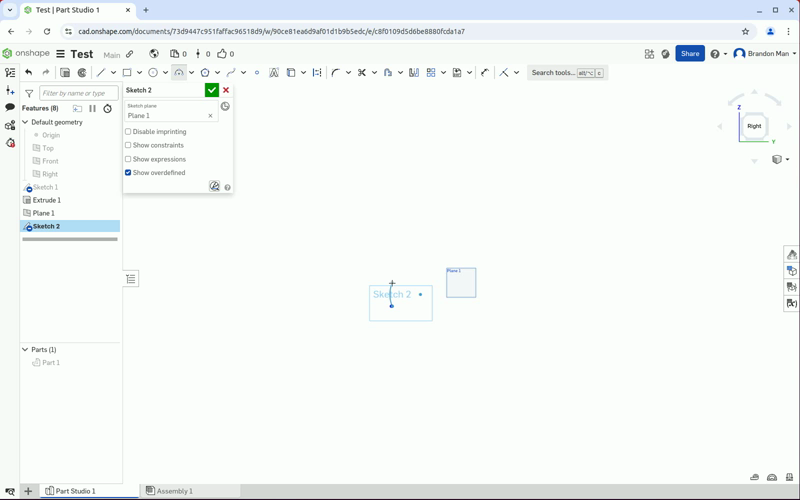
click(392, 282)
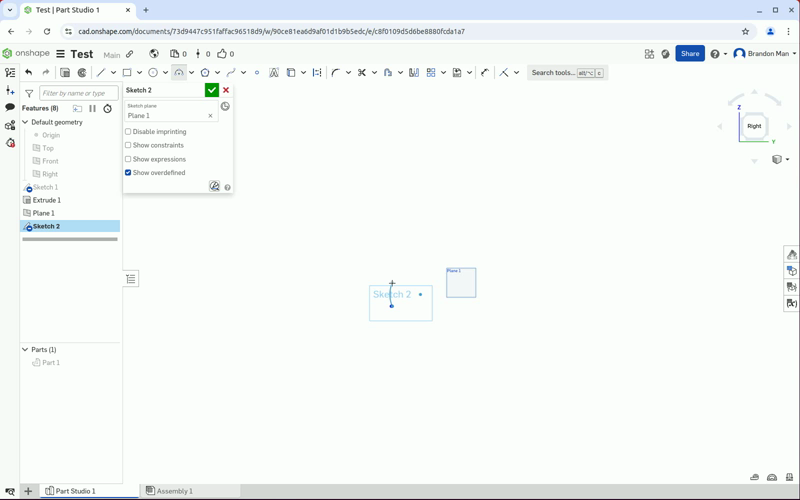
mouse_move(348, 294)
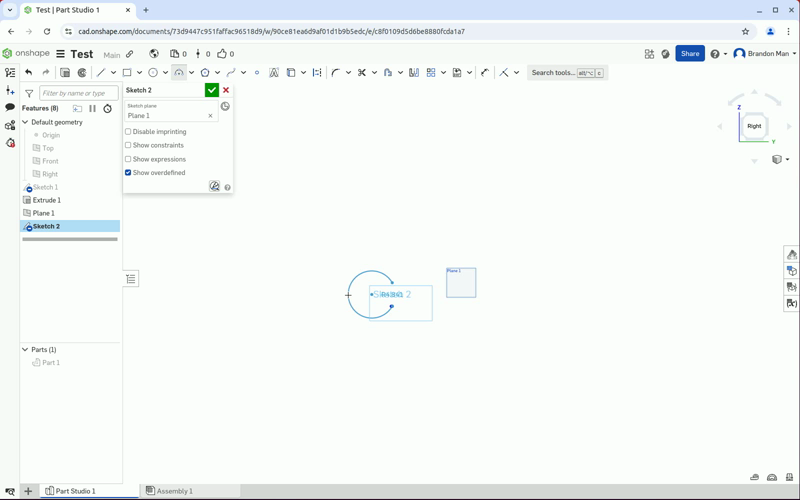
click(348, 294)
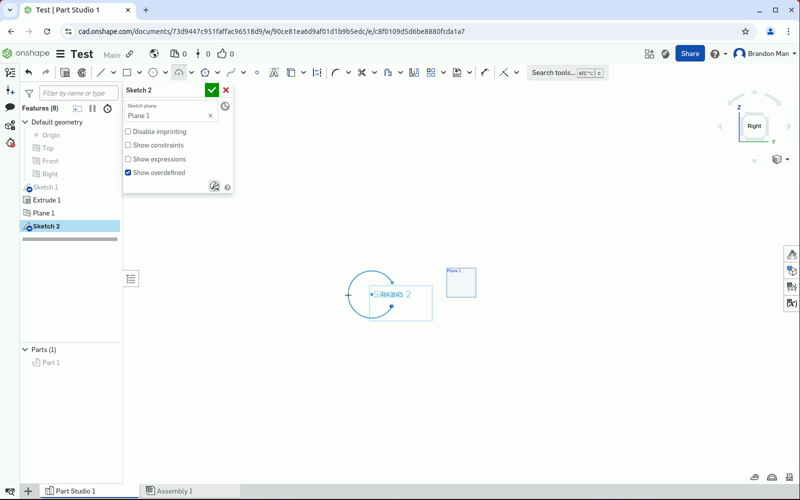
key_up(shift)
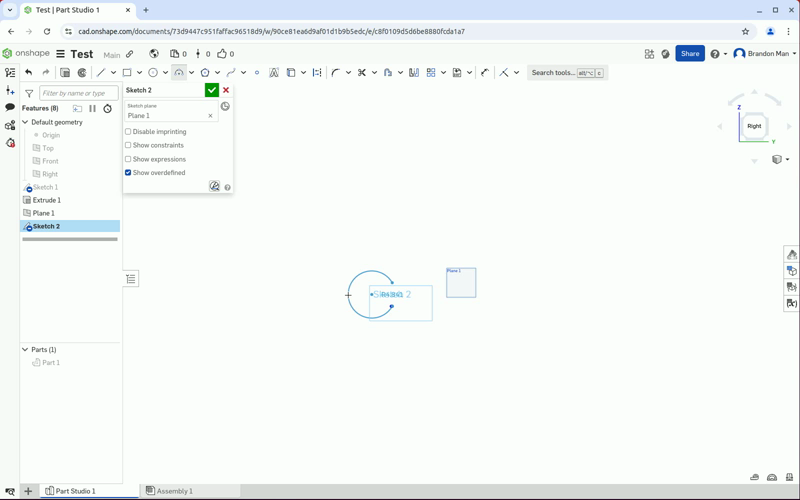
key(esc)
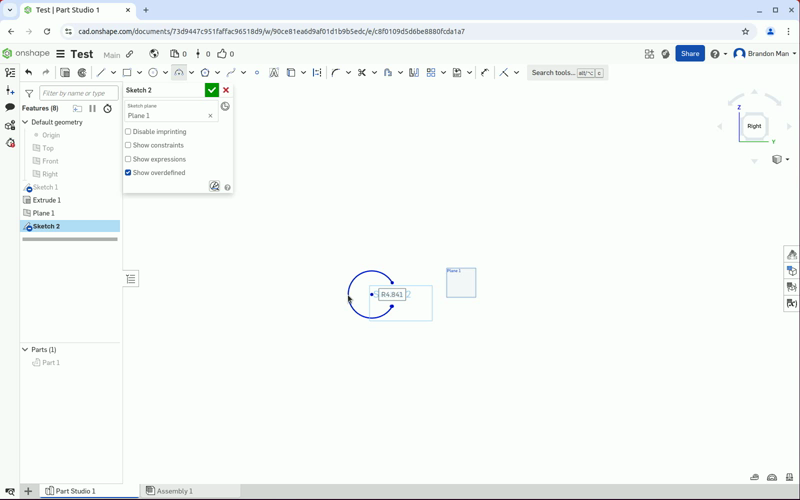
key(l)
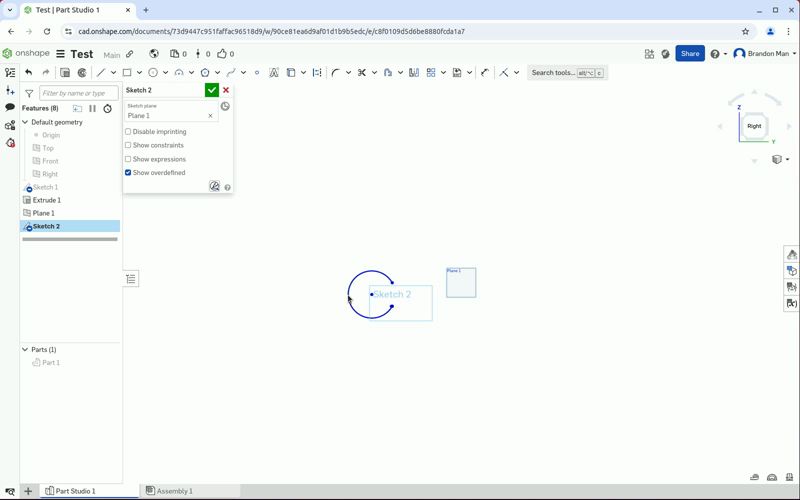
mouse_move(392, 282)
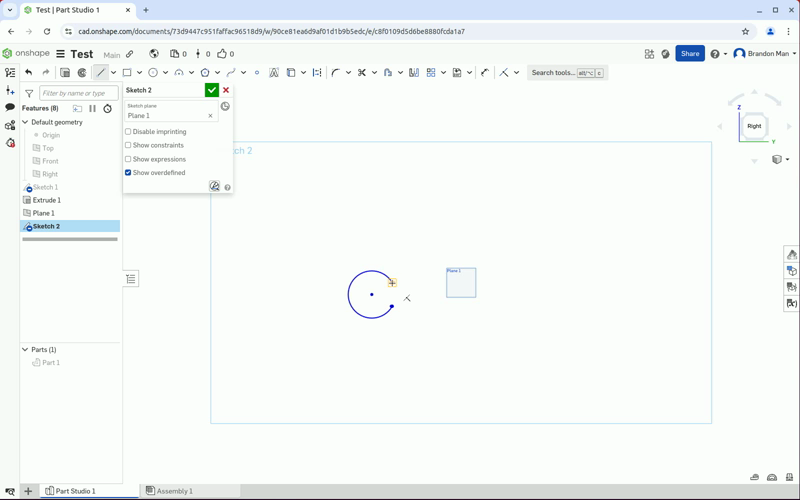
click(392, 282)
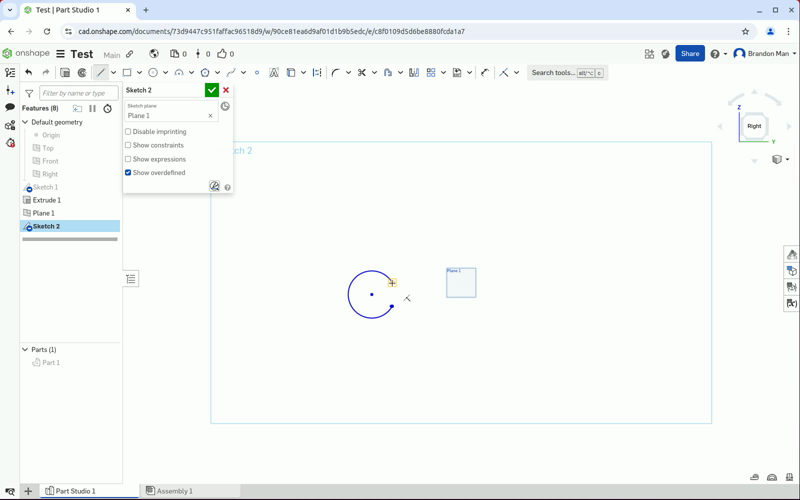
key_down(shift)
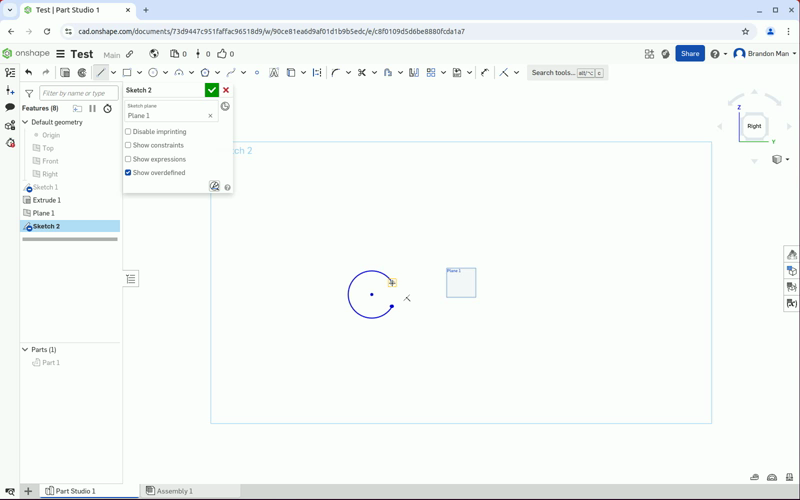
mouse_move(422, 282)
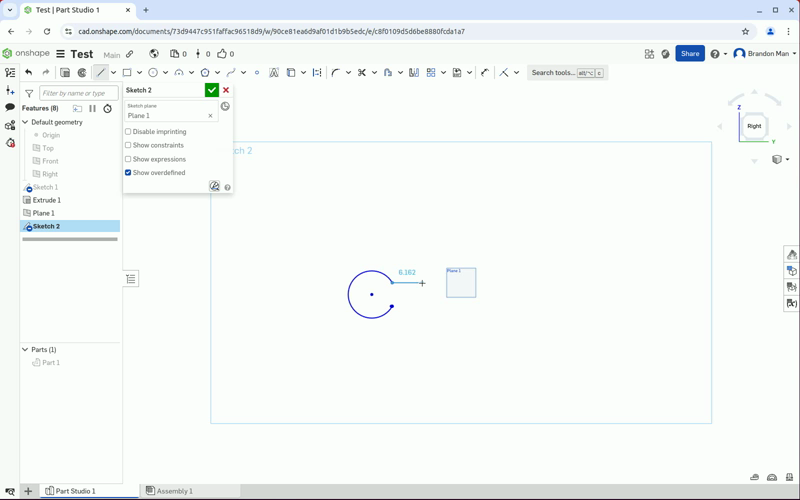
mouse_move(391, 282)
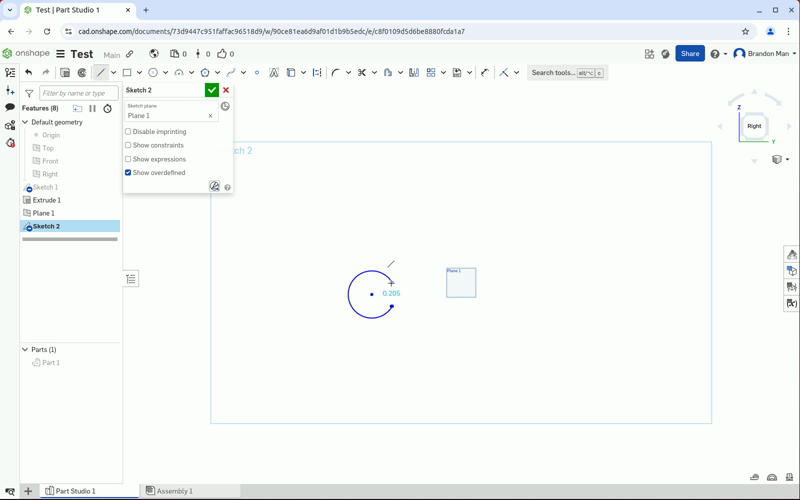
scroll(6)
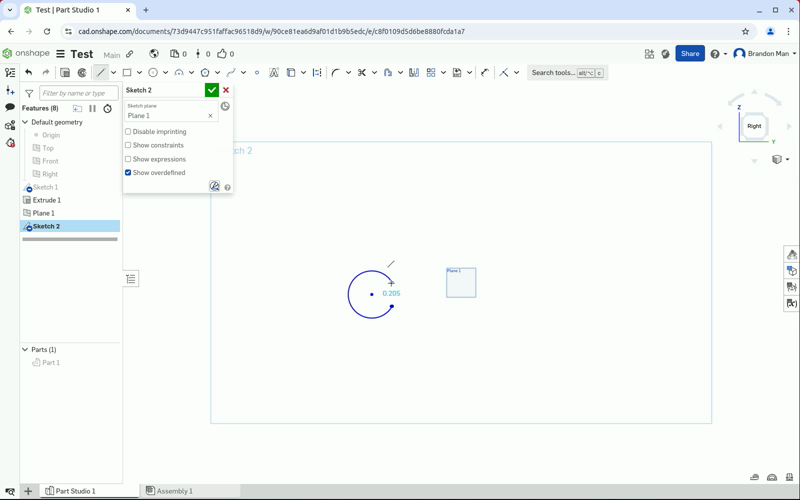
scroll(6)
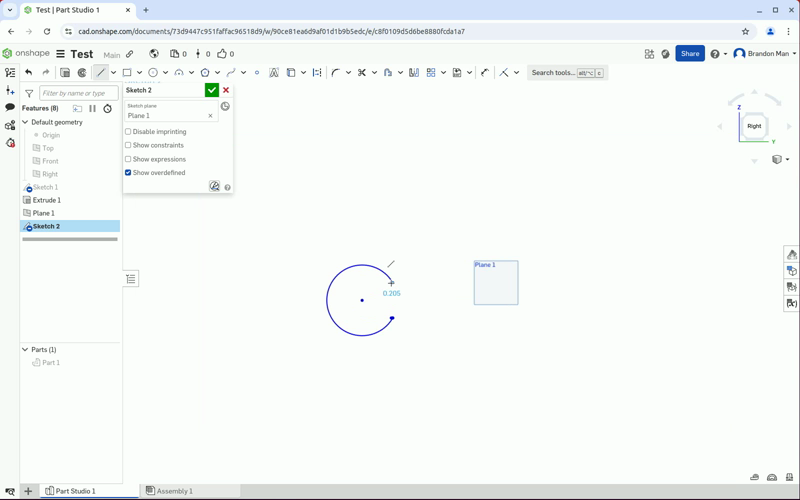
scroll(6)
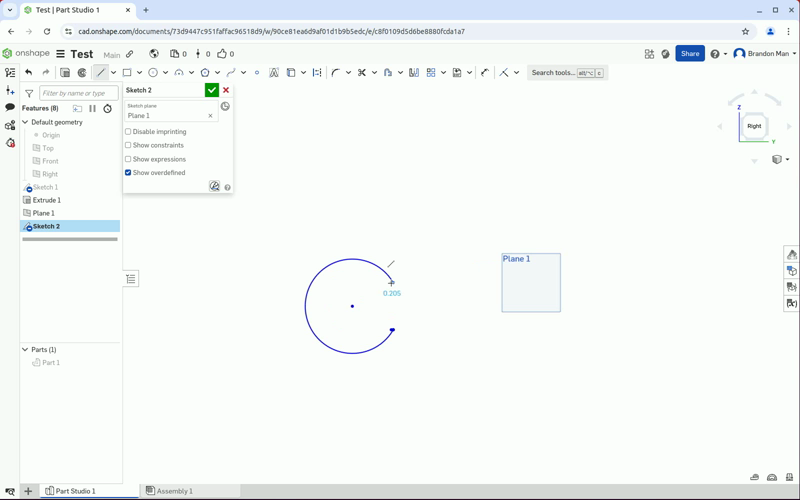
scroll(6)
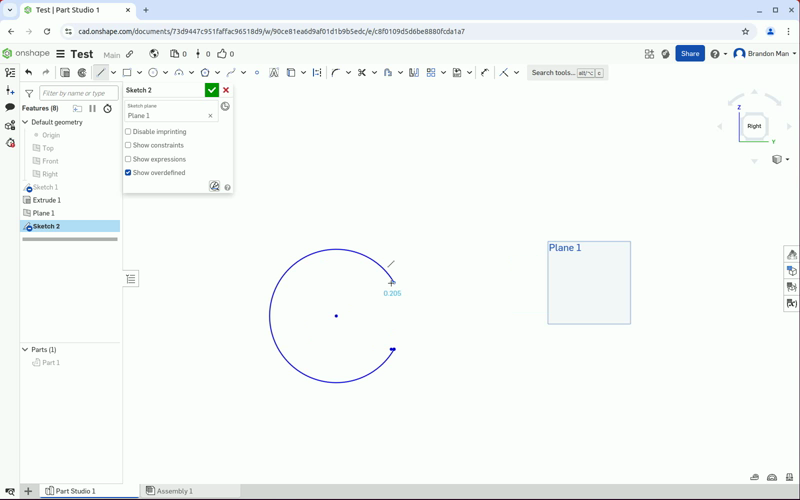
scroll(6)
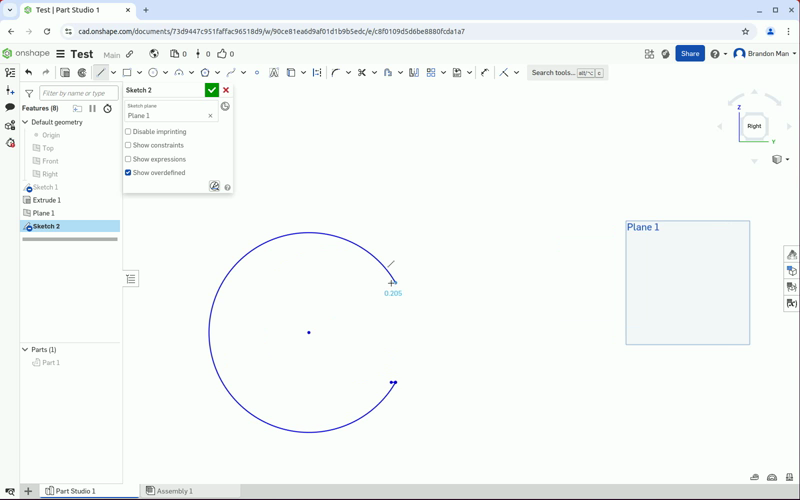
scroll(6)
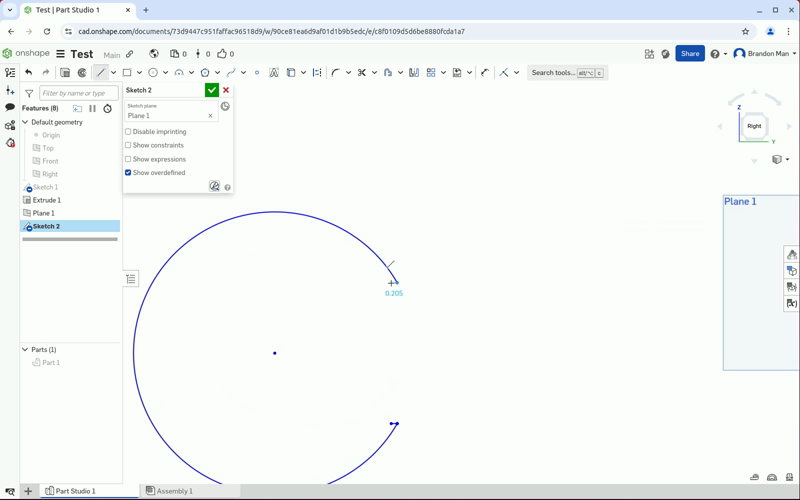
scroll(6)
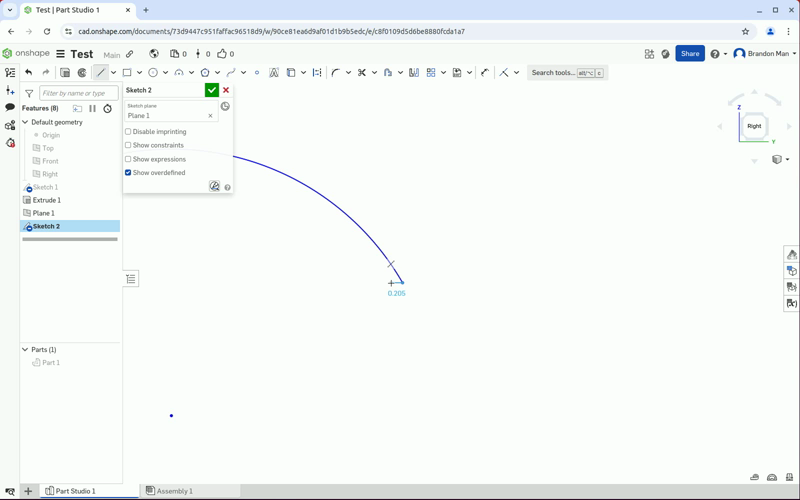
click(391, 282)
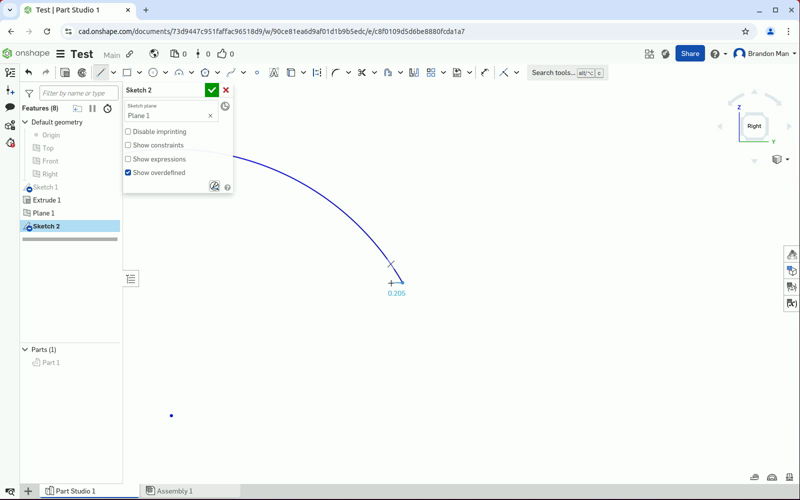
scroll(-6)
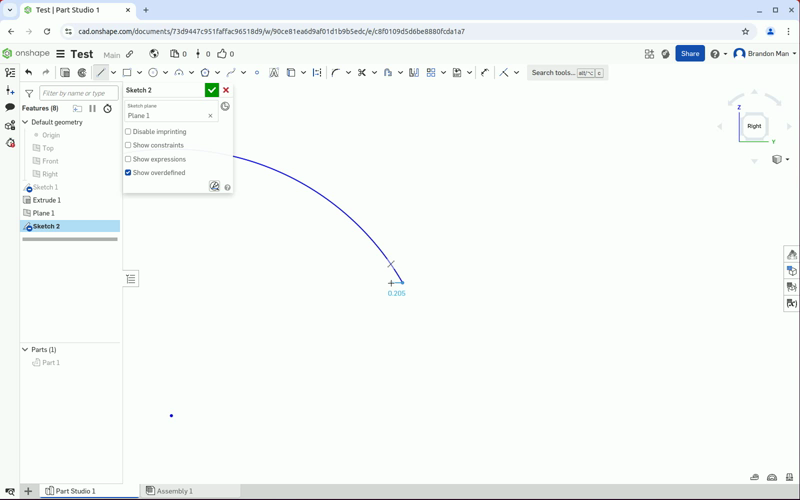
scroll(-6)
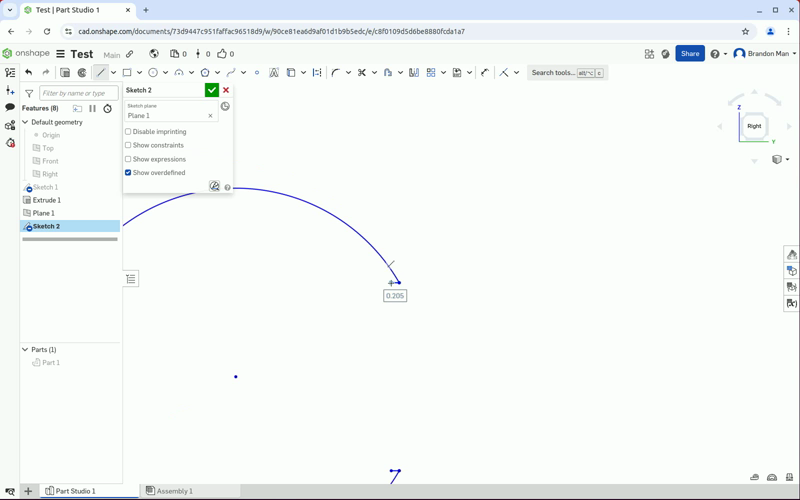
scroll(-6)
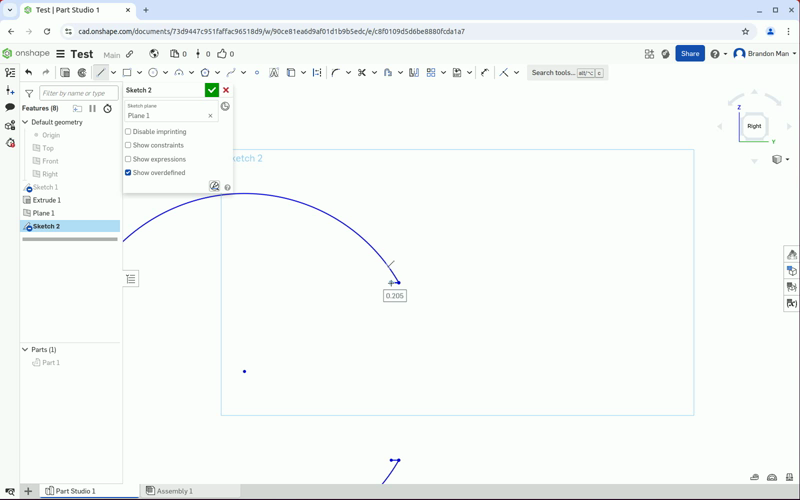
scroll(-6)
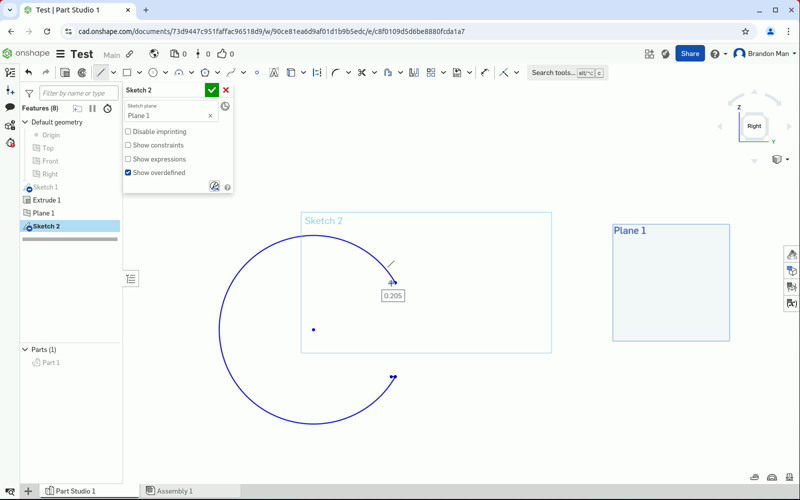
scroll(-6)
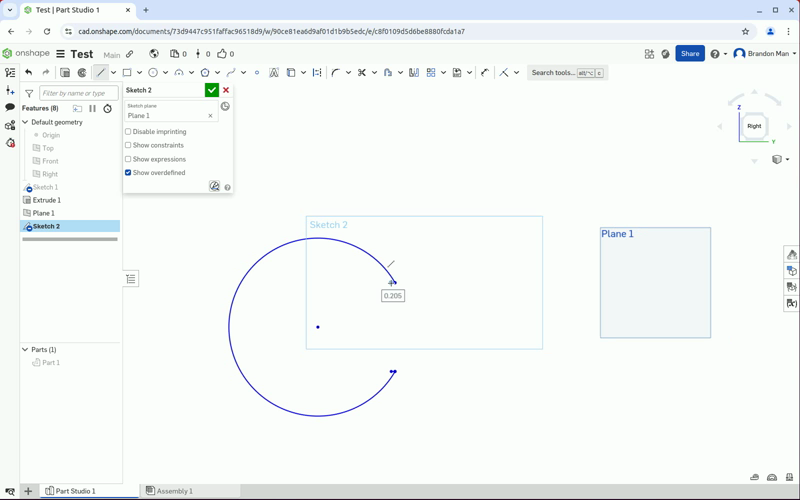
scroll(-6)
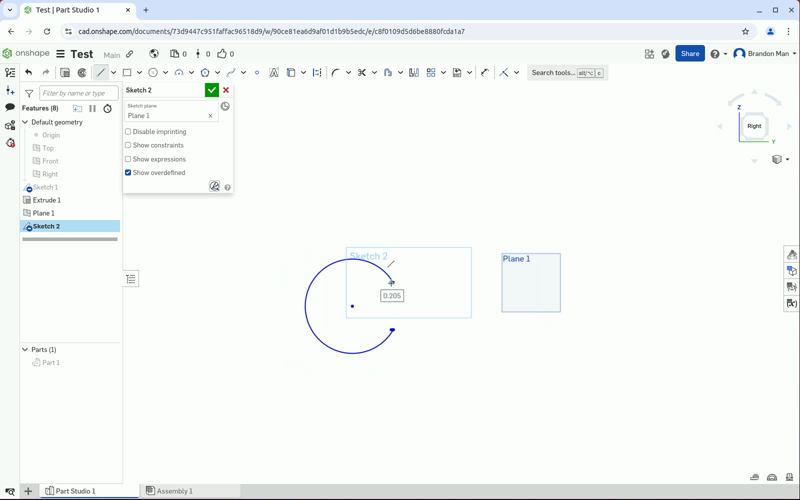
scroll(-6)
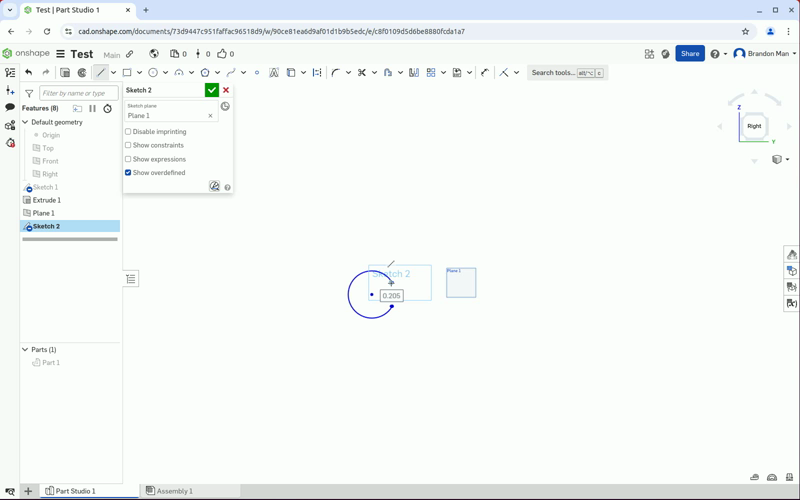
key_up(shift)
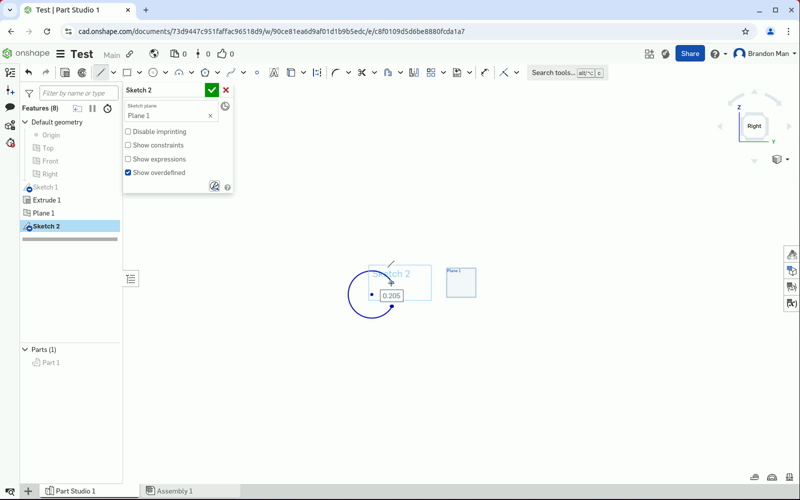
mouse_move(421, 282)
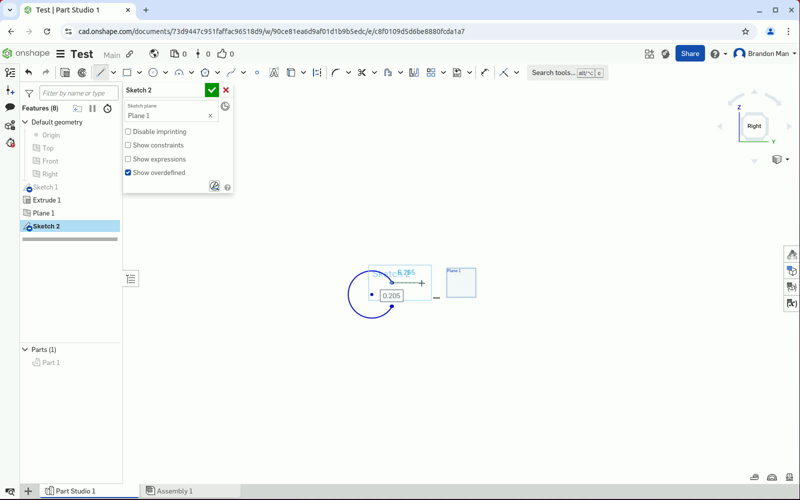
key_down(shift)
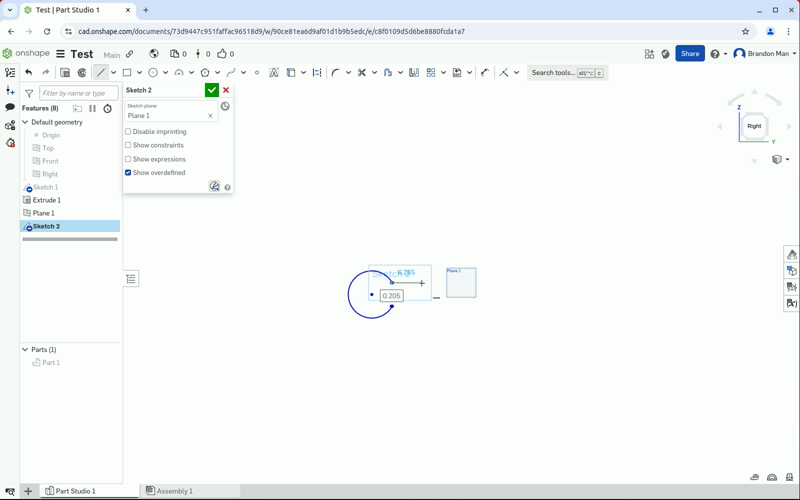
mouse_move(391, 306)
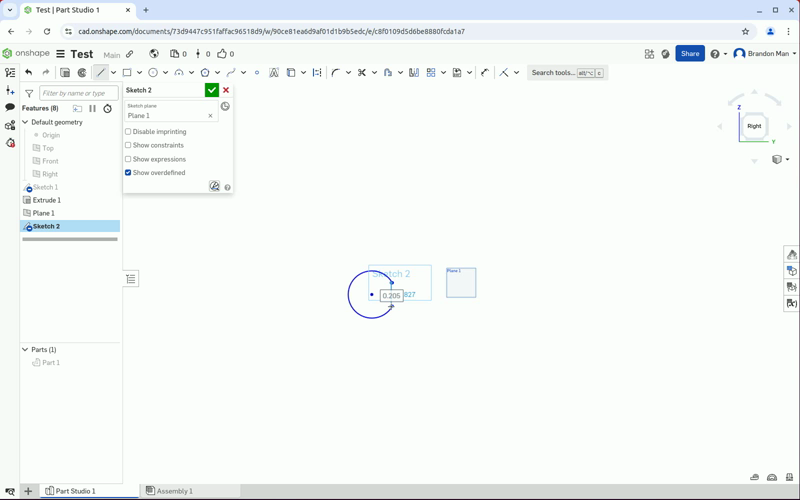
scroll(6)
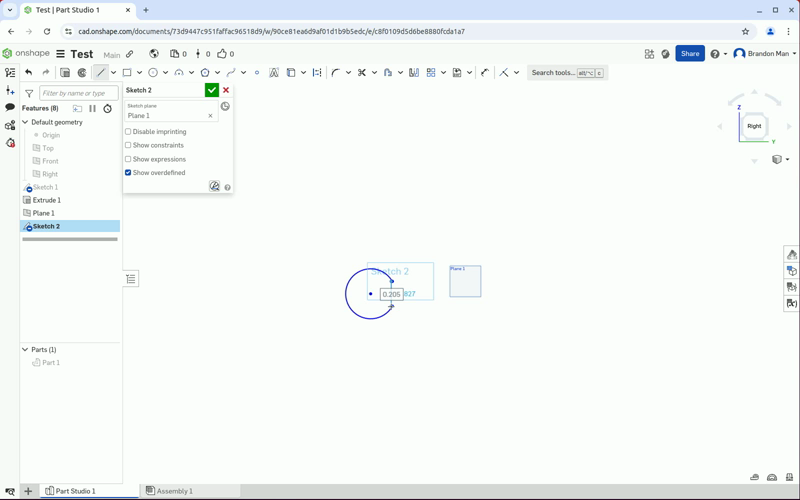
scroll(6)
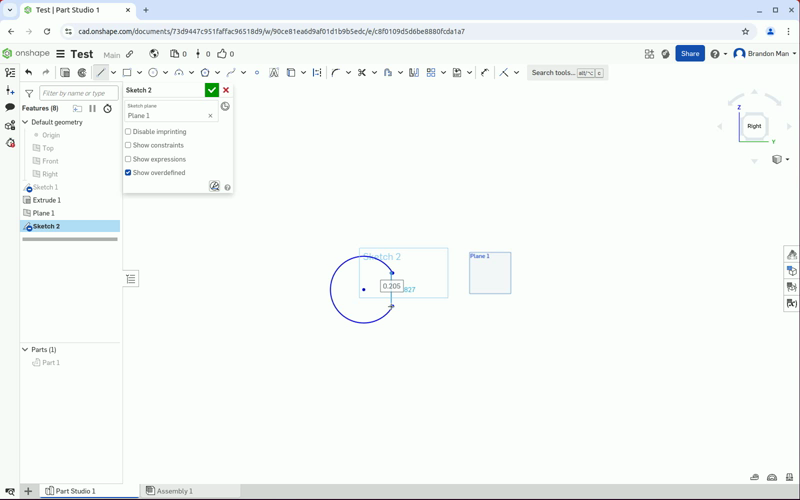
scroll(6)
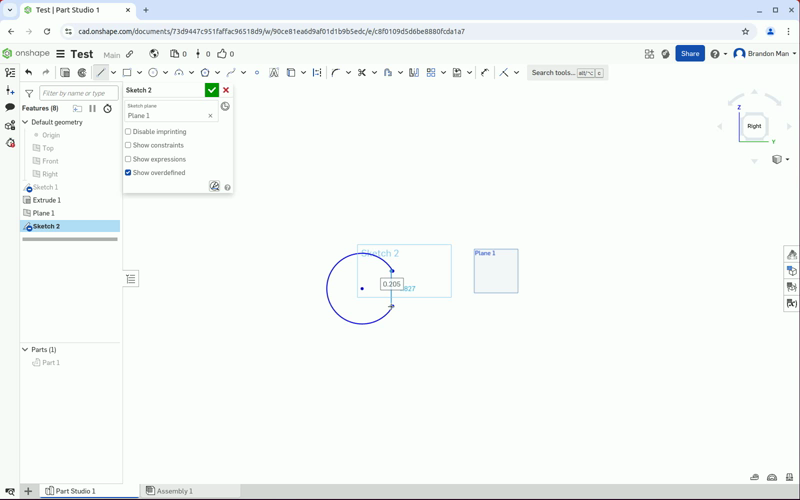
scroll(6)
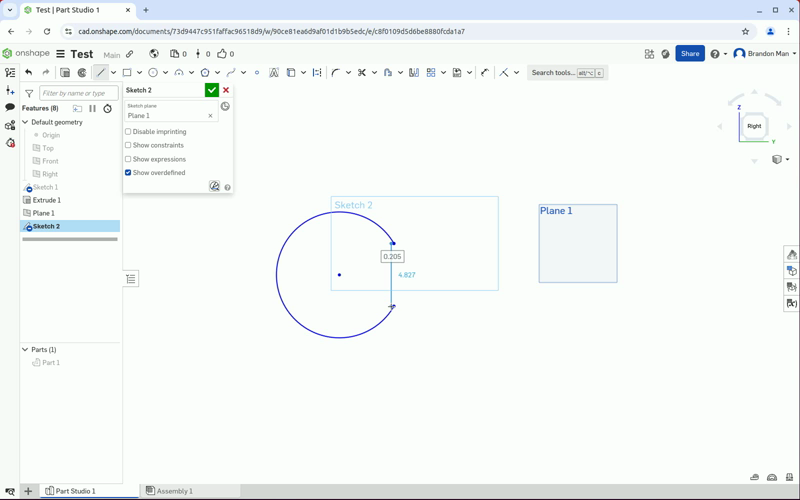
scroll(6)
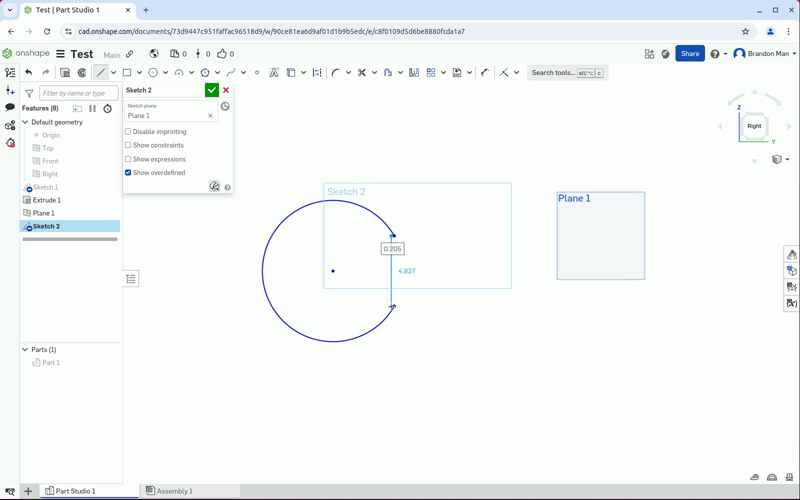
scroll(6)
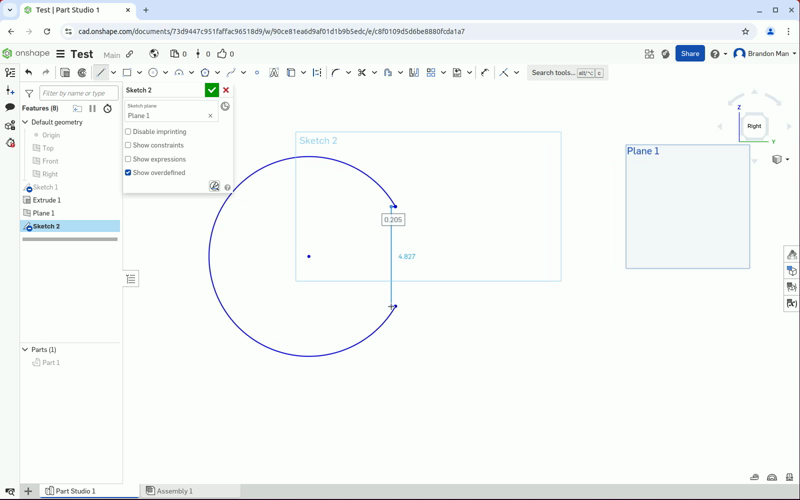
scroll(6)
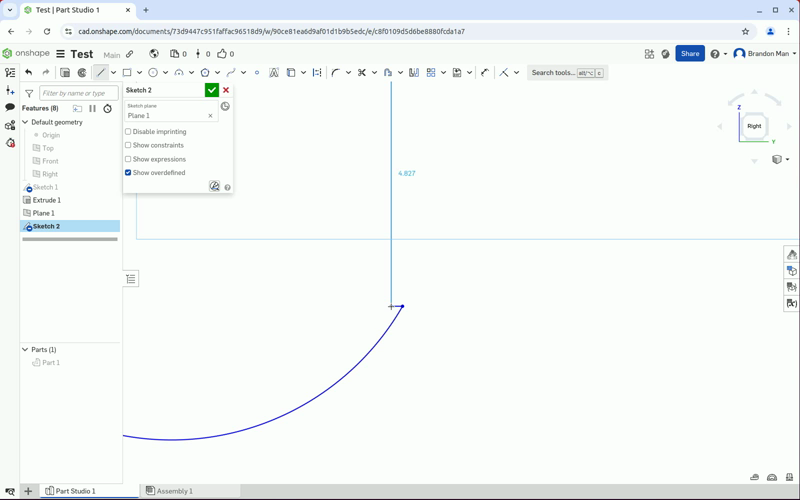
key_up(shift)
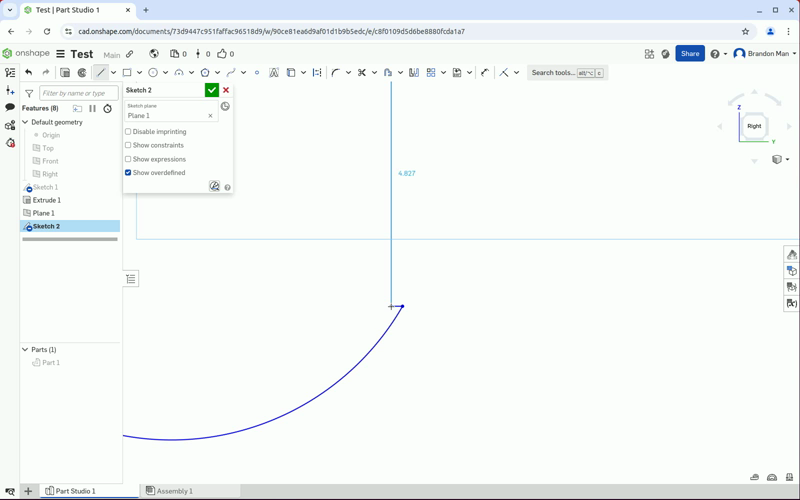
click(391, 306)
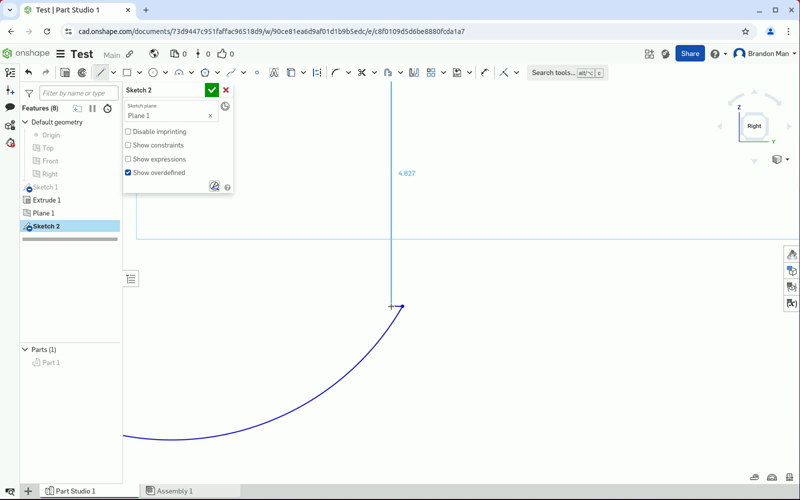
scroll(-6)
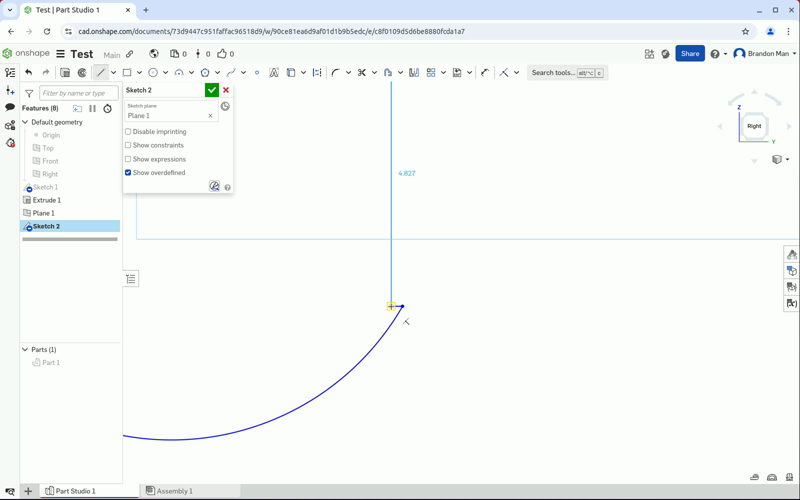
scroll(-6)
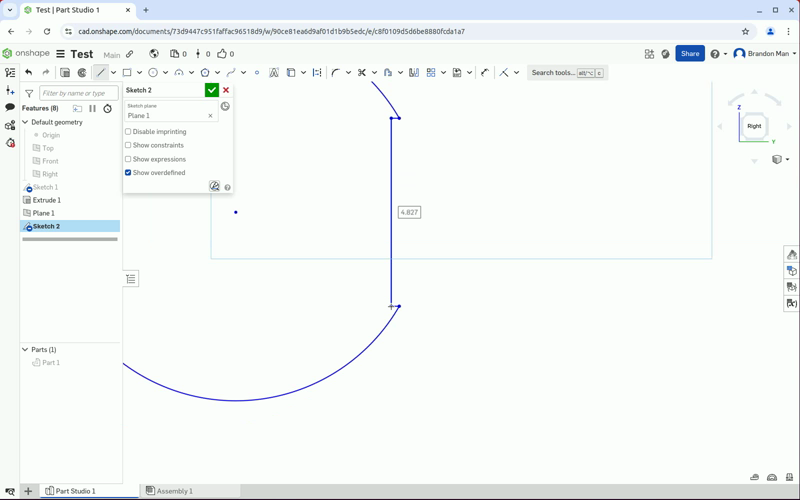
scroll(-6)
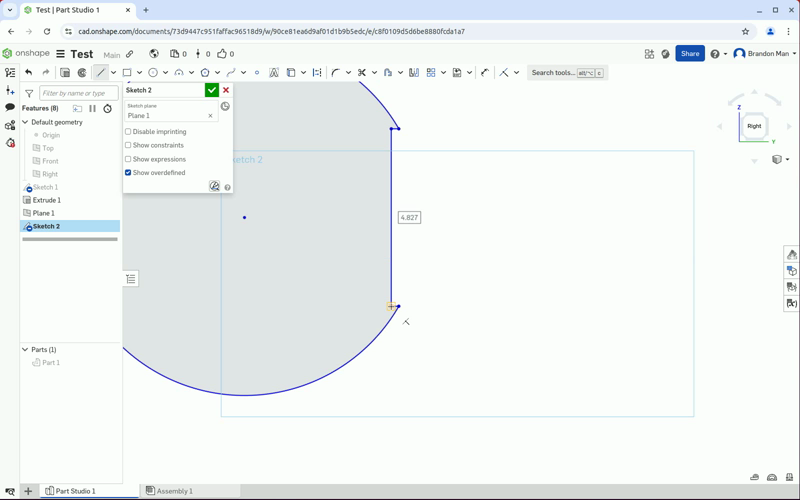
scroll(-6)
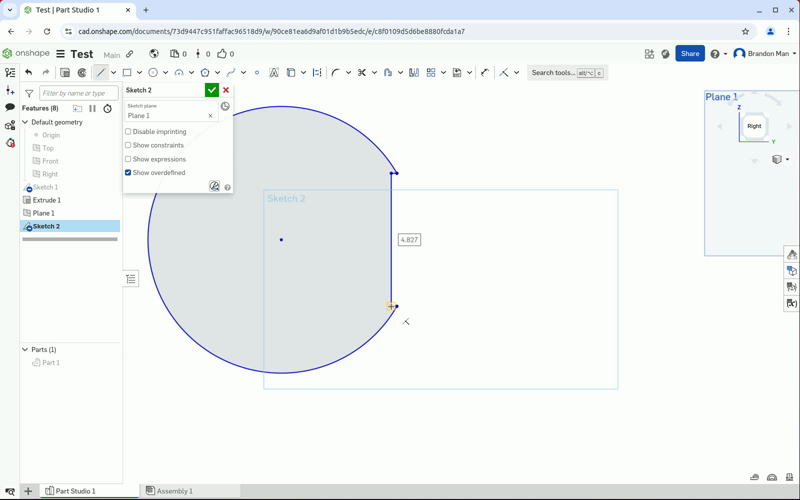
scroll(-6)
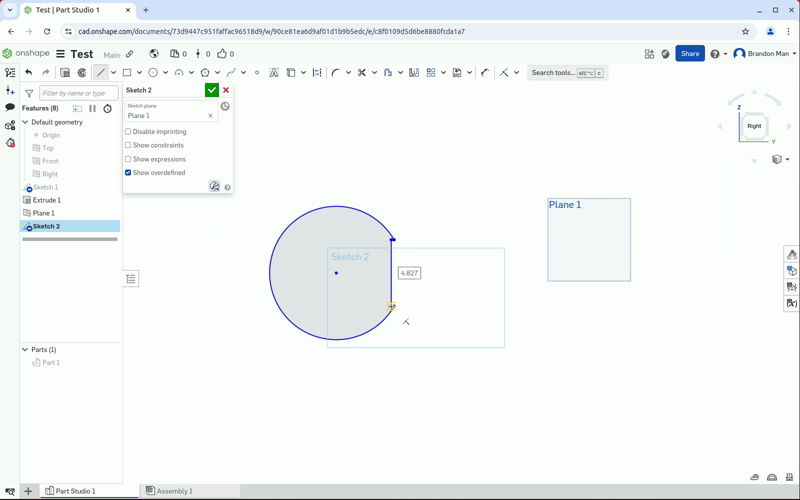
scroll(-6)
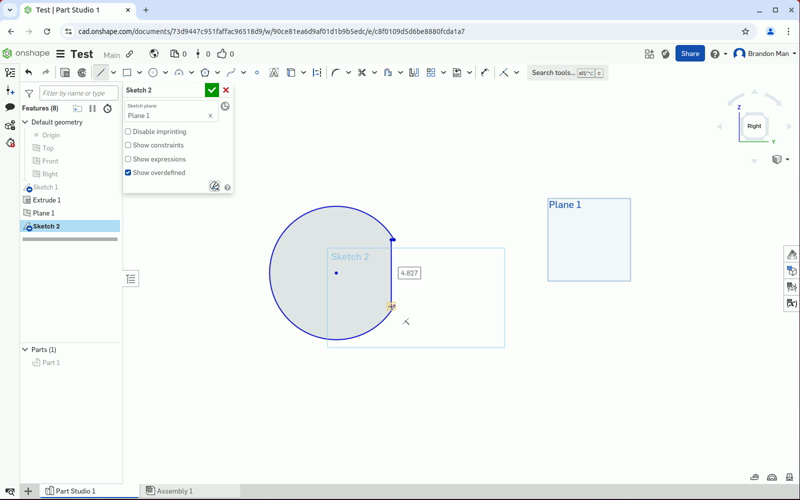
scroll(-6)
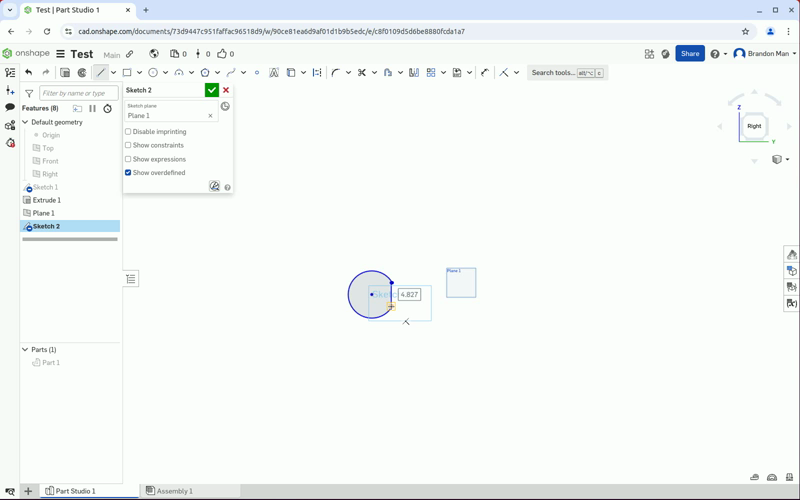
key(esc)
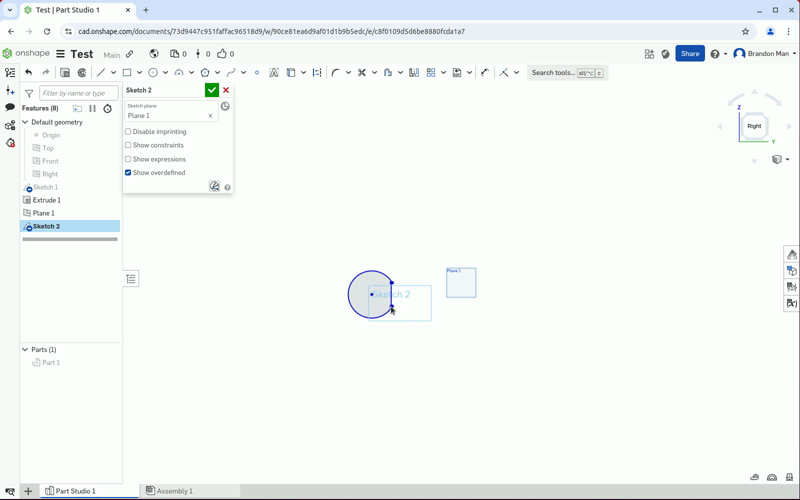
mouse_move(384, 309)
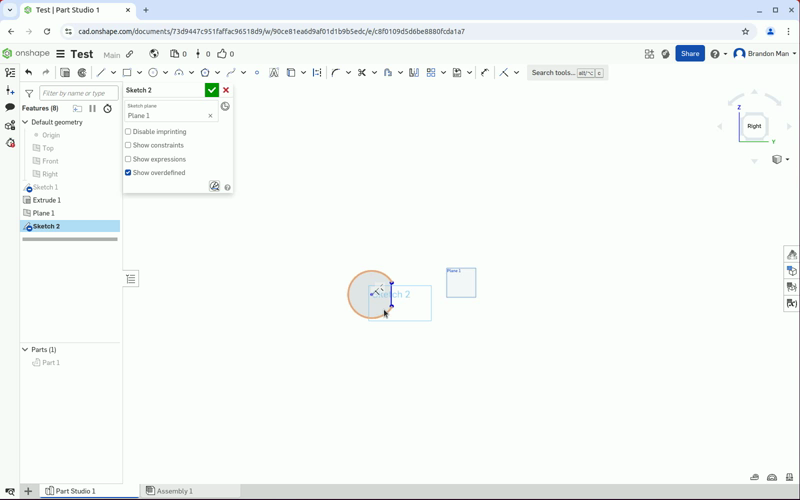
scroll(6)
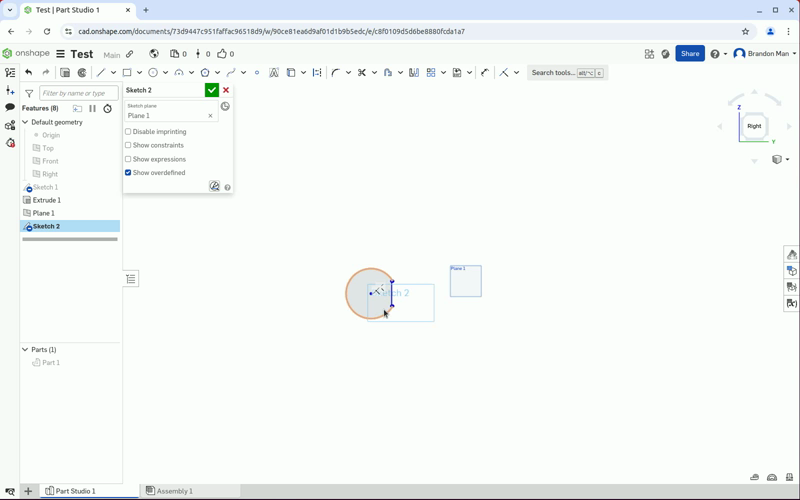
scroll(6)
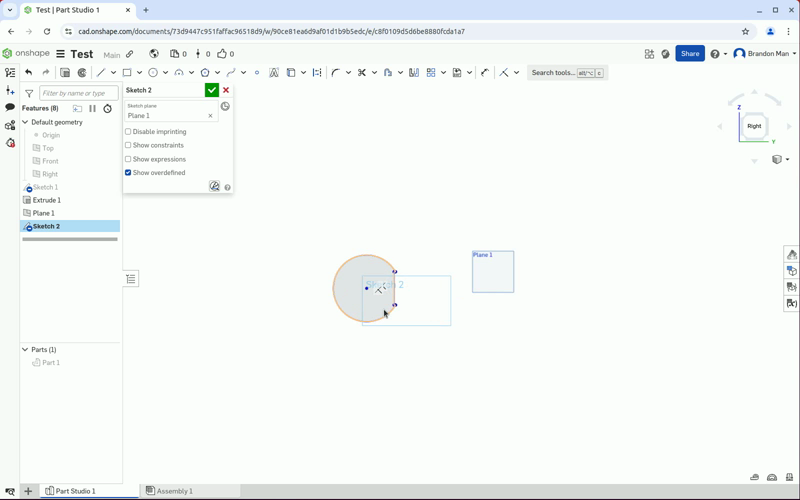
scroll(6)
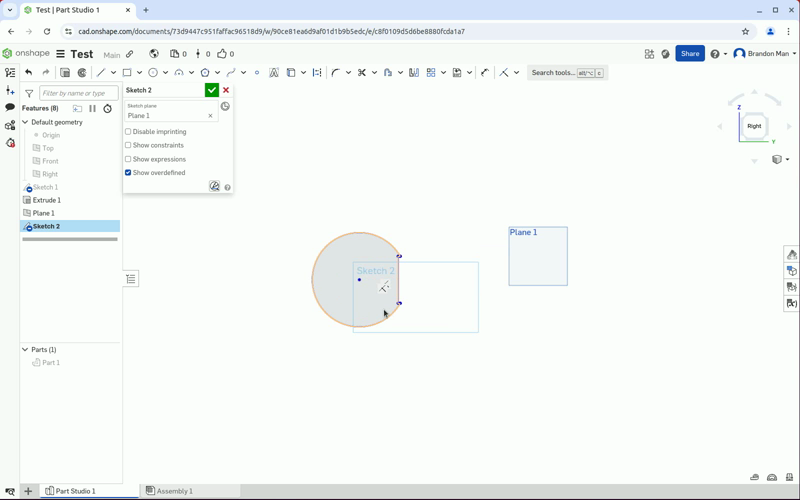
scroll(6)
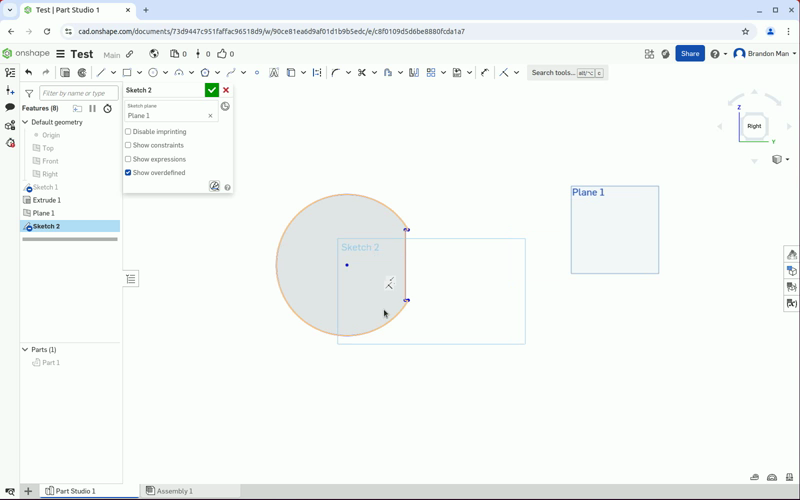
scroll(6)
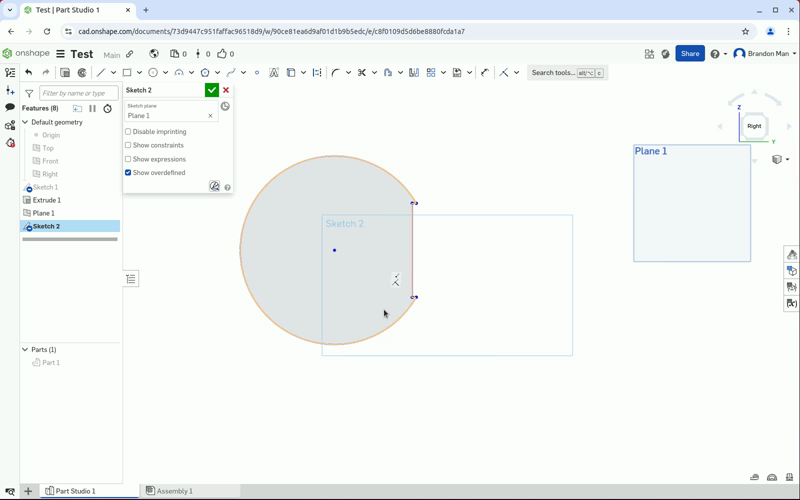
scroll(6)
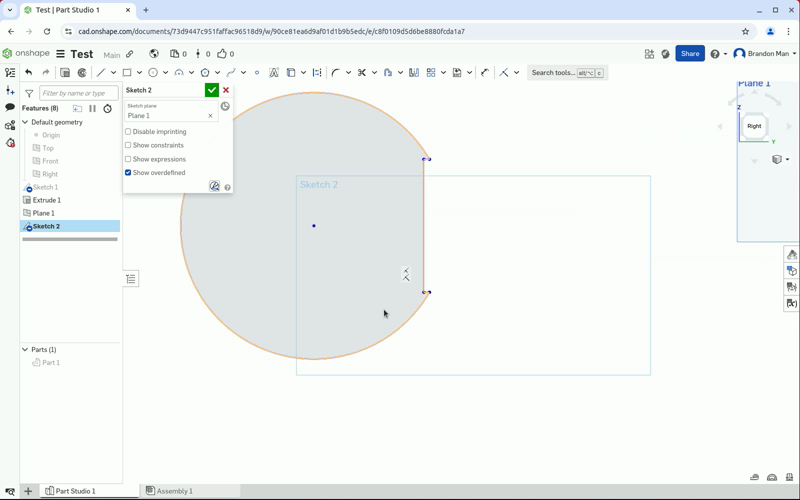
scroll(6)
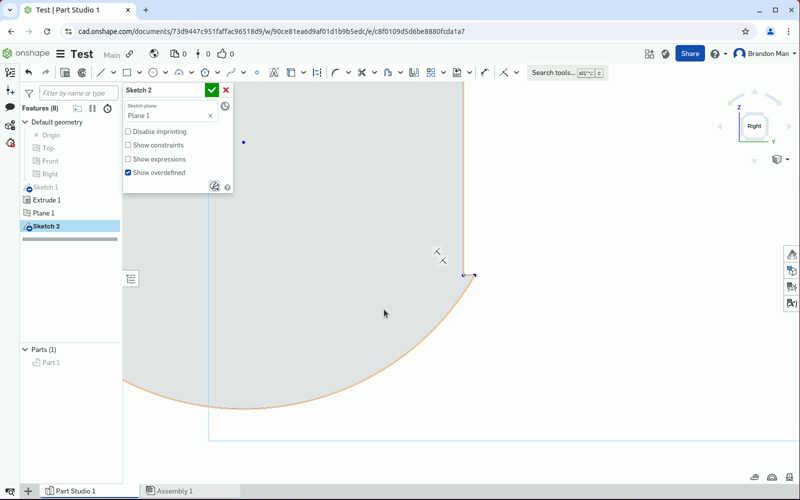
click(384, 309)
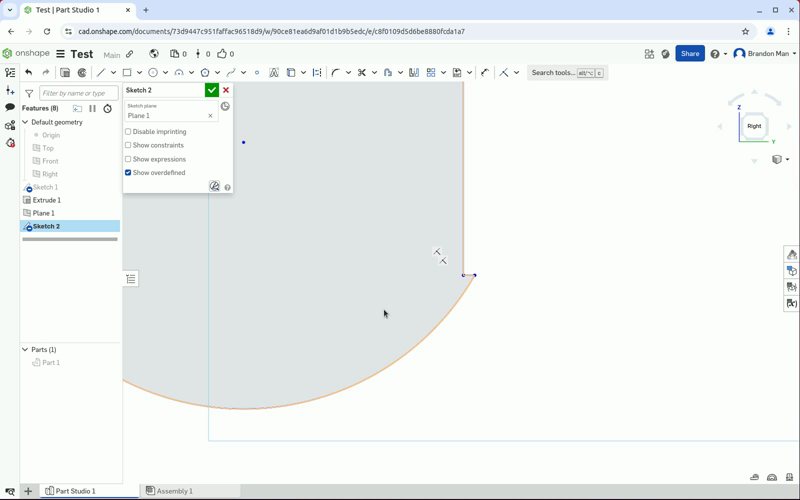
scroll(-6)
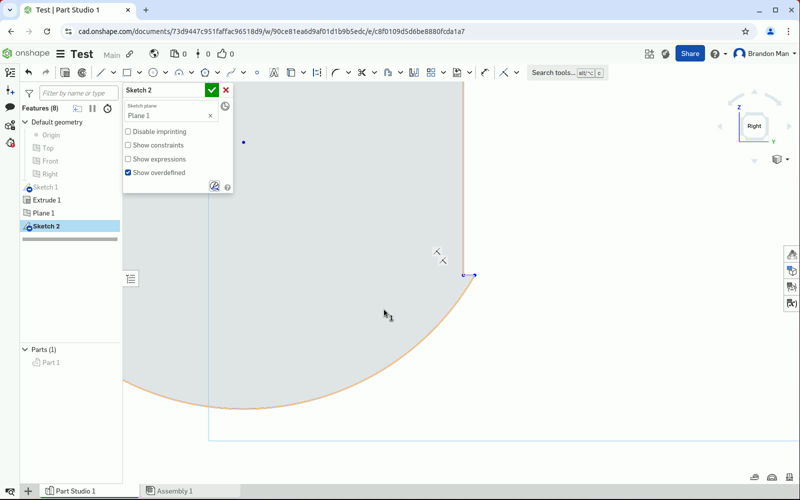
scroll(-6)
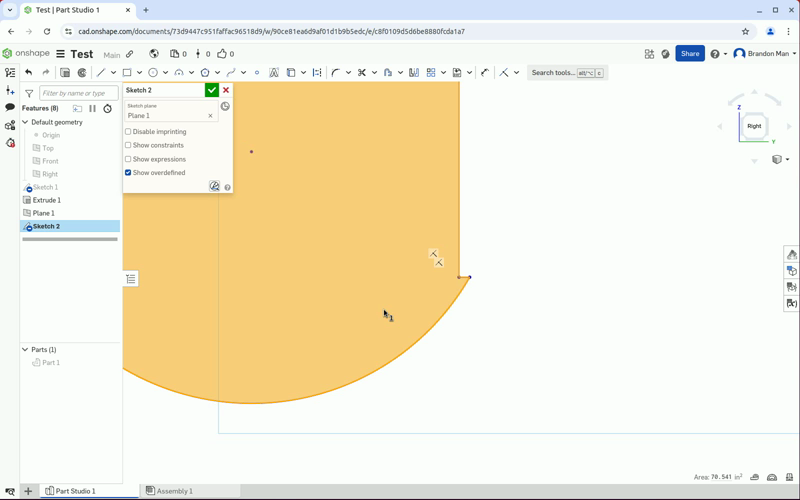
scroll(-6)
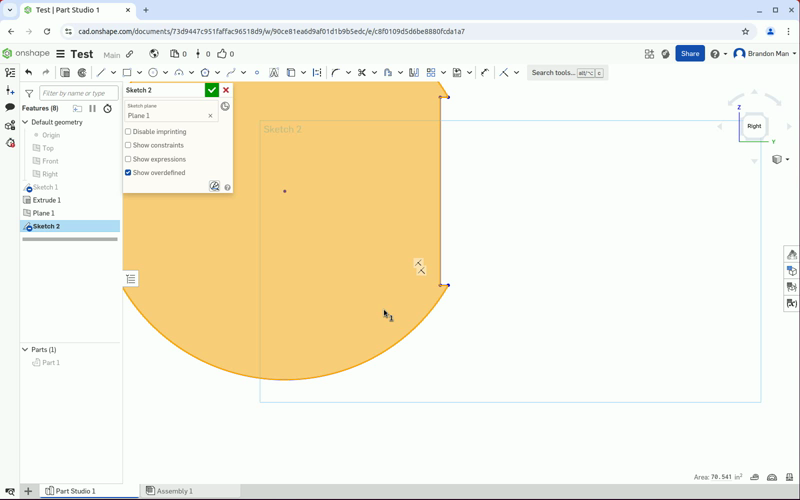
scroll(-6)
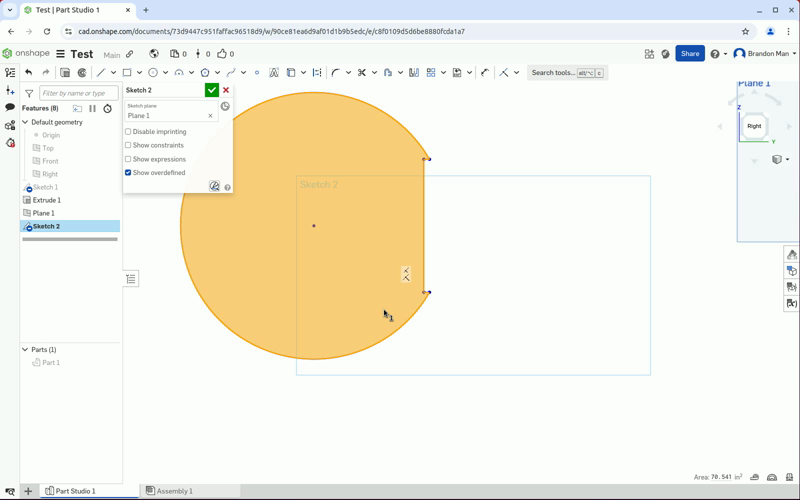
scroll(-6)
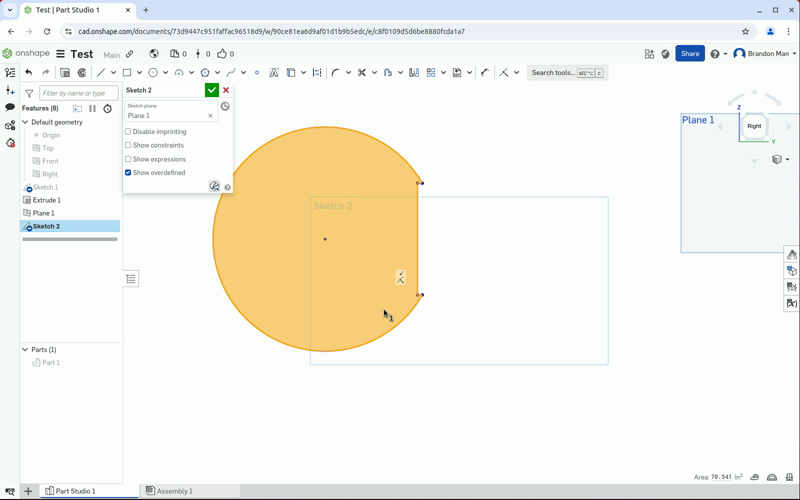
scroll(-6)
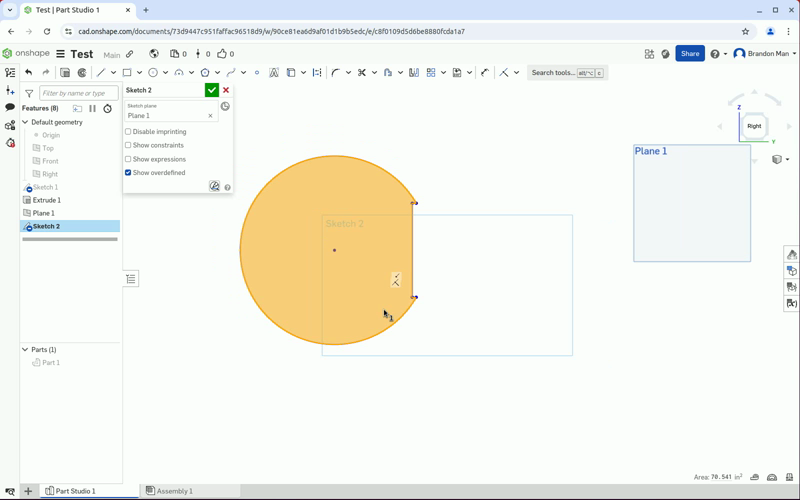
scroll(-6)
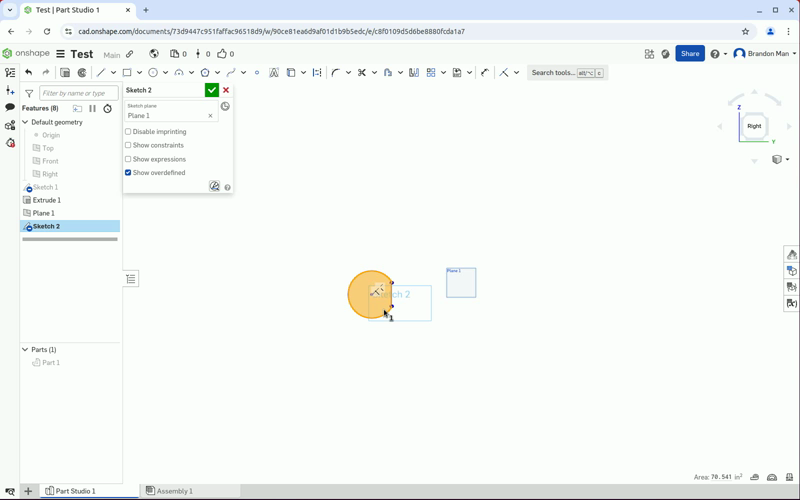
mouse_move(73, 352)
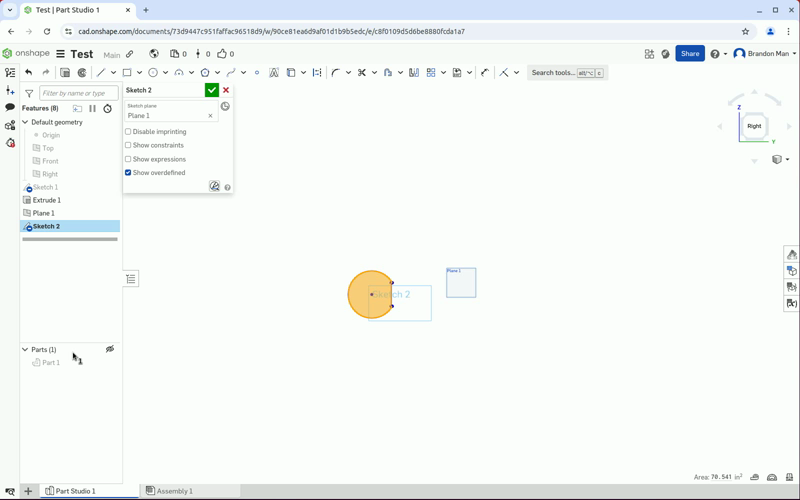
key(shift+y)
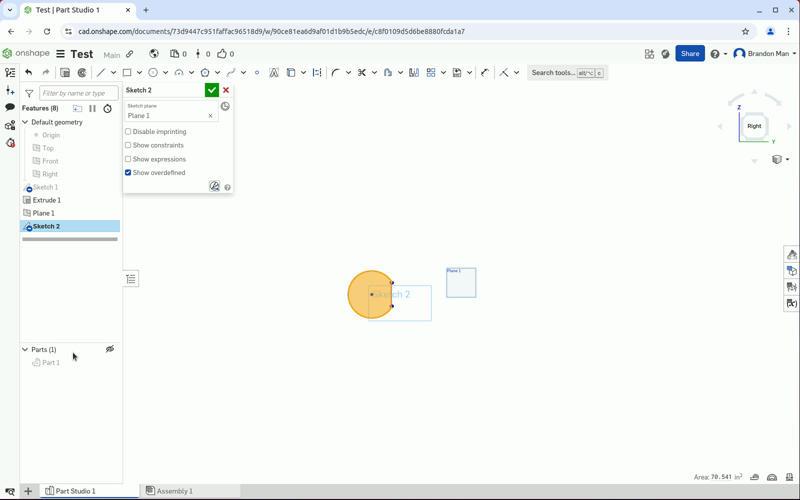
key(shift+e)
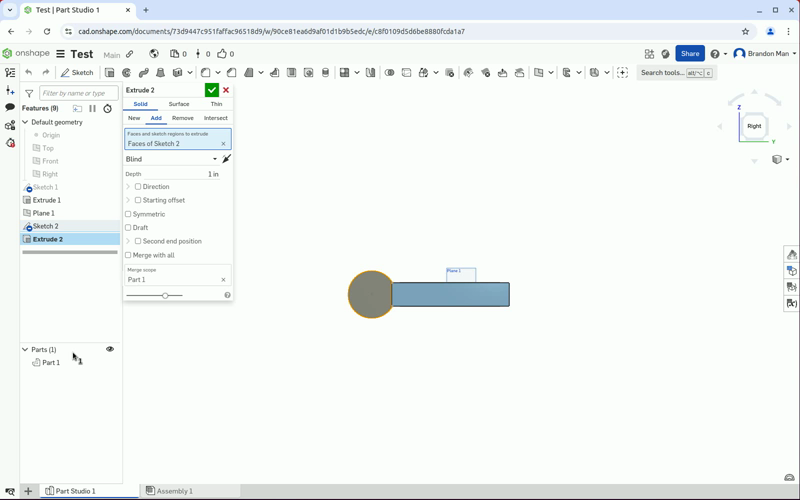
mouse_move(143, 106)
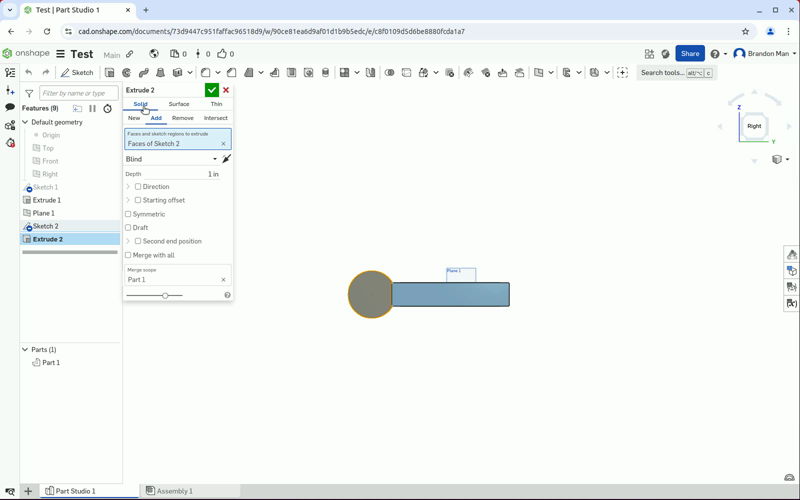
click(143, 106)
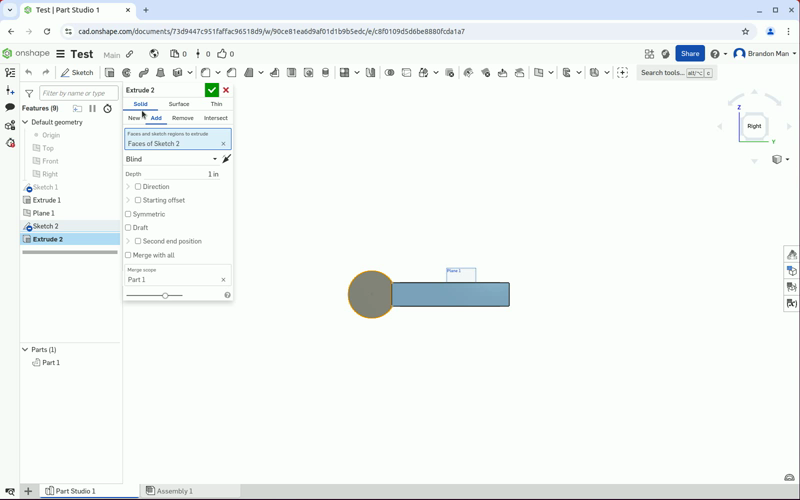
mouse_move(137, 120)
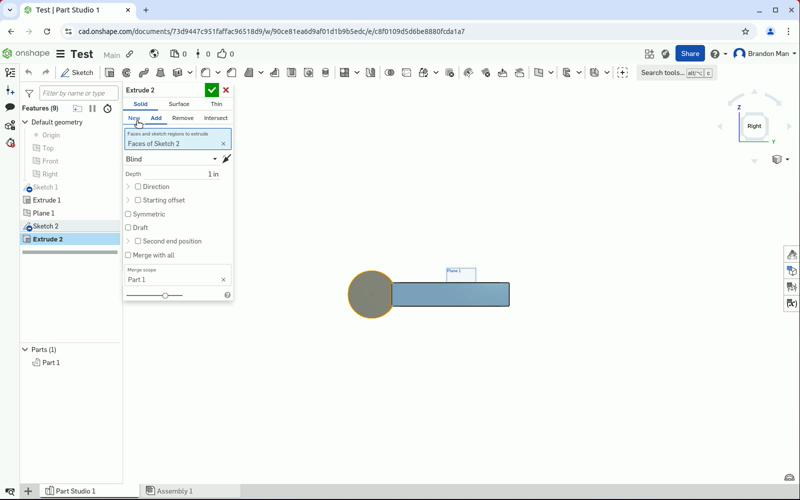
click(137, 120)
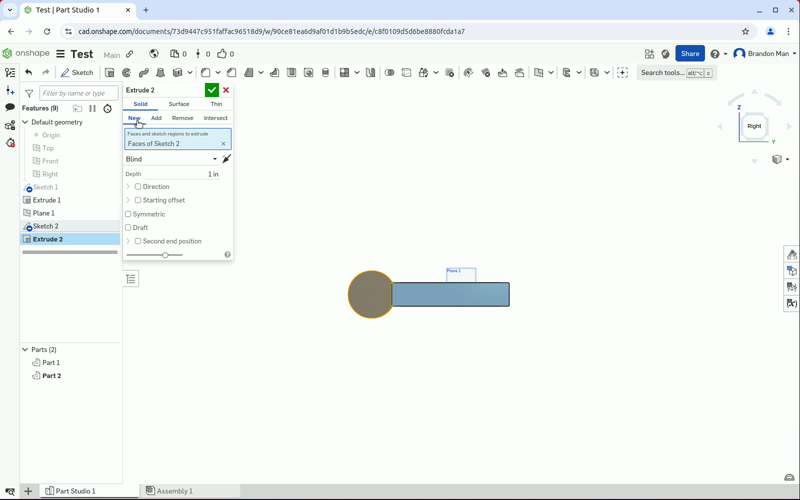
key(tab, 4)
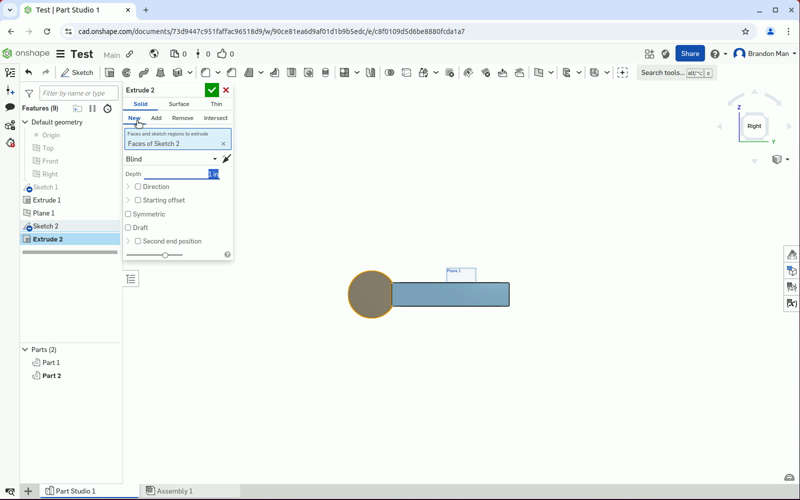
text(-19.257)
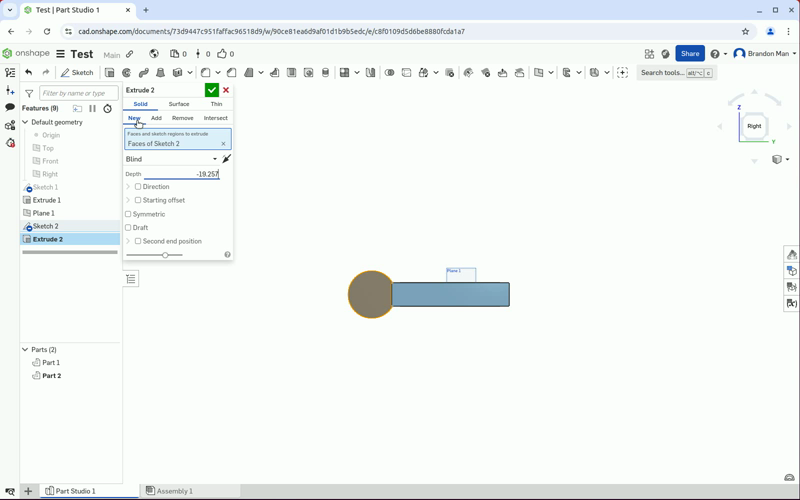
key(enter)
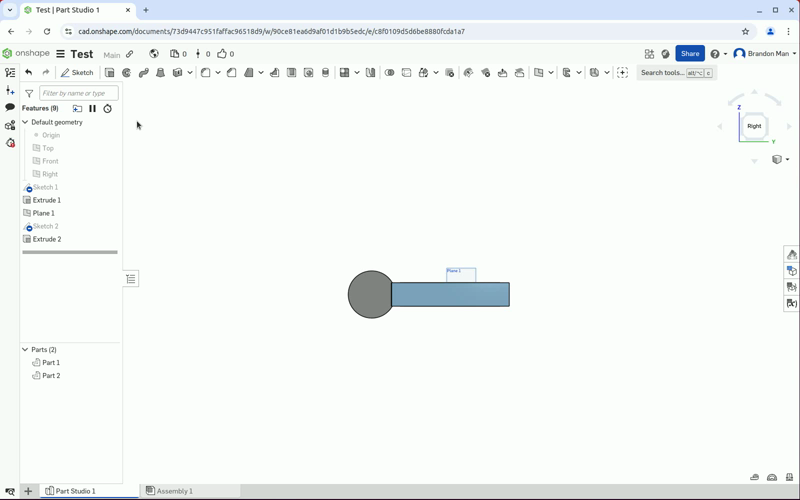
key(shift+h)
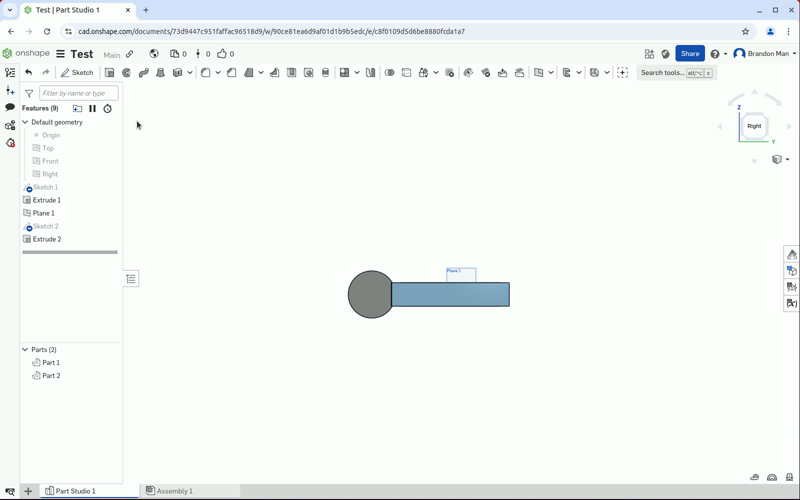
key(shift+h)
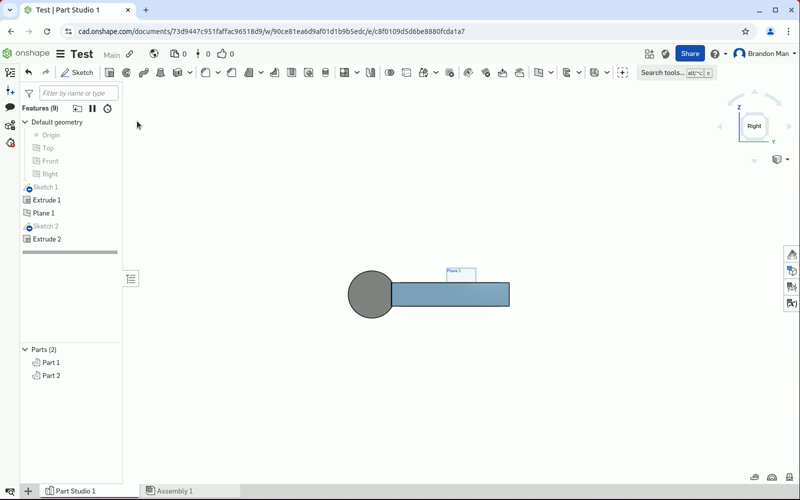
mouse_move(73, 189)
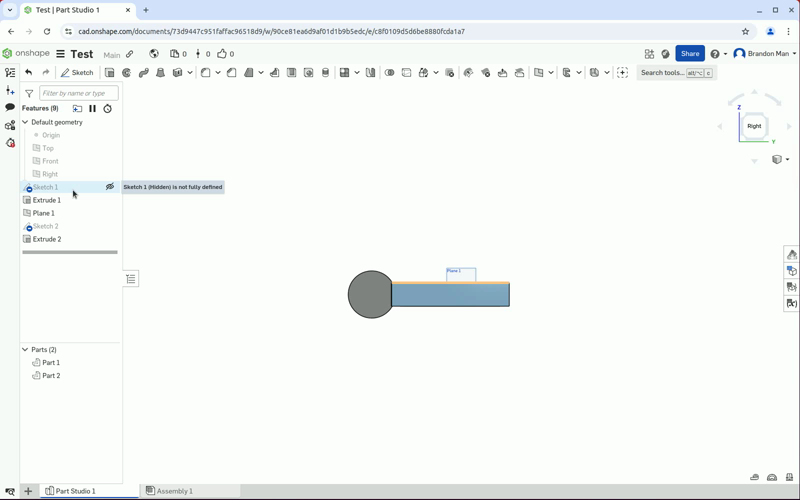
click(73, 189)
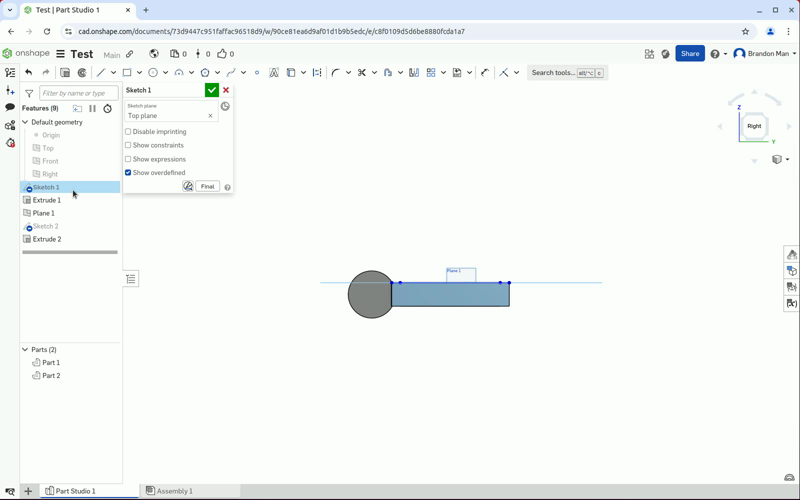
mouse_move(229, 92)
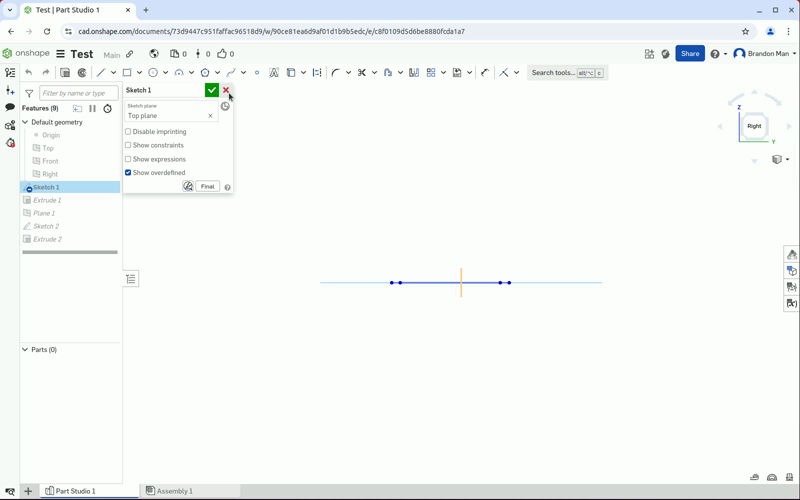
click(229, 92)
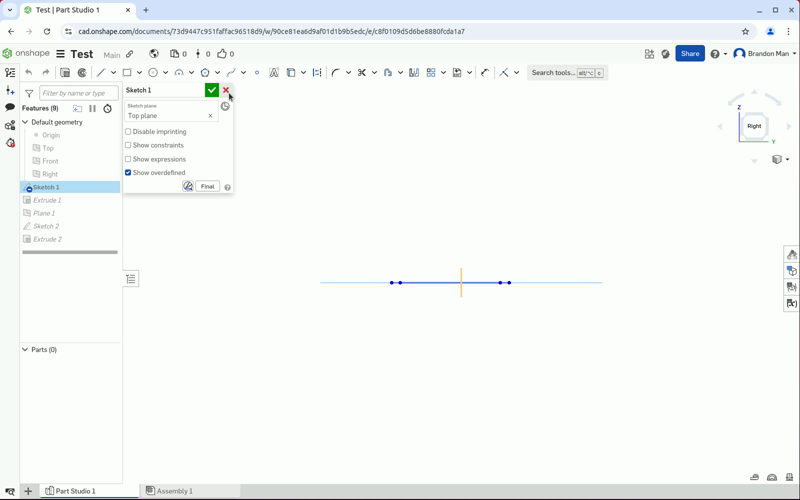
key(shift+s)
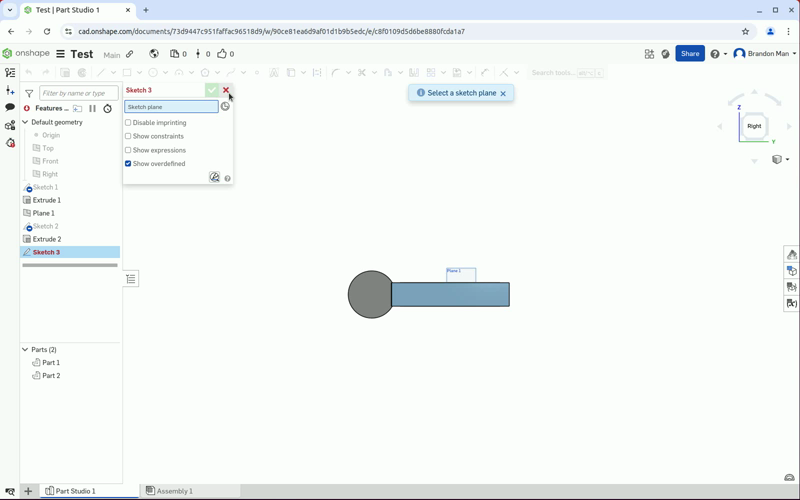
mouse_move(73, 215)
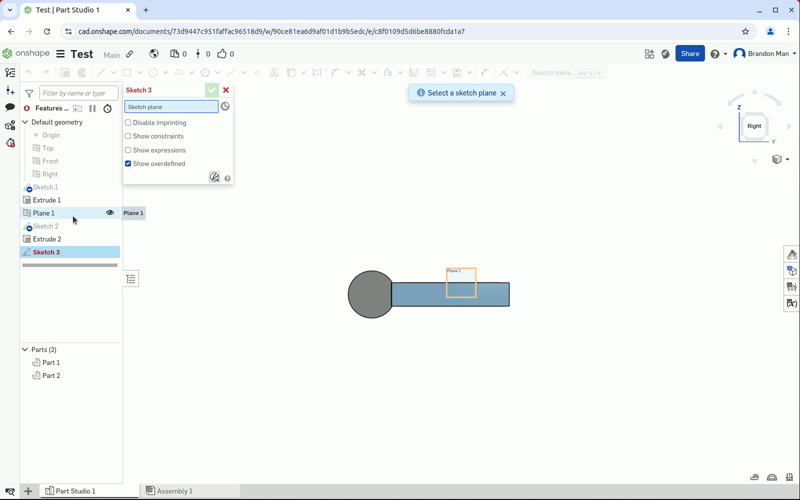
click(73, 215)
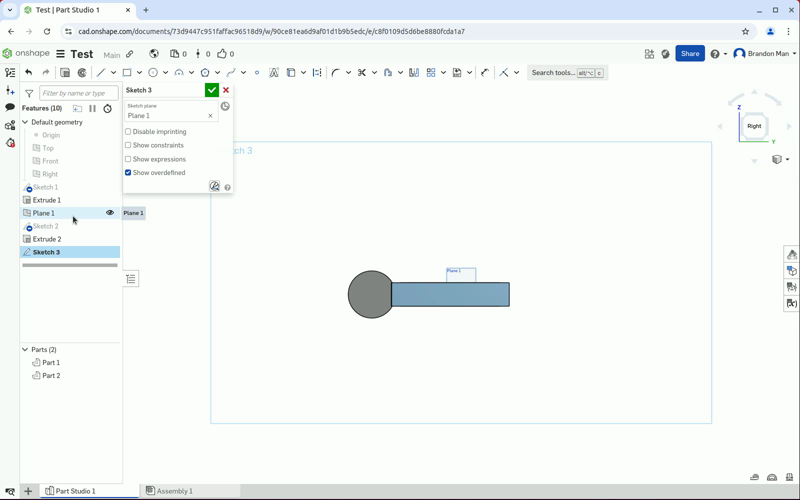
mouse_move(73, 352)
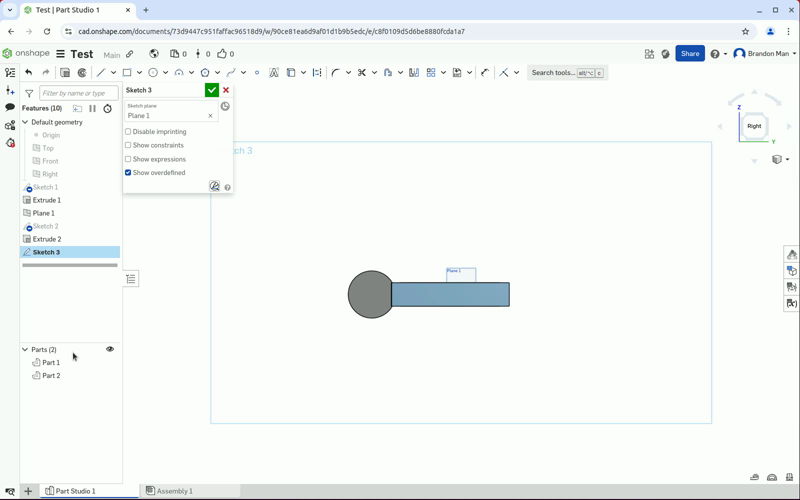
key(y)
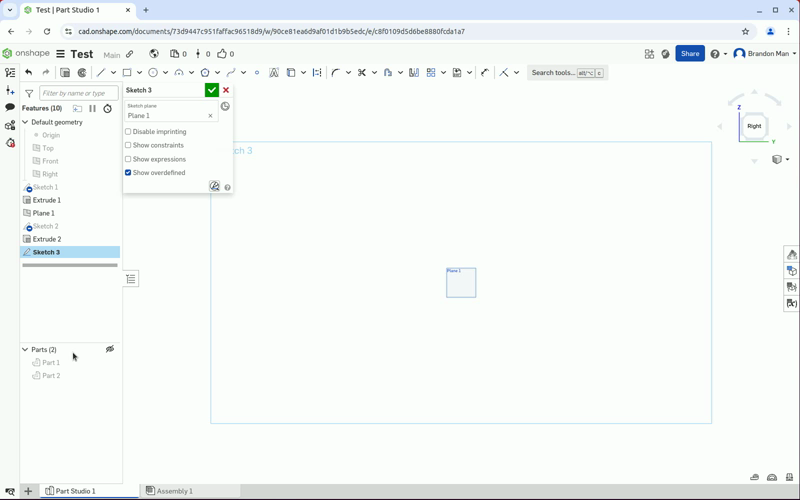
key(l)
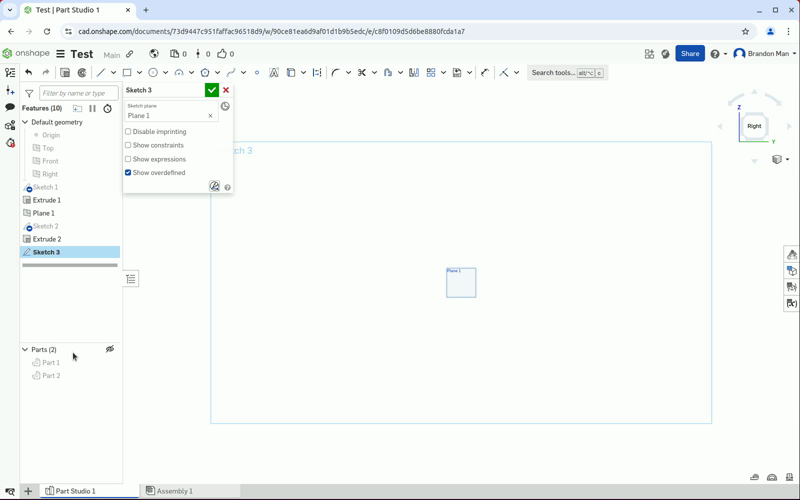
key_down(shift)
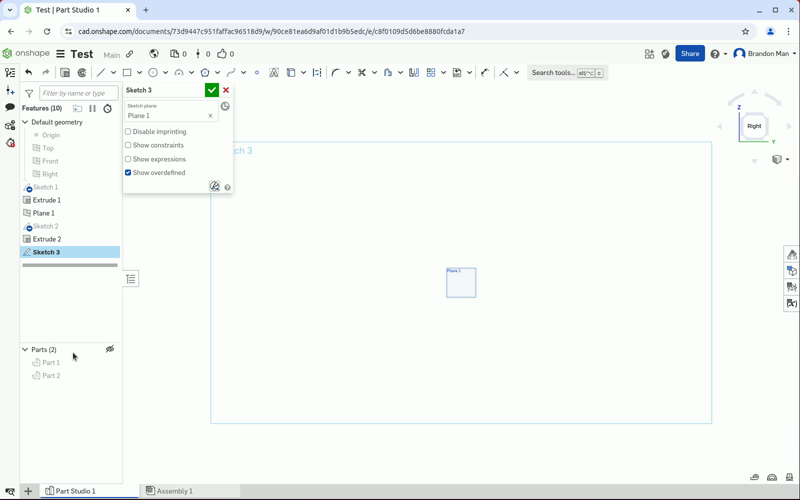
mouse_move(508, 306)
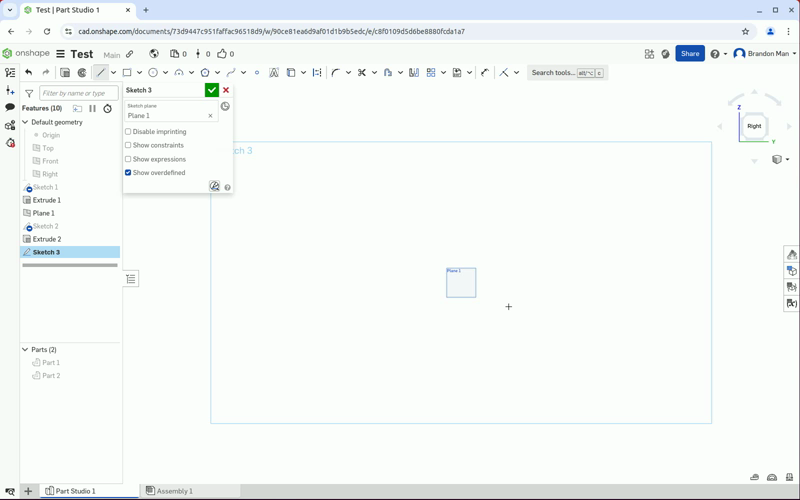
click(508, 306)
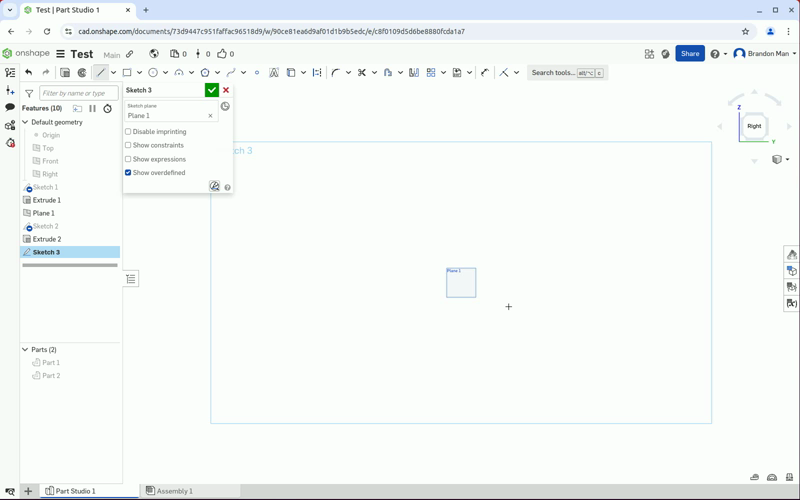
key_up(shift)
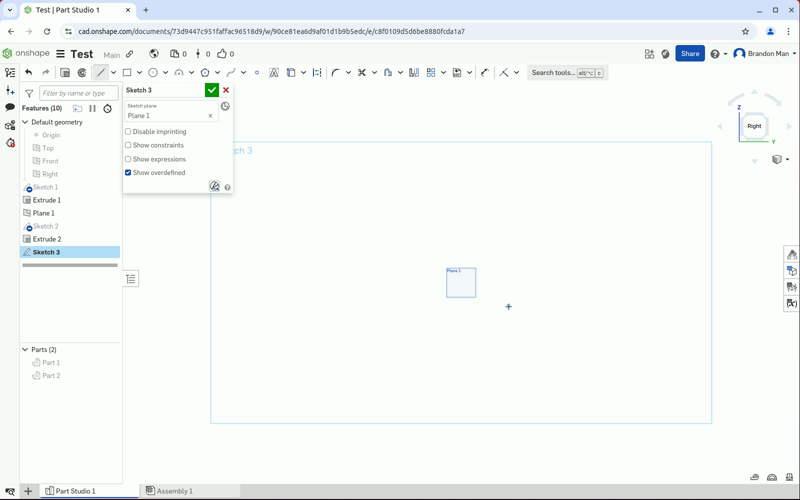
key_down(shift)
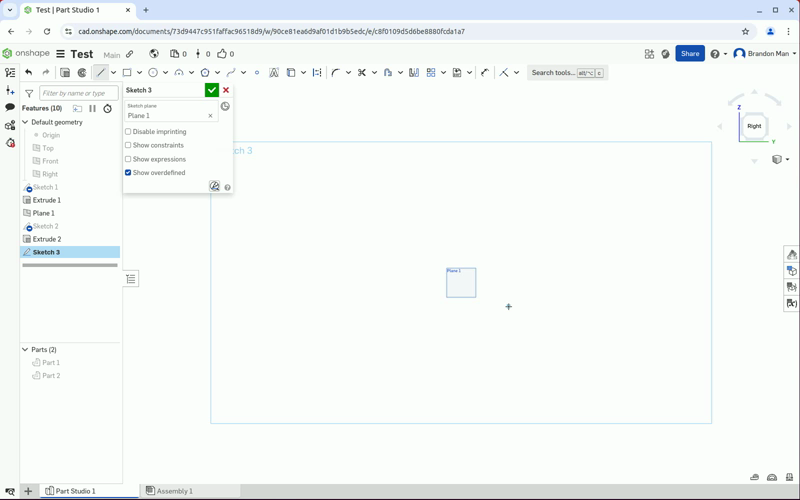
mouse_move(538, 306)
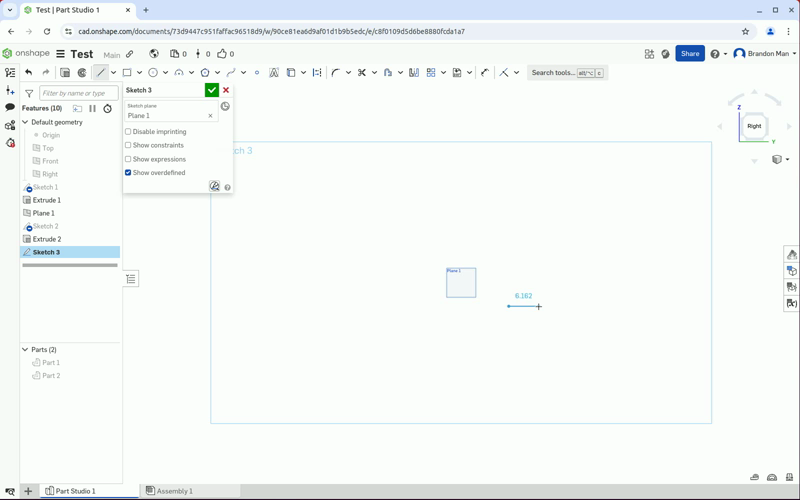
mouse_move(509, 306)
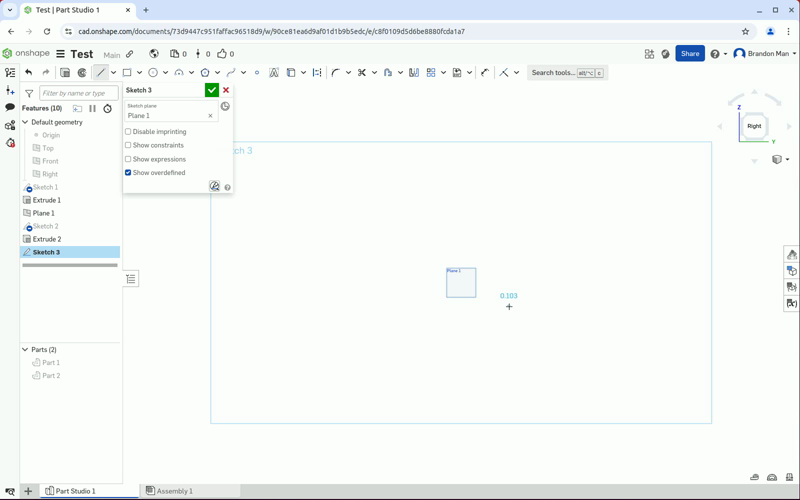
scroll(6)
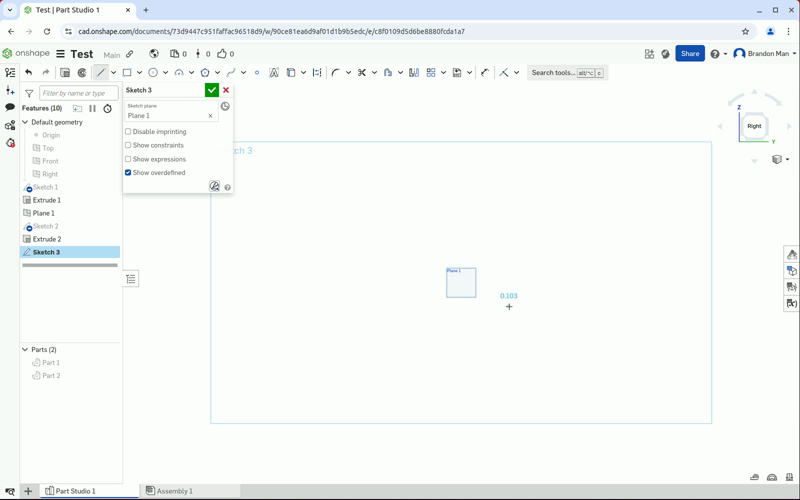
scroll(6)
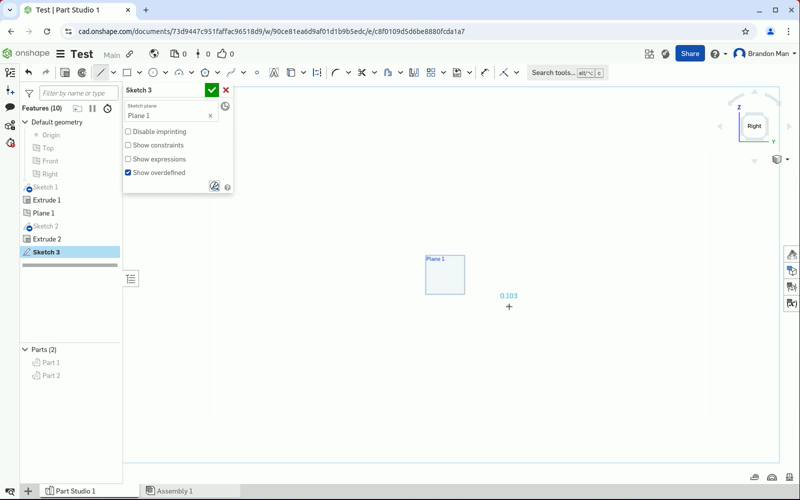
scroll(6)
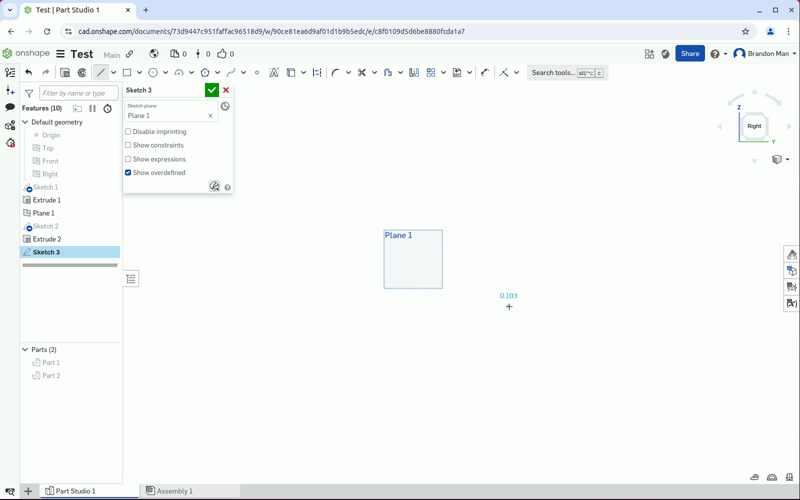
scroll(6)
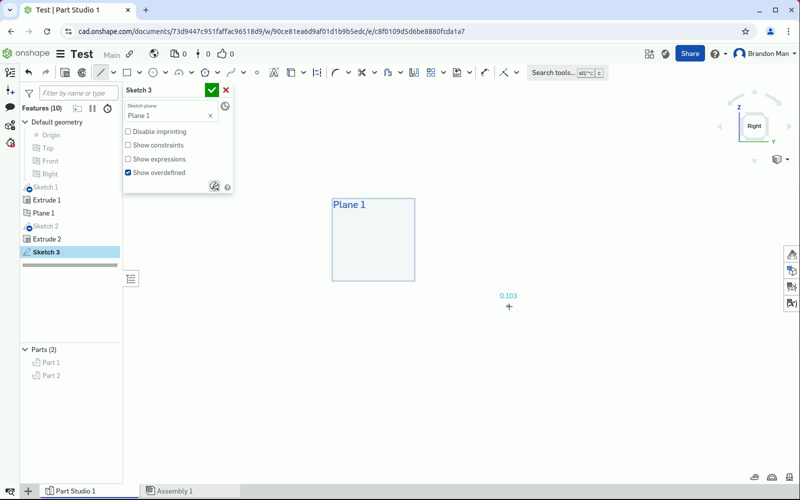
scroll(6)
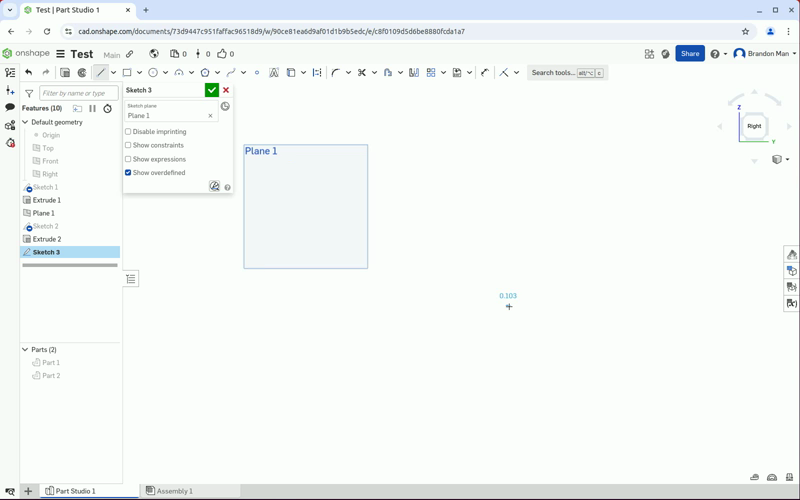
scroll(6)
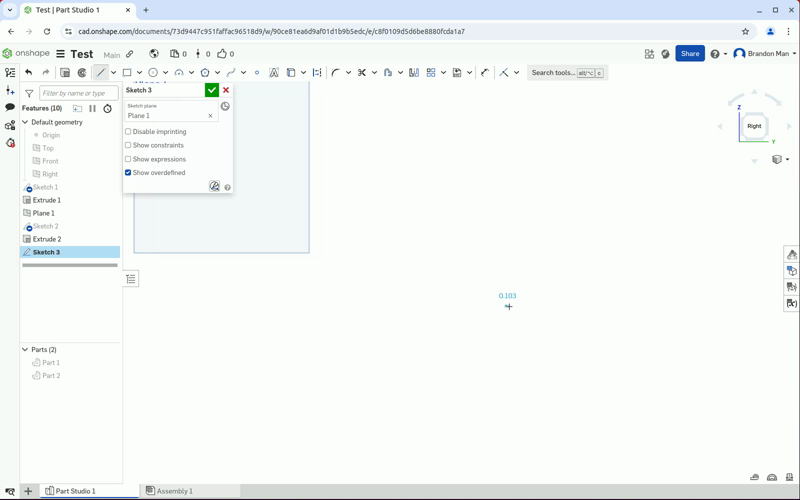
scroll(6)
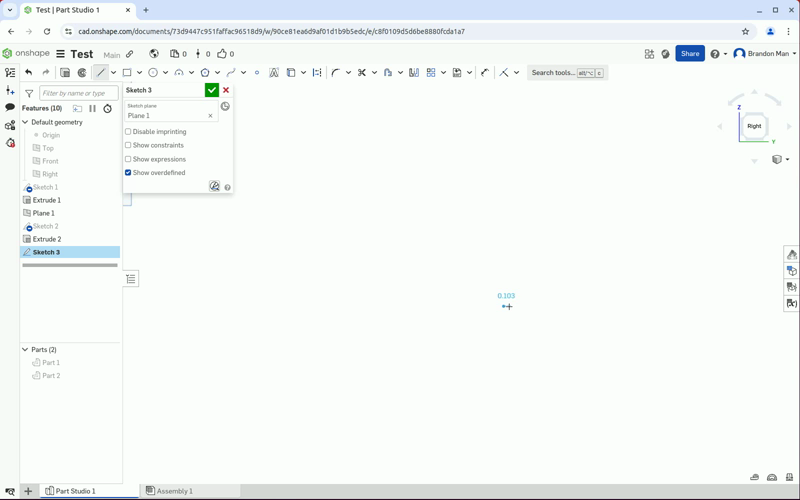
click(509, 306)
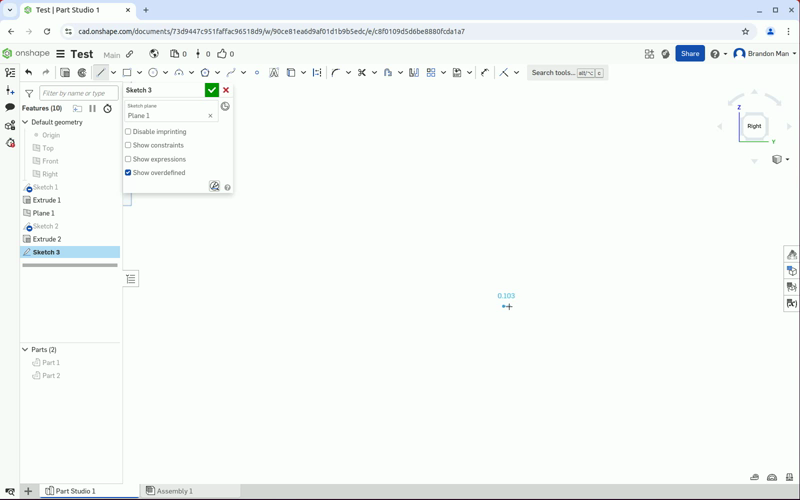
scroll(-6)
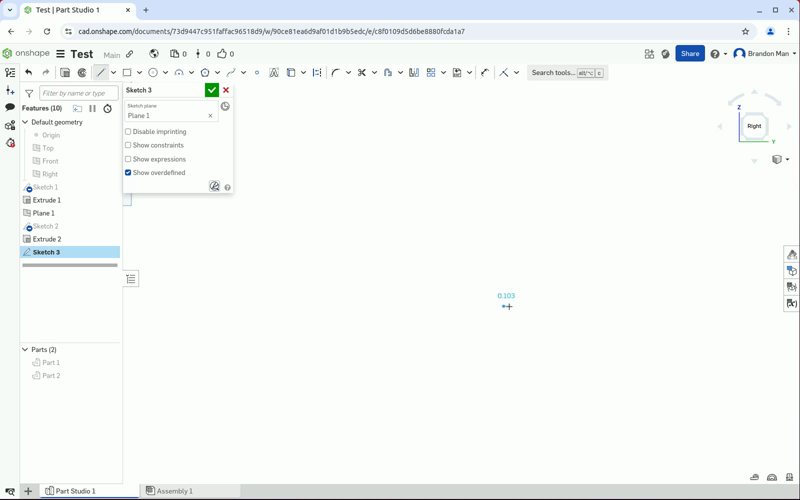
scroll(-6)
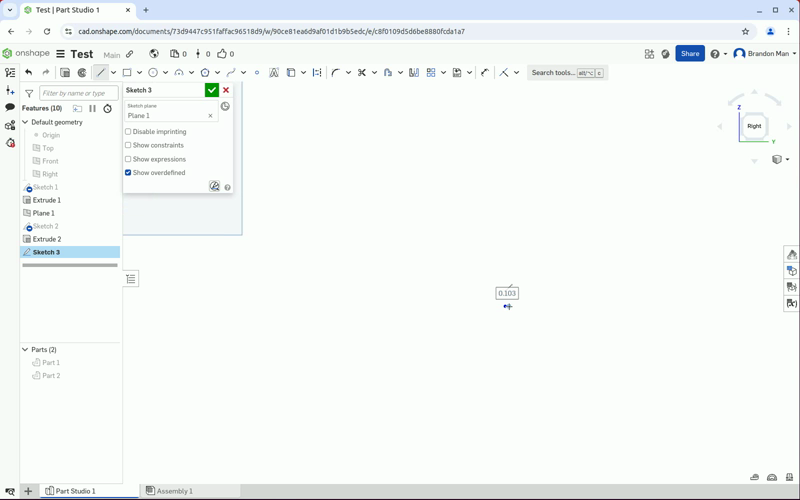
scroll(-6)
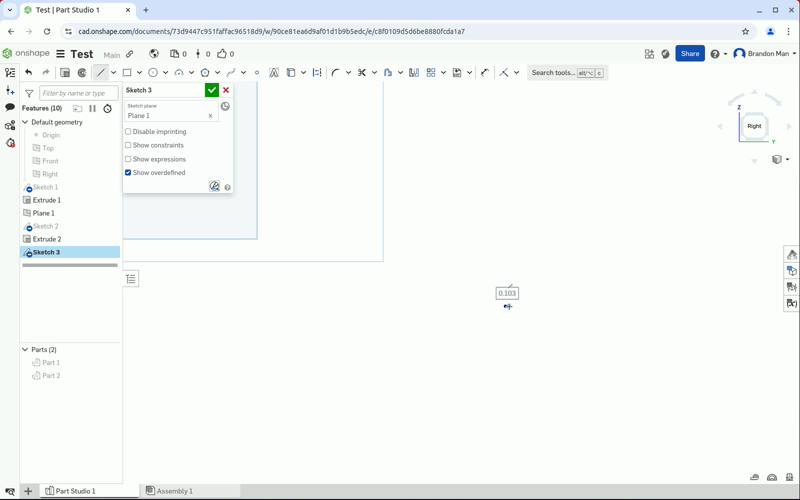
scroll(-6)
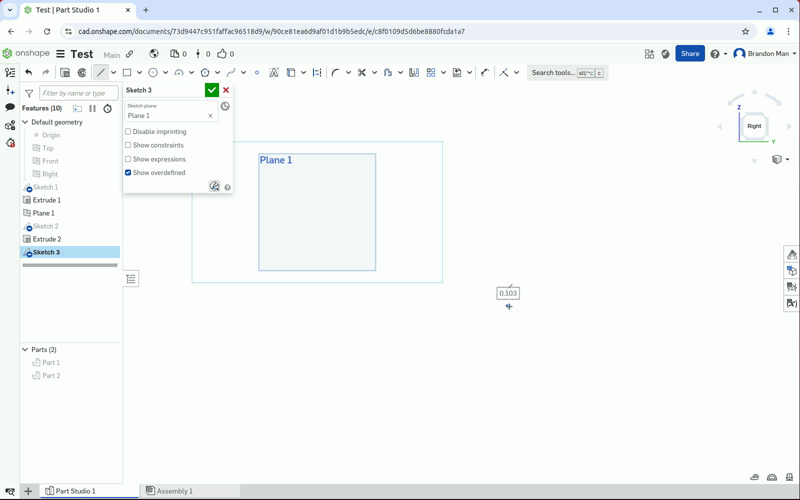
scroll(-6)
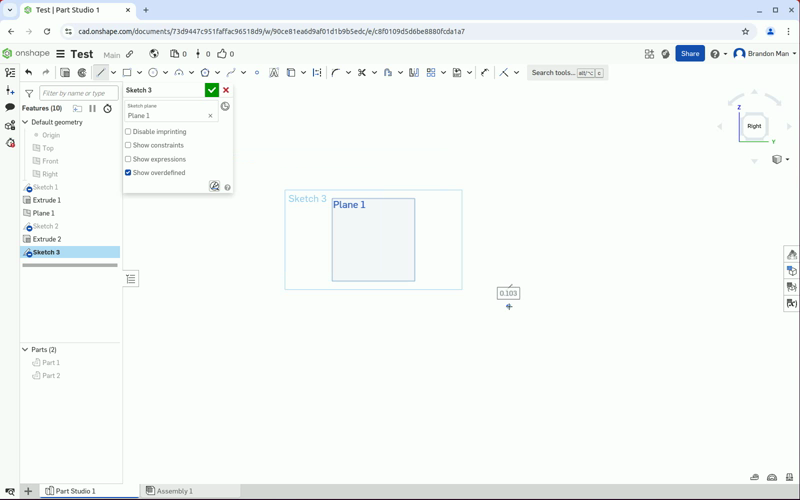
scroll(-6)
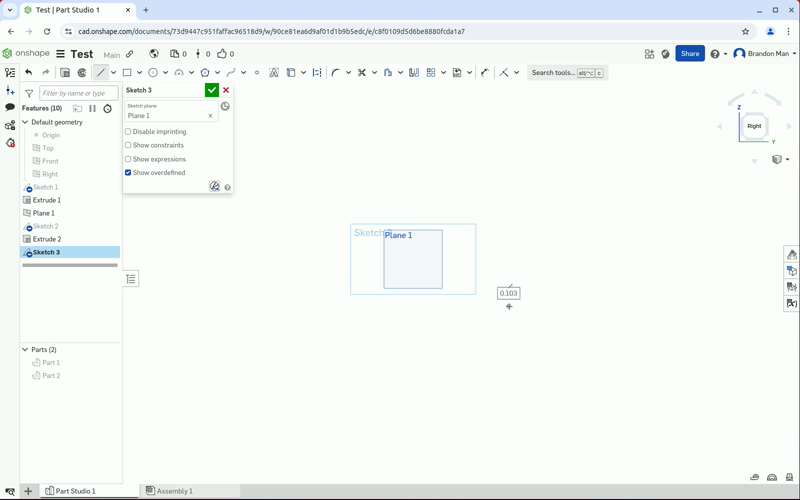
scroll(-6)
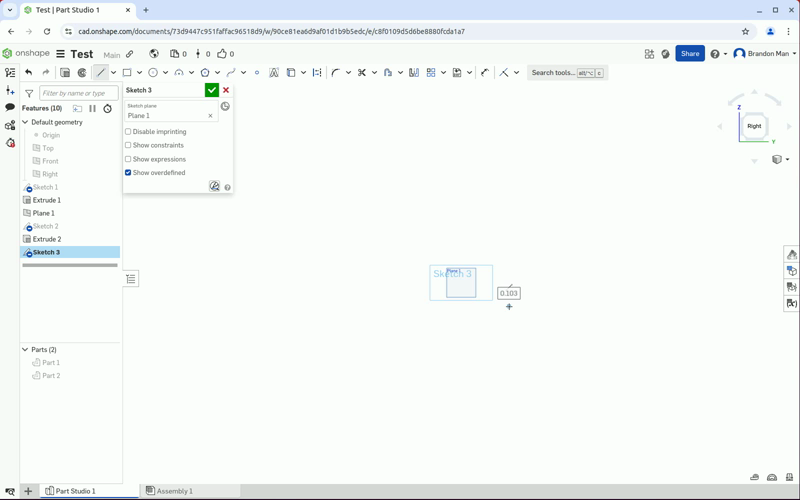
key_up(shift)
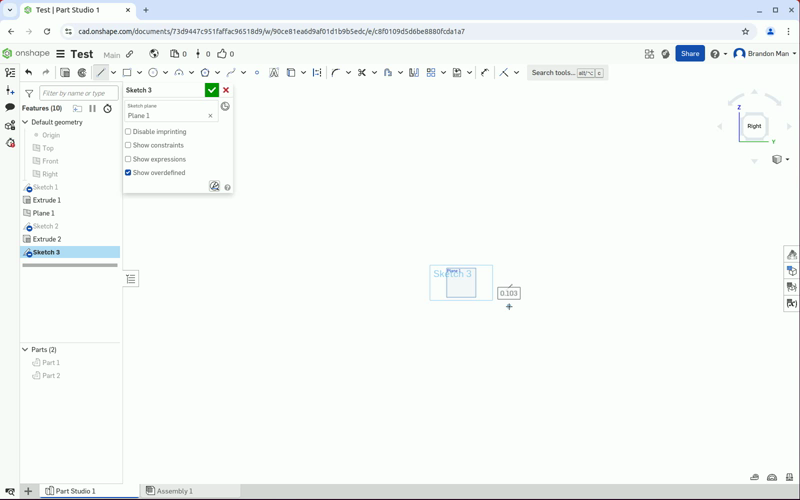
key_down(shift)
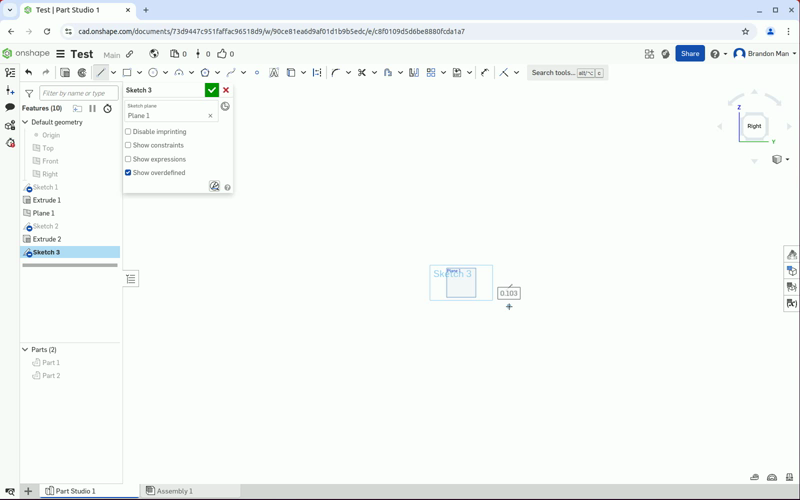
mouse_move(539, 306)
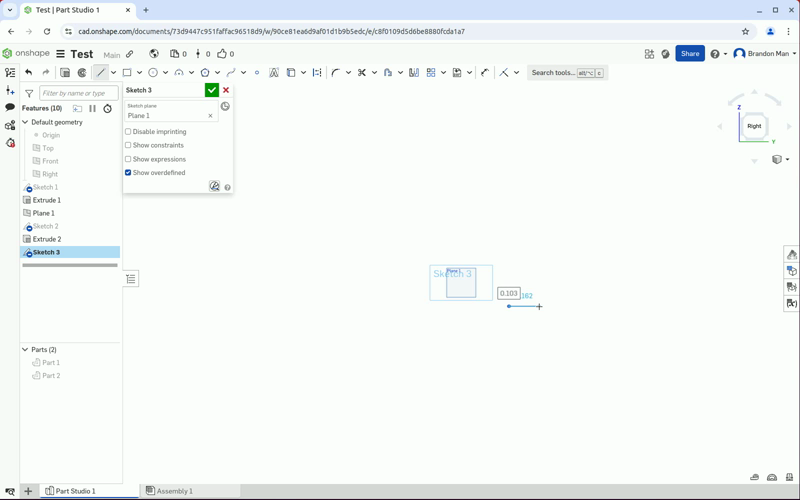
mouse_move(509, 282)
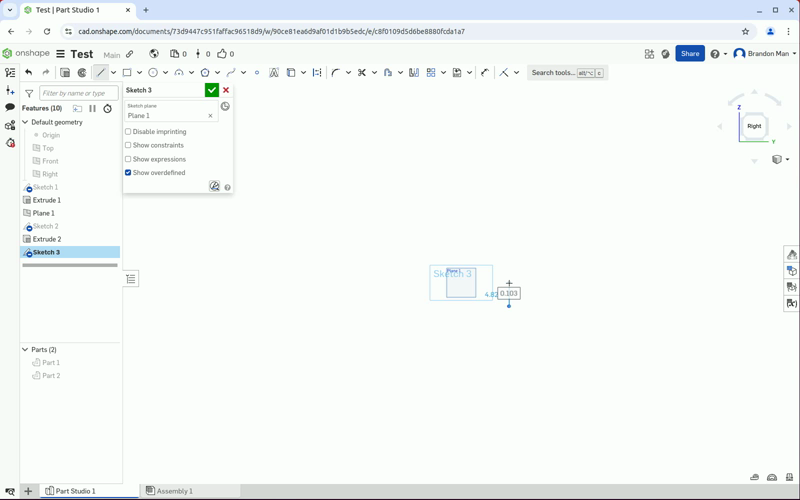
click(509, 282)
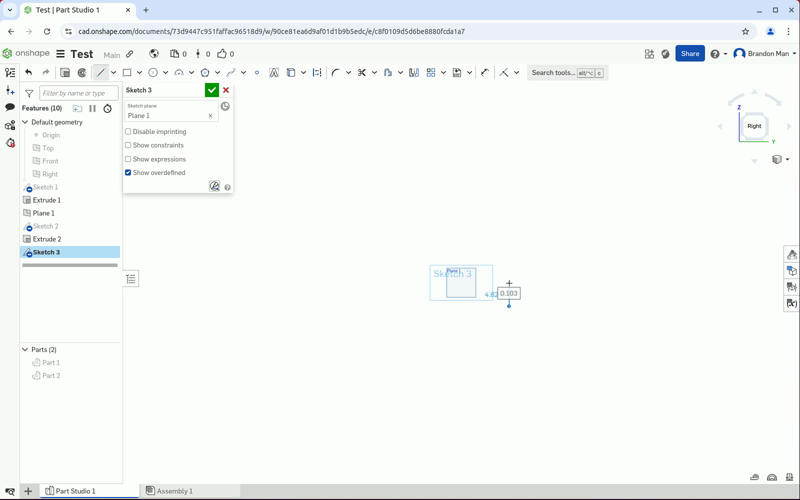
key_up(shift)
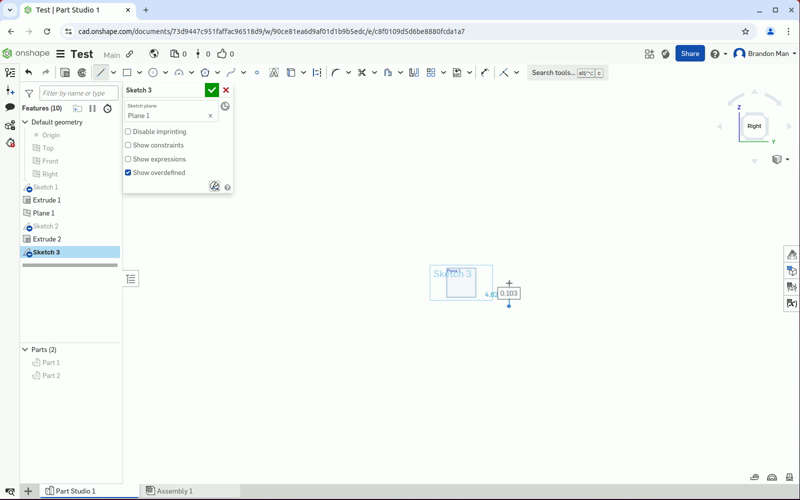
key_down(shift)
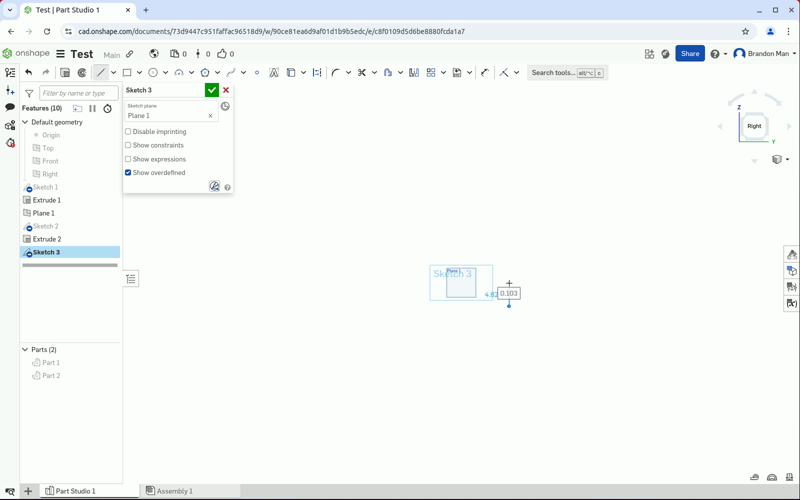
mouse_move(539, 282)
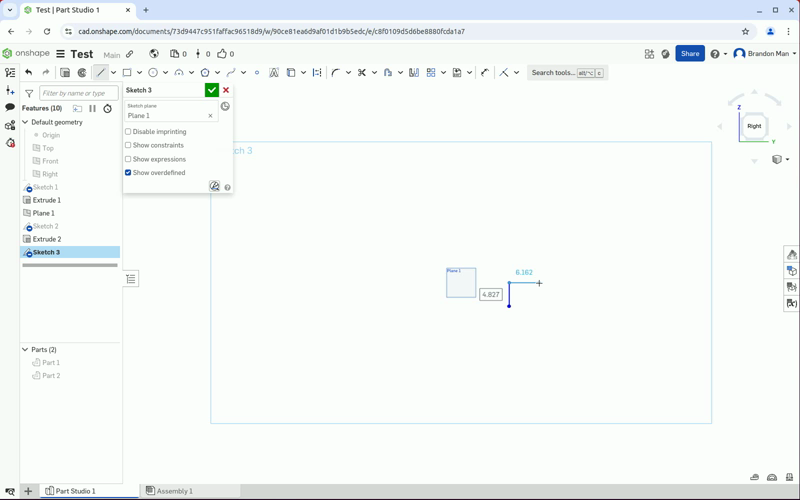
mouse_move(508, 282)
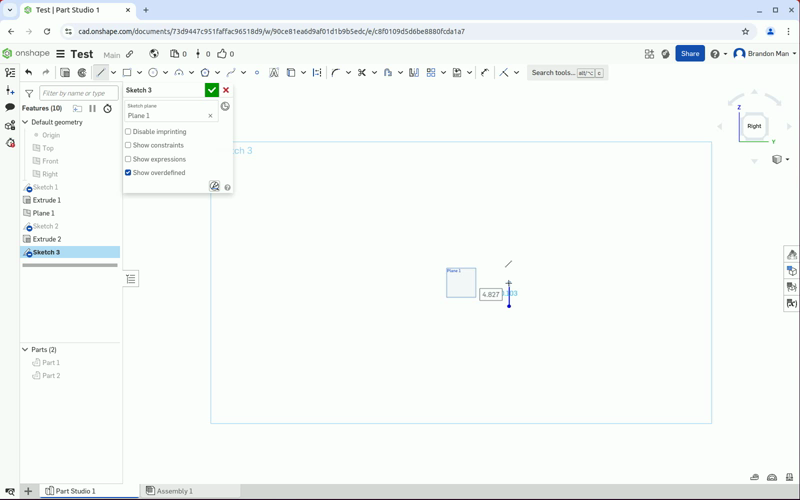
scroll(6)
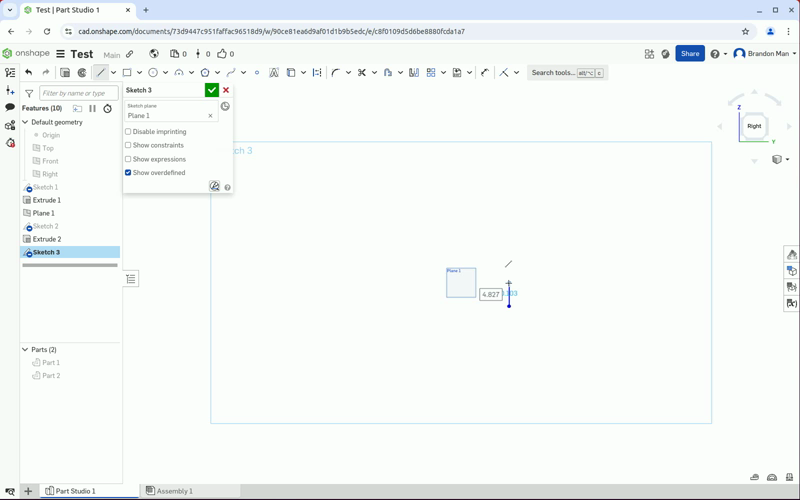
scroll(6)
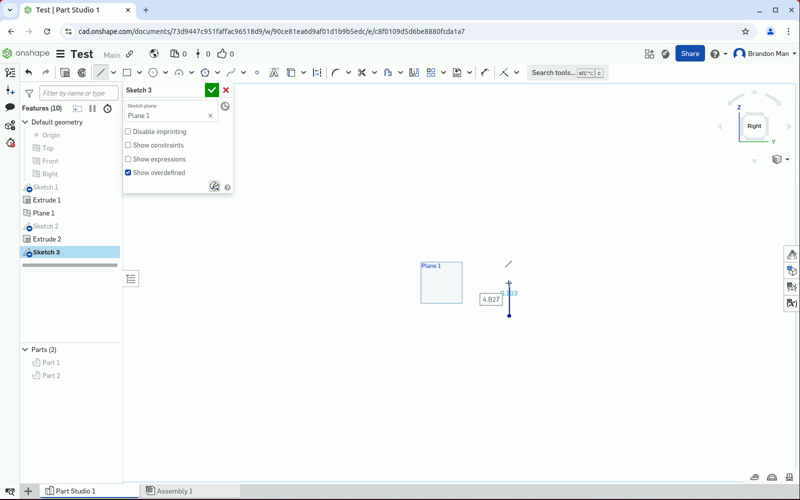
scroll(6)
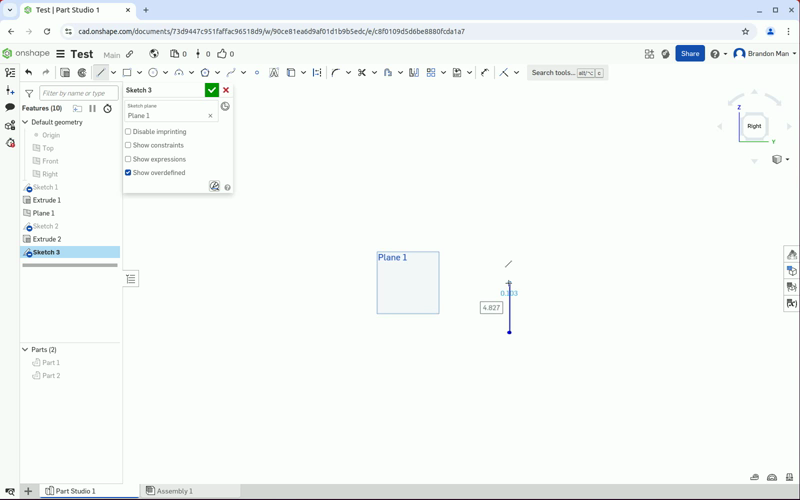
scroll(6)
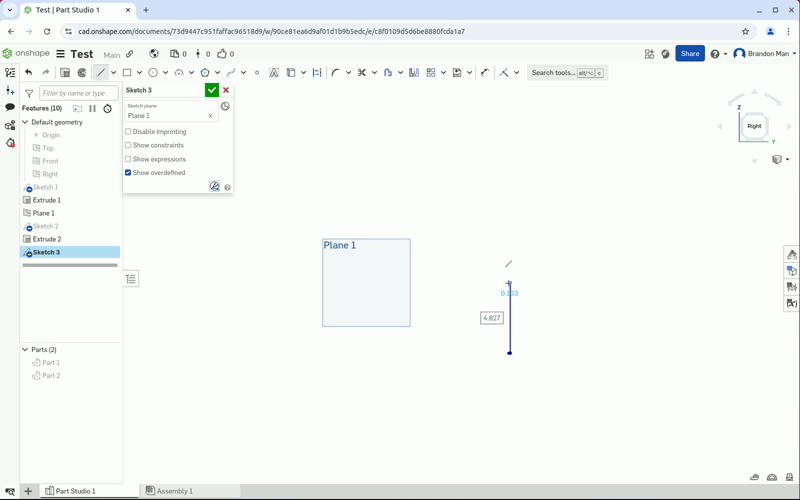
scroll(6)
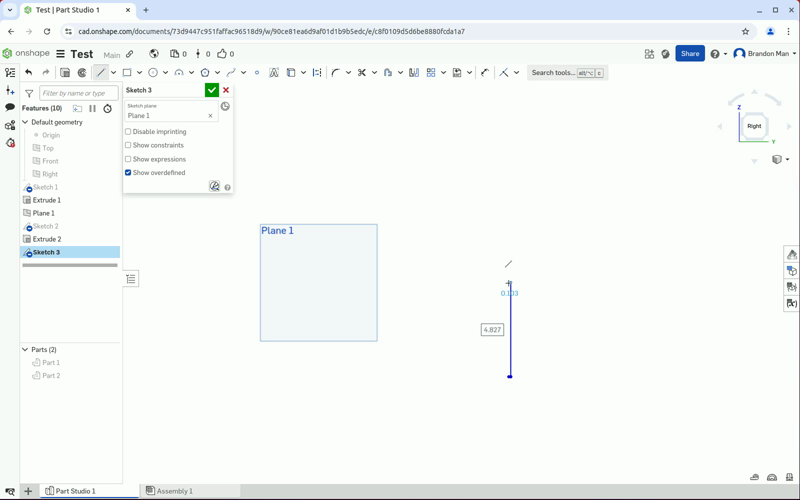
scroll(6)
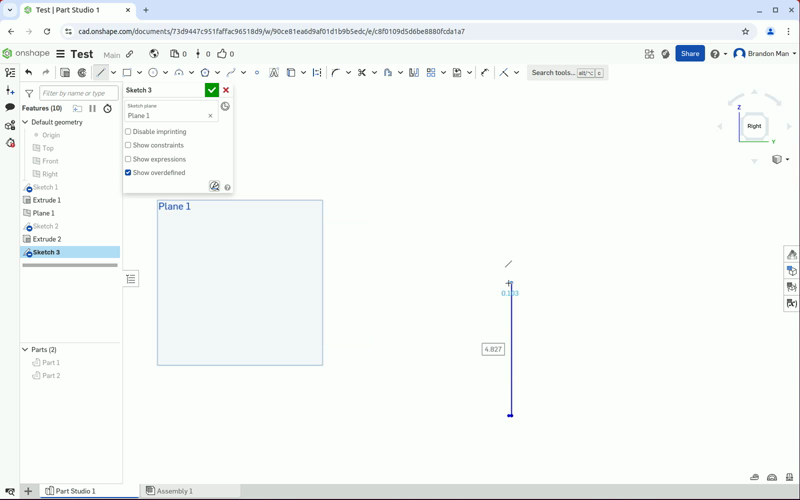
scroll(6)
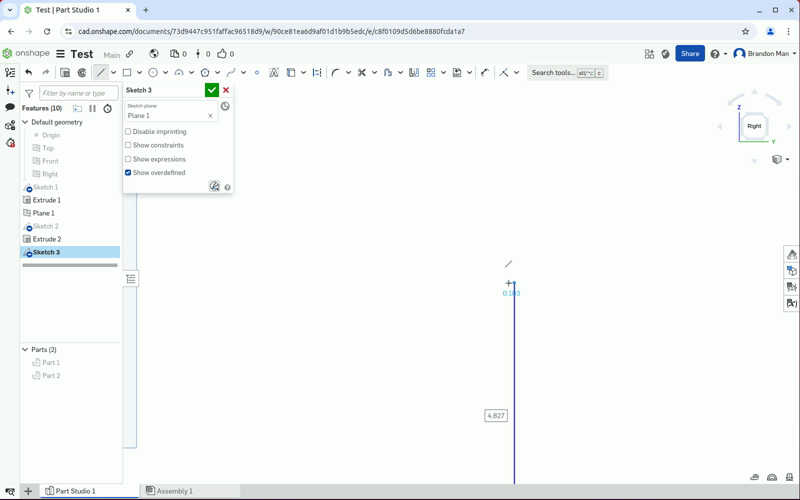
click(508, 282)
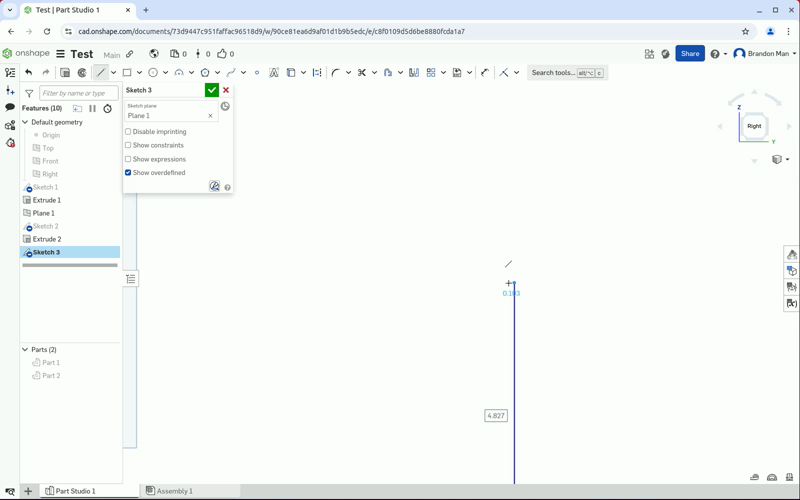
scroll(-6)
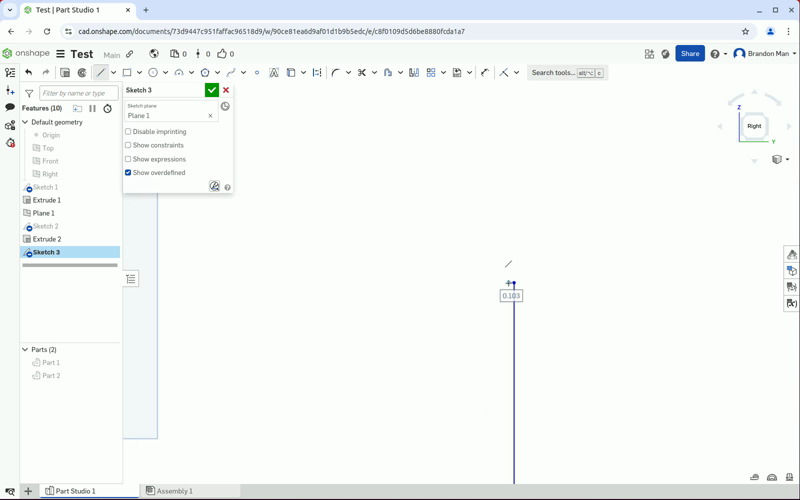
scroll(-6)
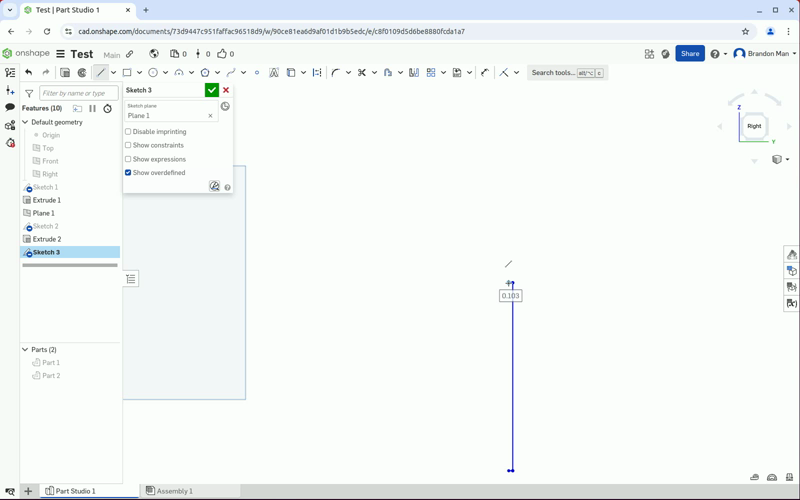
scroll(-6)
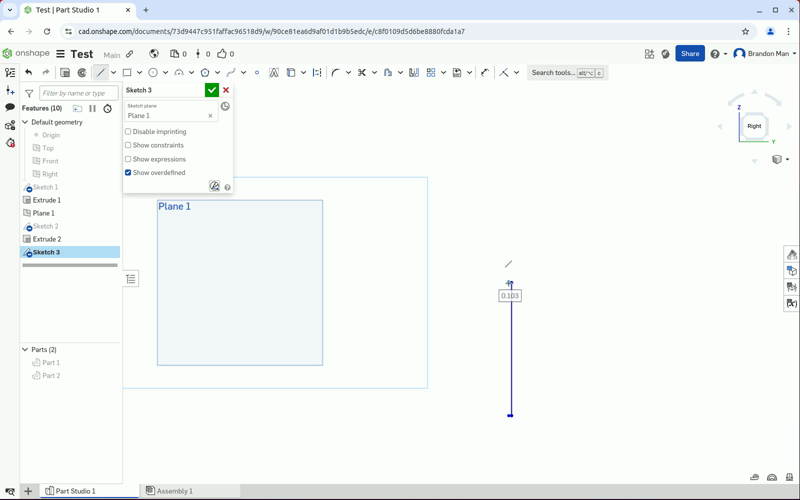
scroll(-6)
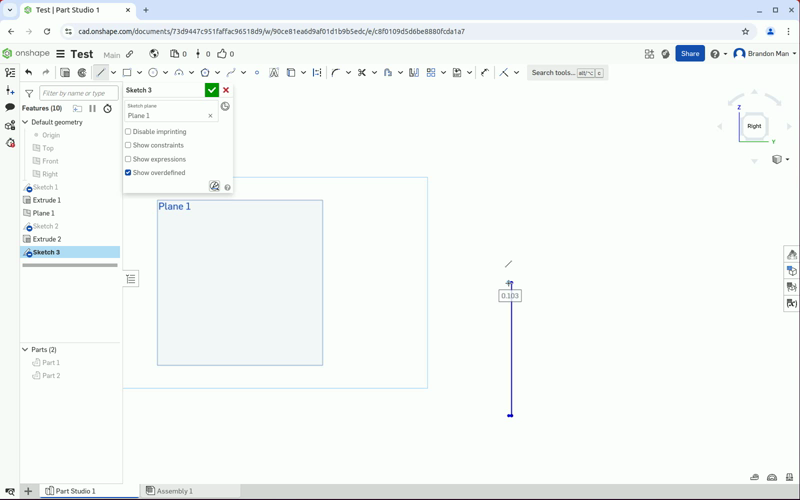
scroll(-6)
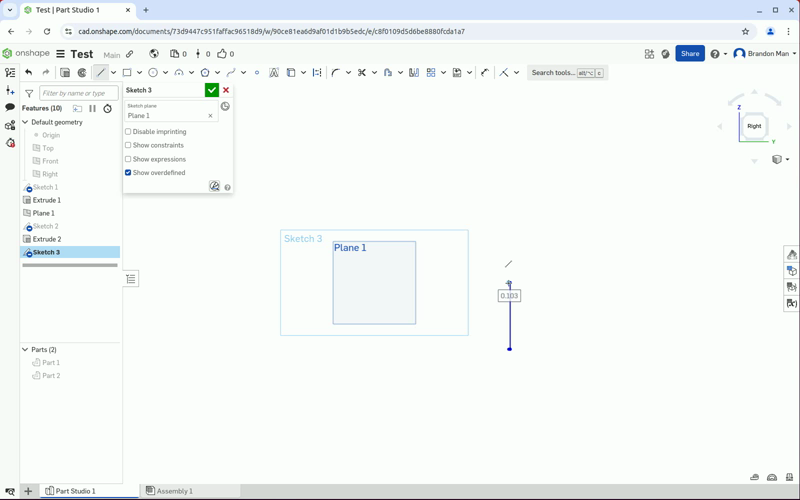
scroll(-6)
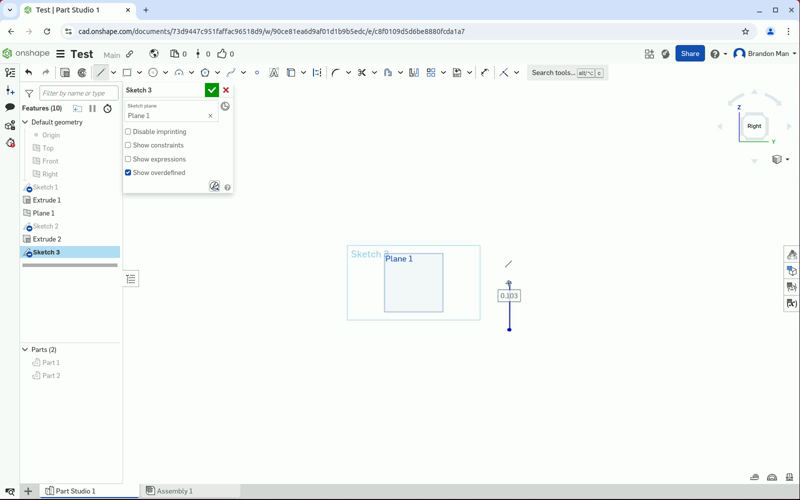
scroll(-6)
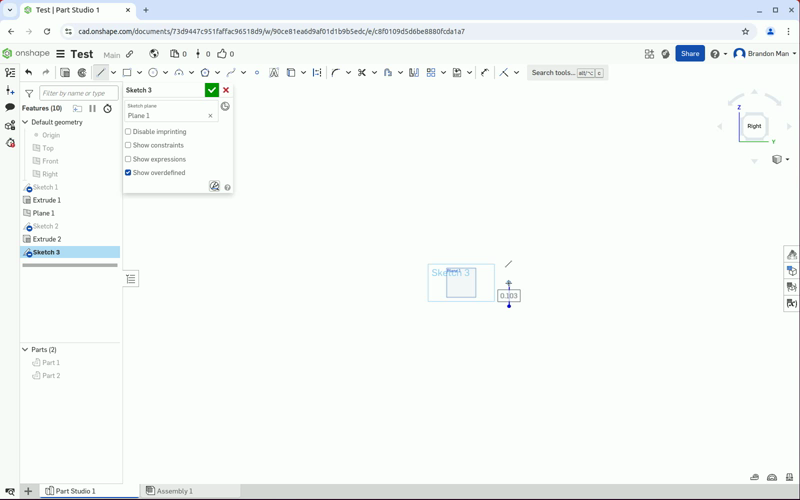
key_up(shift)
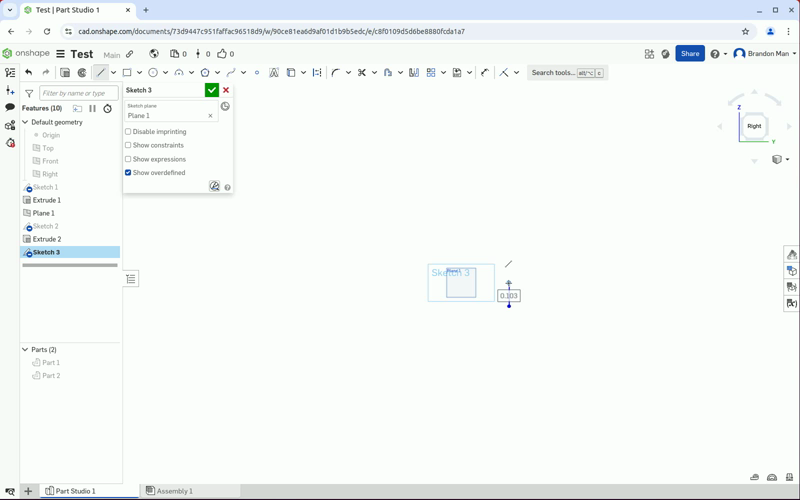
key(esc)
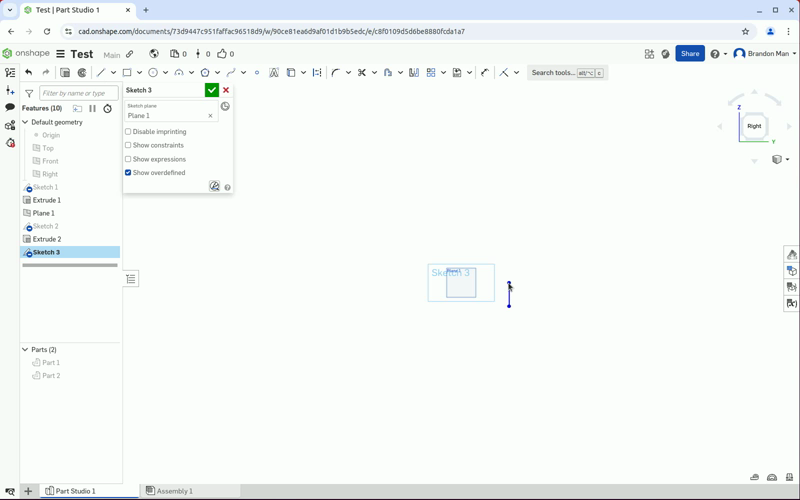
key(a)
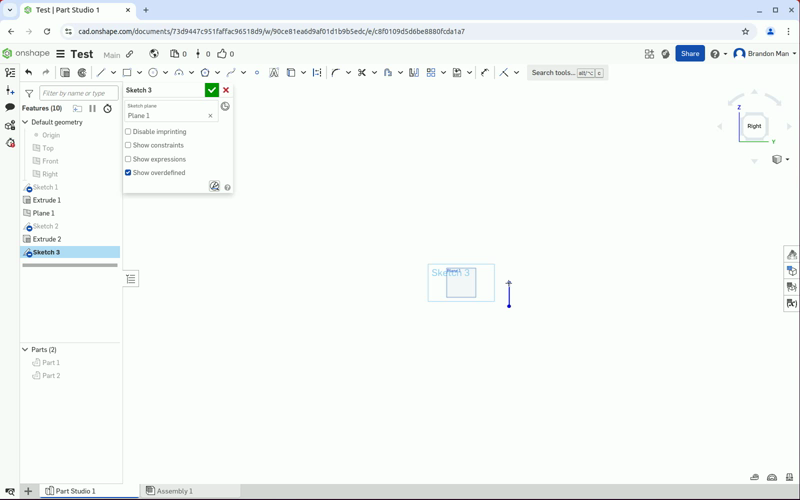
mouse_move(508, 282)
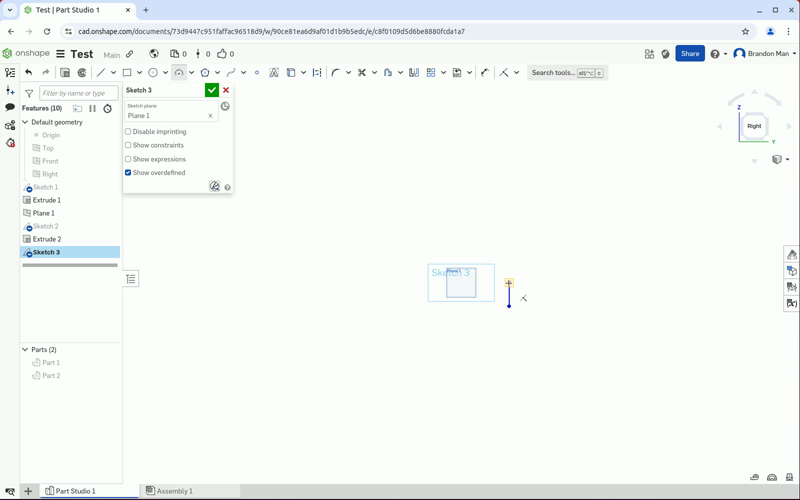
scroll(6)
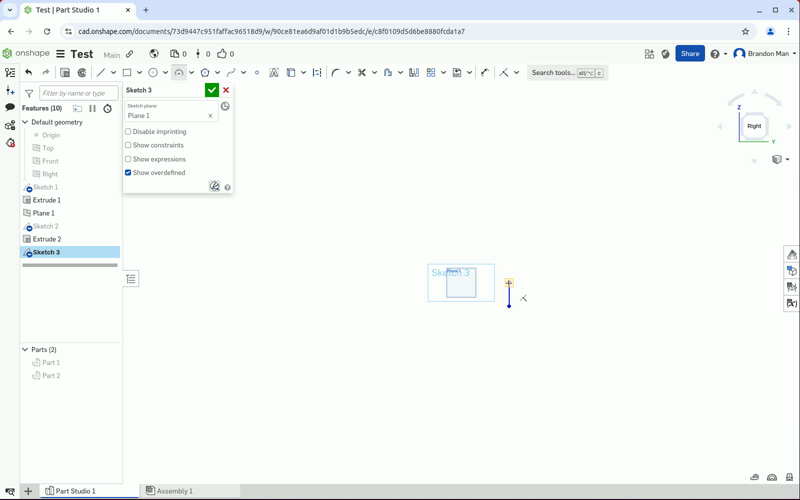
scroll(6)
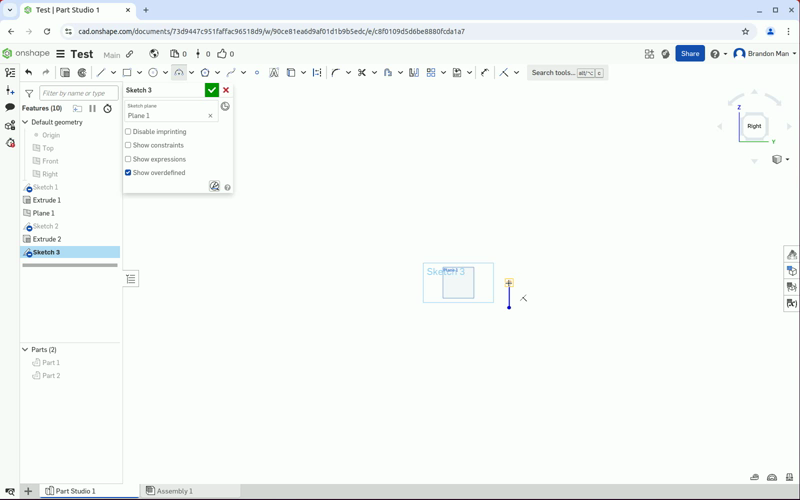
scroll(6)
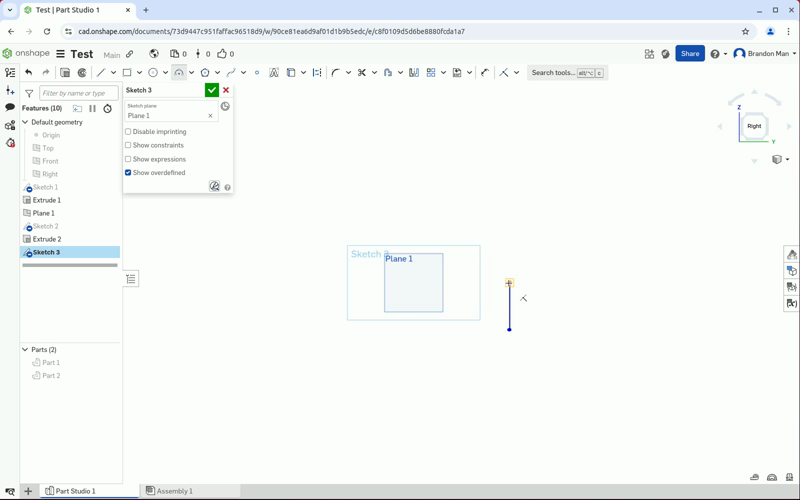
scroll(6)
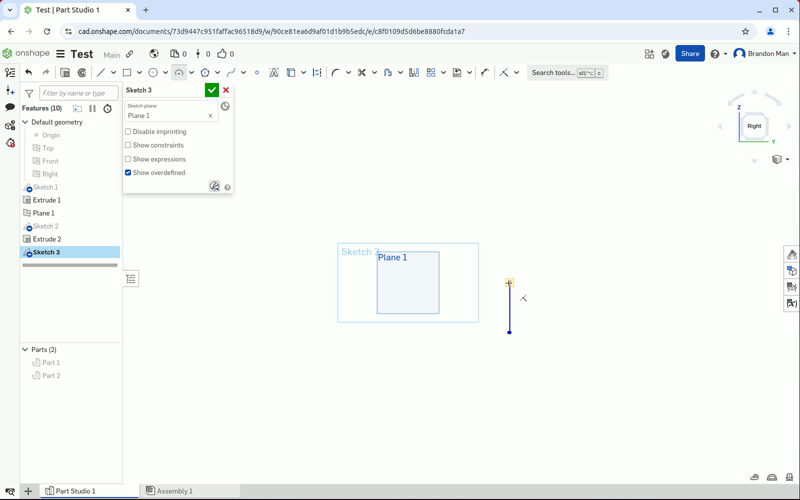
scroll(6)
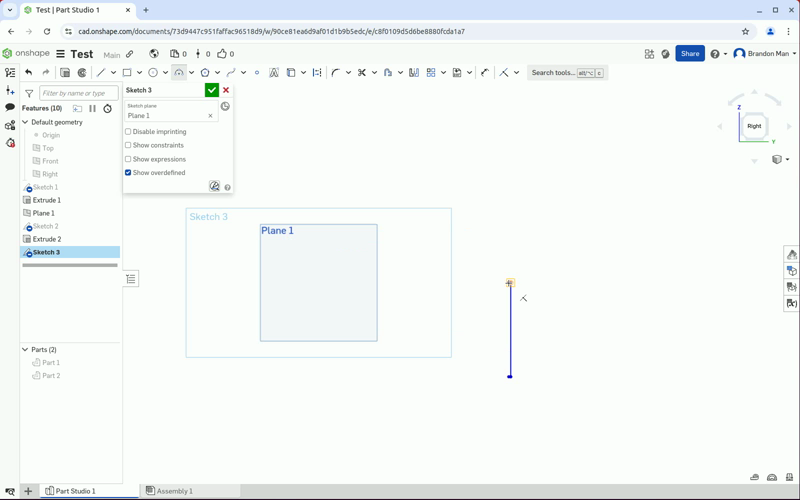
scroll(6)
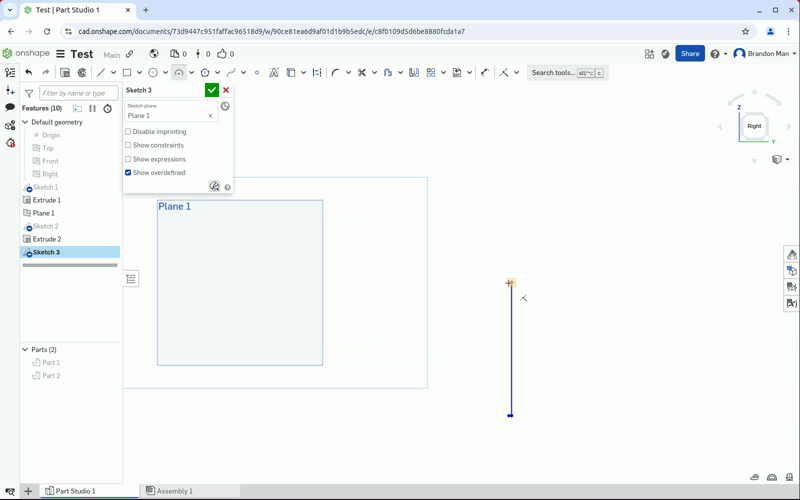
scroll(6)
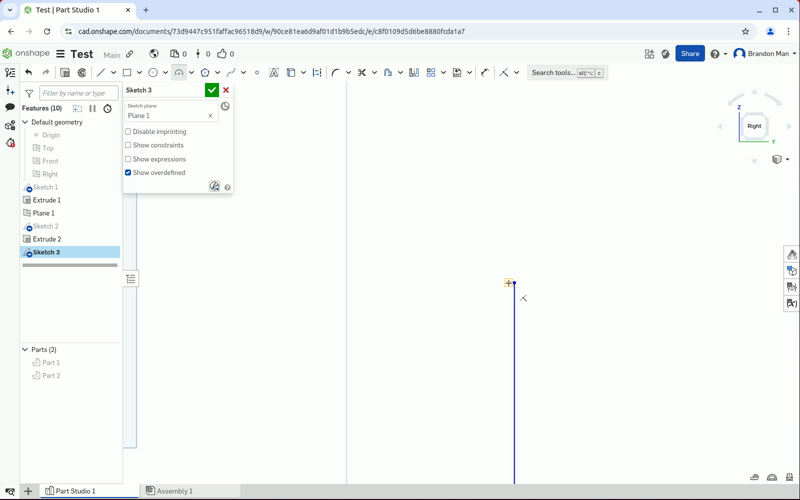
click(508, 282)
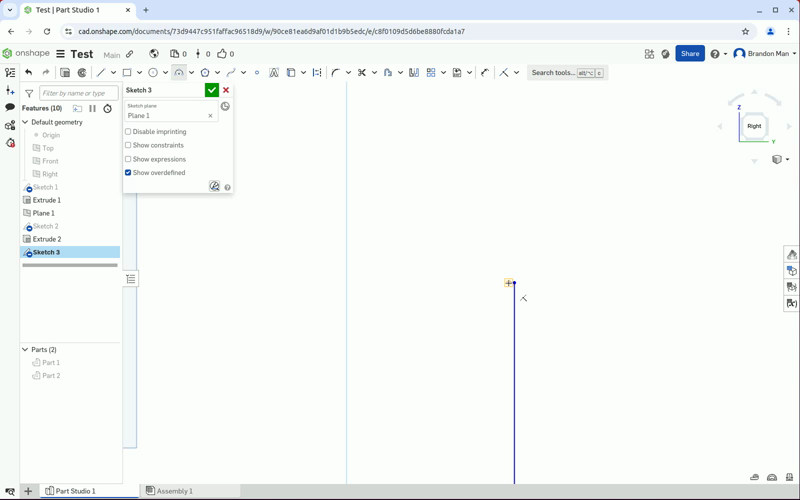
scroll(-6)
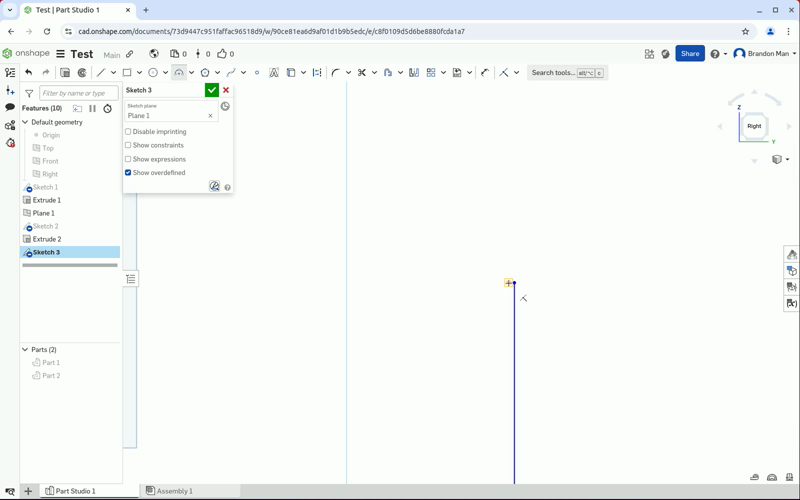
scroll(-6)
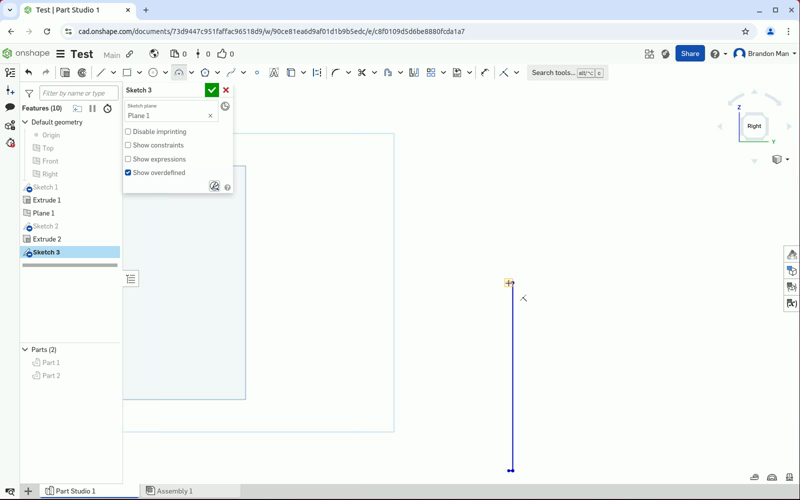
scroll(-6)
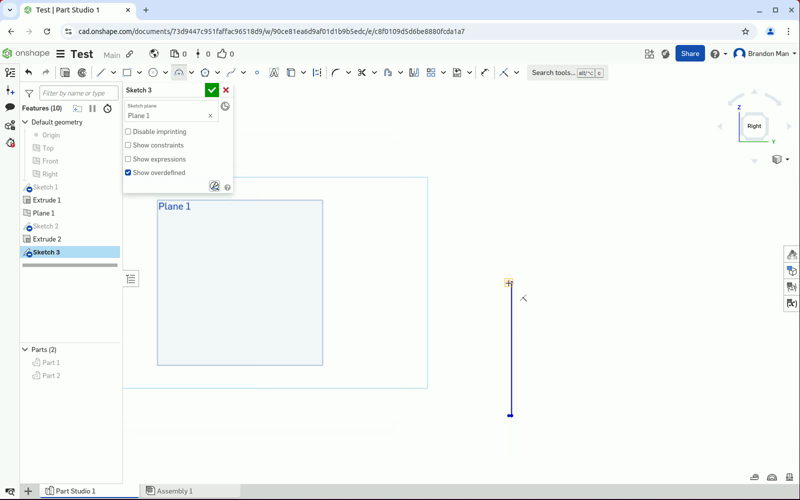
scroll(-6)
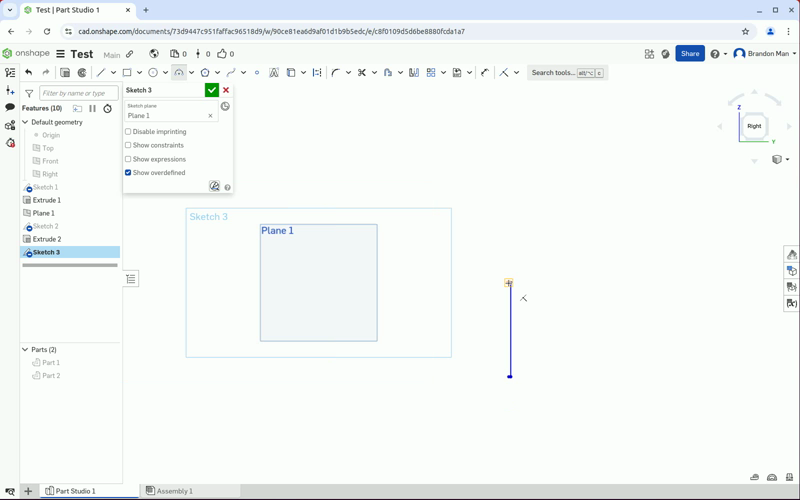
scroll(-6)
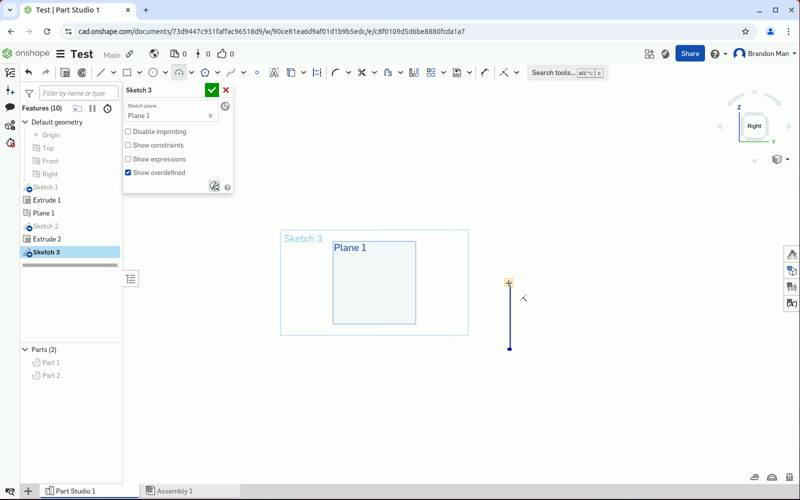
scroll(-6)
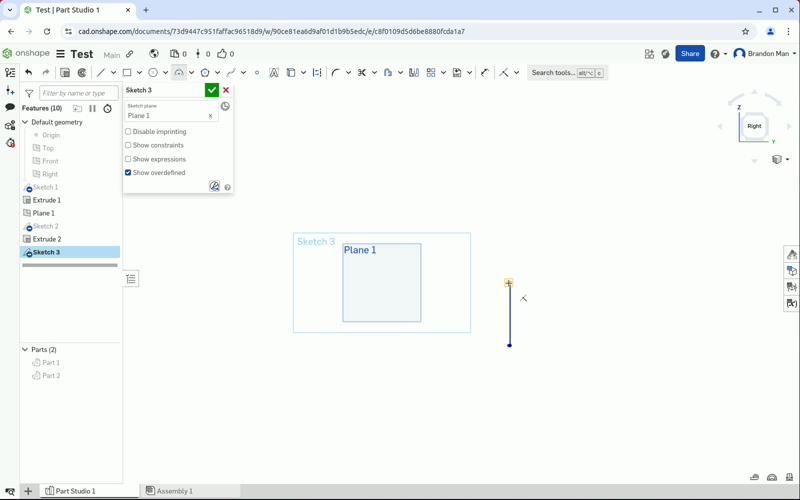
scroll(-6)
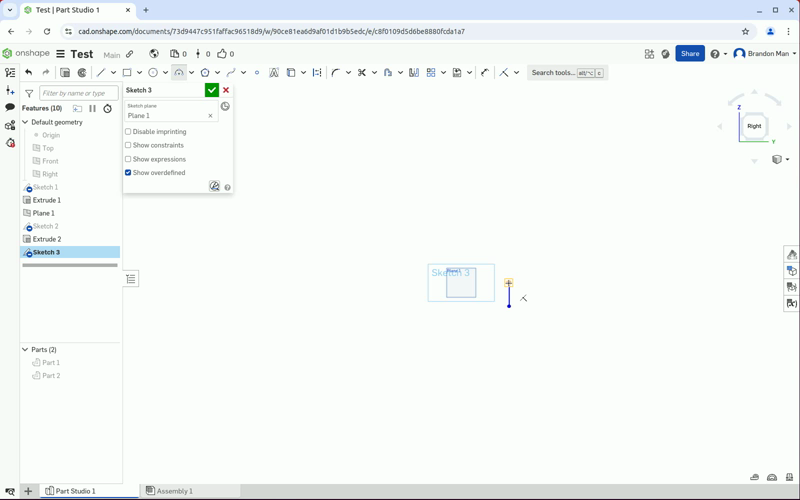
mouse_move(508, 306)
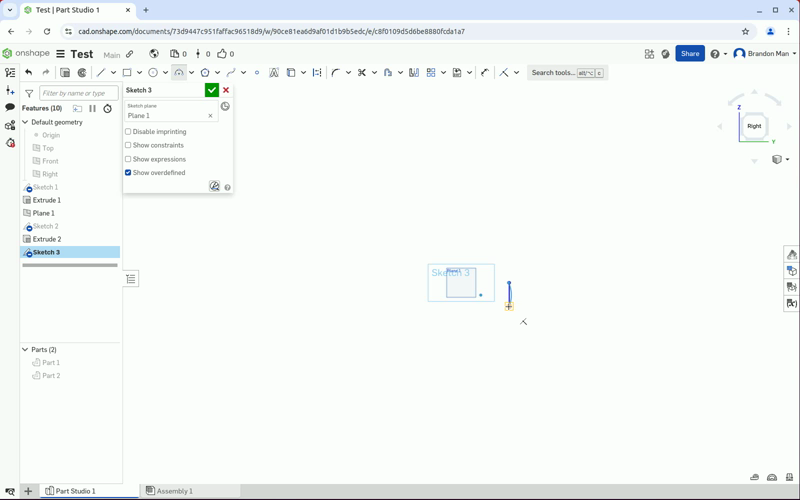
scroll(6)
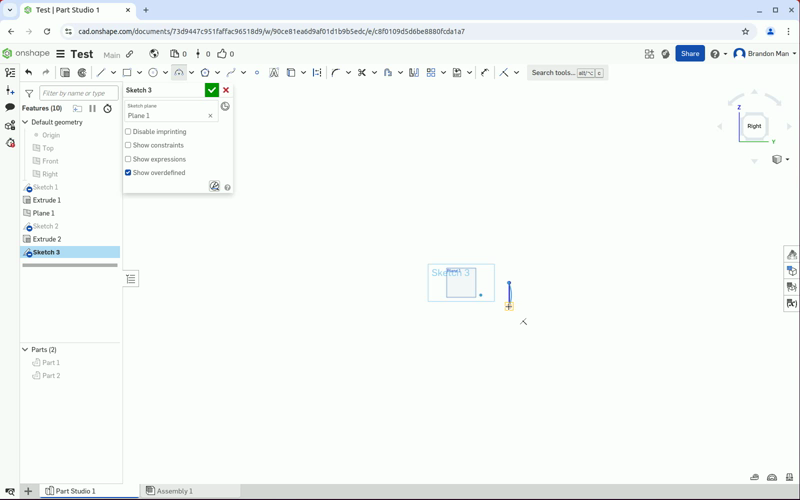
scroll(6)
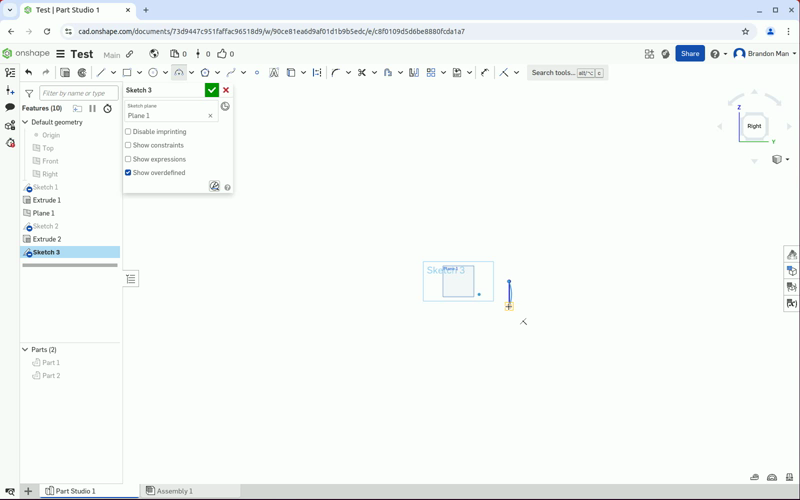
scroll(6)
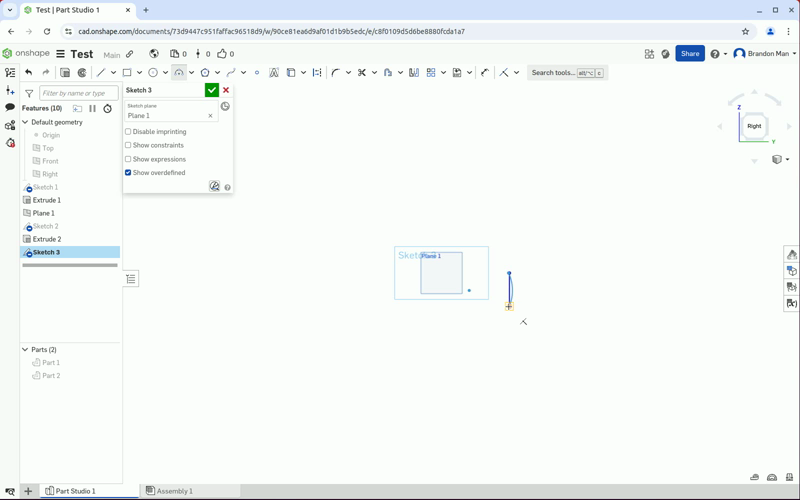
scroll(6)
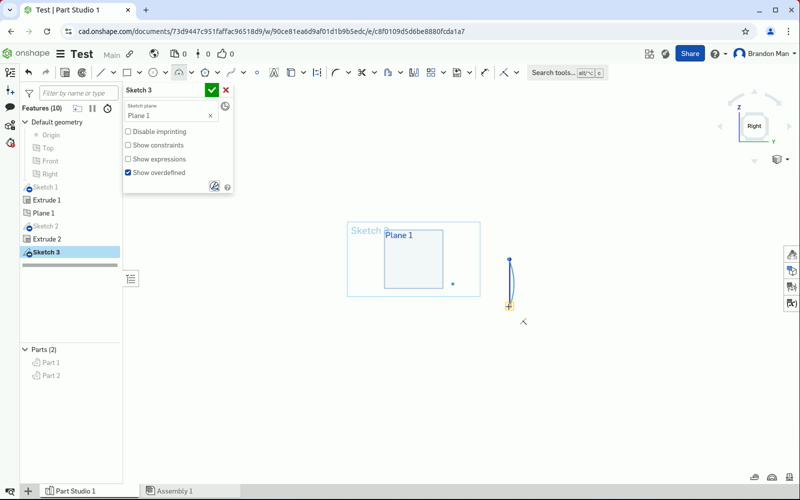
scroll(6)
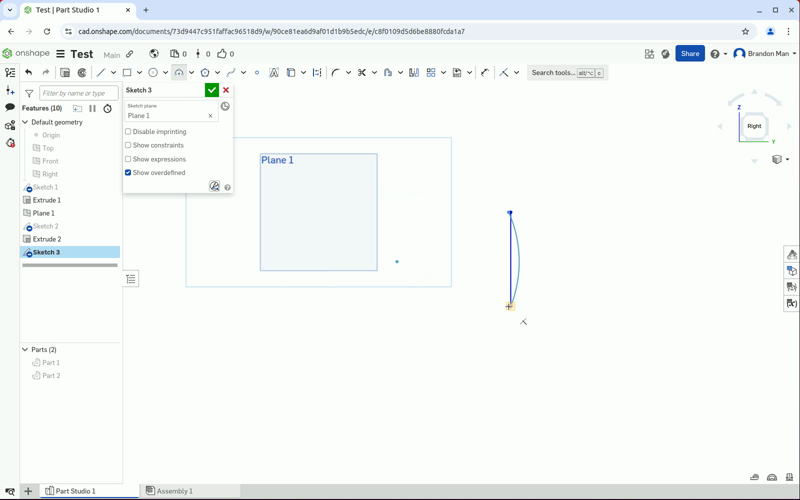
scroll(6)
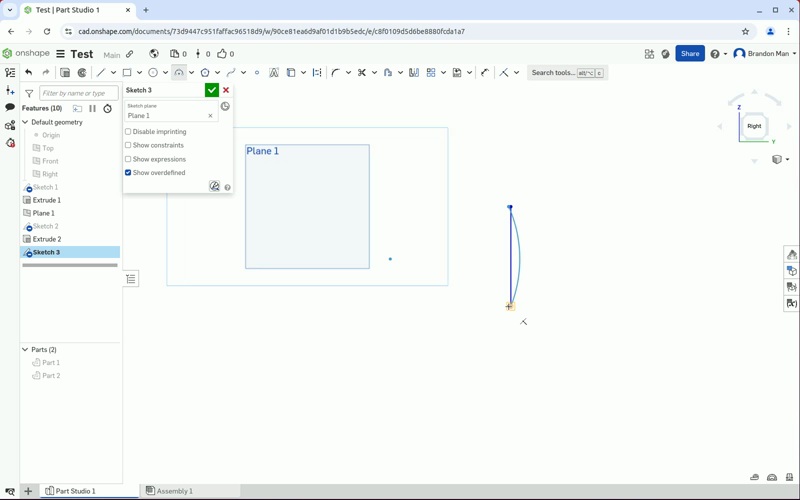
scroll(6)
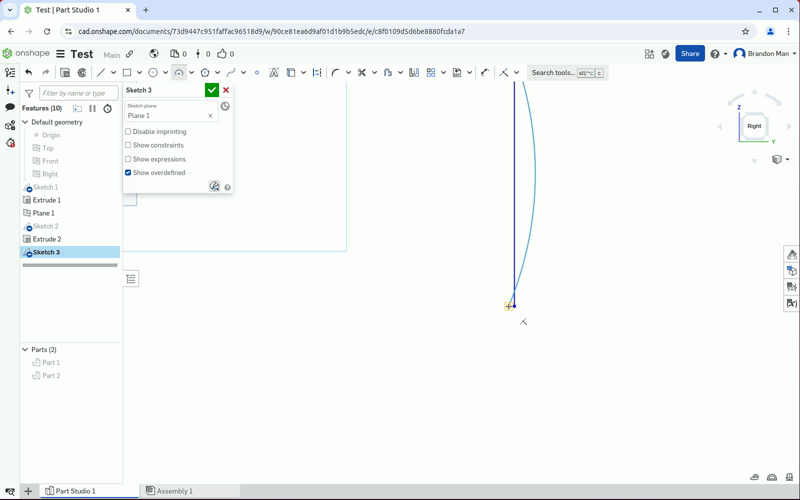
click(508, 306)
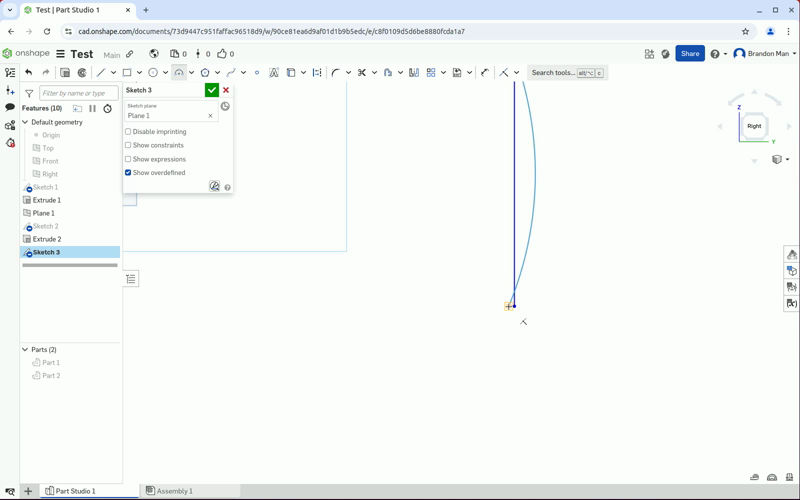
scroll(-6)
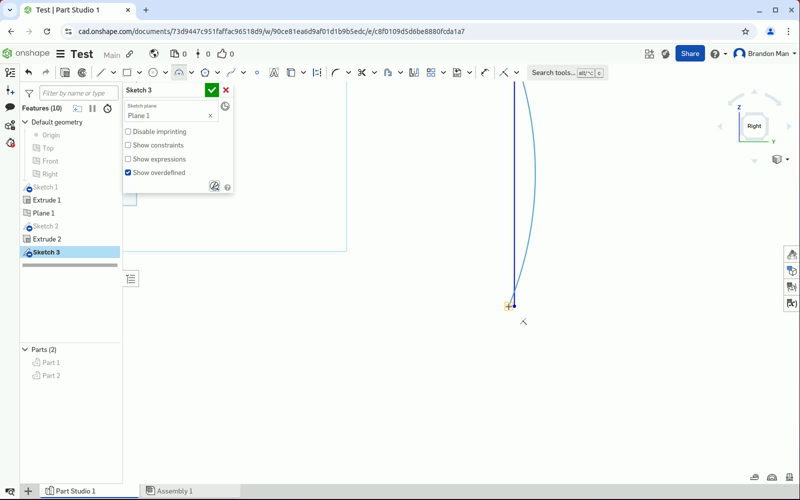
scroll(-6)
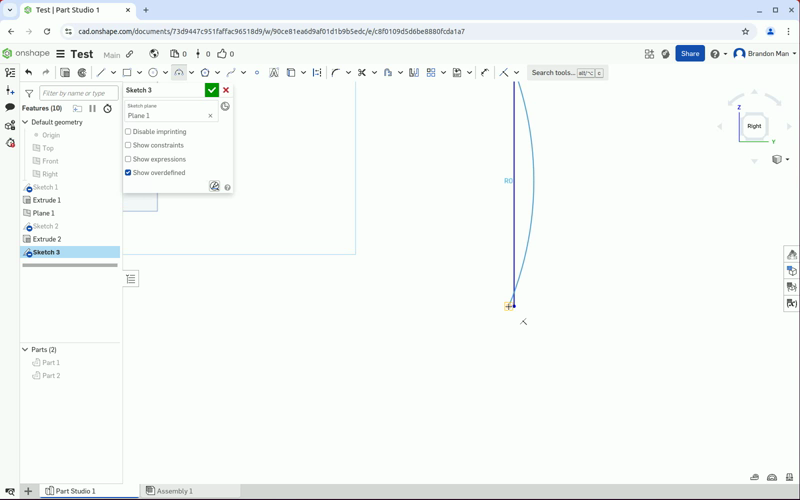
scroll(-6)
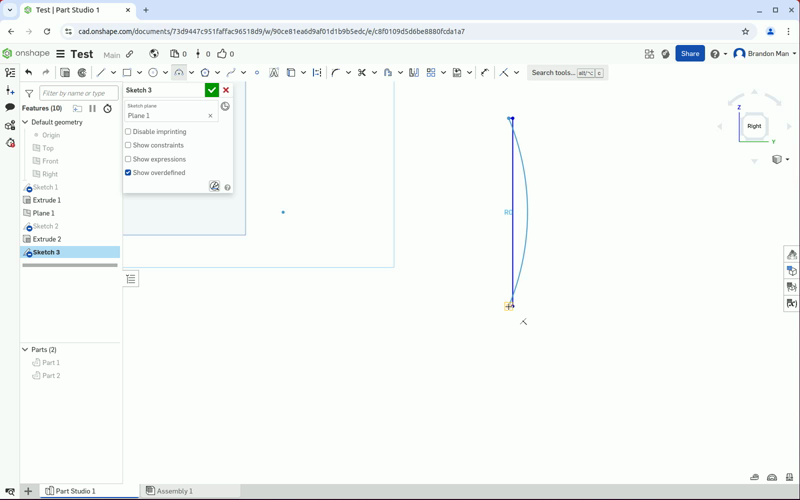
scroll(-6)
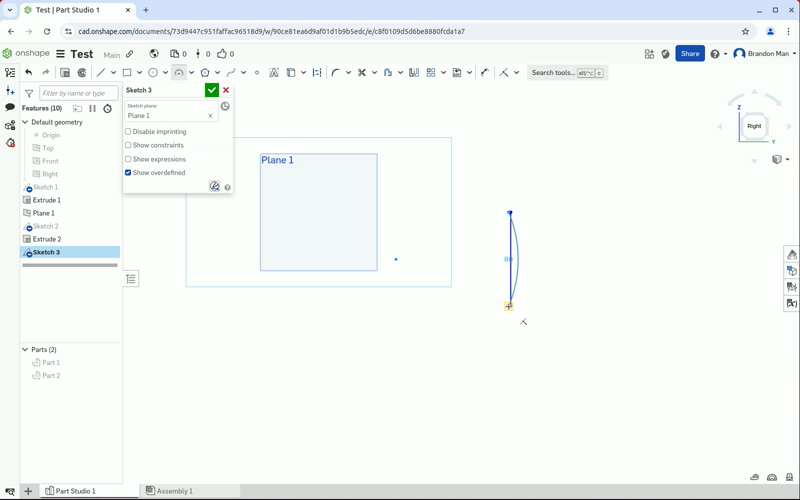
scroll(-6)
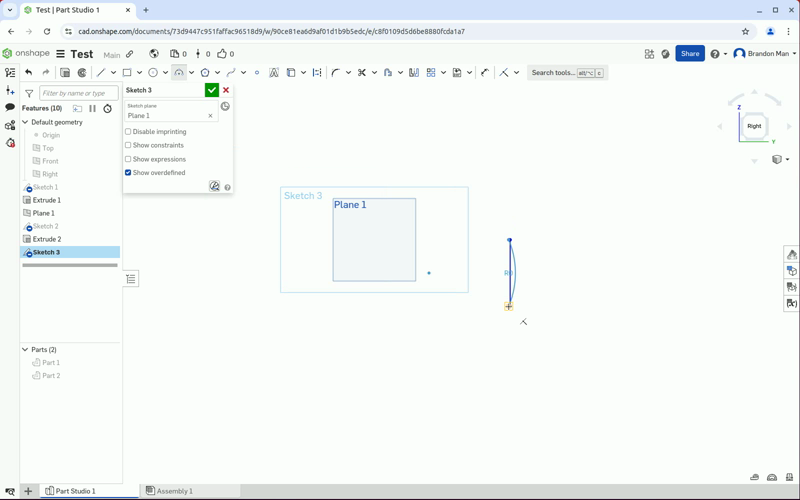
scroll(-6)
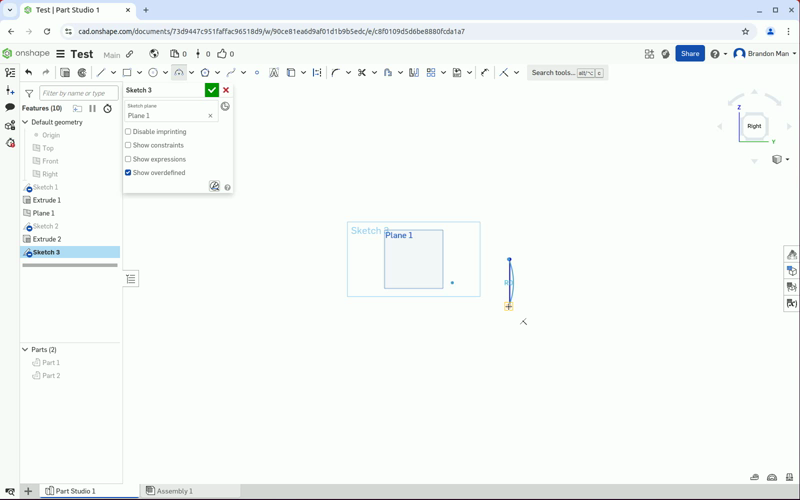
scroll(-6)
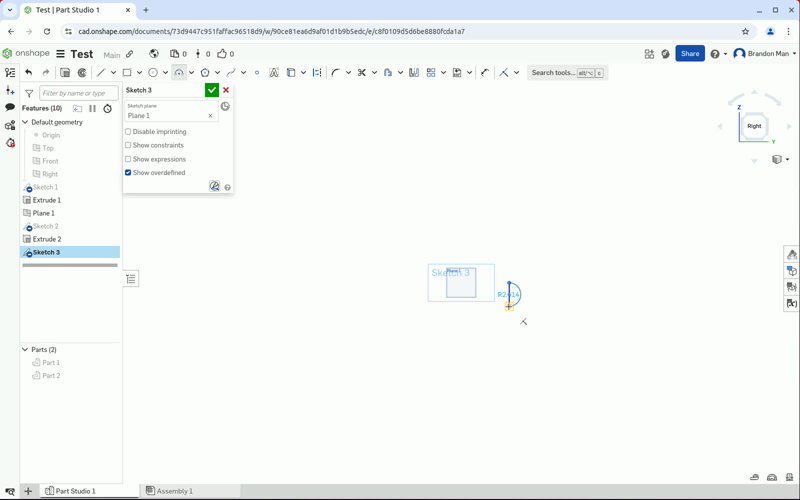
key_down(shift)
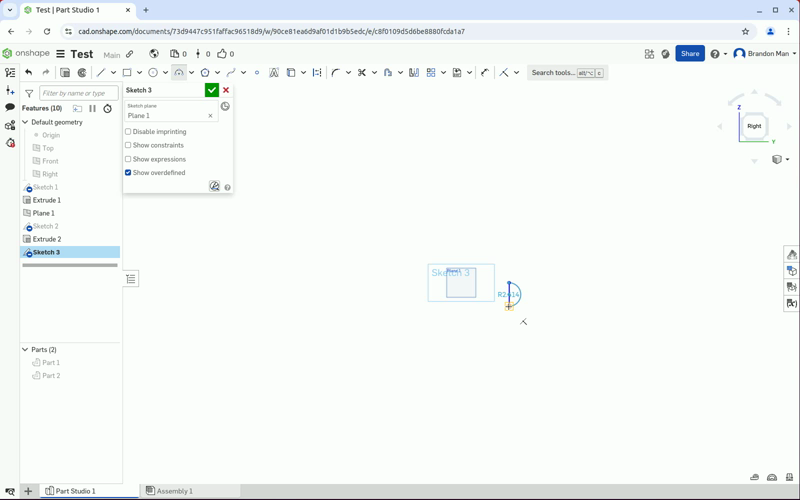
mouse_move(552, 294)
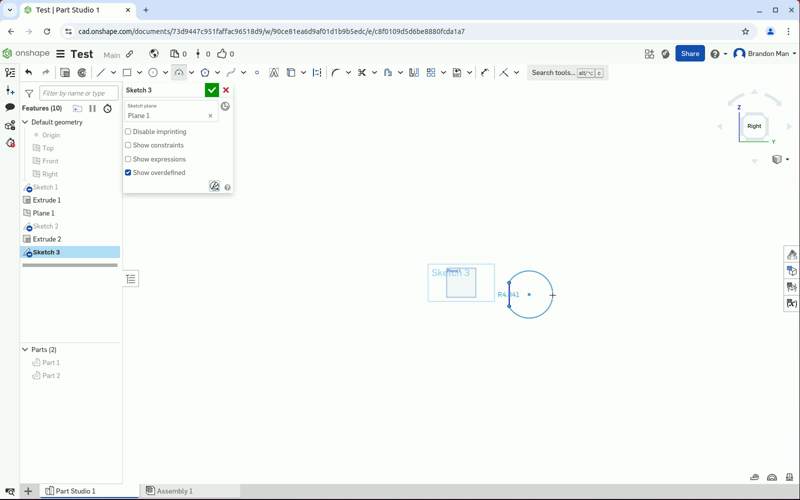
click(552, 294)
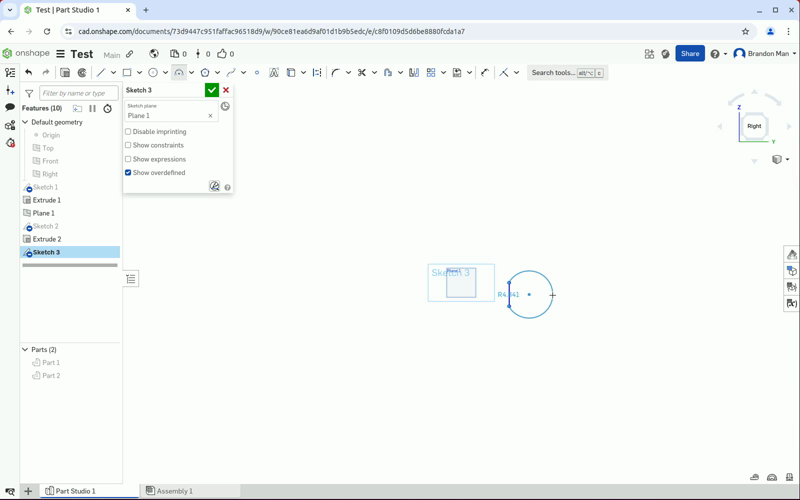
key_up(shift)
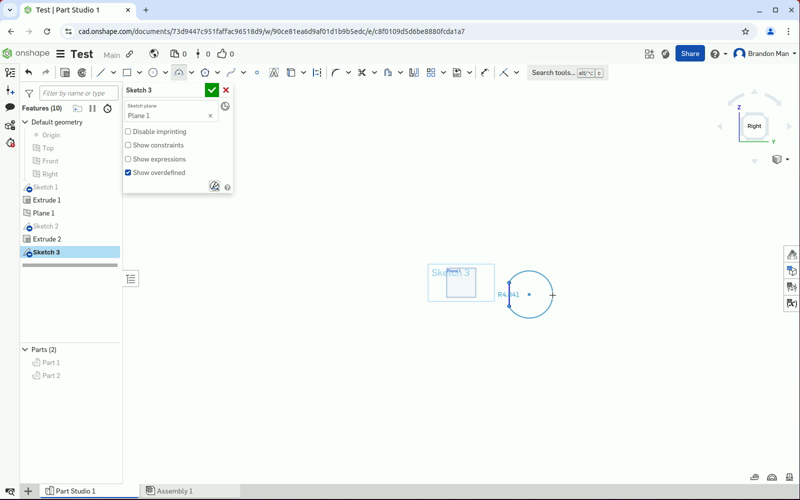
key(esc)
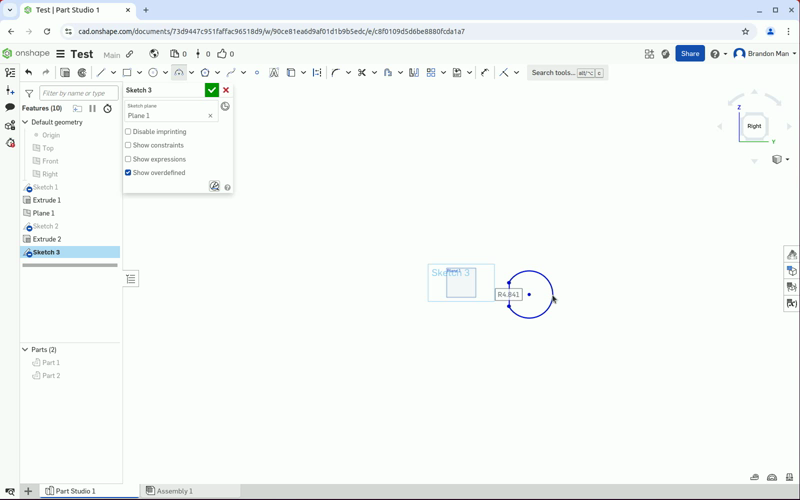
mouse_move(512, 296)
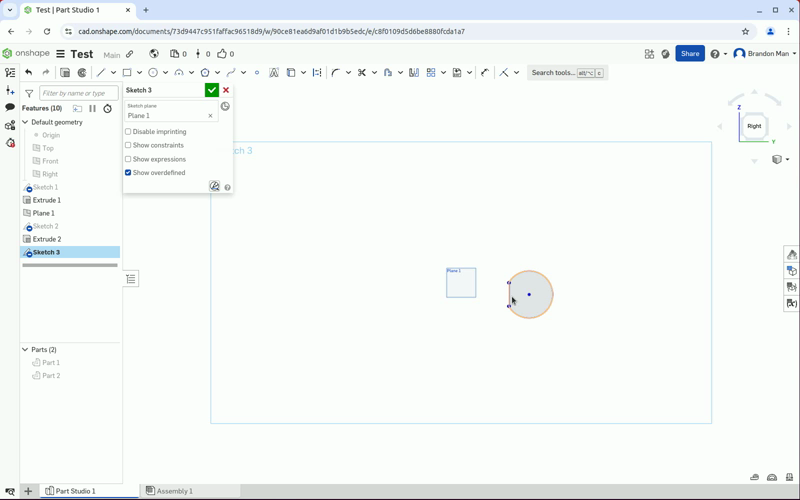
scroll(6)
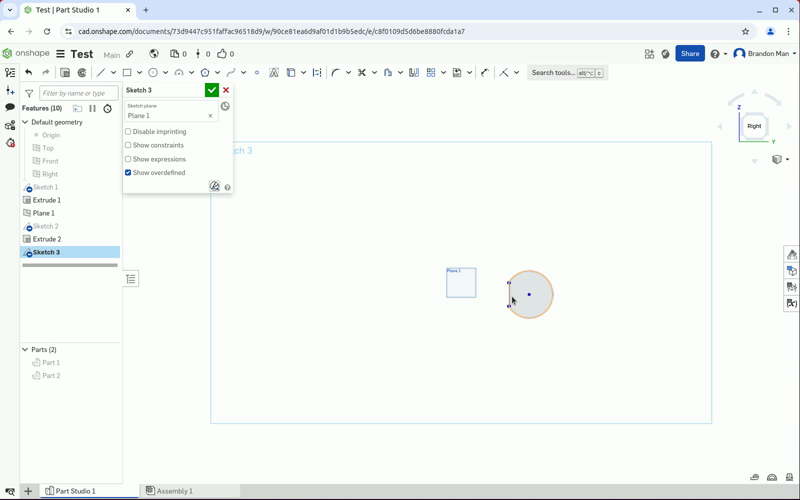
scroll(6)
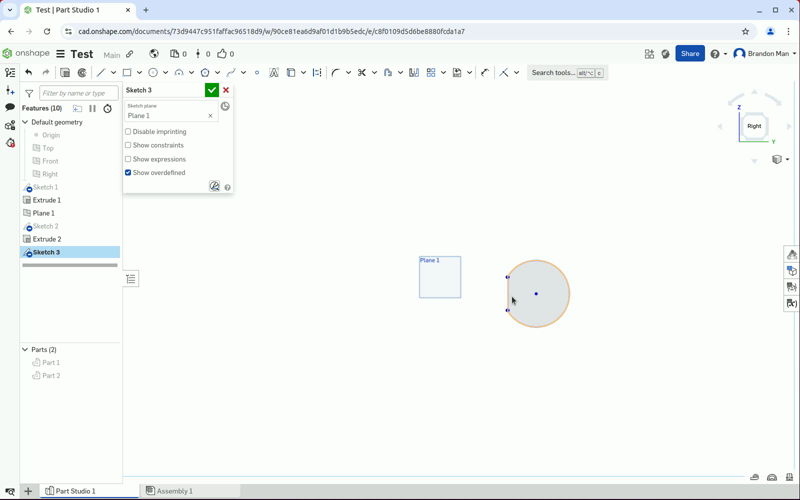
scroll(6)
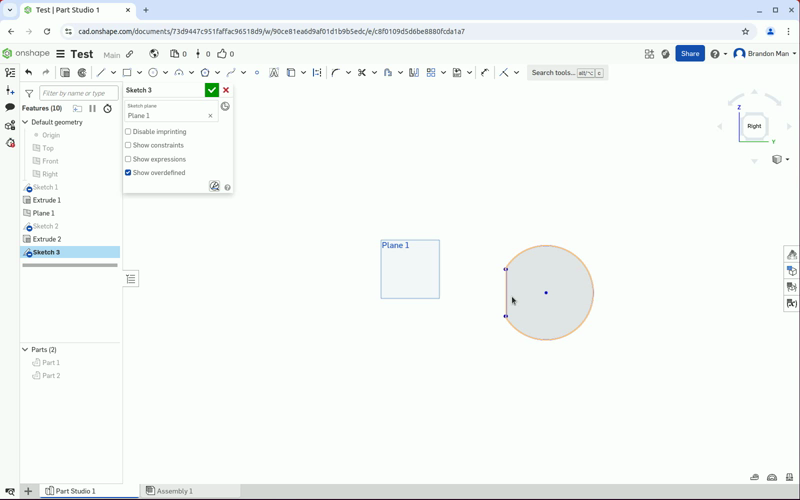
scroll(6)
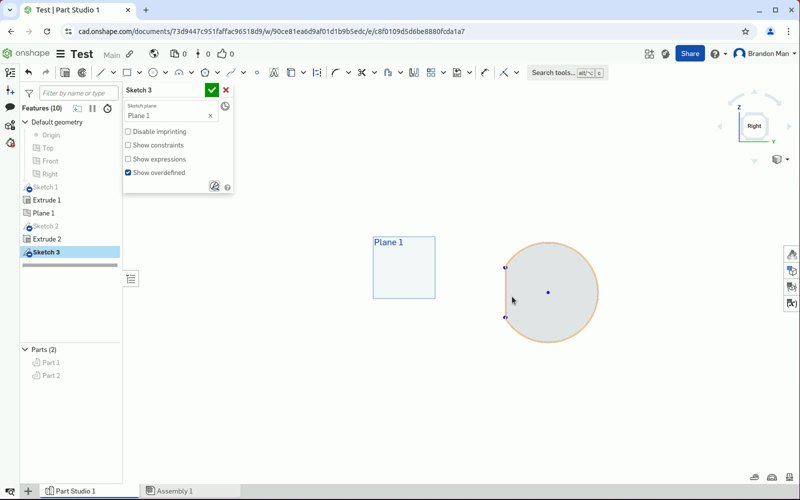
scroll(6)
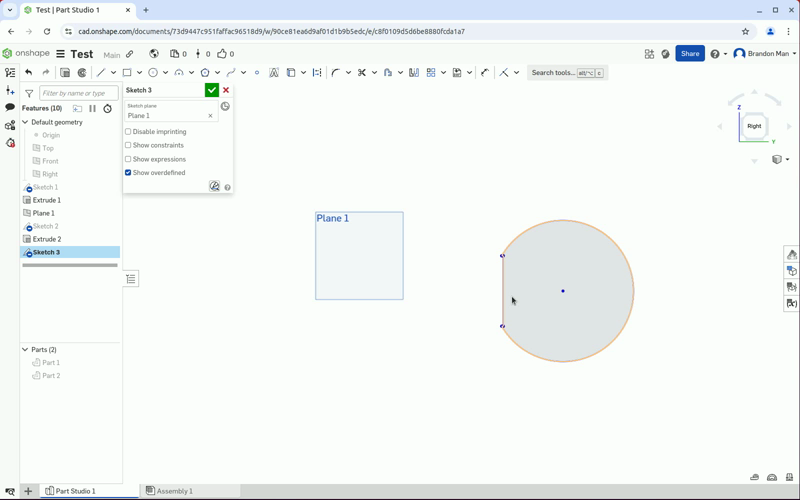
scroll(6)
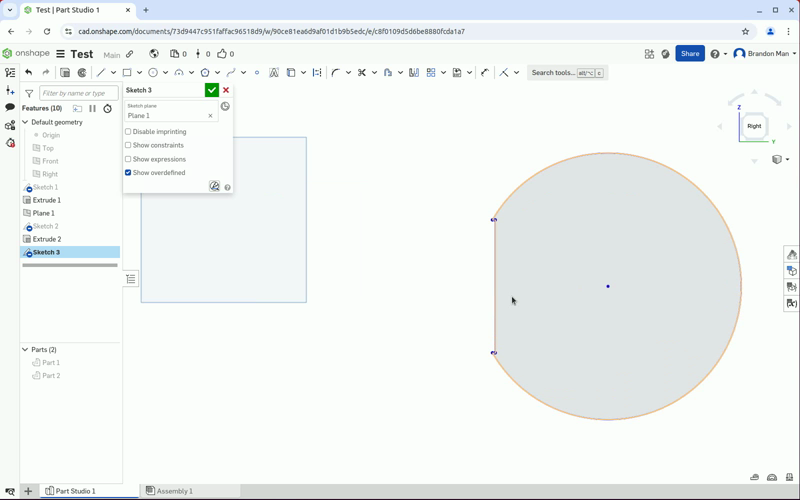
scroll(6)
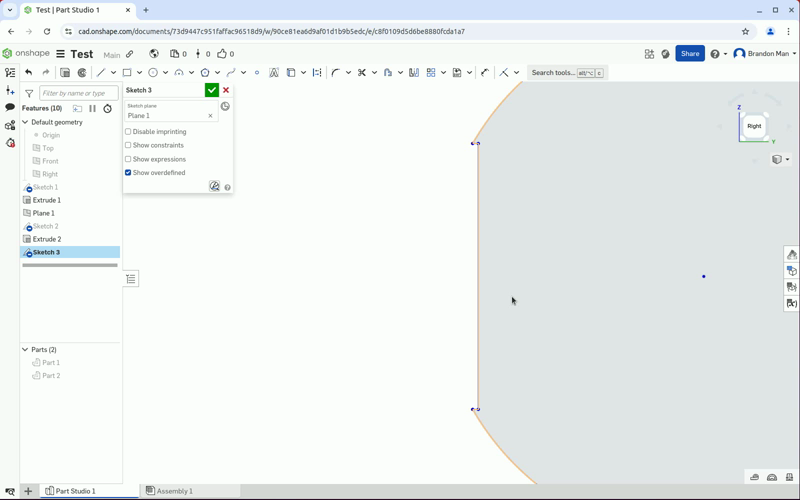
click(512, 296)
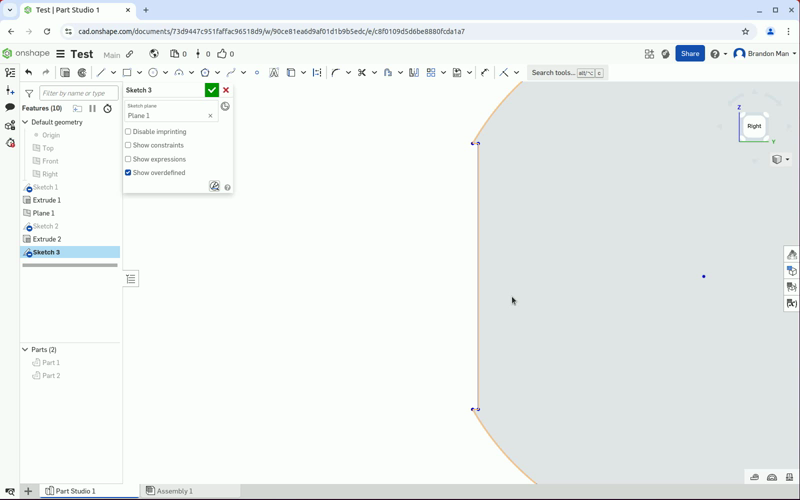
scroll(-6)
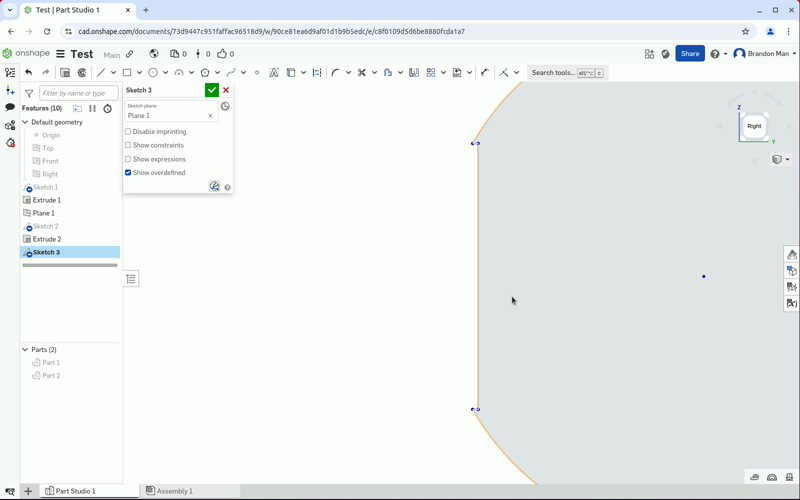
scroll(-6)
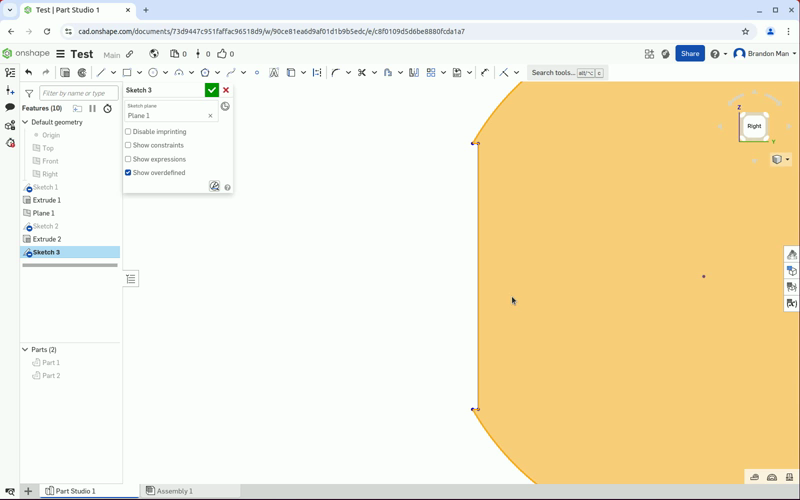
scroll(-6)
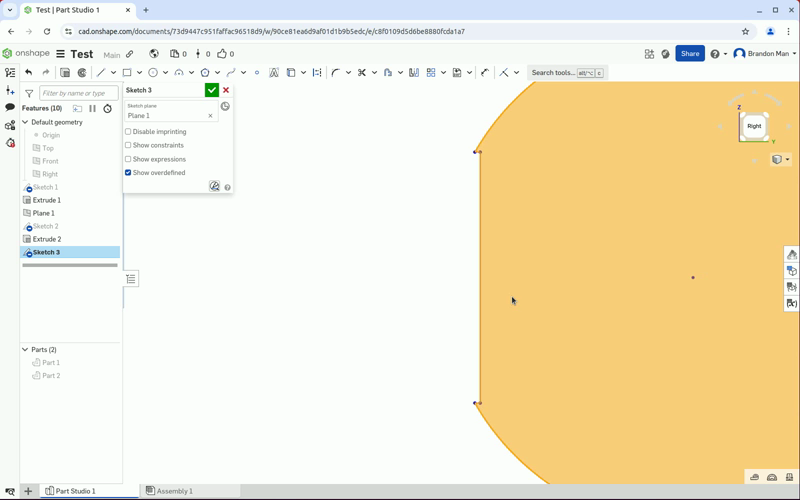
scroll(-6)
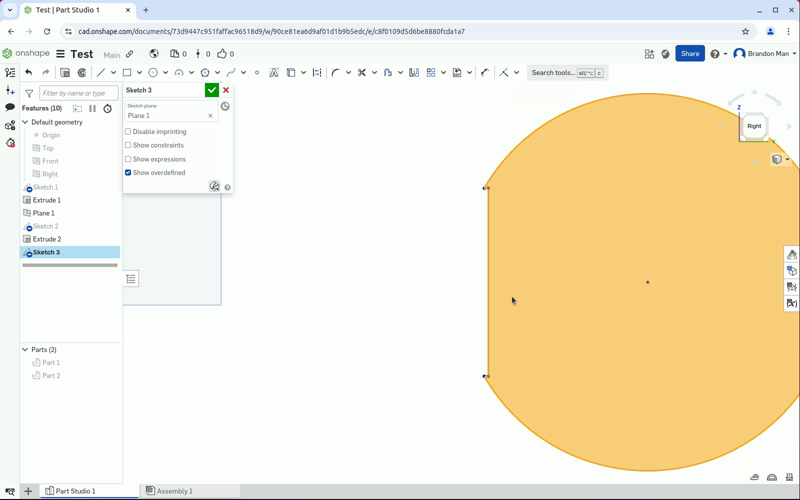
scroll(-6)
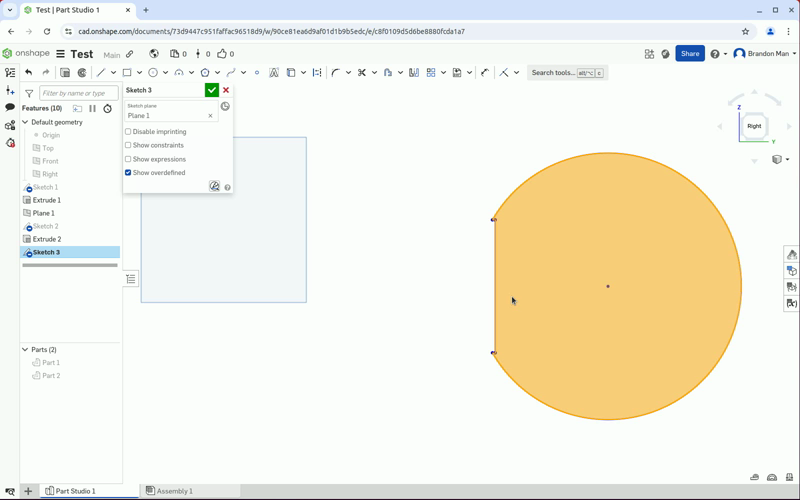
scroll(-6)
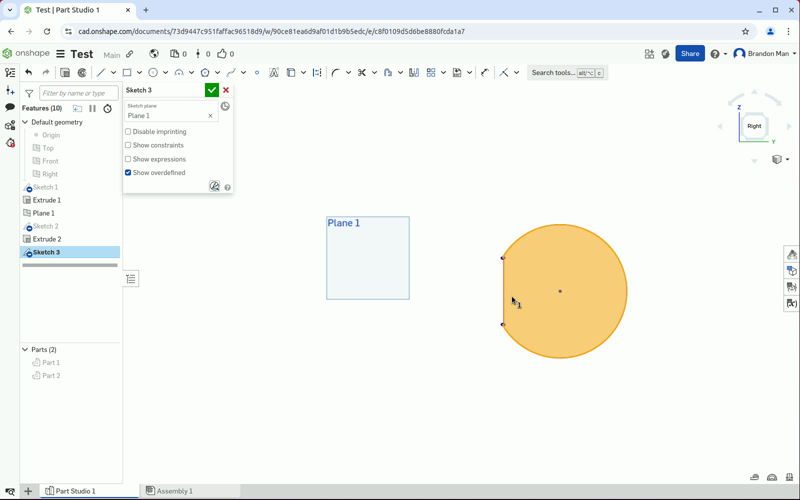
scroll(-6)
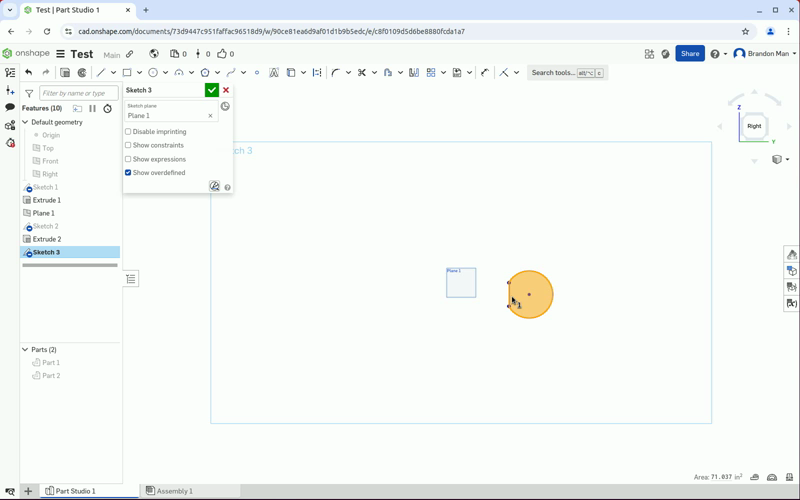
mouse_move(73, 352)
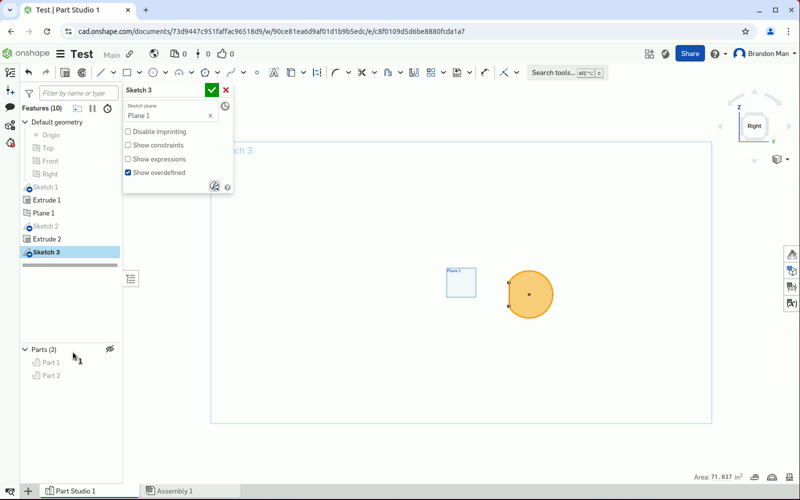
key(shift+y)
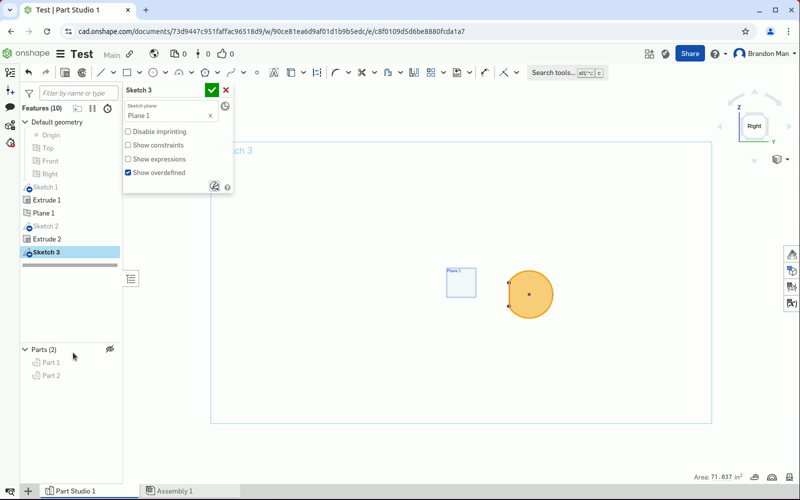
key(shift+e)
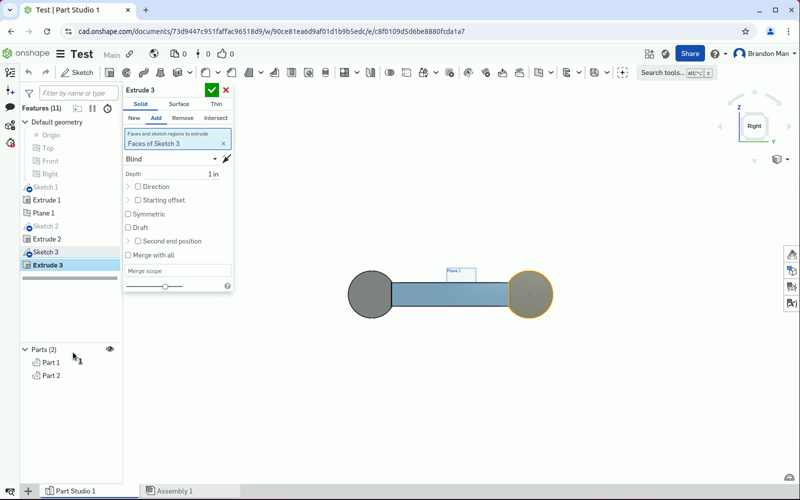
mouse_move(143, 106)
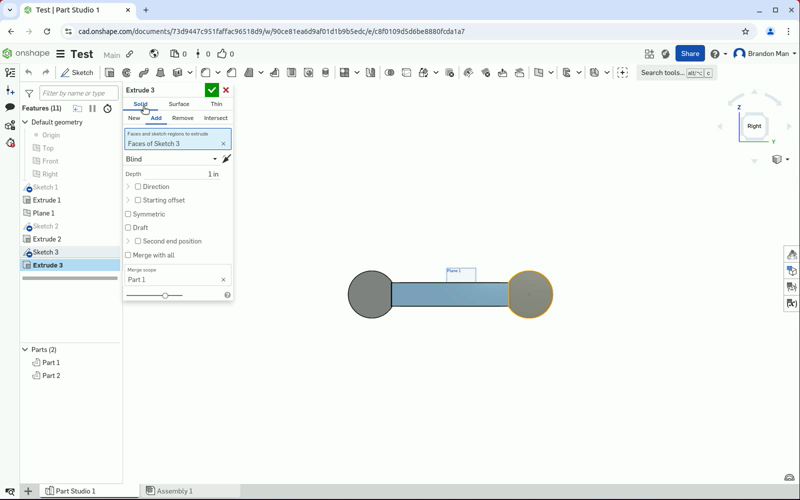
click(143, 106)
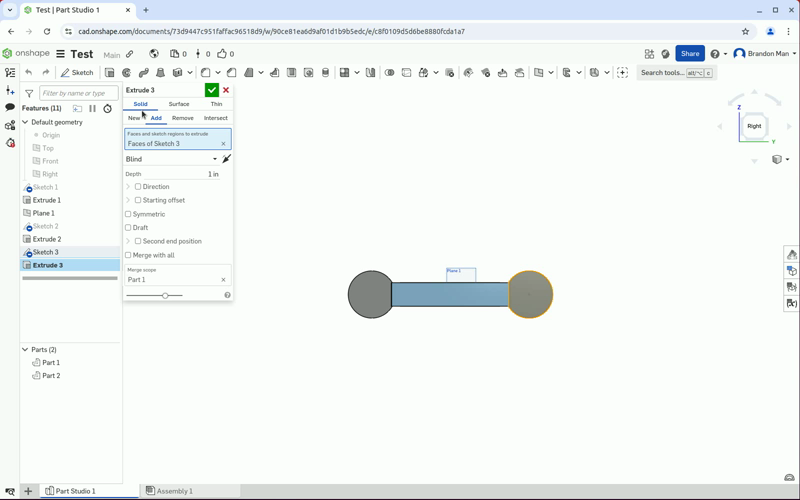
mouse_move(137, 120)
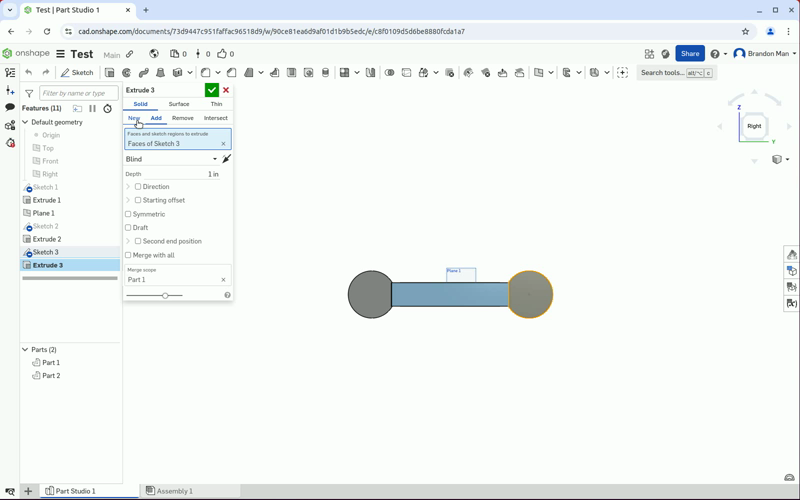
click(137, 120)
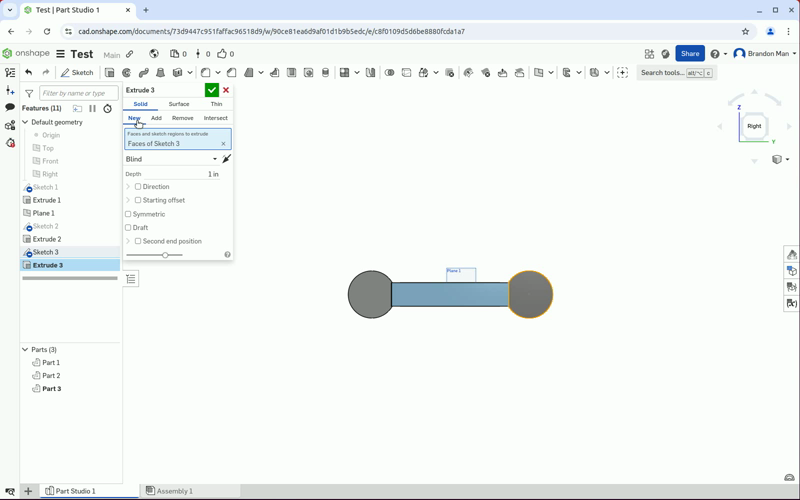
key(tab, 4)
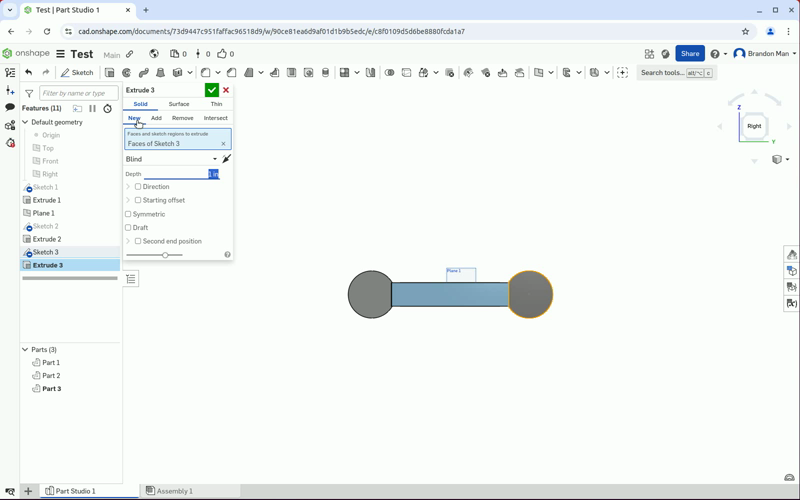
text(-19.257)
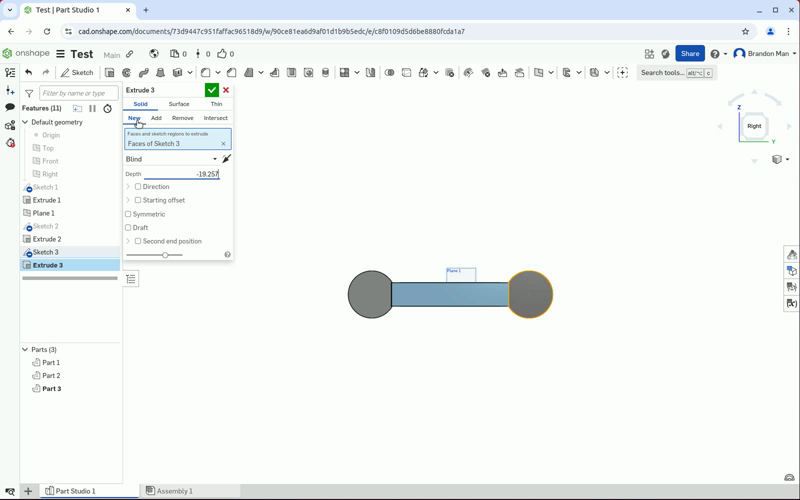
key(enter)
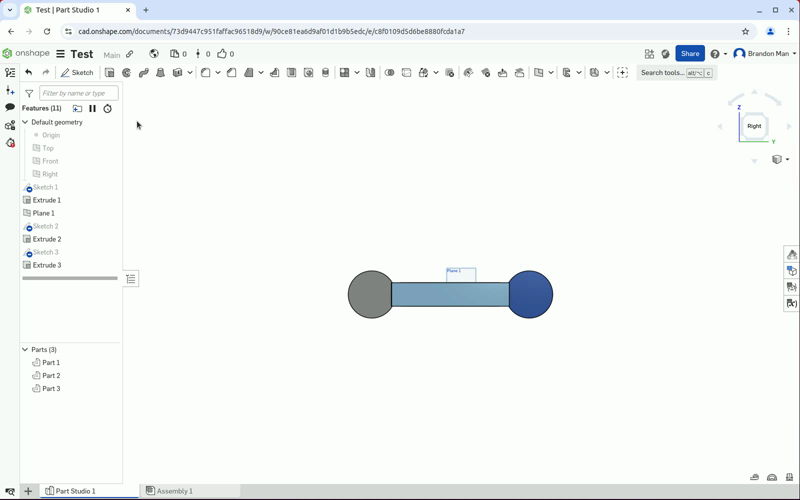
key(shift+h)
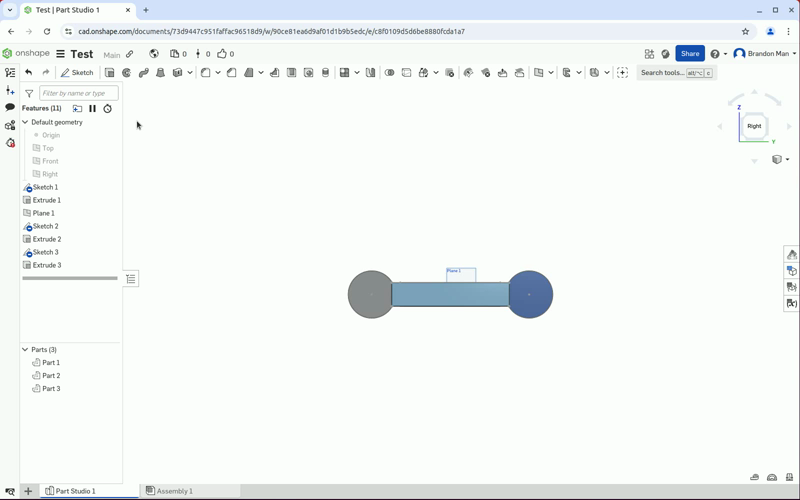
key(shift+h)
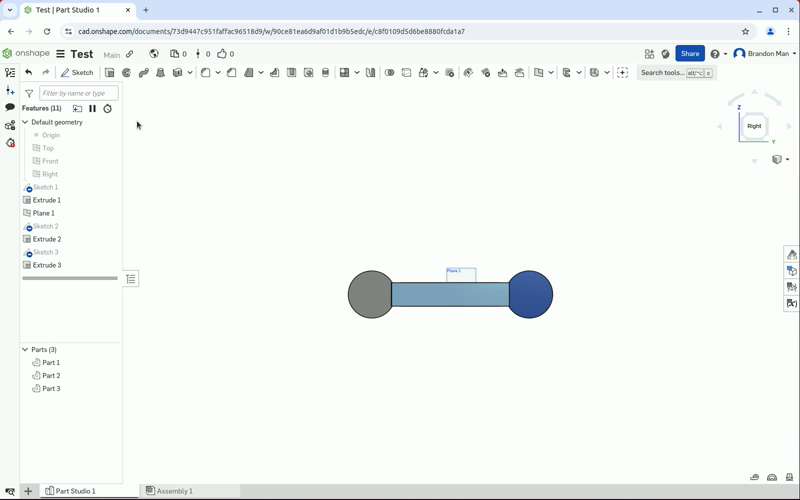
mouse_move(73, 189)
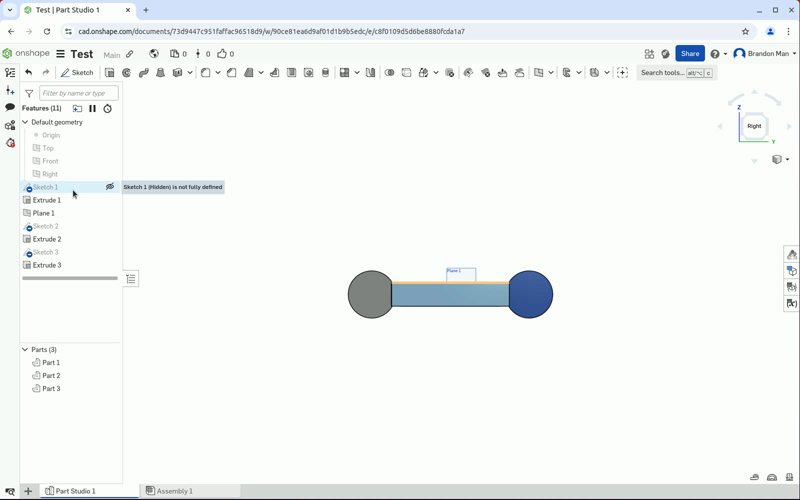
click(73, 189)
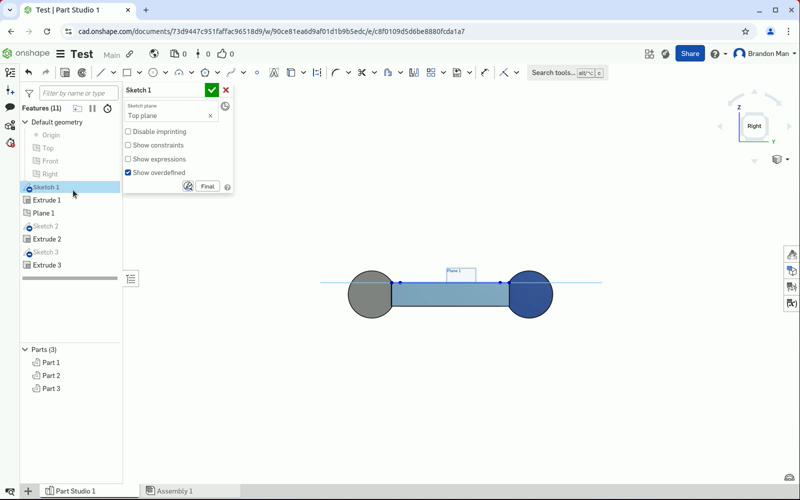
mouse_move(229, 92)
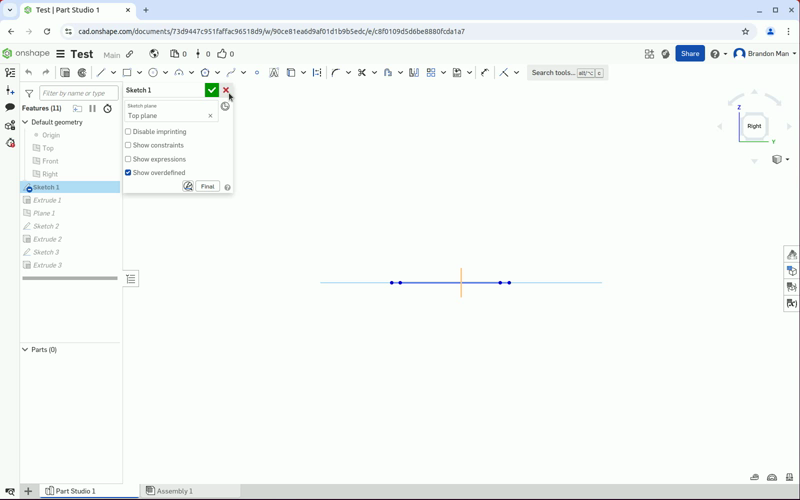
click(229, 92)
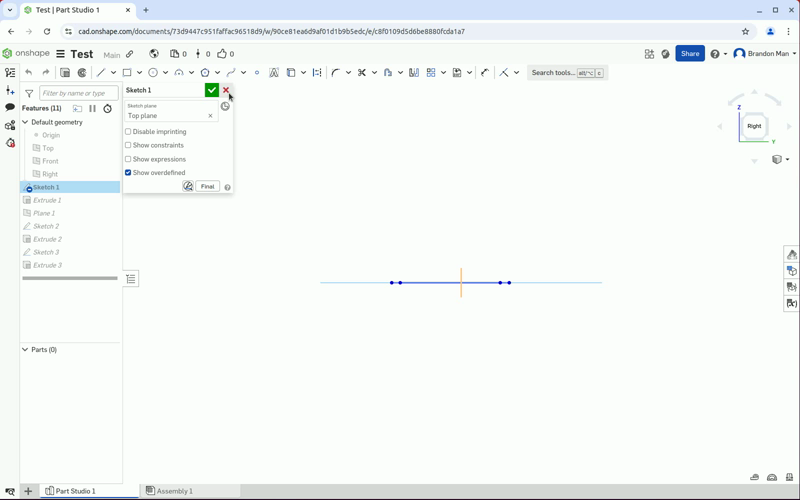
key(shift+s)
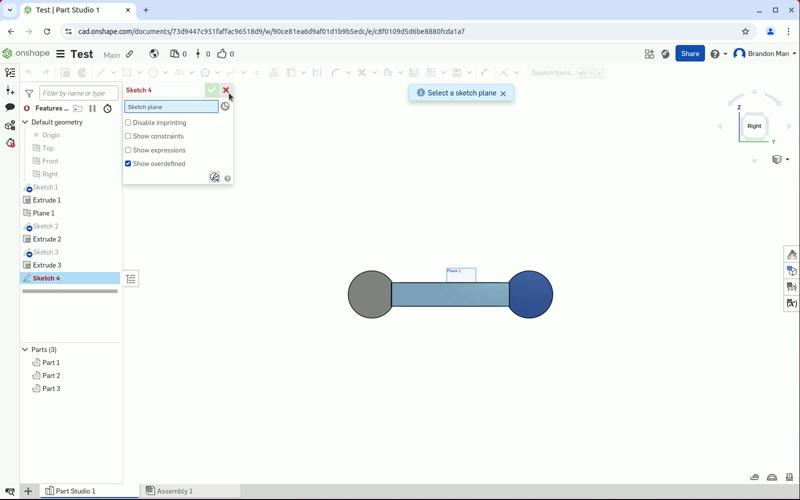
mouse_move(73, 215)
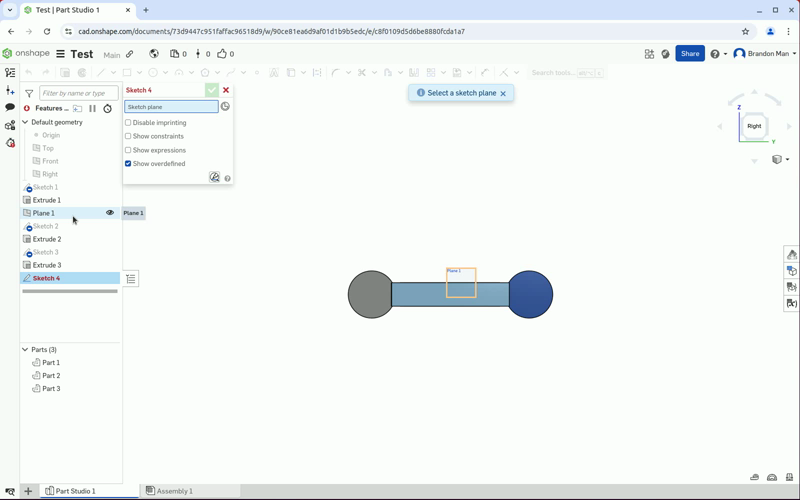
click(73, 215)
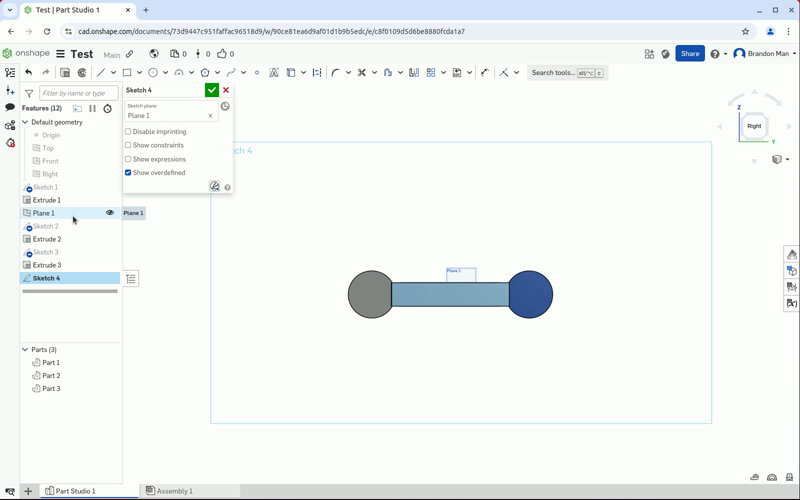
mouse_move(73, 352)
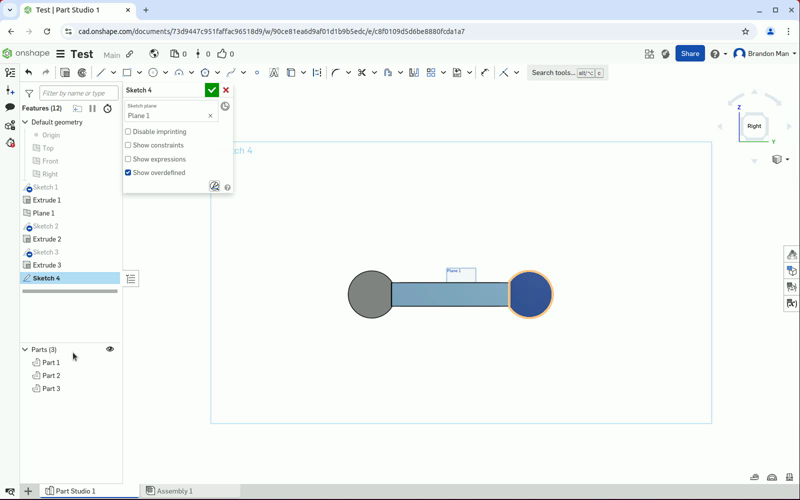
key(y)
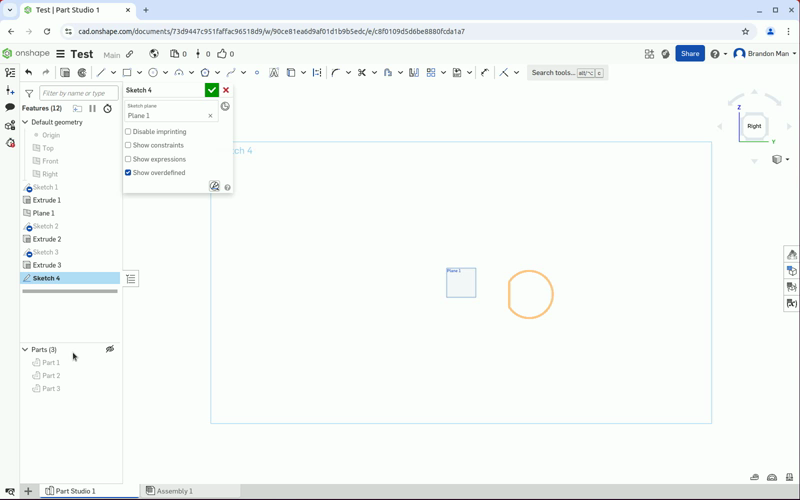
key(l)
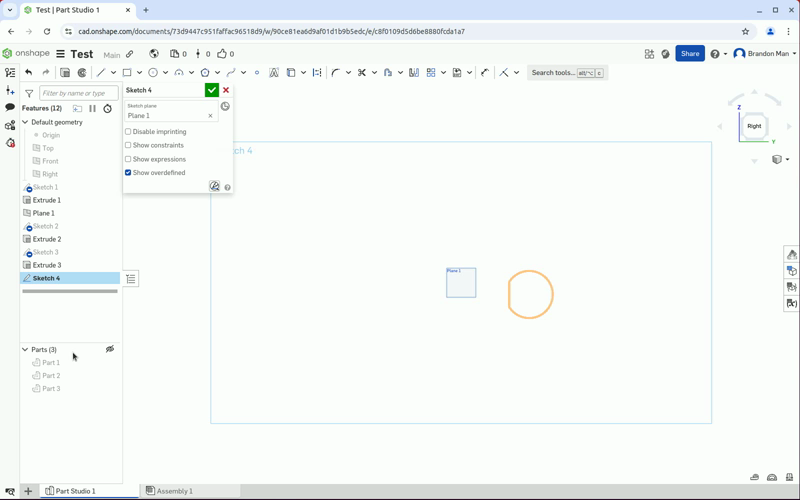
key_down(shift)
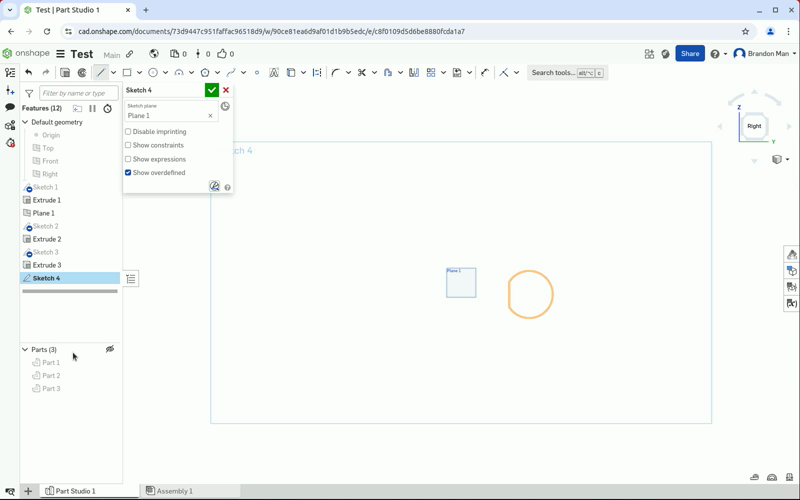
mouse_move(391, 306)
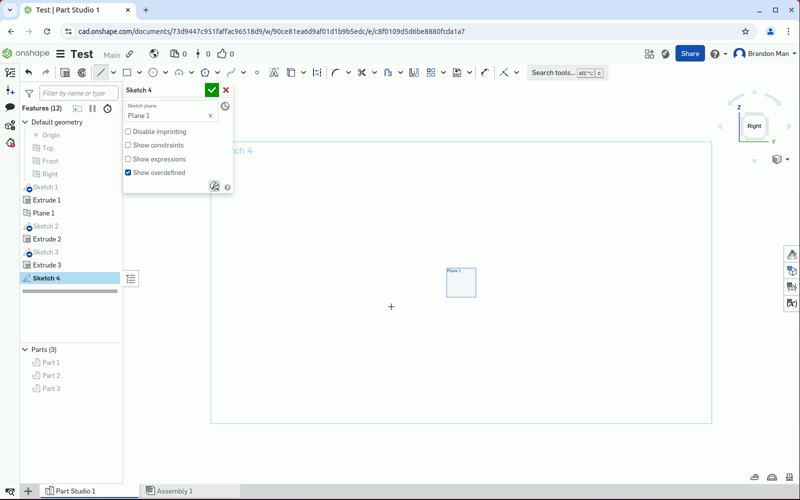
click(391, 306)
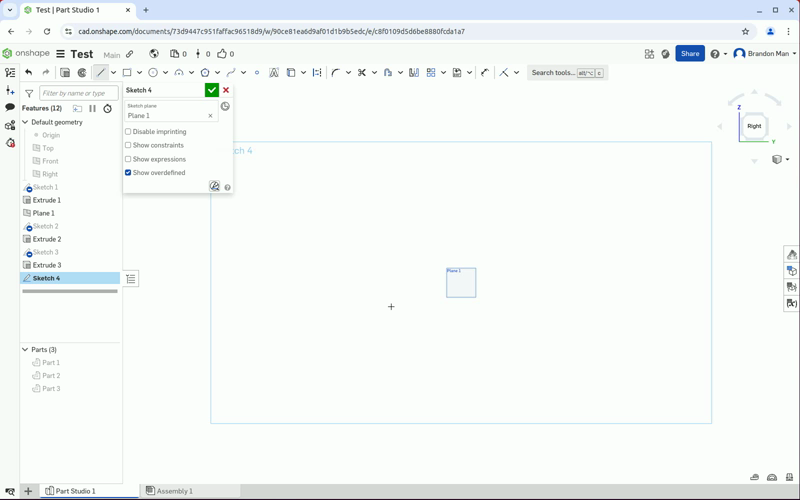
key_up(shift)
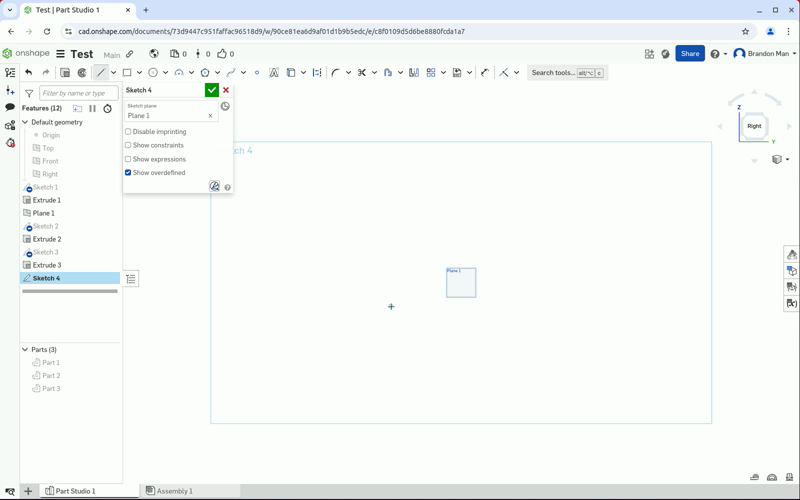
key_down(shift)
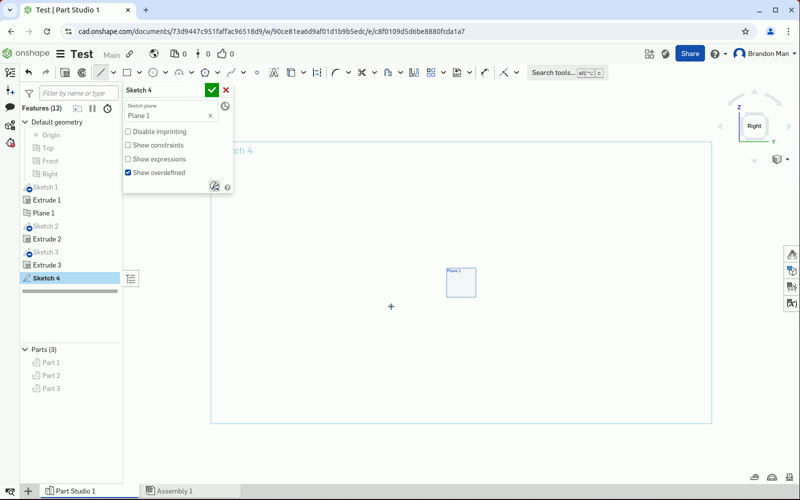
key_up(shift)
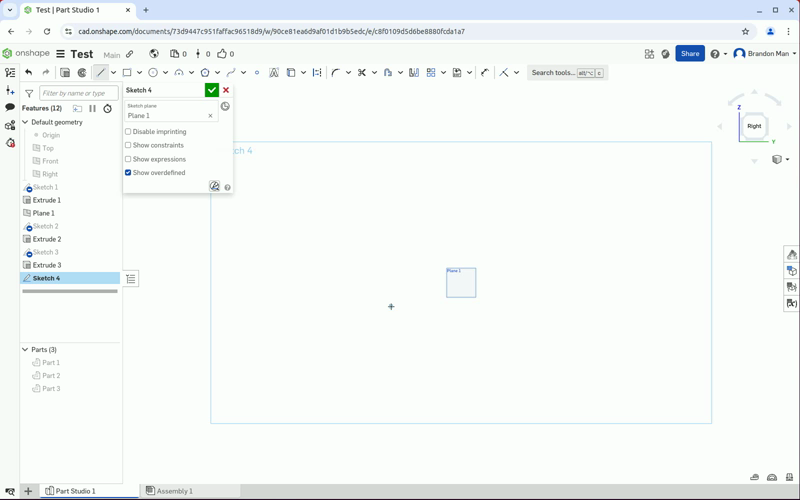
key(esc)
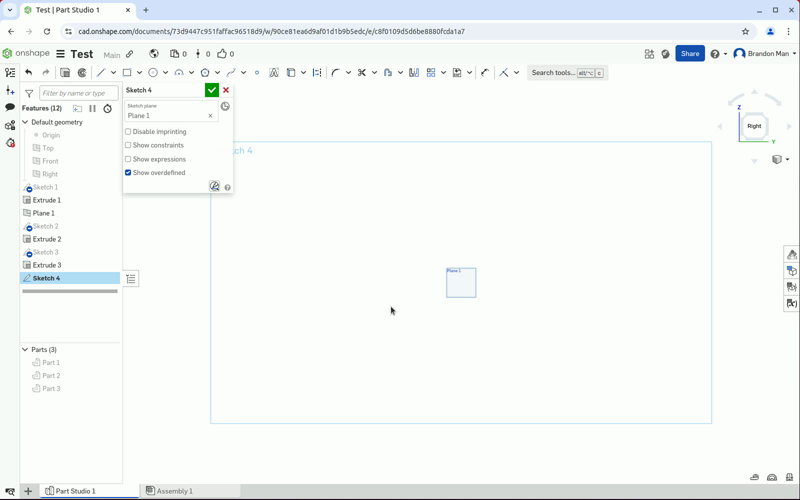
key(a)
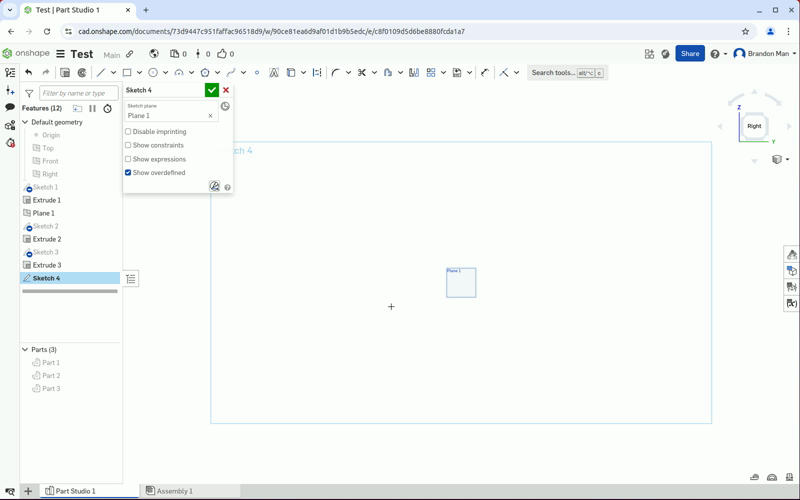
mouse_move(391, 306)
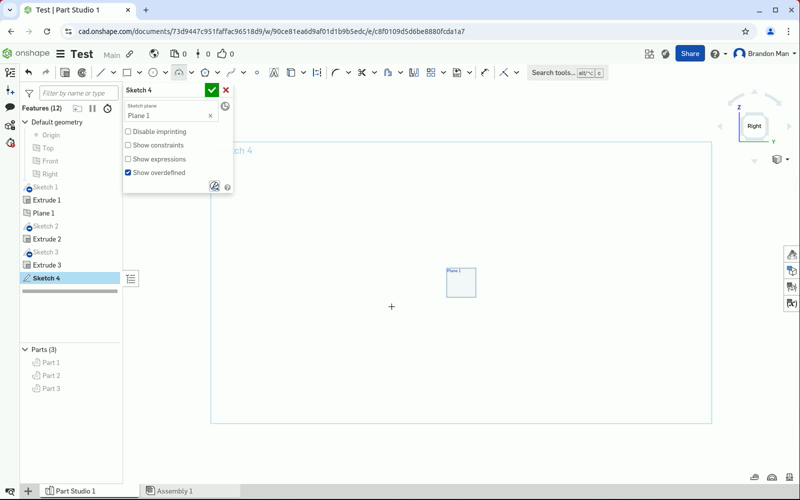
click(391, 306)
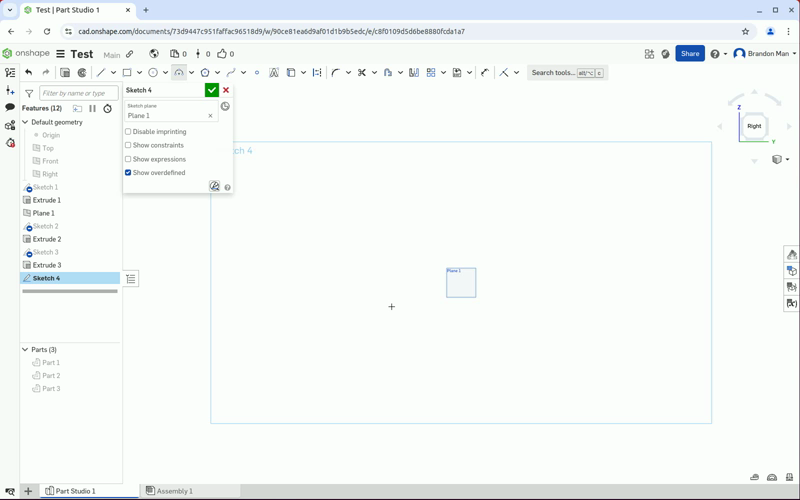
key_down(shift)
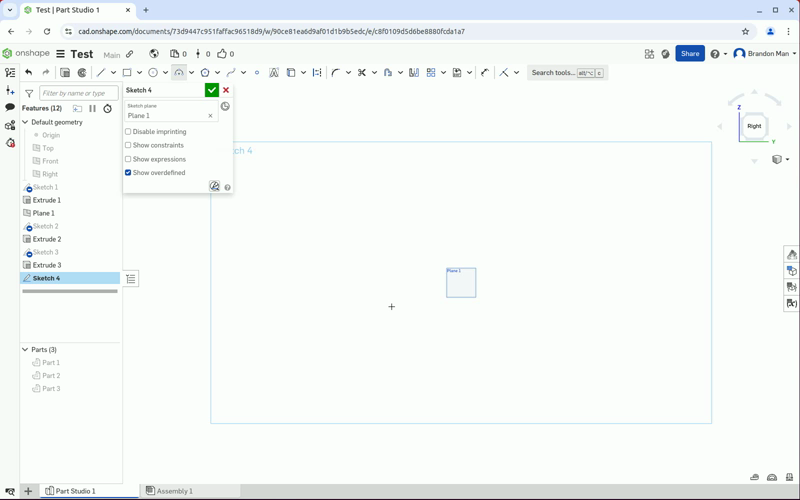
mouse_move(391, 282)
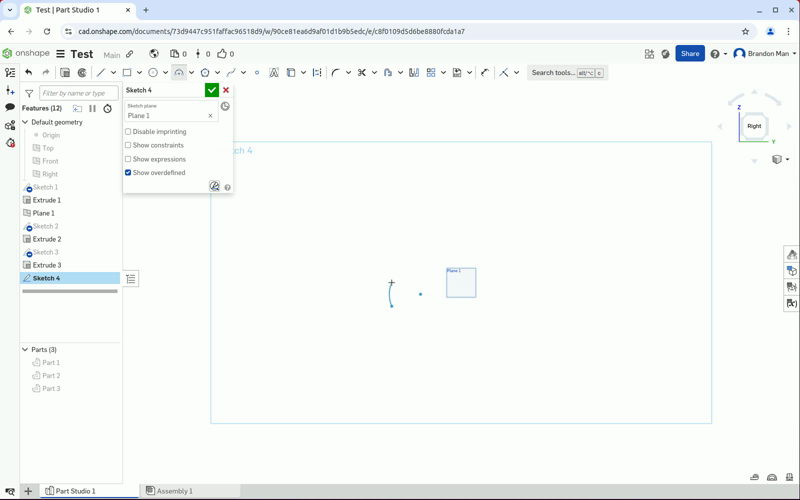
click(391, 282)
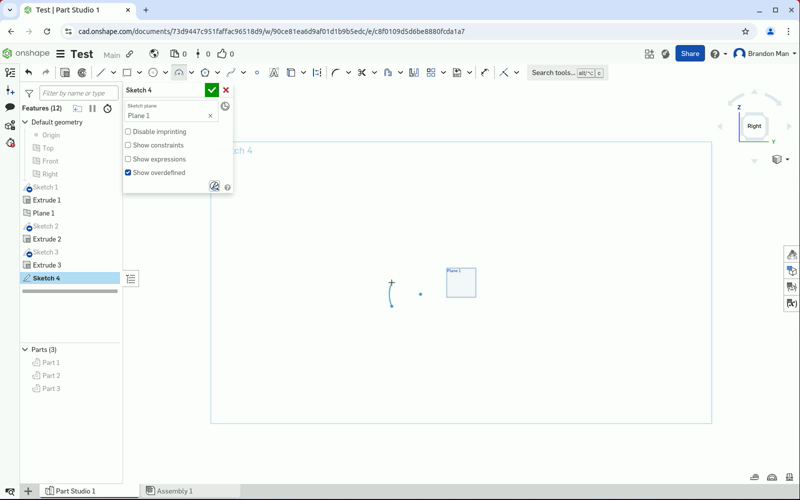
mouse_move(395, 294)
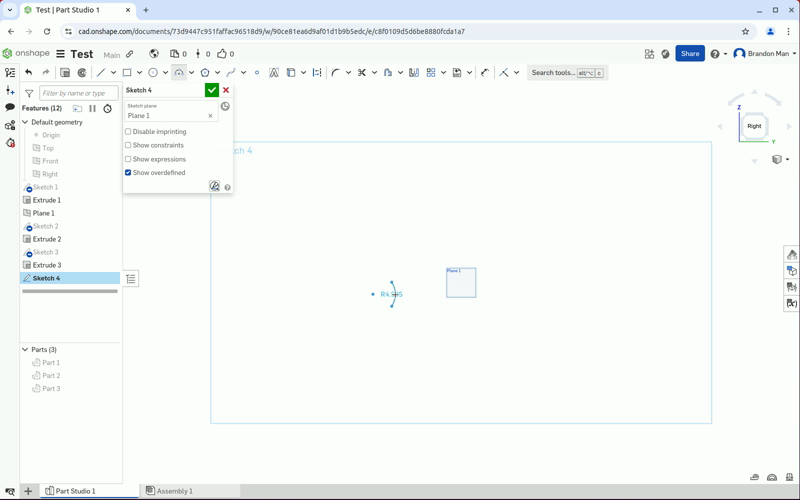
click(395, 294)
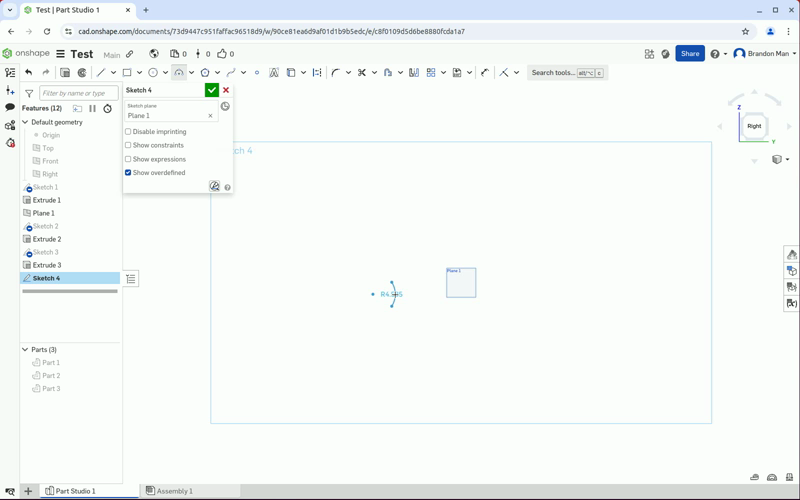
key_up(shift)
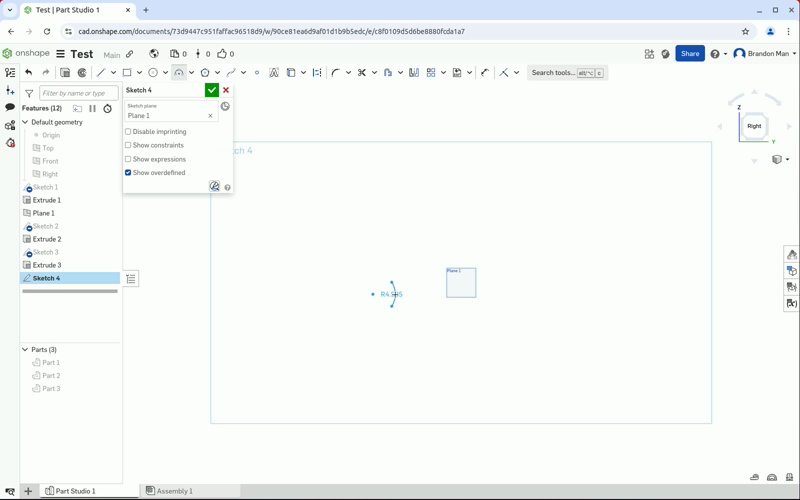
key(esc)
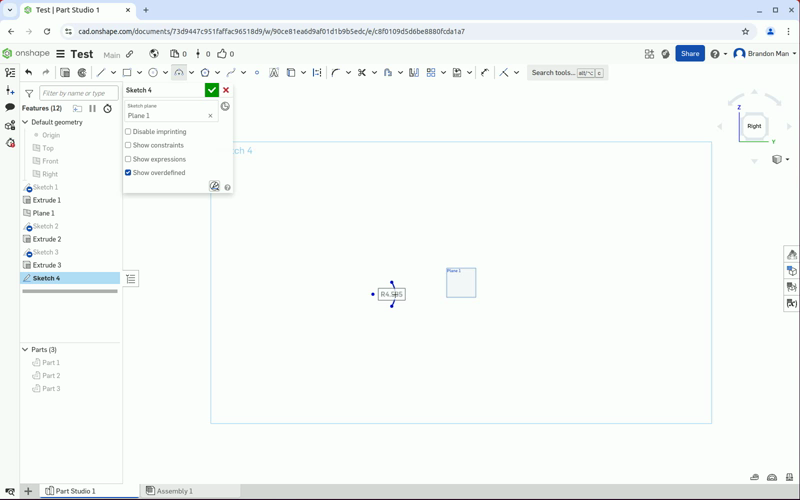
key(l)
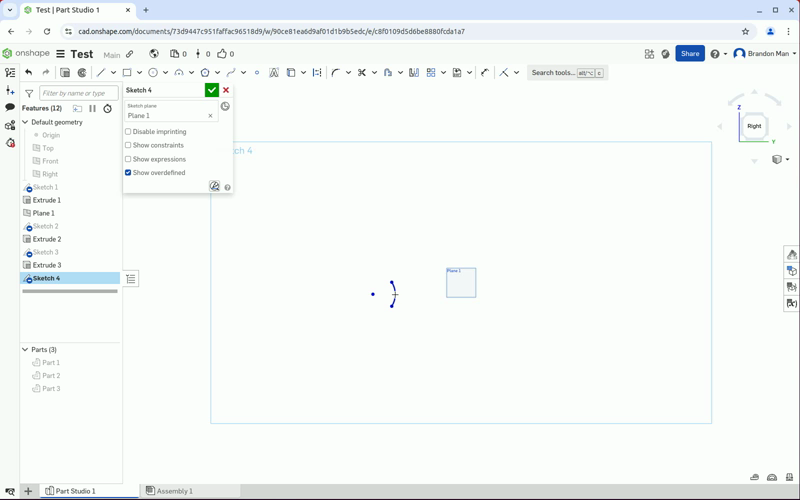
mouse_move(391, 282)
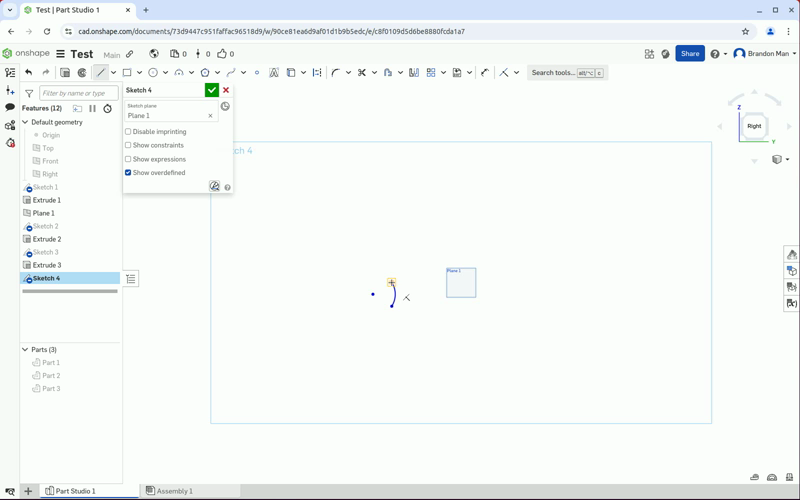
click(391, 282)
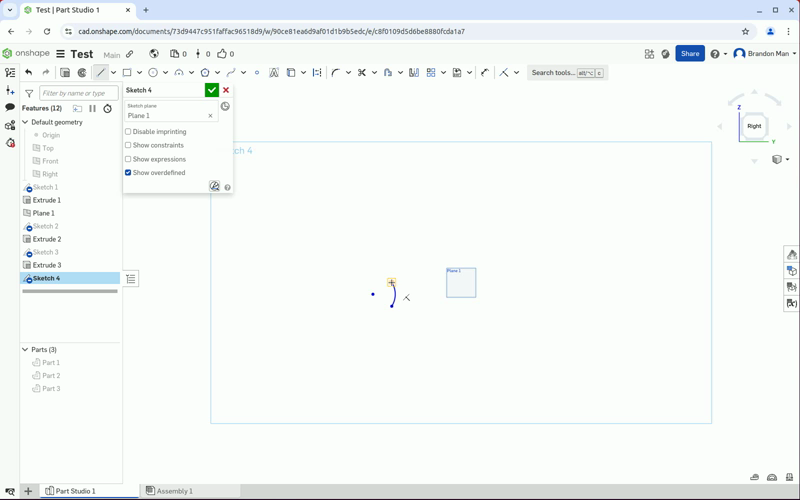
key_down(shift)
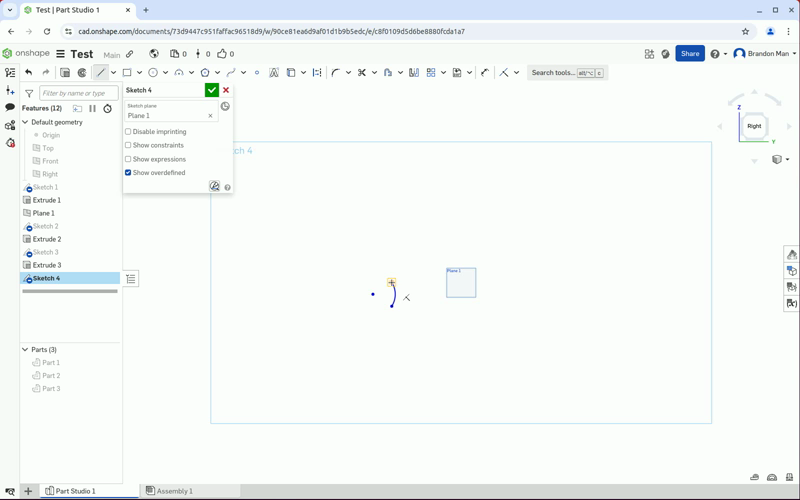
key_up(shift)
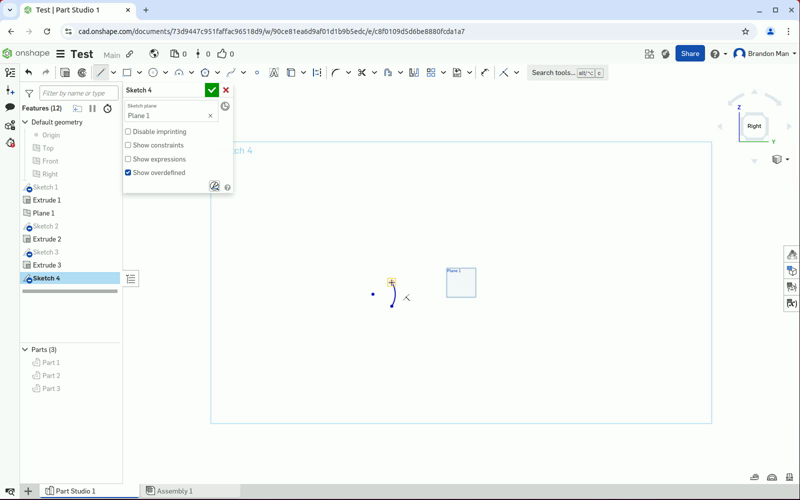
mouse_move(421, 282)
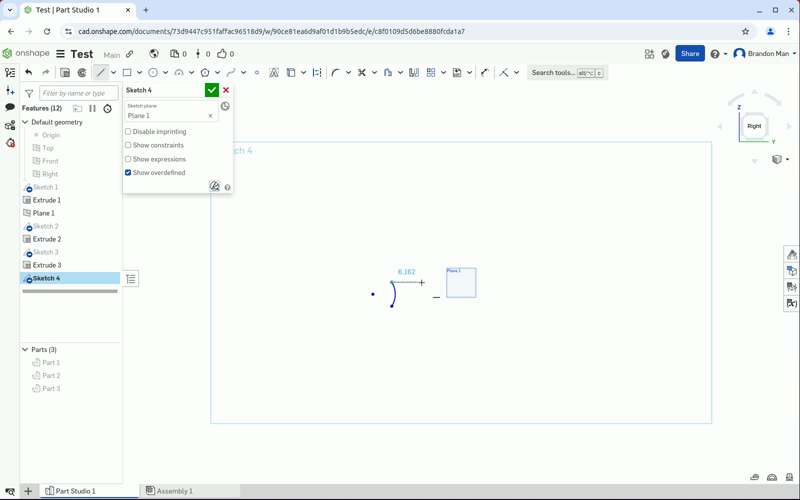
key_down(shift)
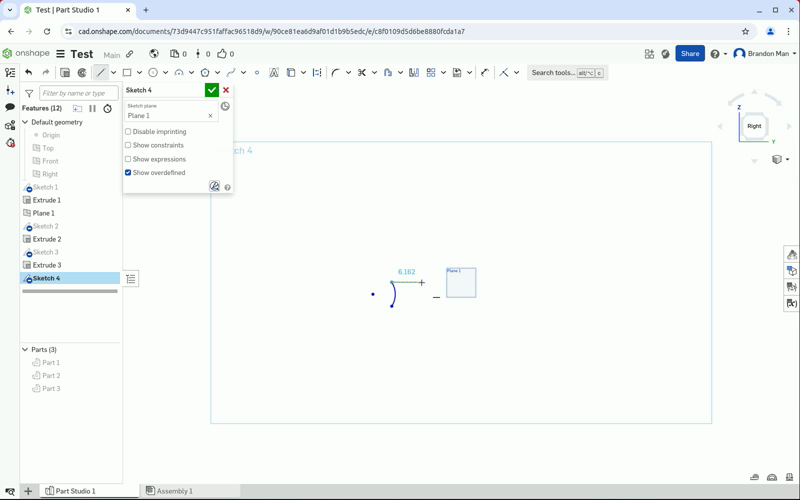
mouse_move(391, 306)
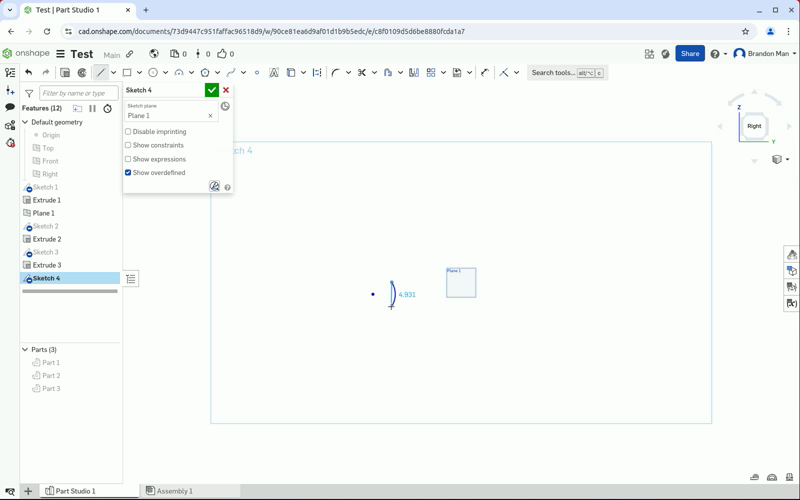
key_up(shift)
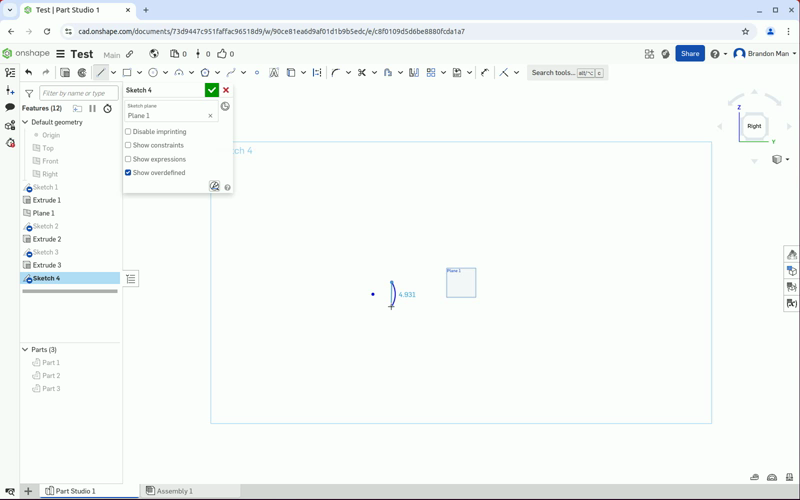
click(391, 306)
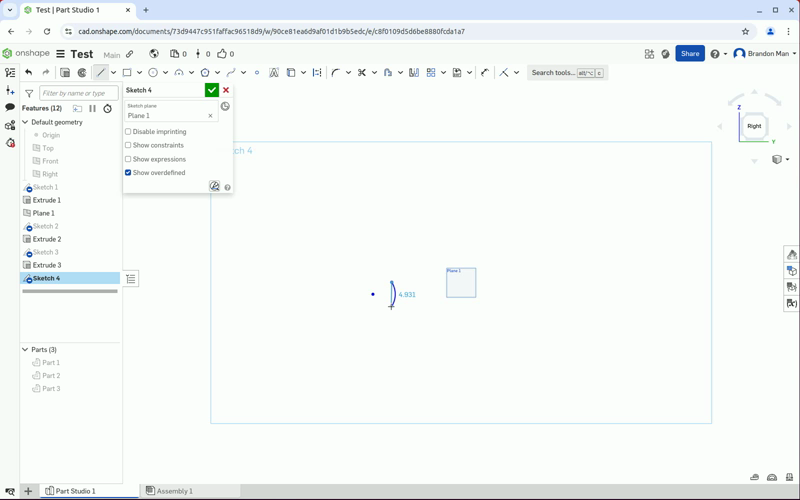
key(esc)
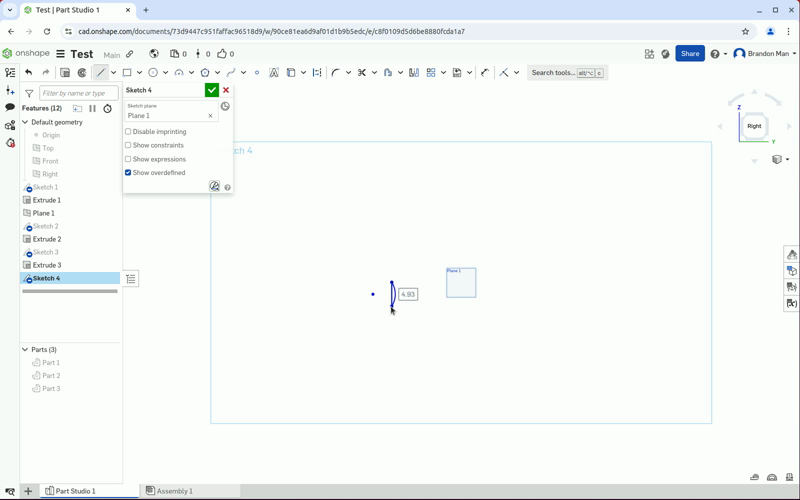
mouse_move(392, 283)
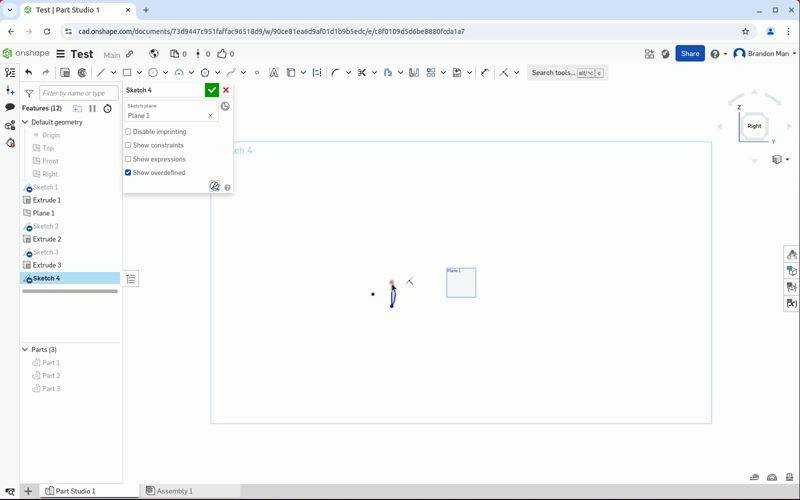
scroll(6)
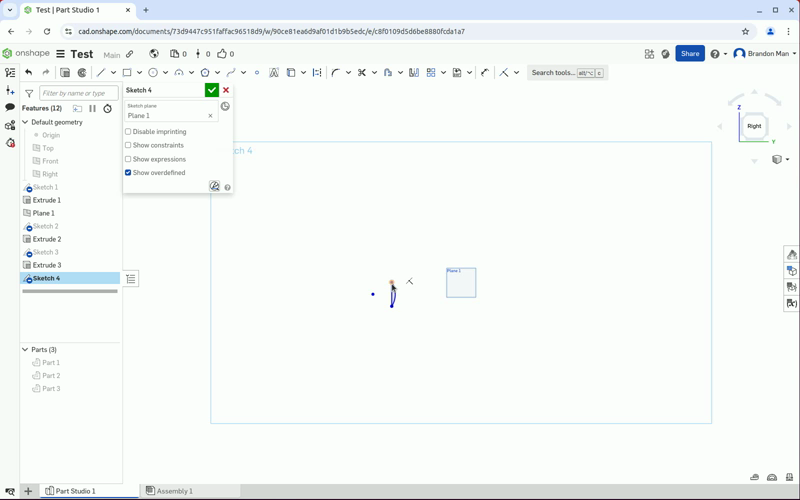
scroll(6)
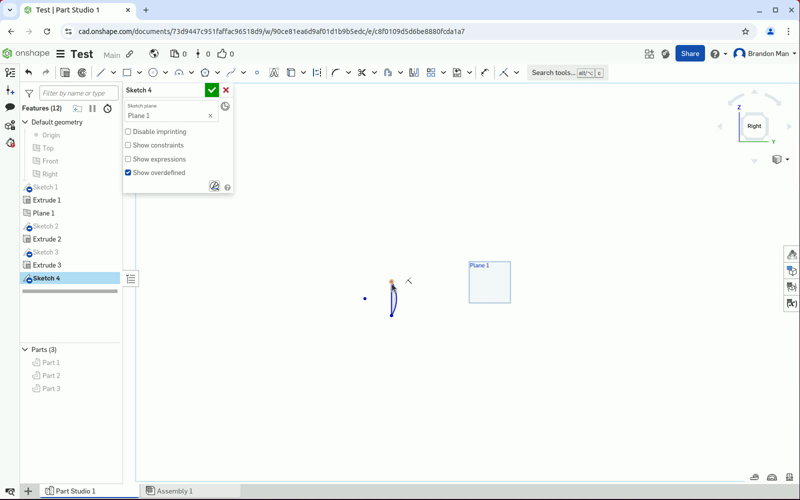
scroll(6)
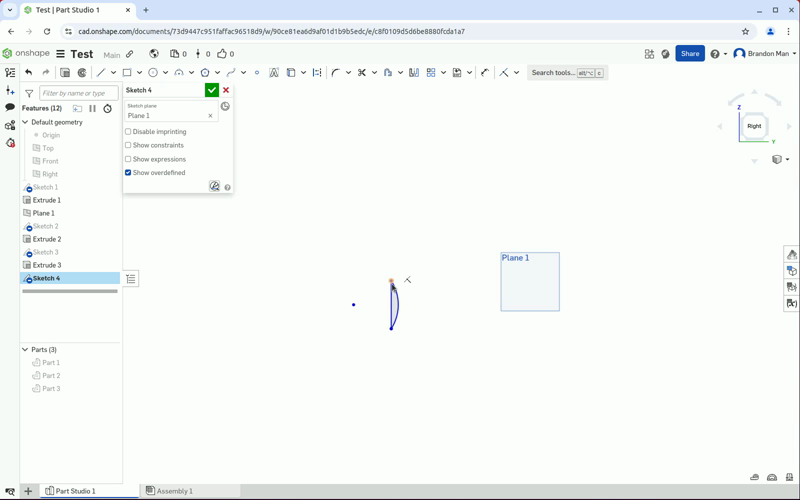
scroll(6)
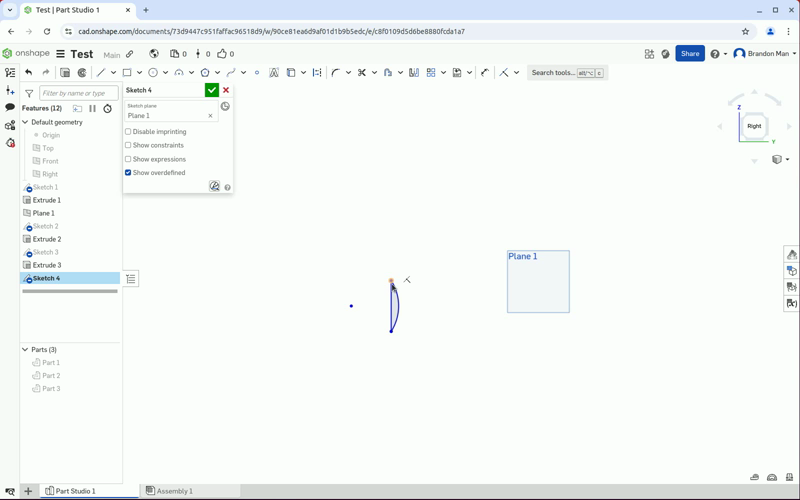
scroll(6)
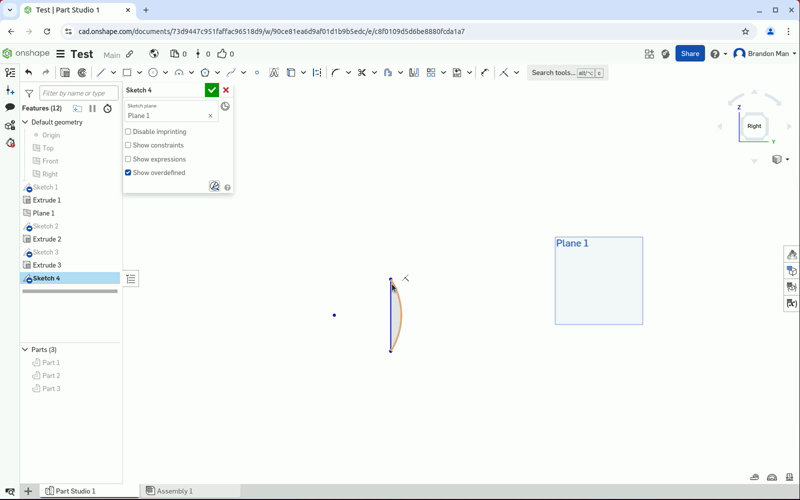
scroll(6)
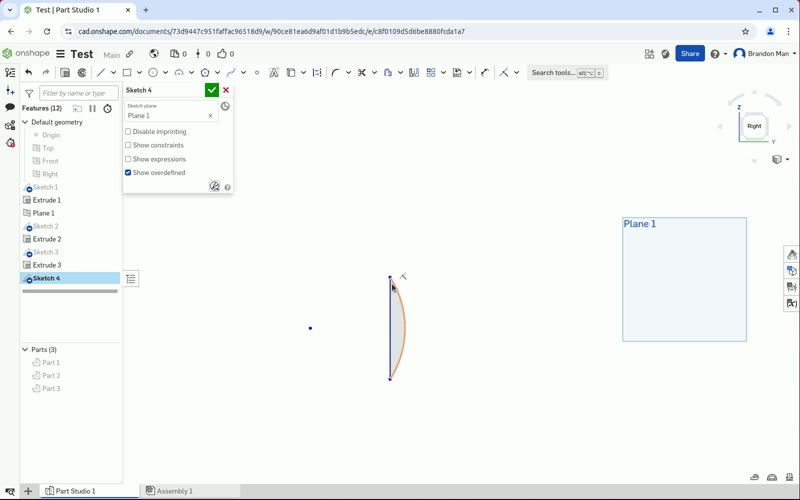
scroll(6)
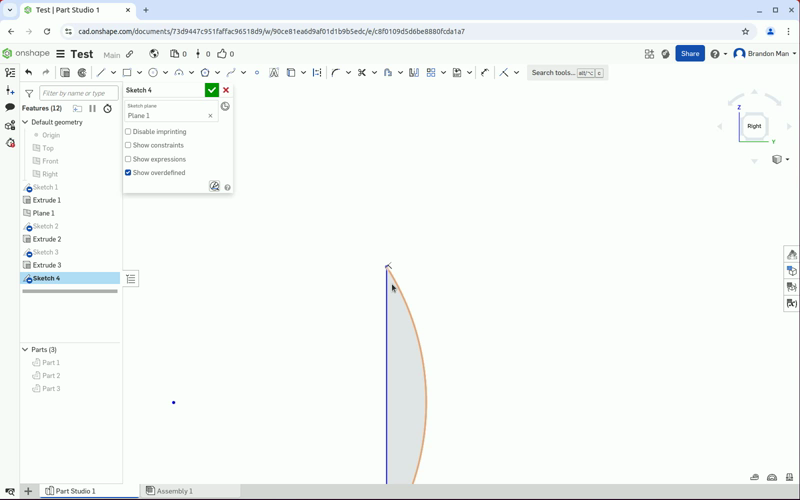
click(392, 283)
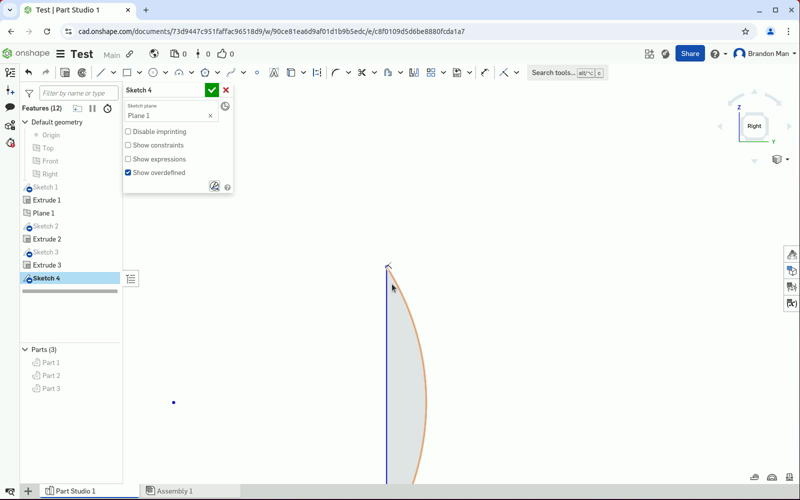
scroll(-6)
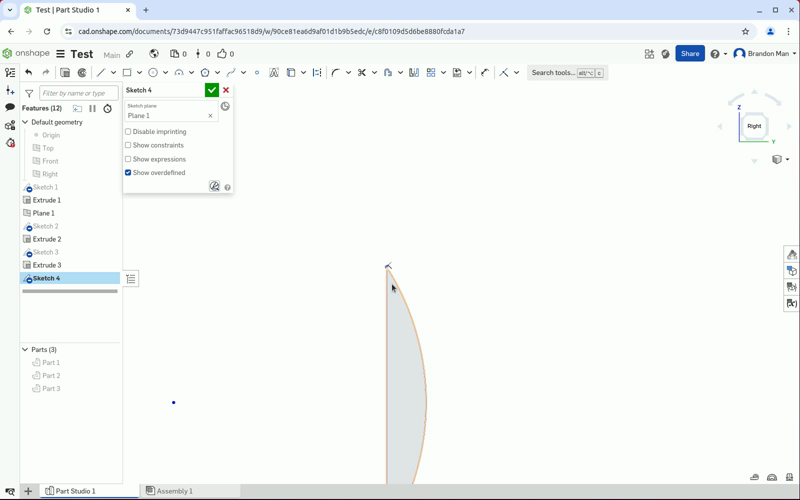
scroll(-6)
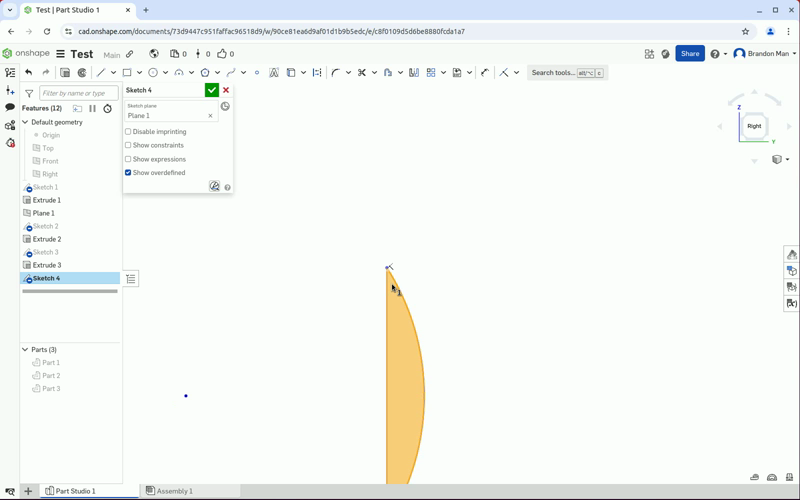
scroll(-6)
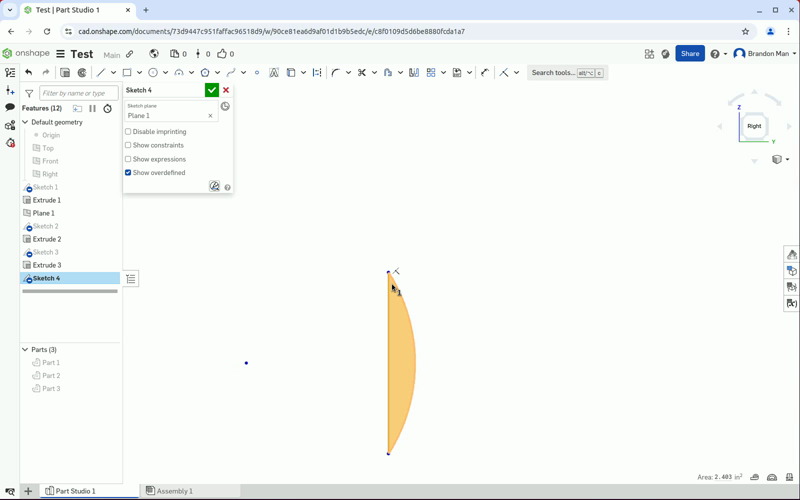
scroll(-6)
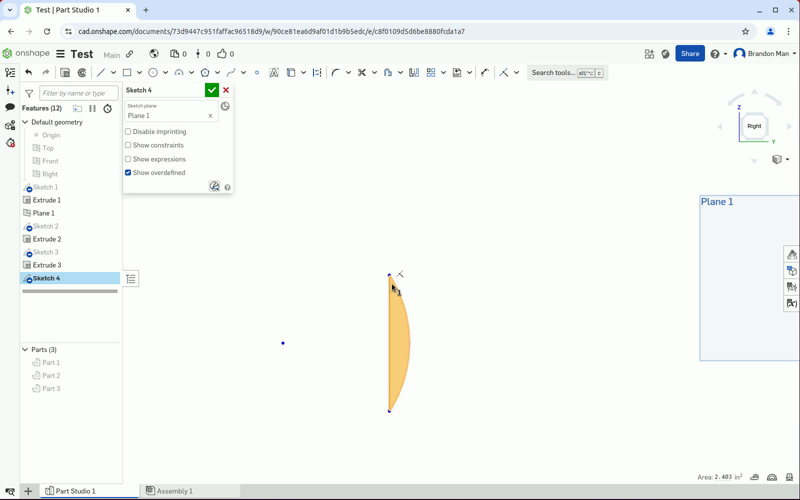
scroll(-6)
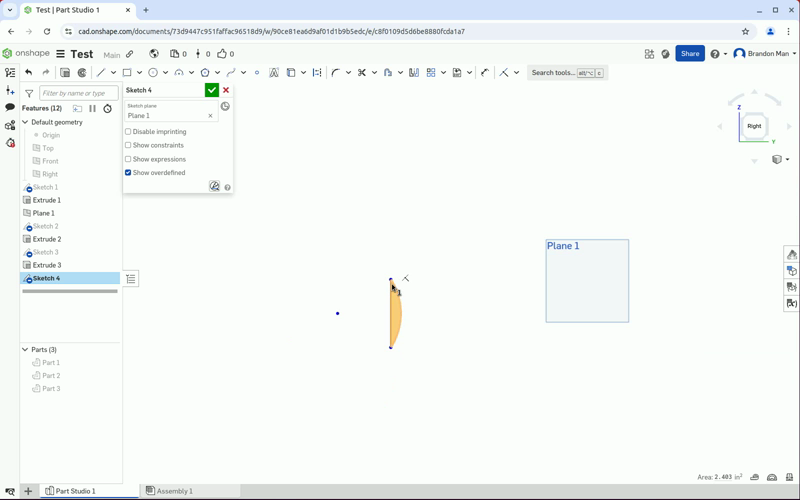
scroll(-6)
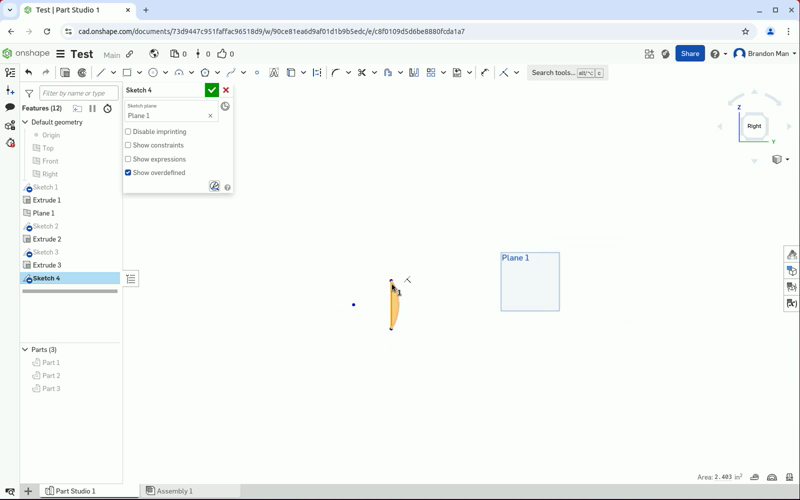
scroll(-6)
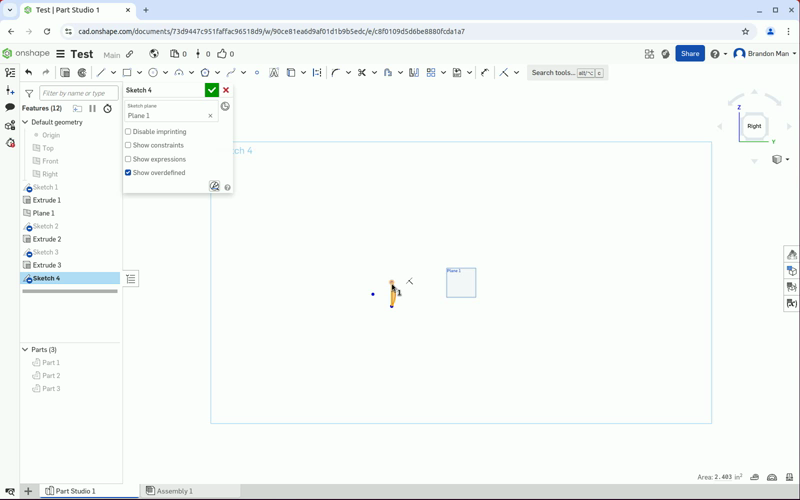
mouse_move(73, 352)
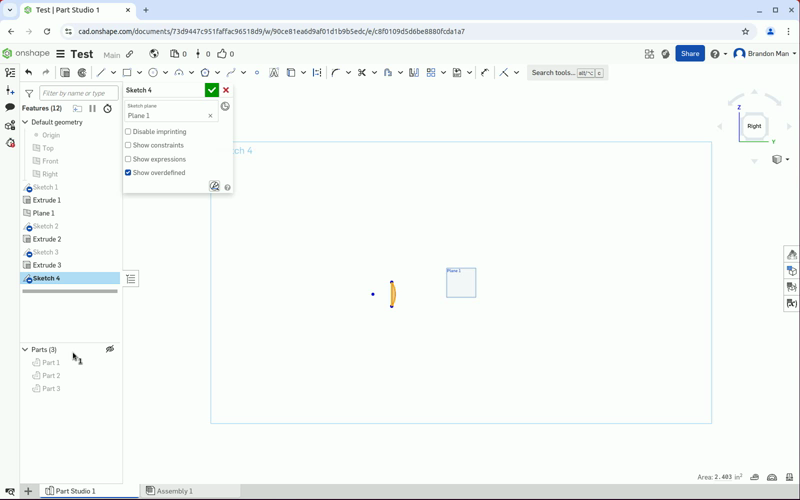
key(shift+y)
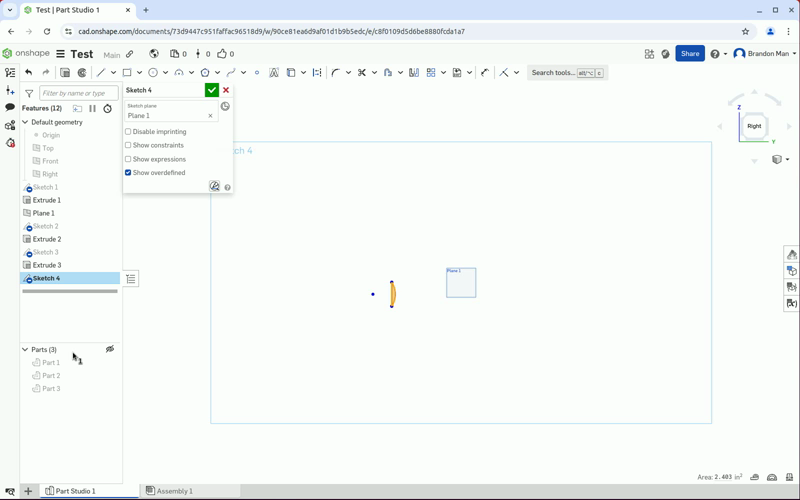
key(shift+e)
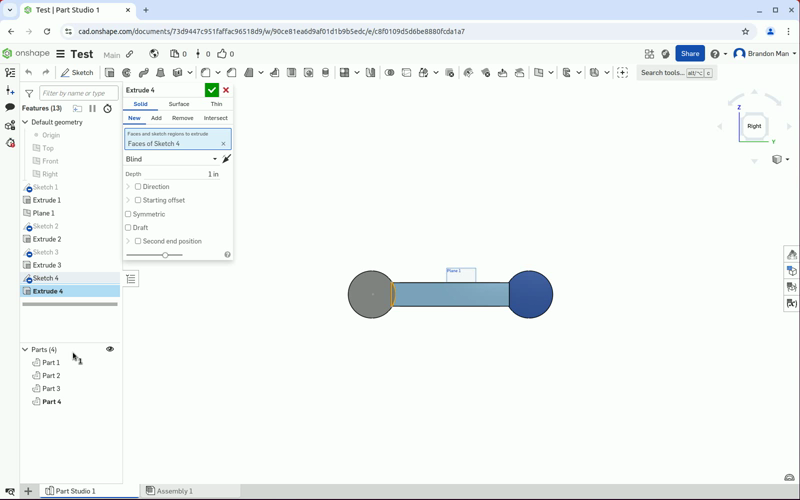
mouse_move(143, 106)
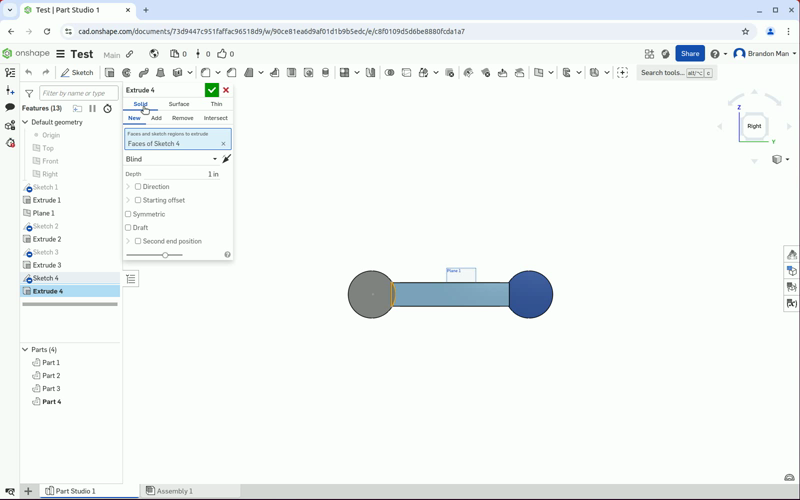
click(143, 106)
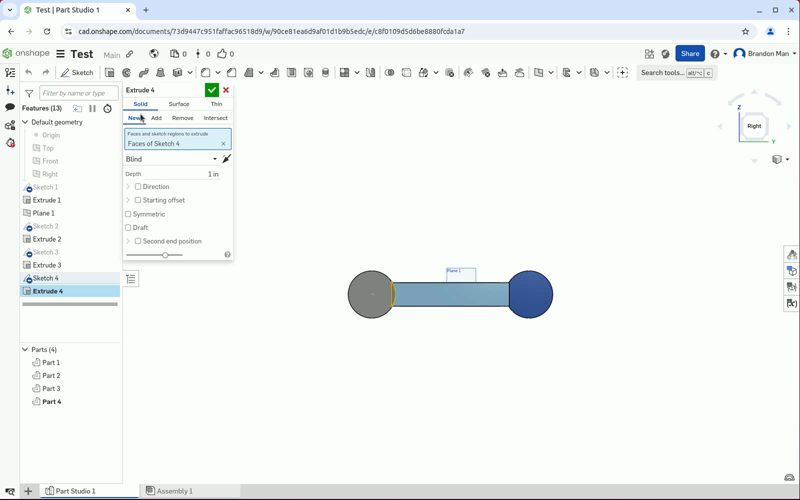
mouse_move(137, 120)
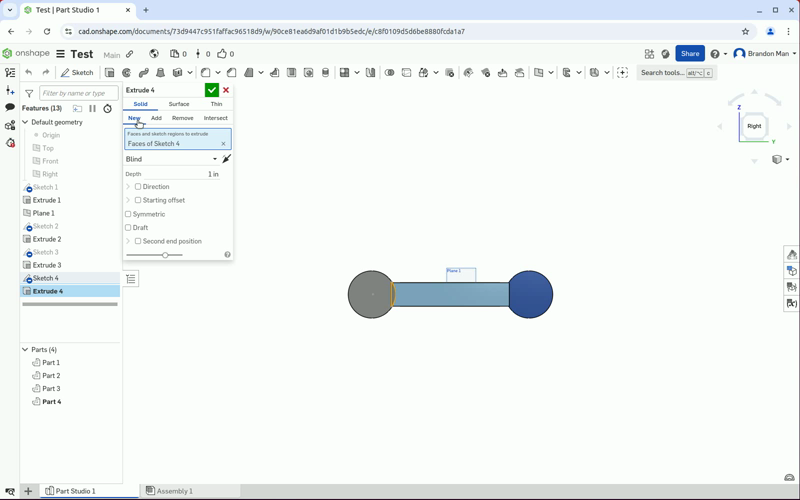
click(137, 120)
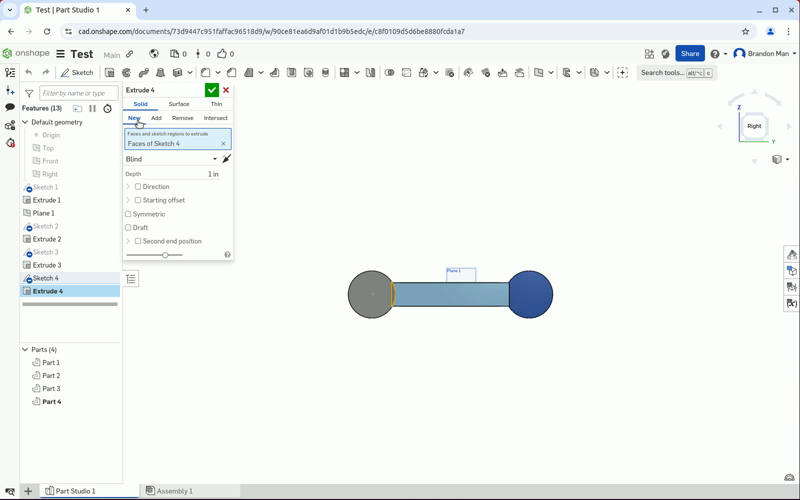
key(tab, 4)
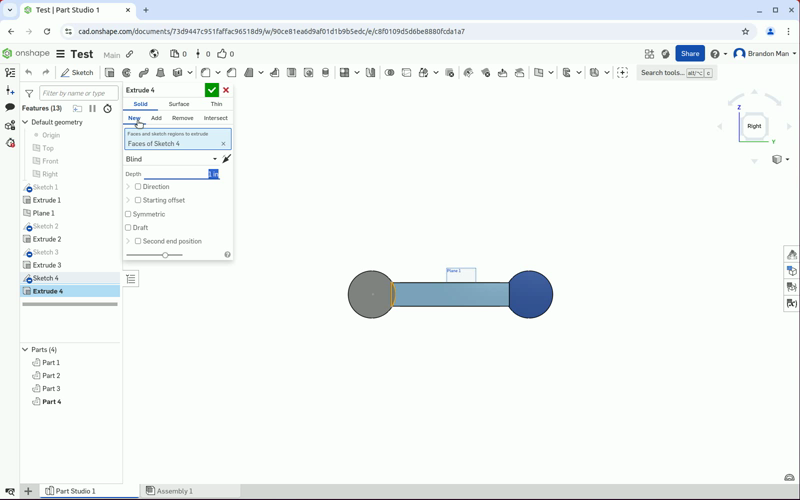
text(-19.257)
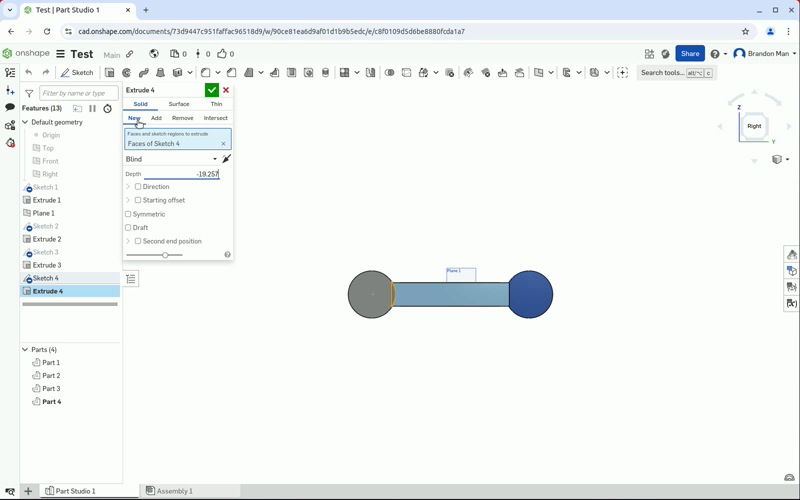
key(enter)
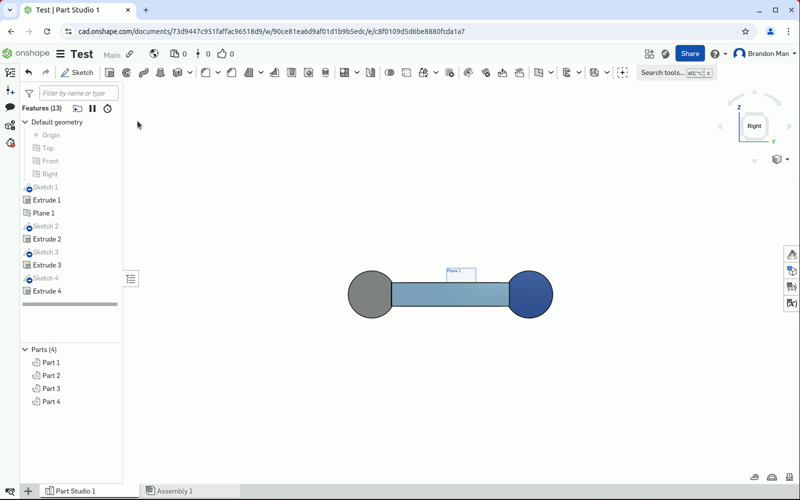
key(shift+h)
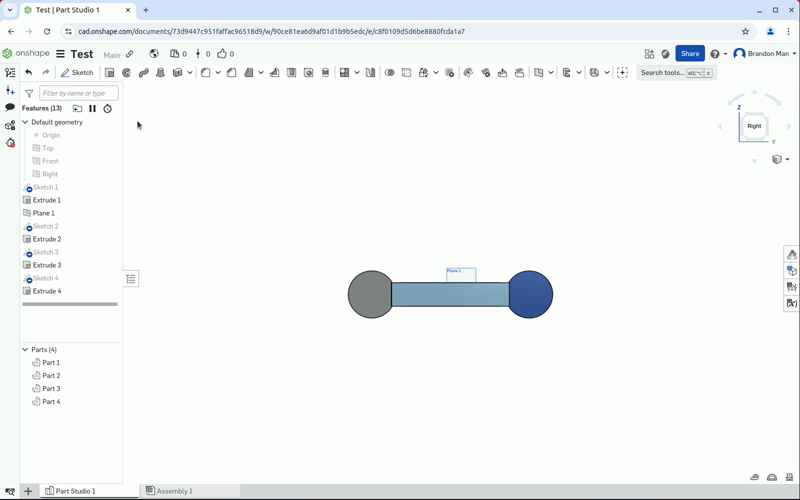
key(shift+h)
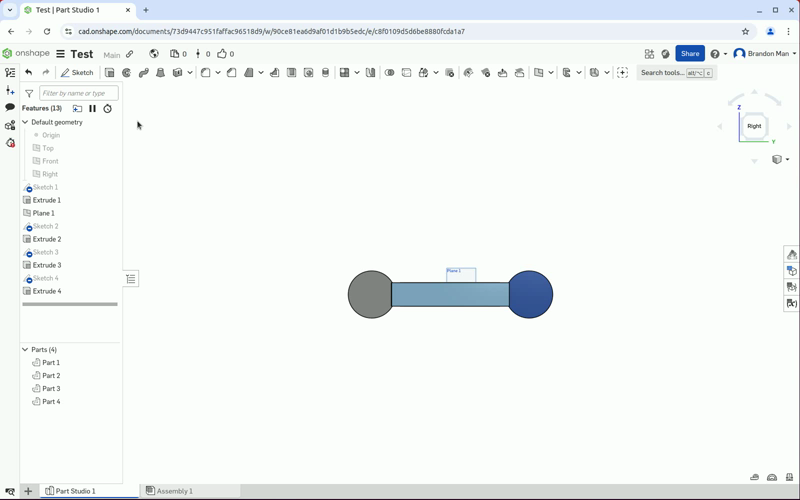
mouse_move(73, 189)
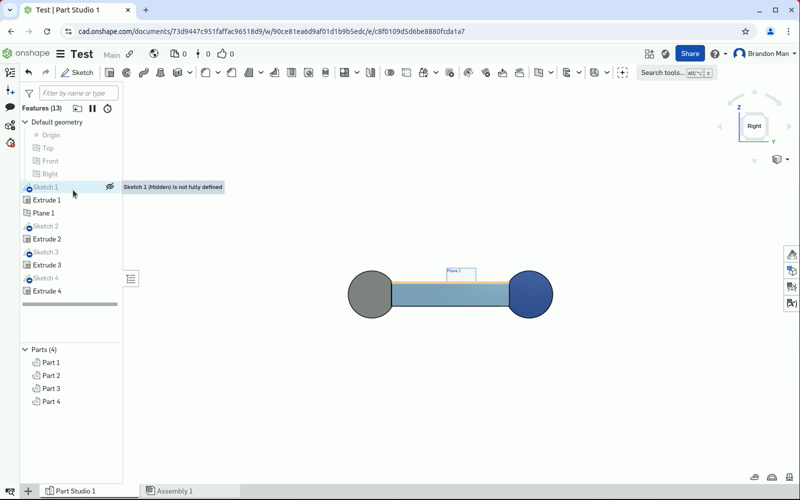
click(73, 189)
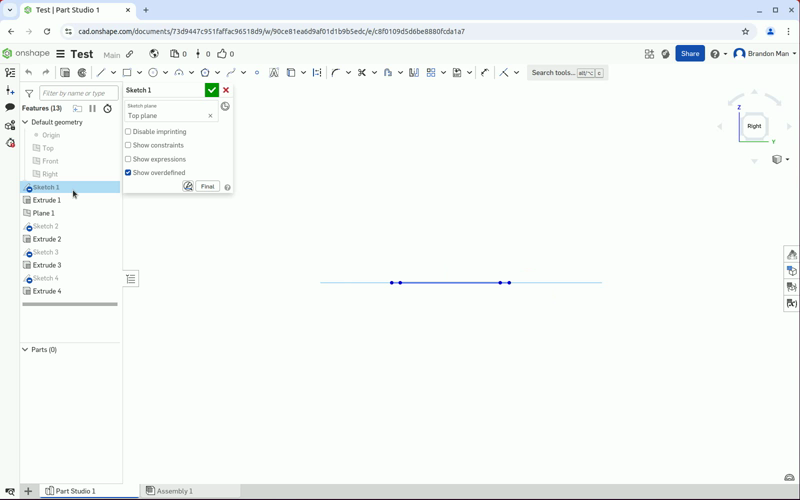
mouse_move(229, 92)
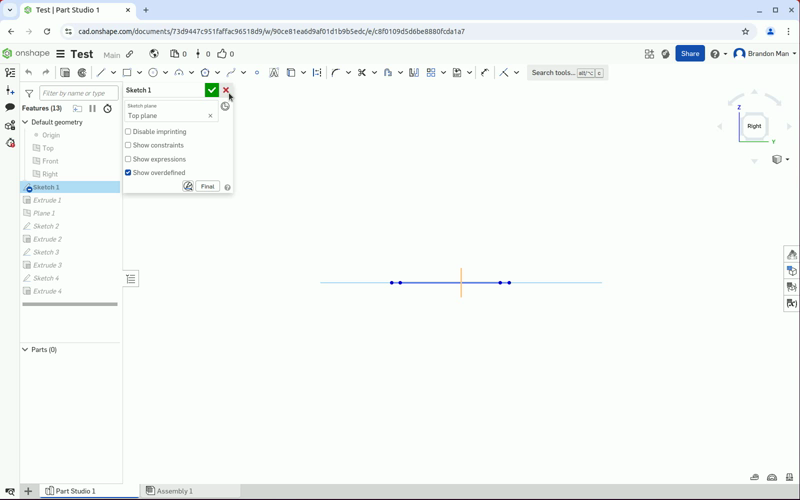
click(229, 92)
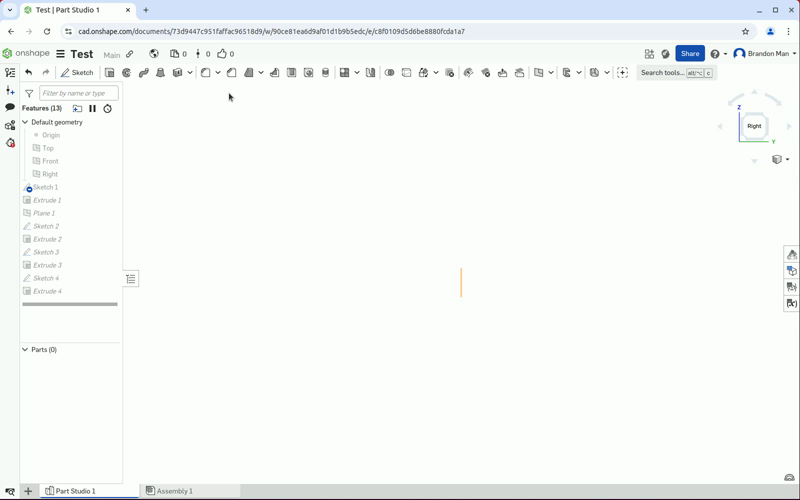
key(shift+s)
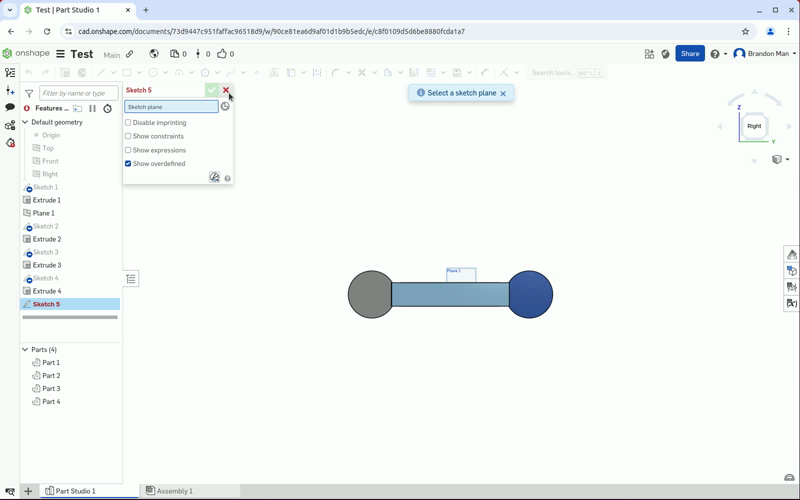
mouse_move(73, 215)
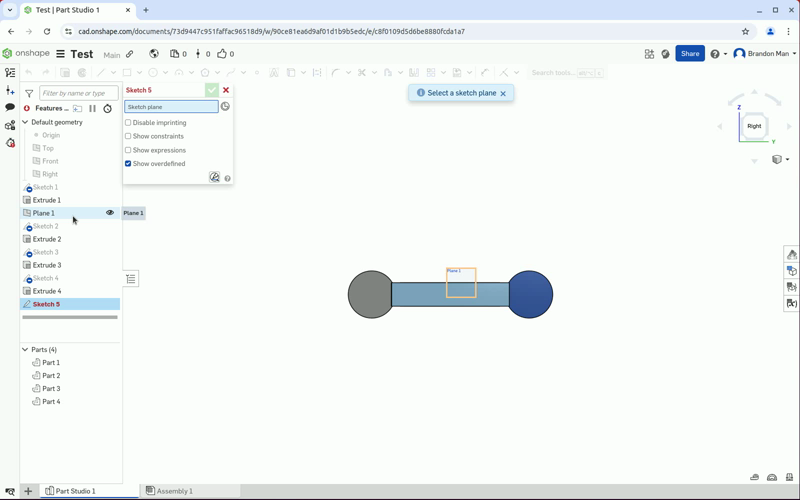
click(73, 215)
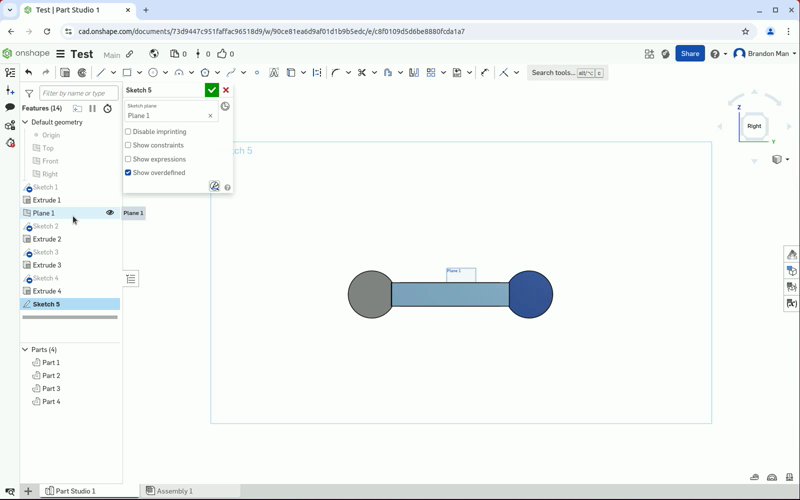
mouse_move(73, 352)
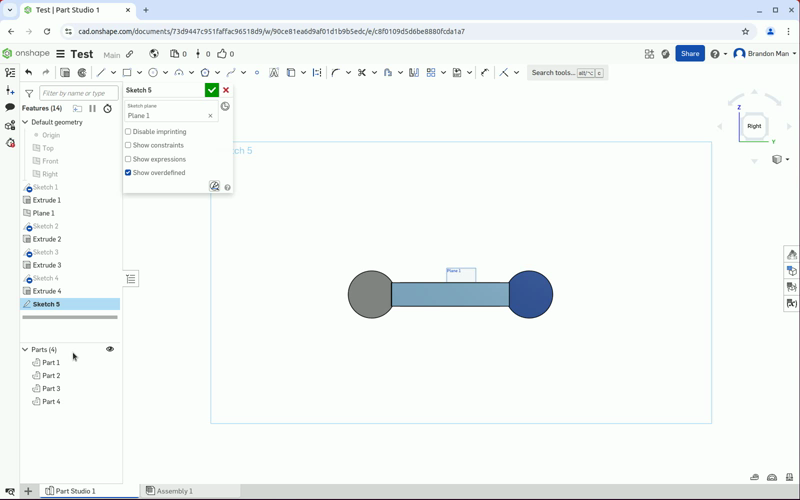
key(y)
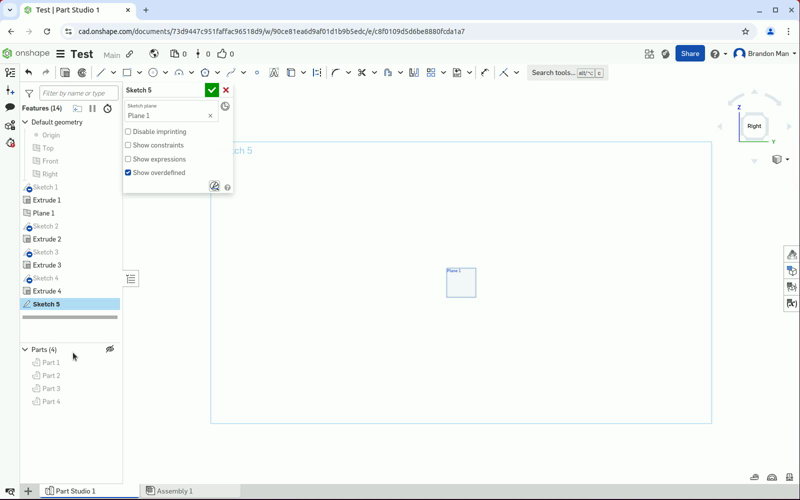
key(l)
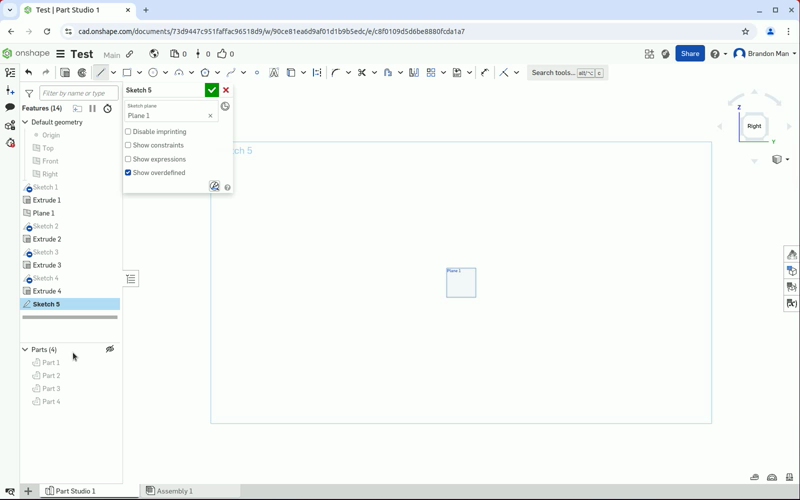
key_down(shift)
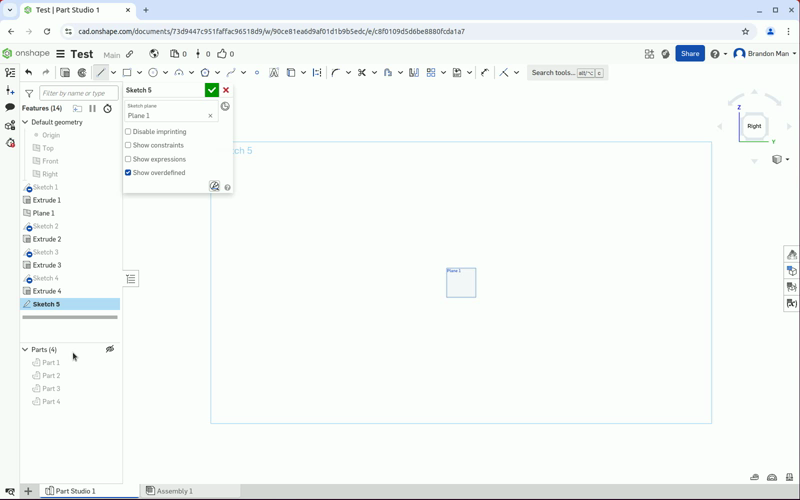
mouse_move(508, 306)
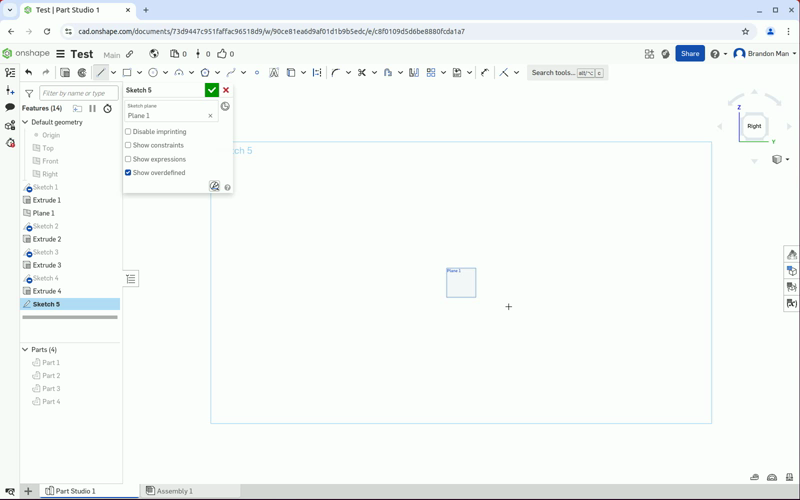
click(508, 306)
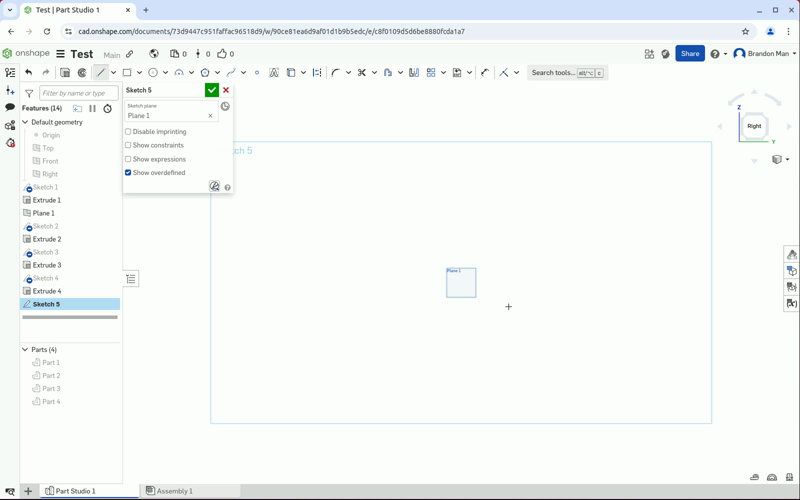
key_up(shift)
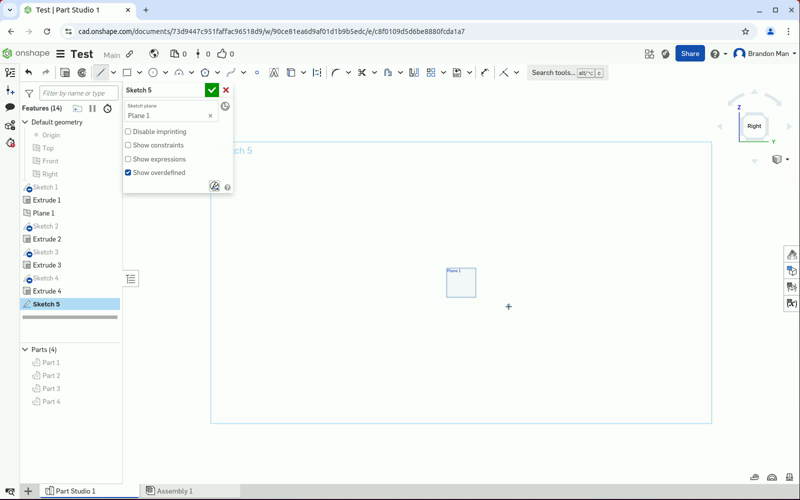
key_down(shift)
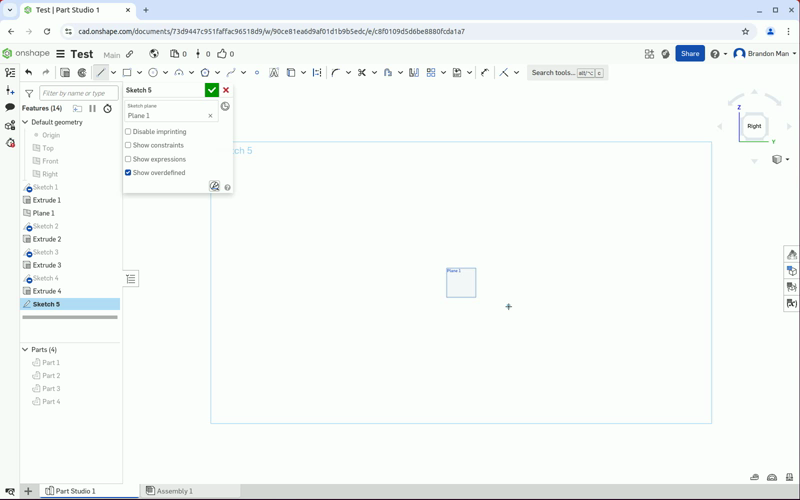
mouse_move(538, 306)
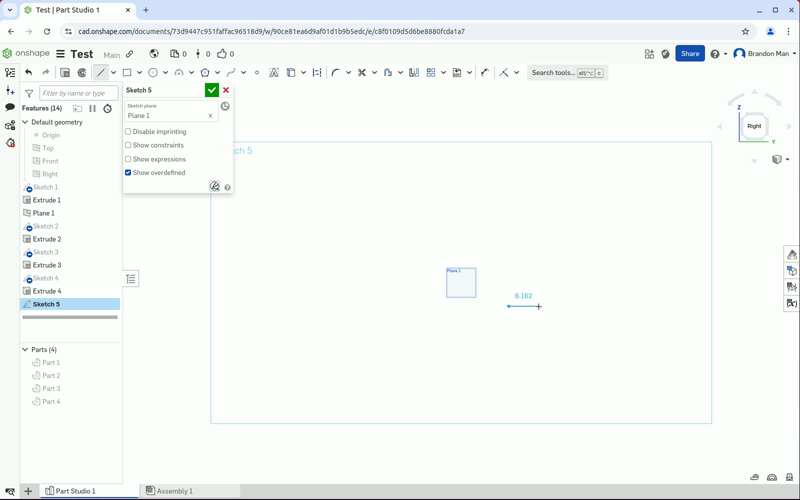
mouse_move(509, 306)
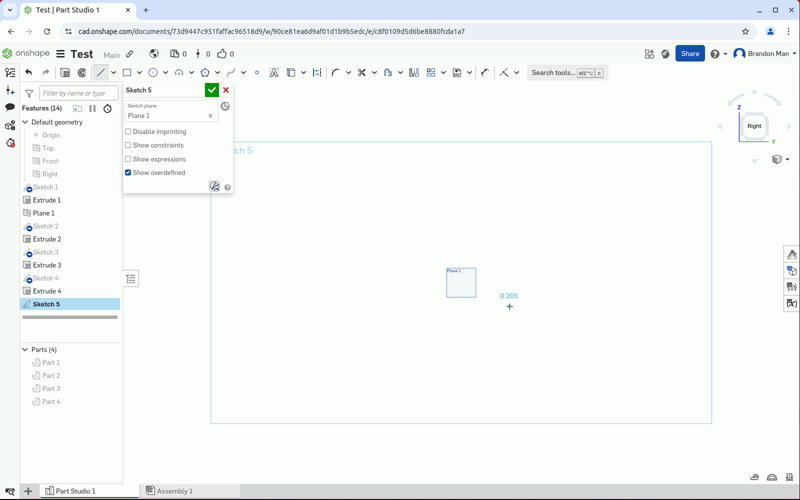
scroll(6)
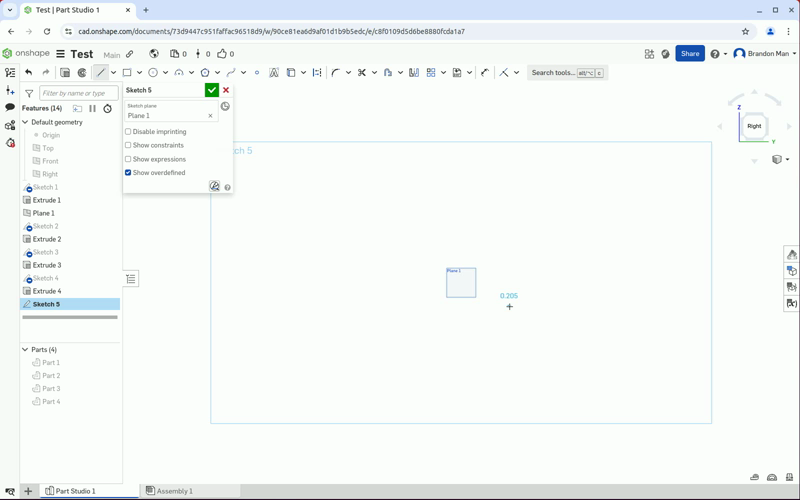
scroll(6)
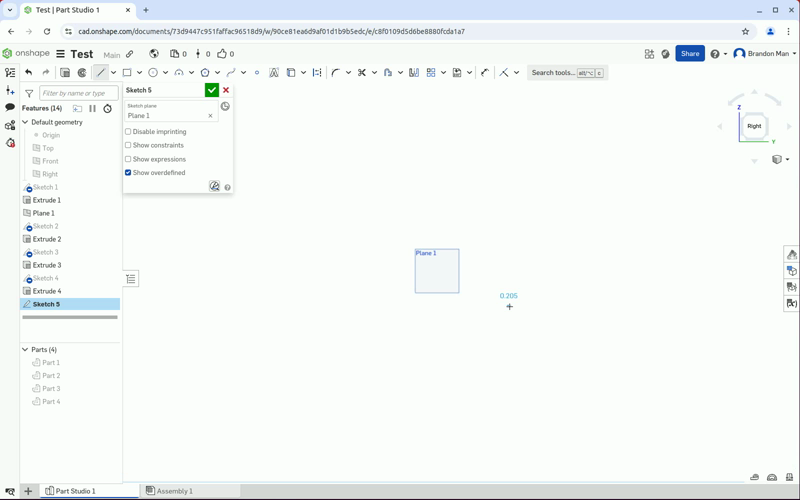
scroll(6)
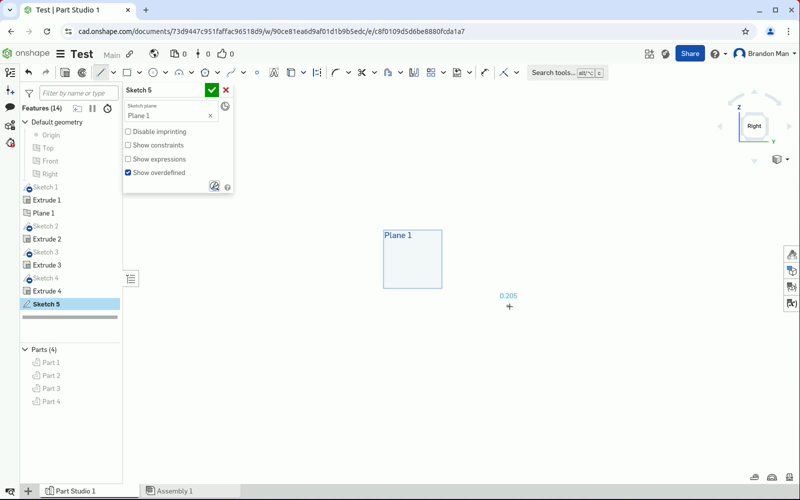
scroll(6)
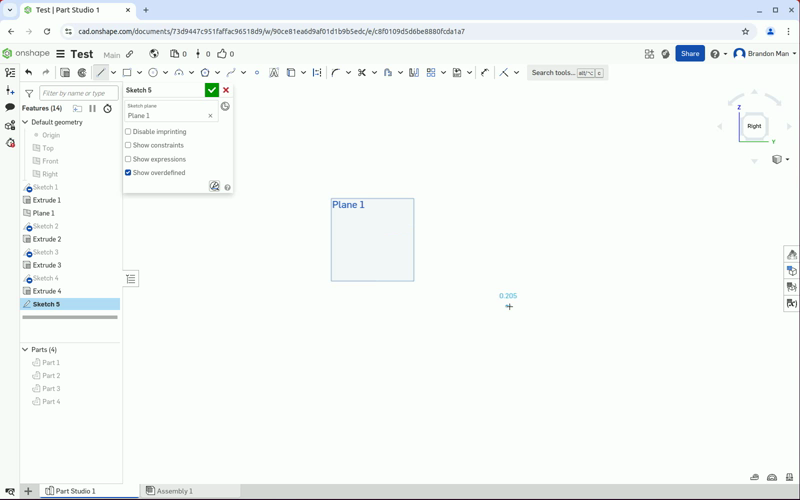
scroll(6)
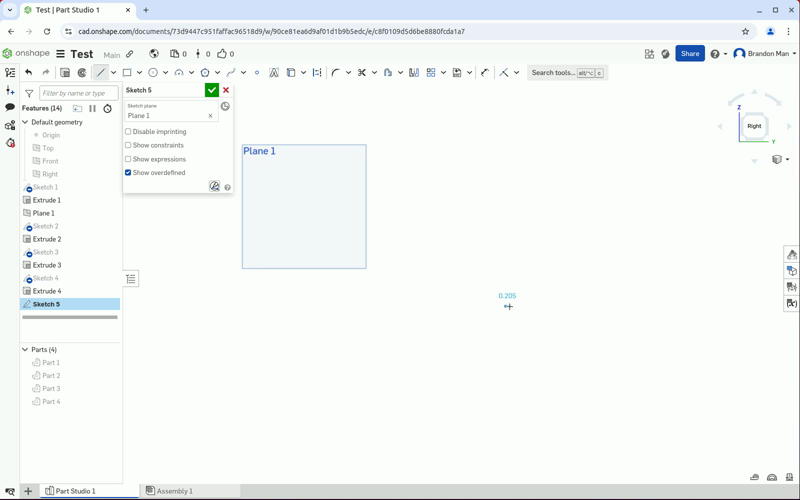
scroll(6)
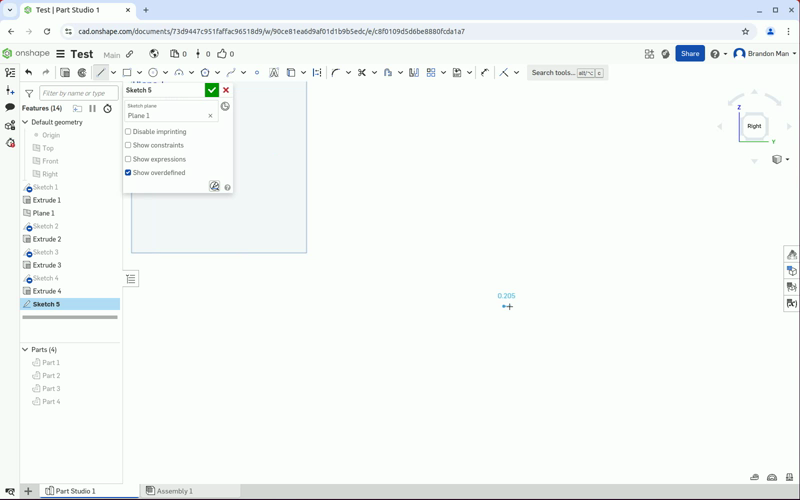
scroll(6)
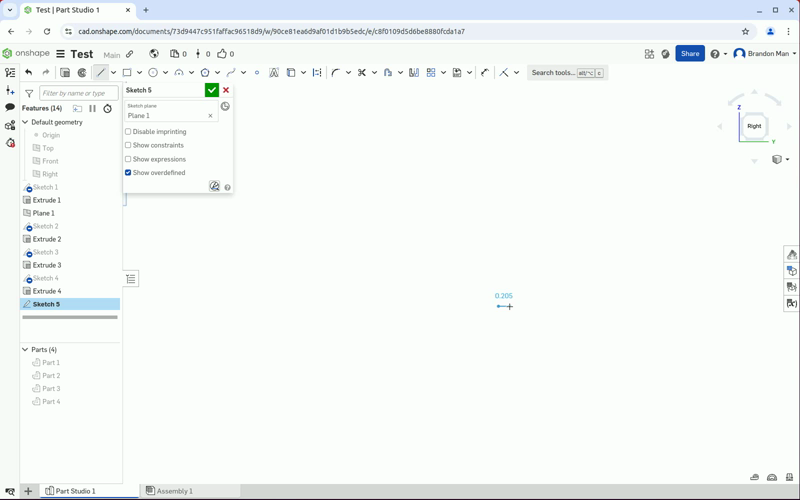
click(509, 306)
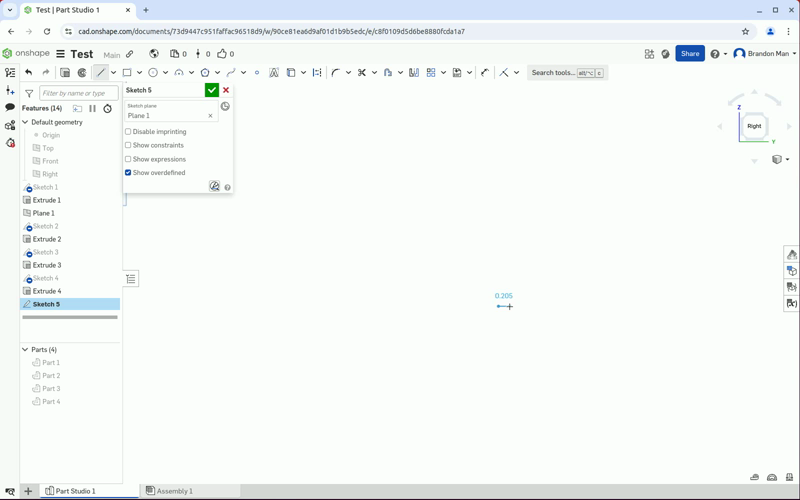
scroll(-6)
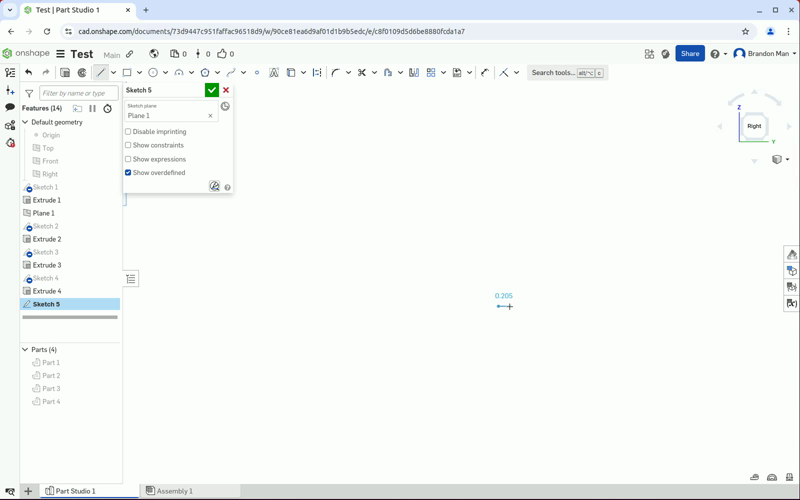
scroll(-6)
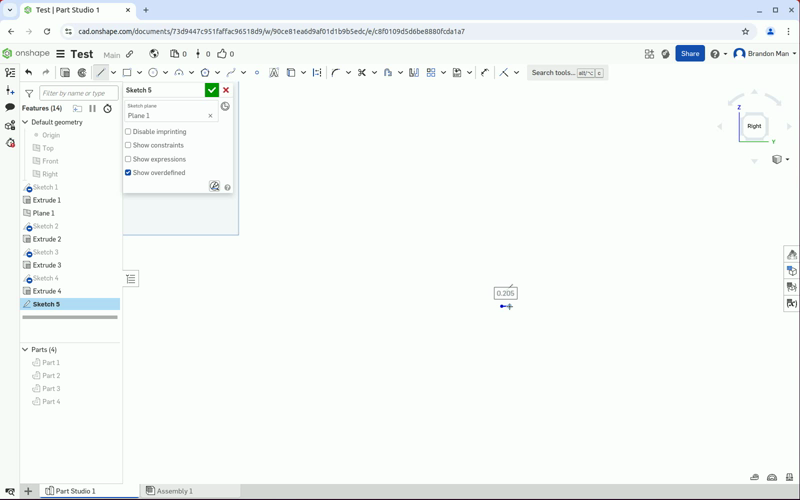
scroll(-6)
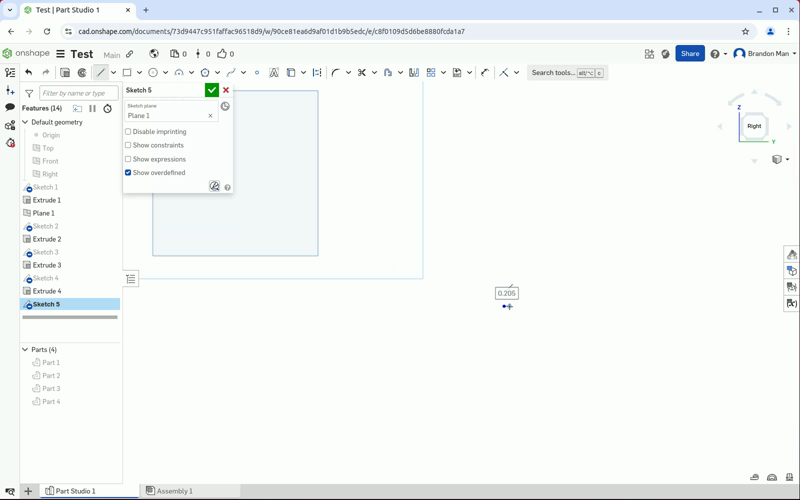
scroll(-6)
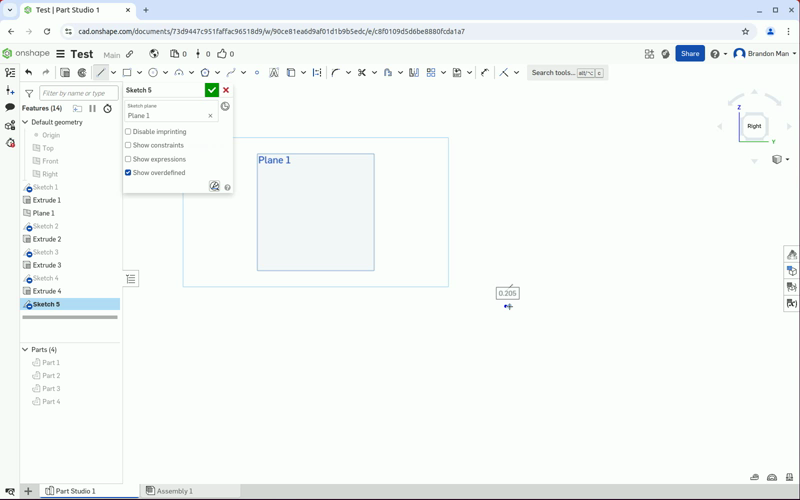
scroll(-6)
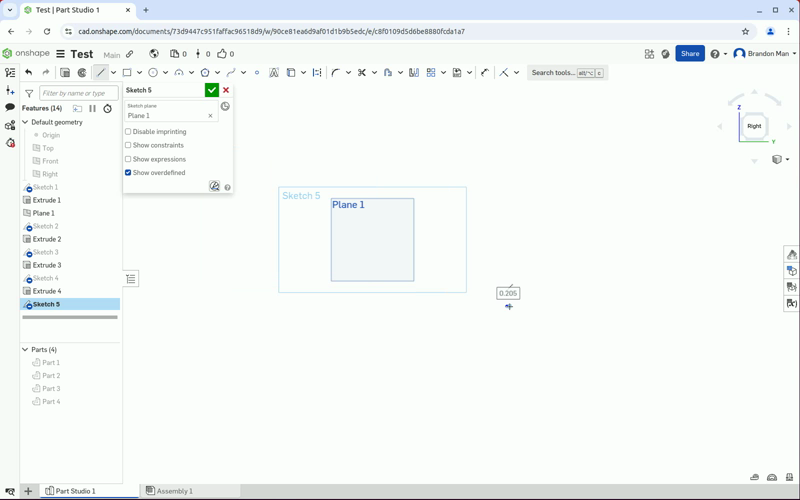
scroll(-6)
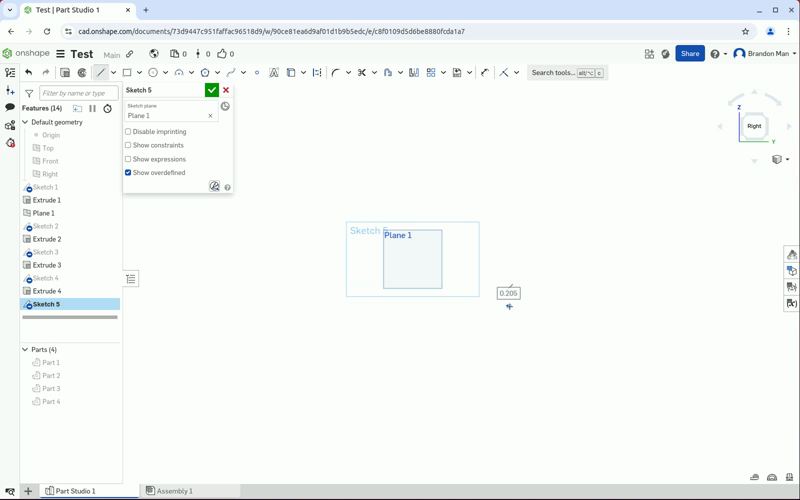
scroll(-6)
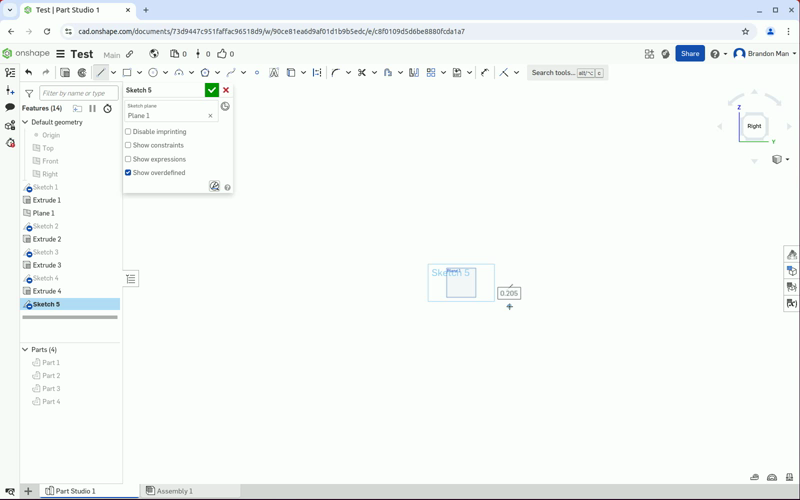
key_up(shift)
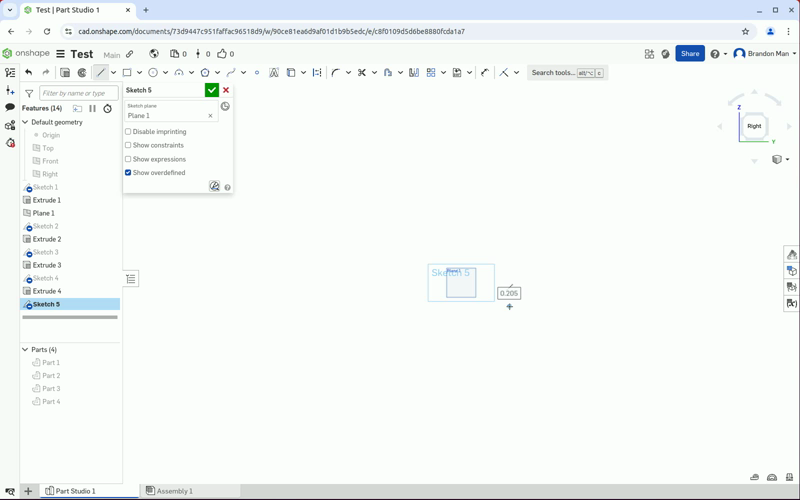
key_down(shift)
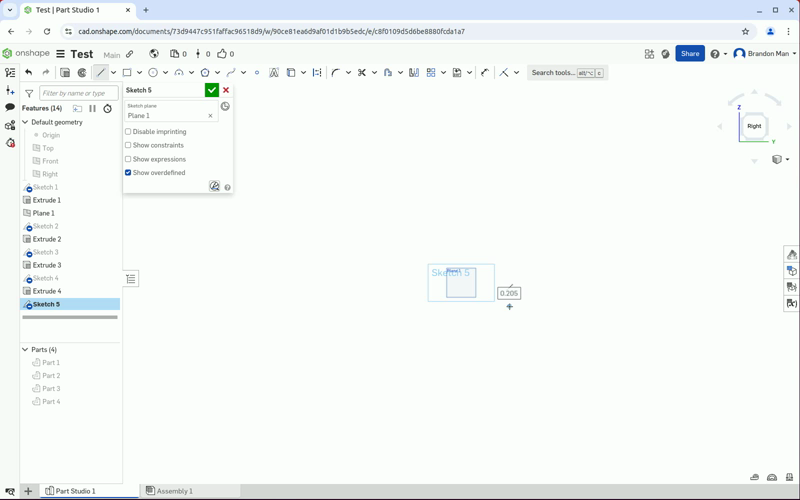
mouse_move(539, 306)
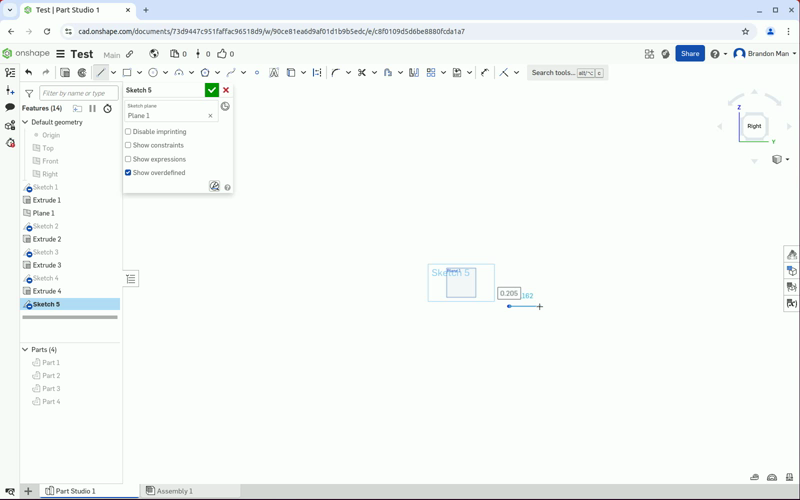
mouse_move(509, 282)
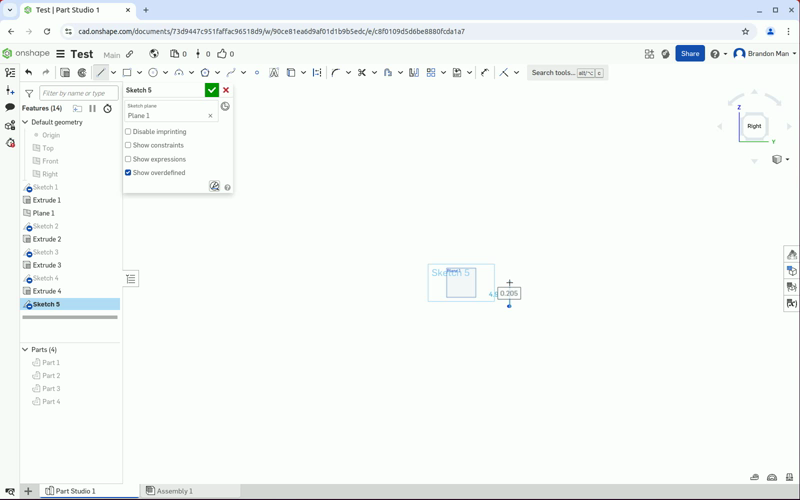
click(509, 282)
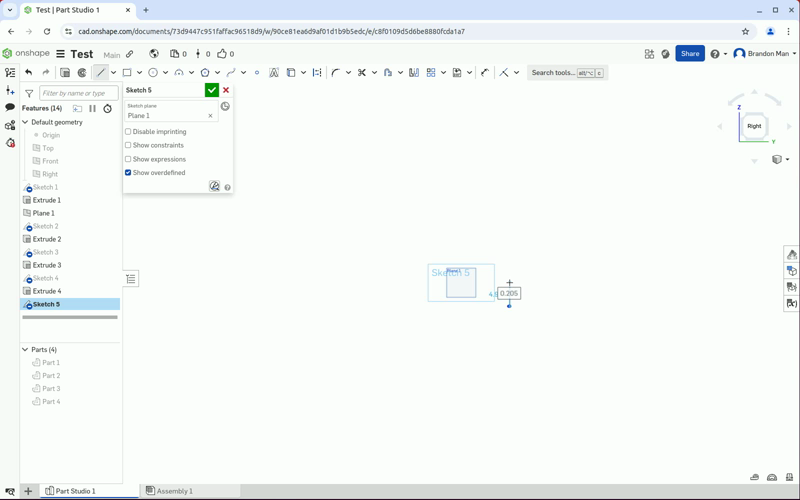
key_up(shift)
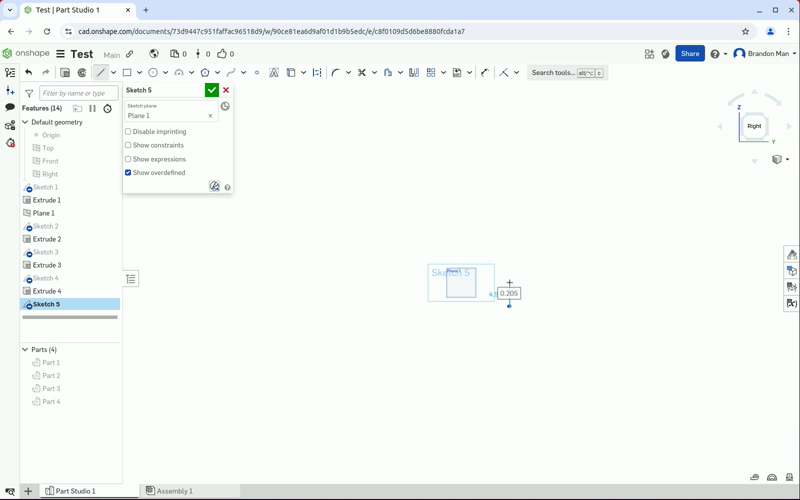
key_down(shift)
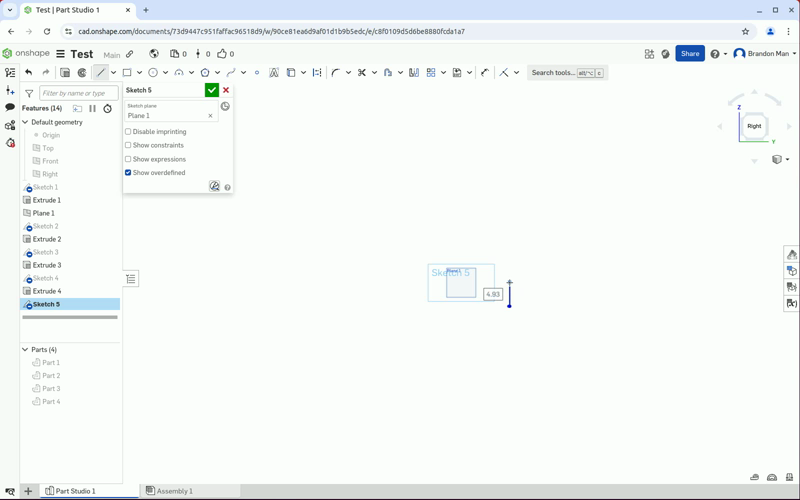
mouse_move(539, 282)
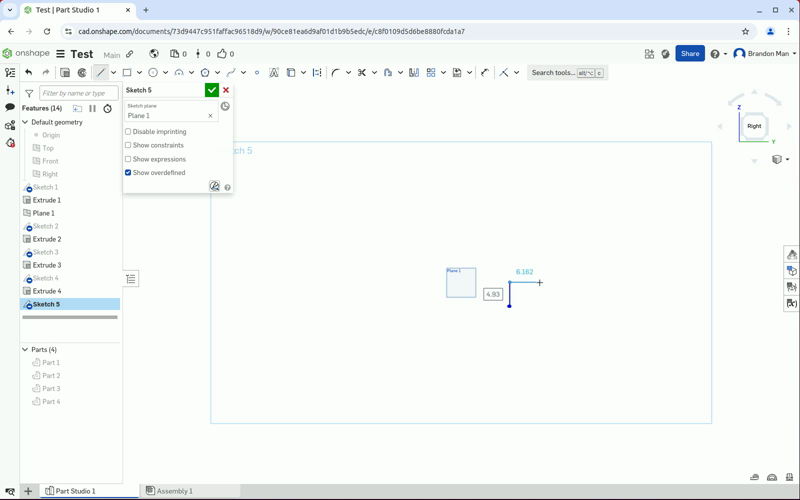
mouse_move(508, 282)
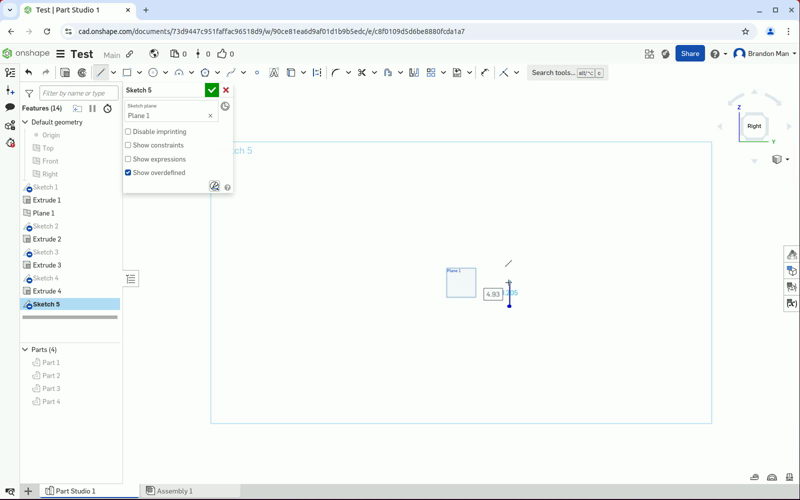
scroll(6)
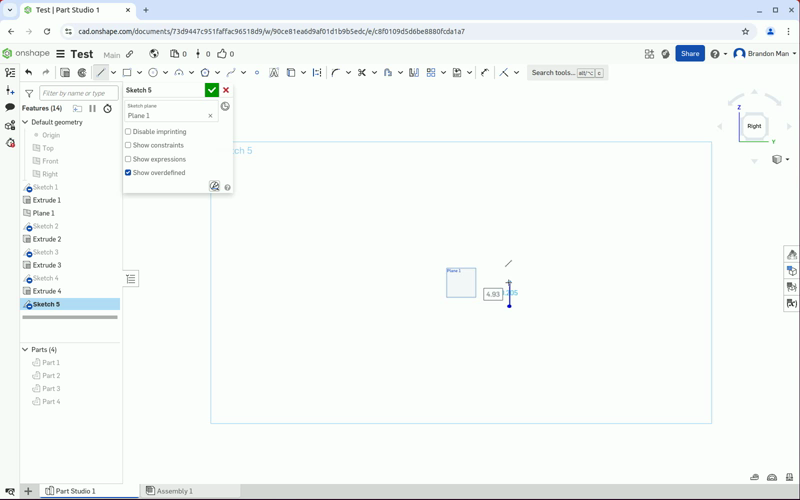
scroll(6)
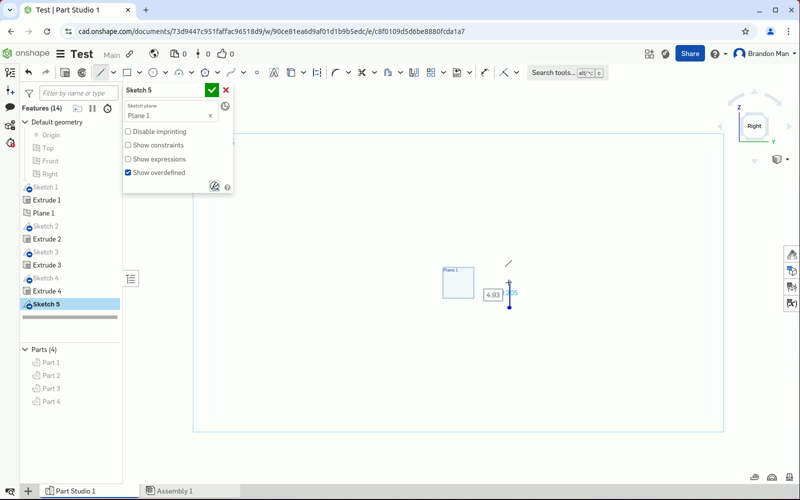
scroll(6)
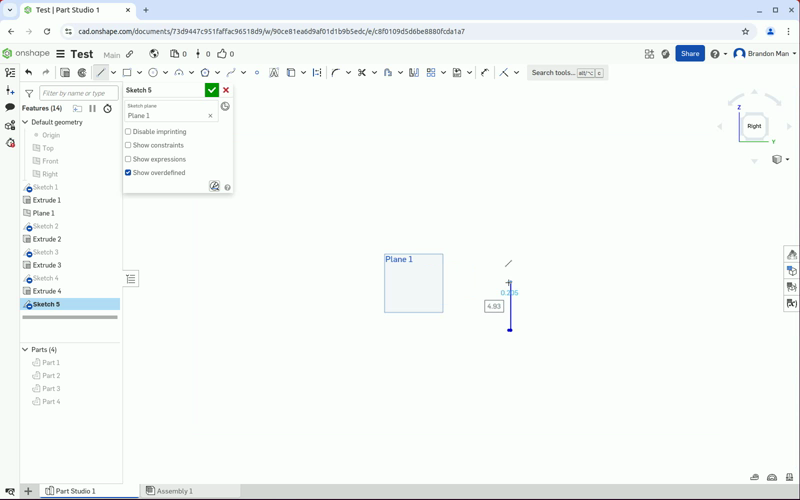
scroll(6)
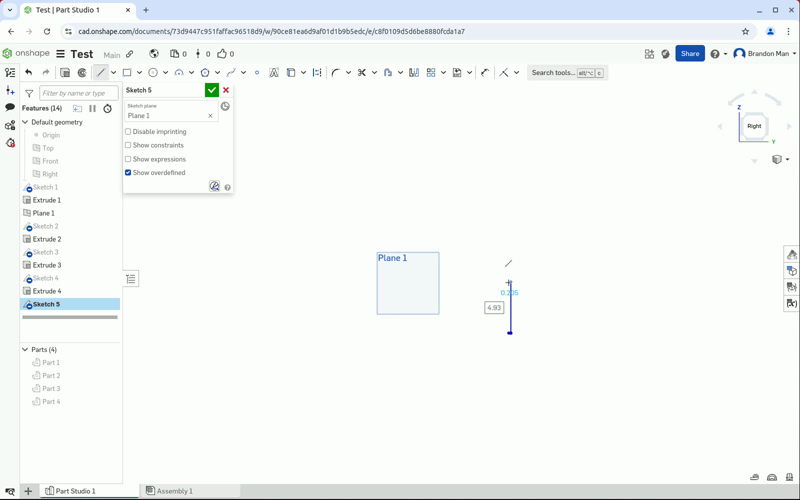
scroll(6)
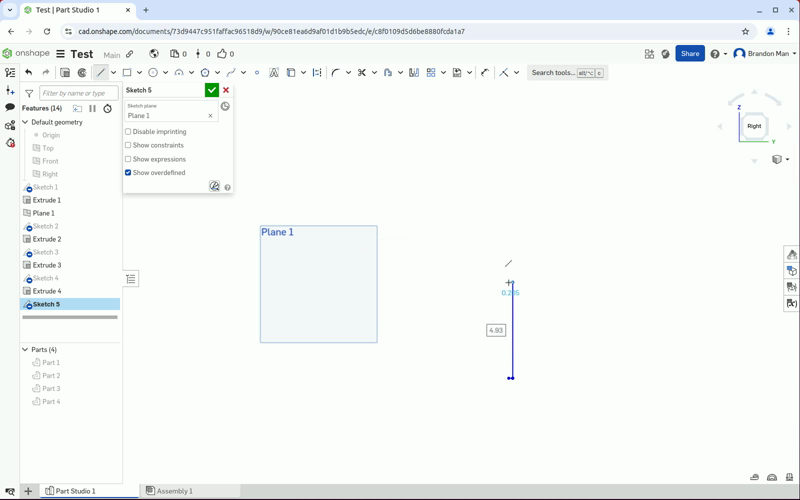
scroll(6)
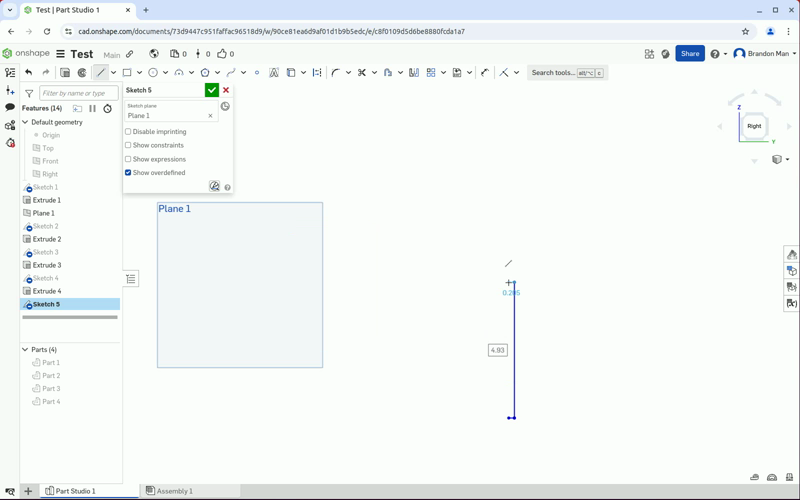
scroll(6)
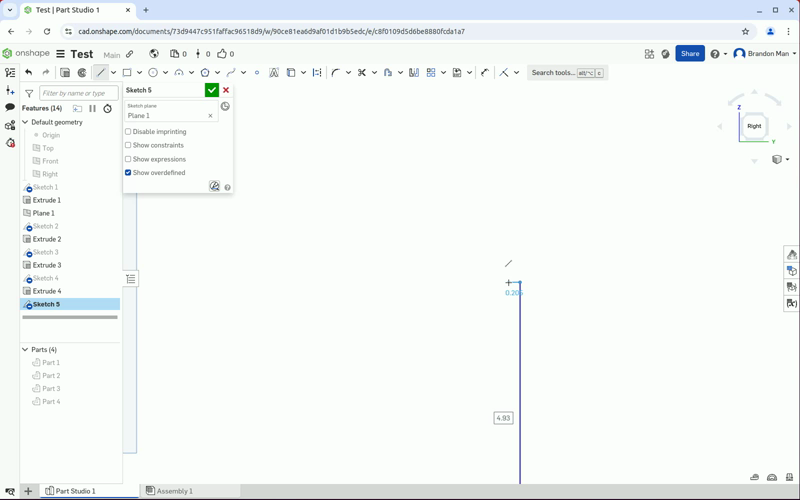
click(508, 282)
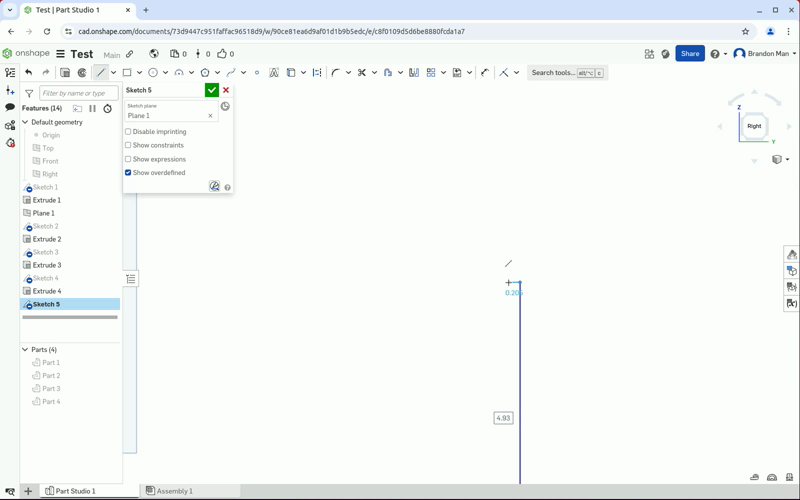
scroll(-6)
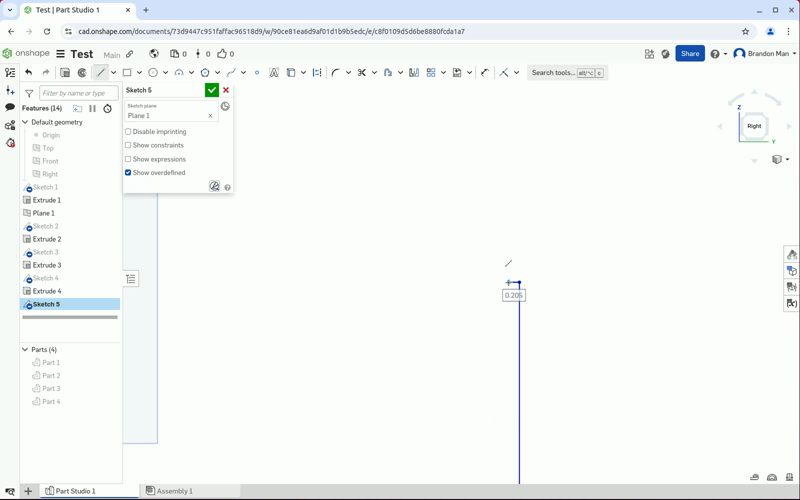
scroll(-6)
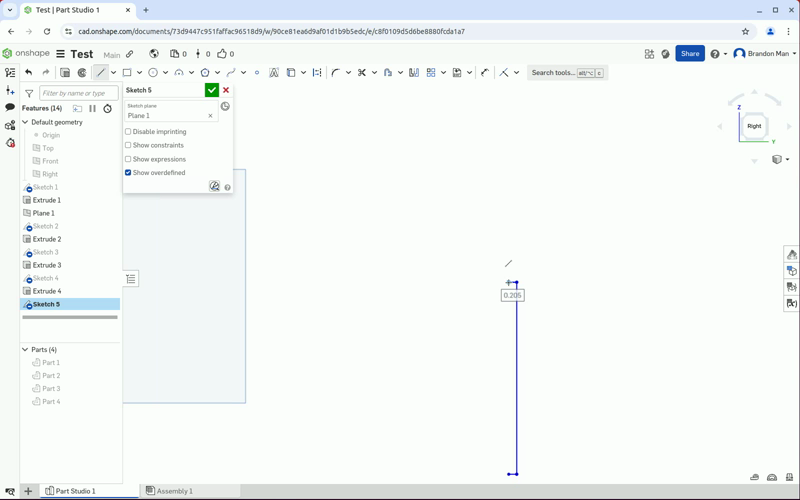
scroll(-6)
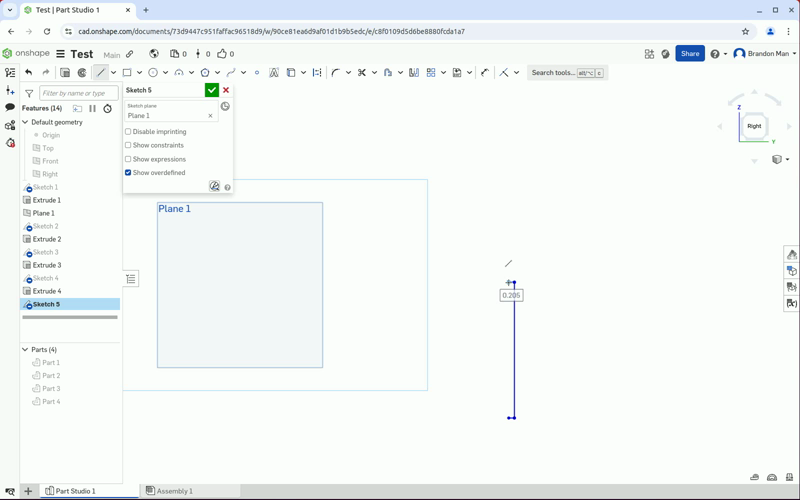
scroll(-6)
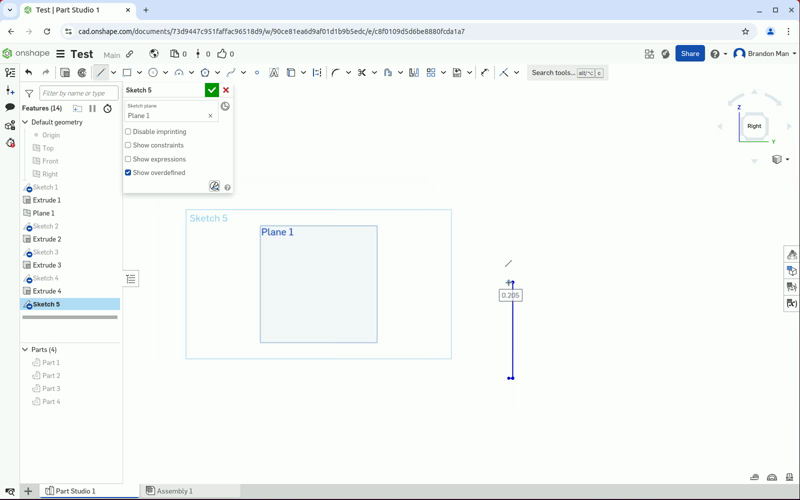
scroll(-6)
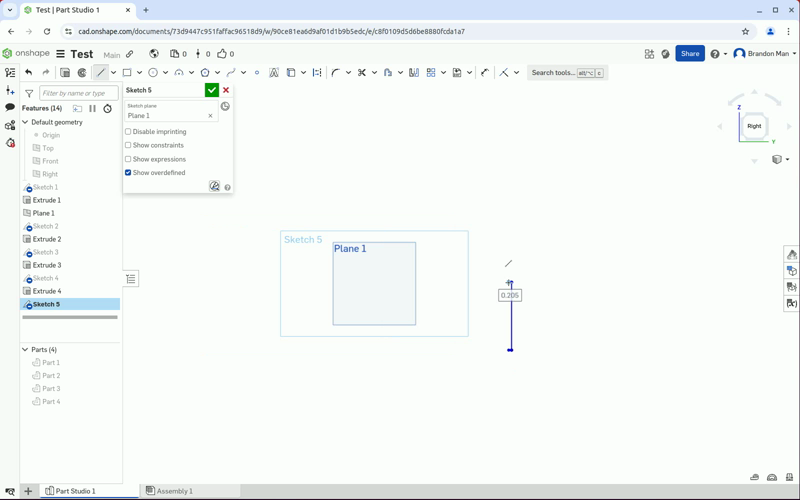
scroll(-6)
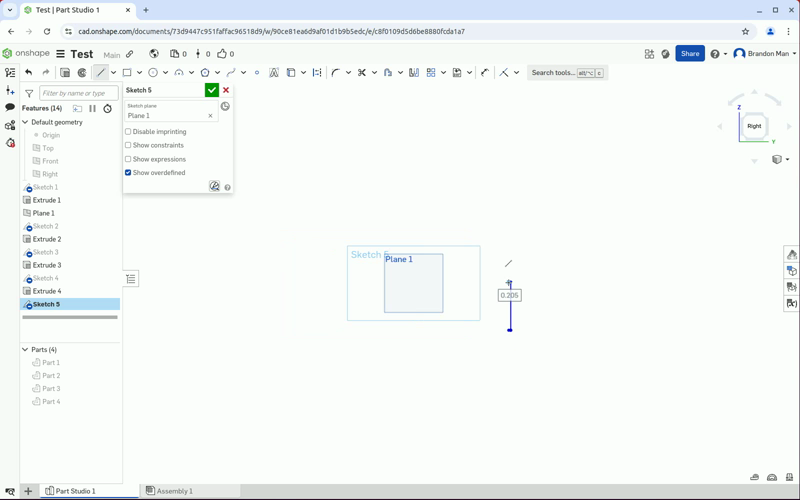
scroll(-6)
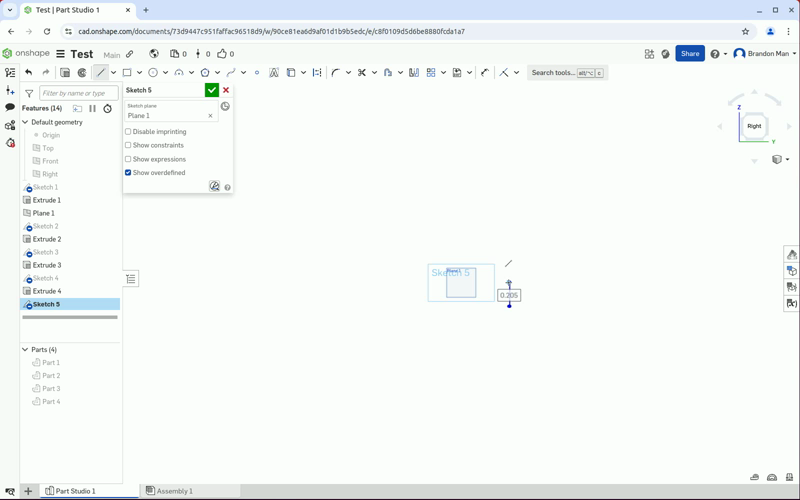
key_up(shift)
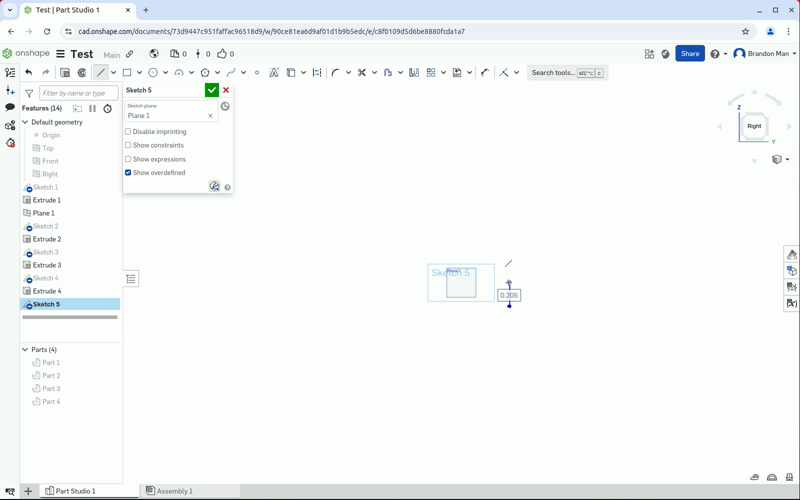
key(esc)
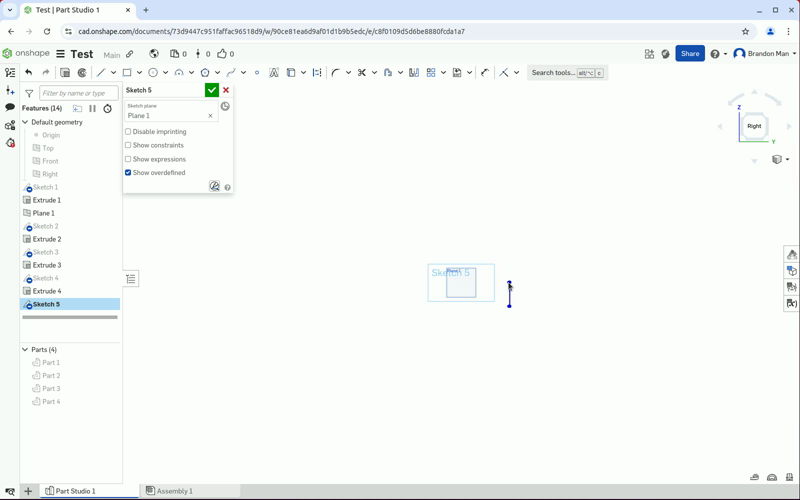
key(a)
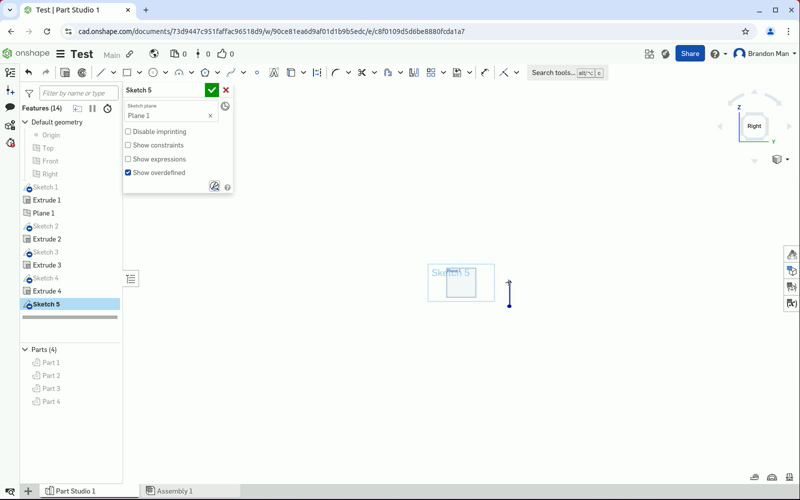
mouse_move(508, 282)
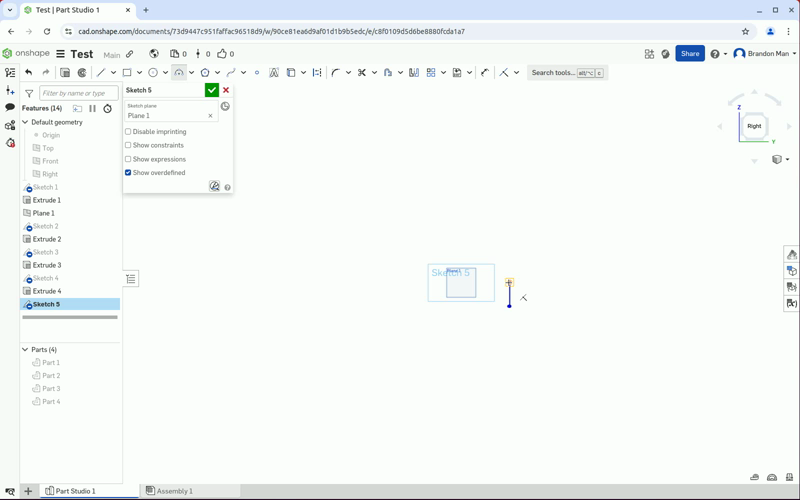
scroll(6)
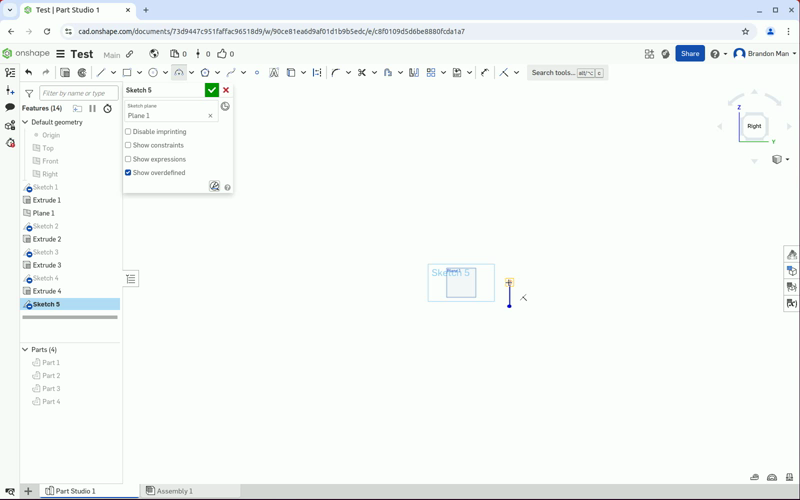
scroll(6)
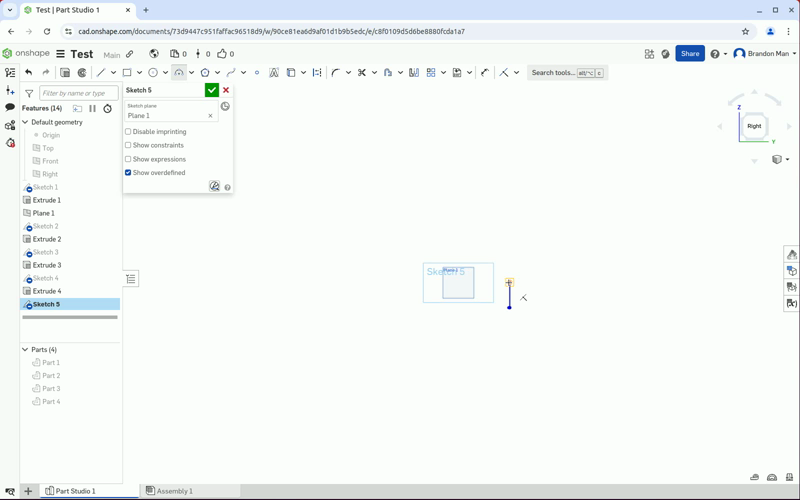
scroll(6)
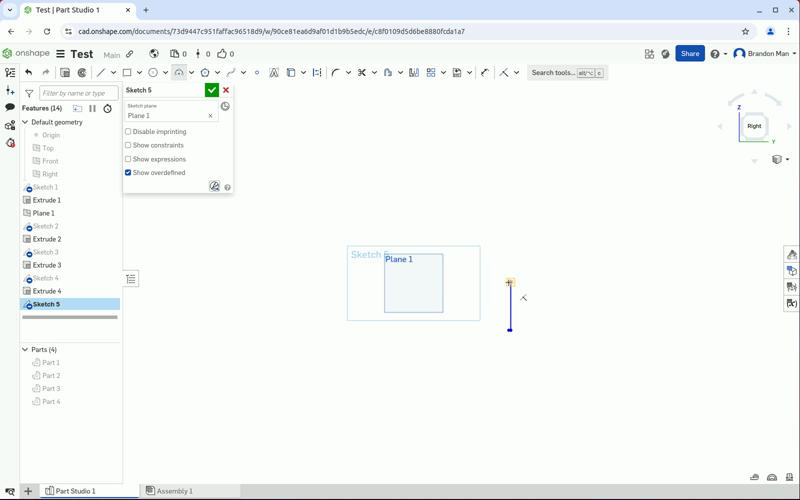
scroll(6)
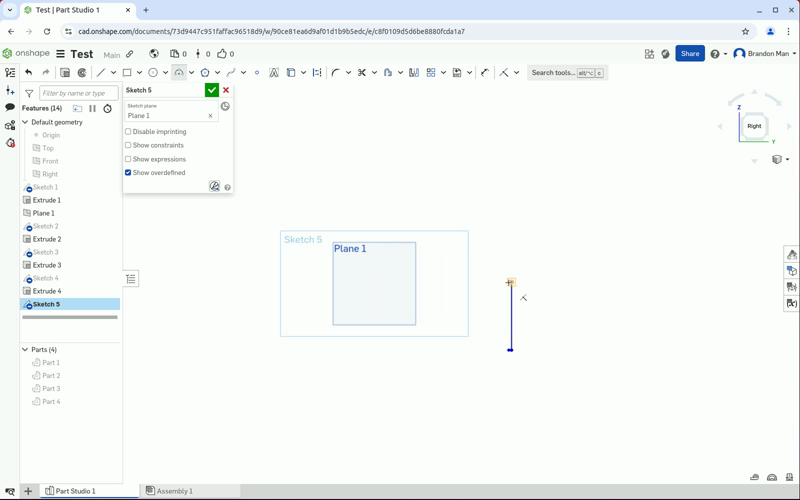
scroll(6)
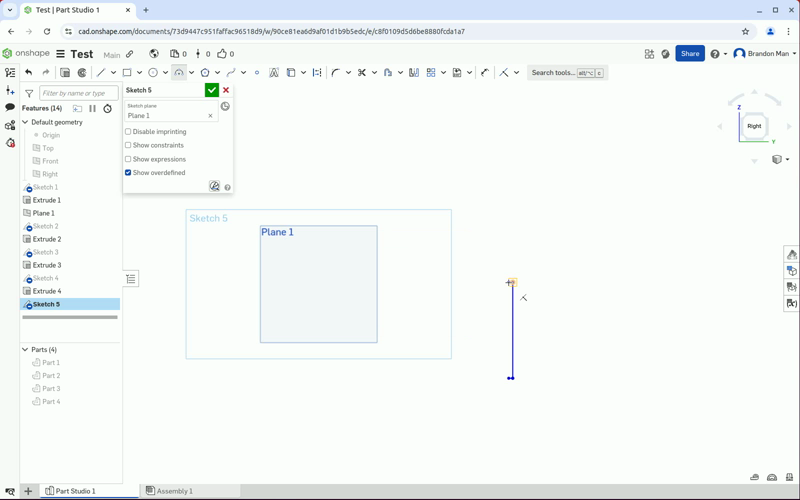
scroll(6)
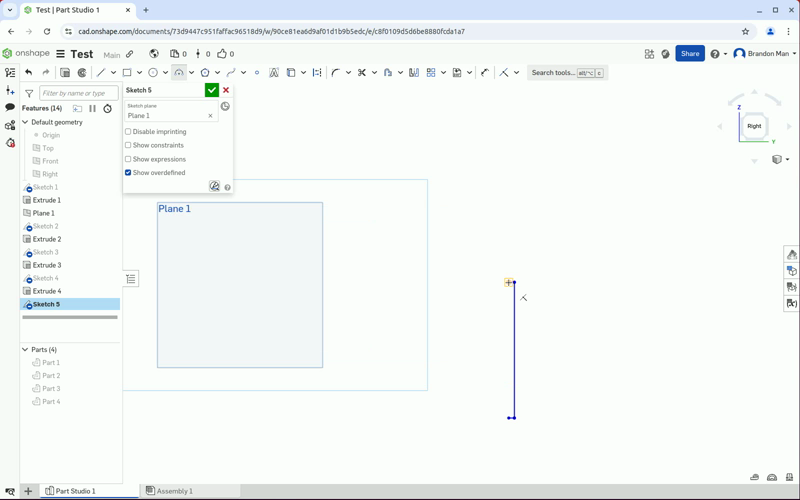
scroll(6)
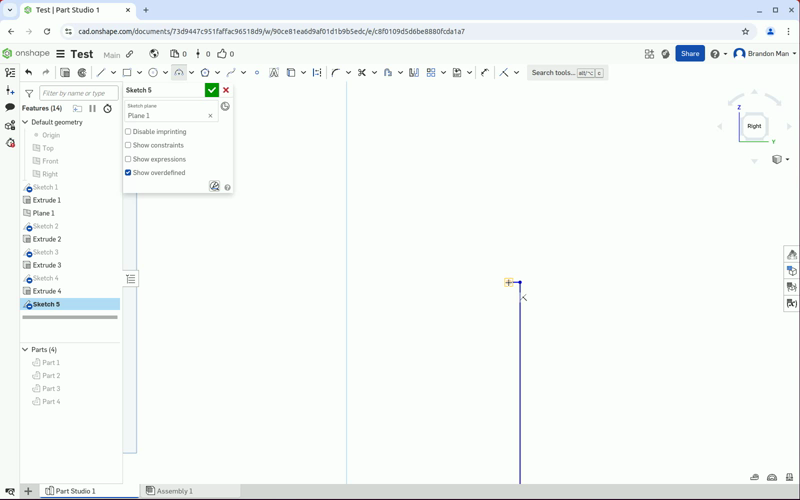
click(508, 282)
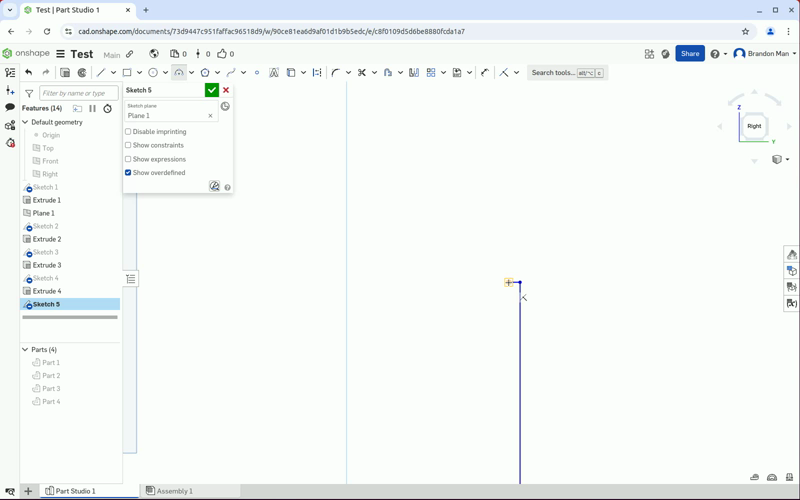
scroll(-6)
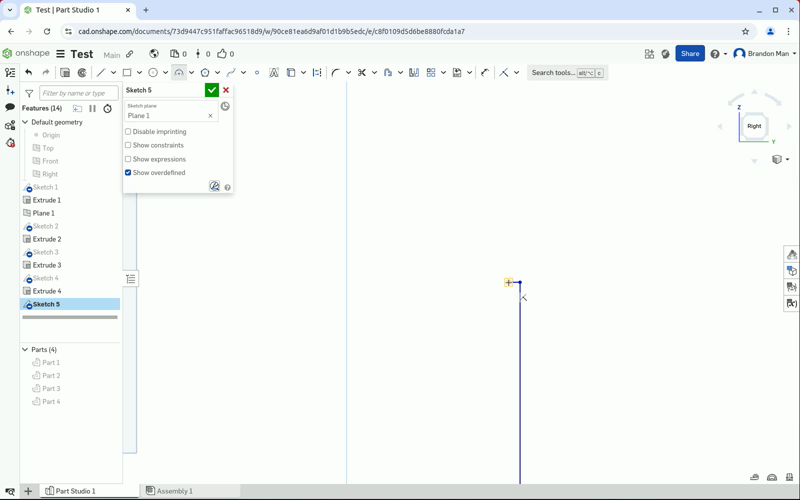
scroll(-6)
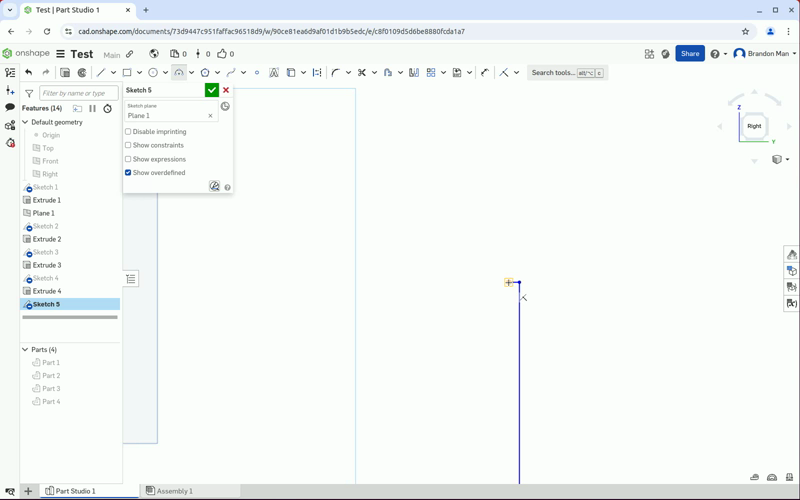
scroll(-6)
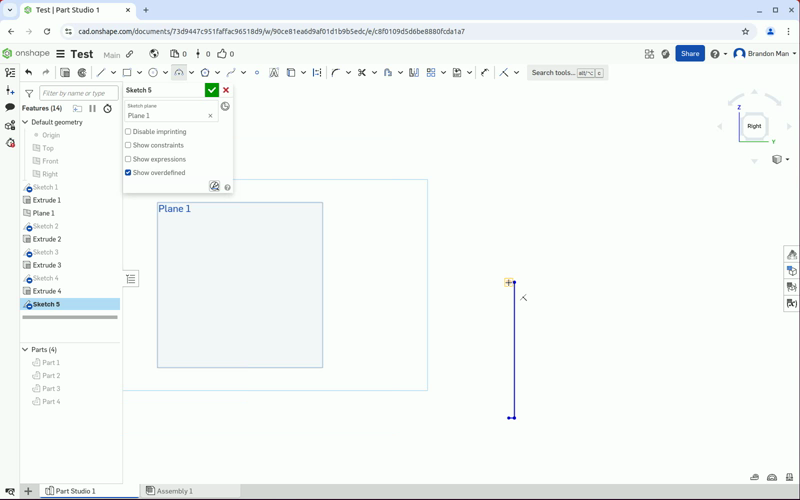
scroll(-6)
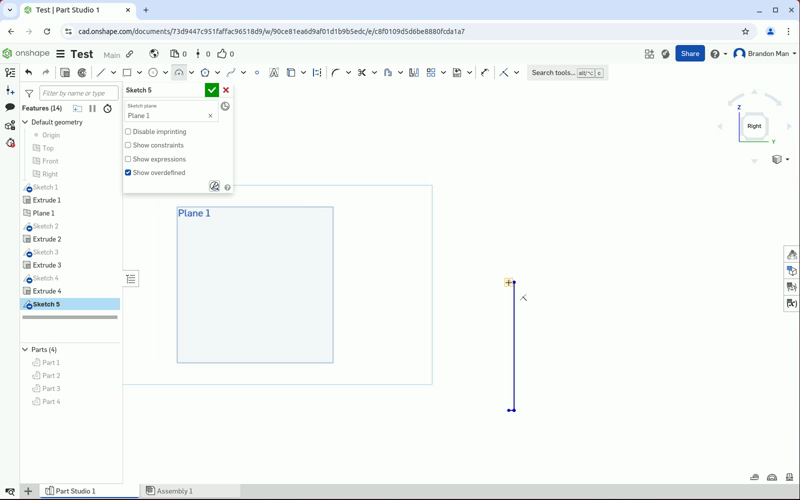
scroll(-6)
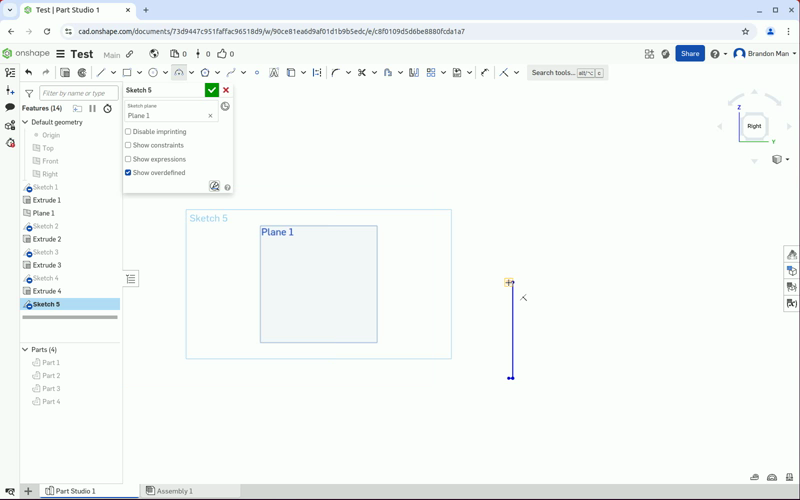
scroll(-6)
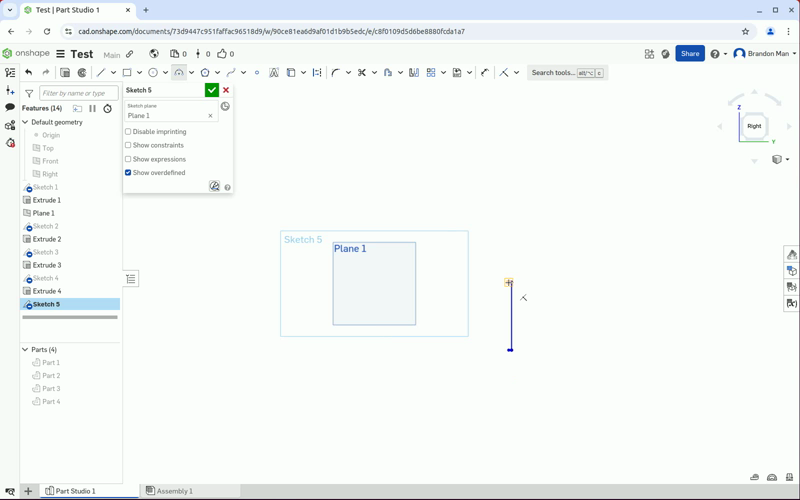
scroll(-6)
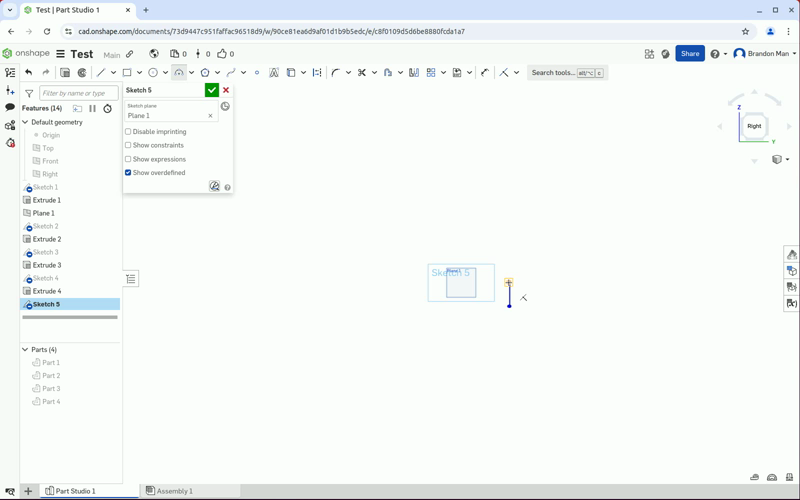
mouse_move(508, 306)
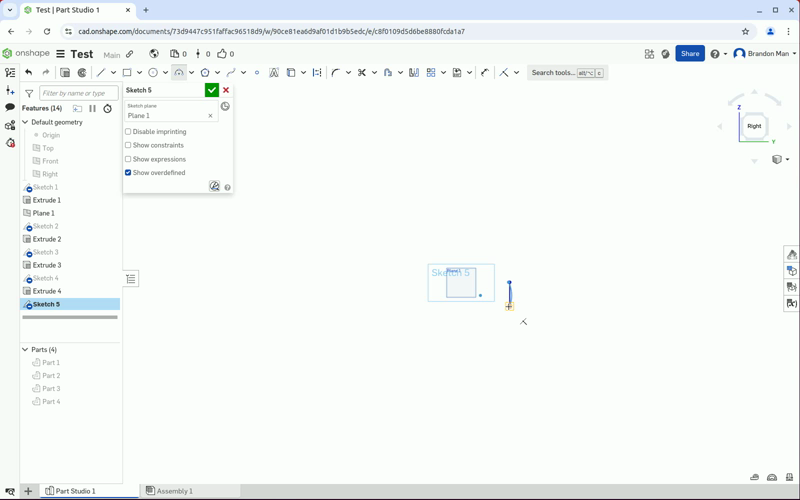
scroll(6)
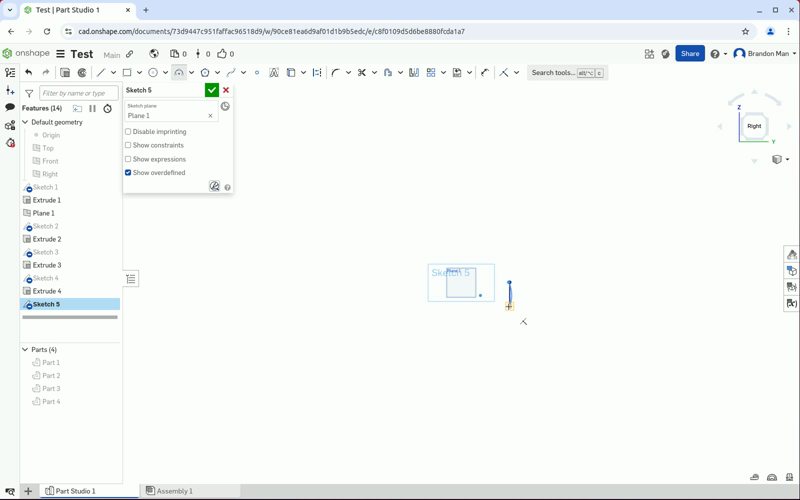
scroll(6)
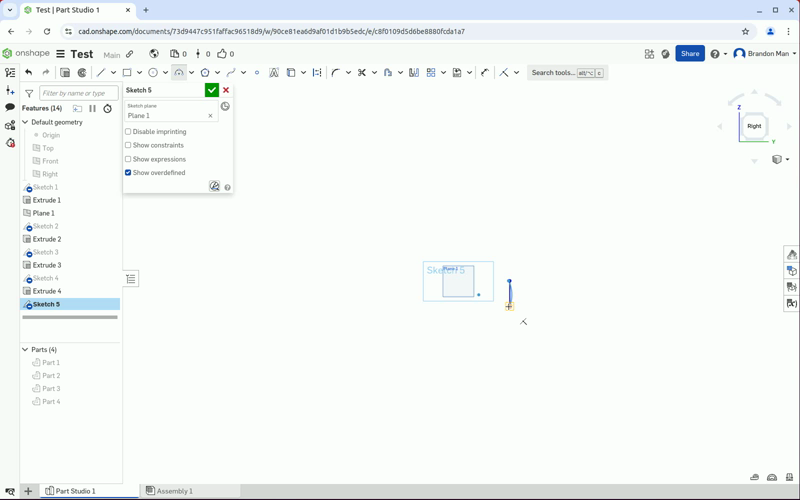
scroll(6)
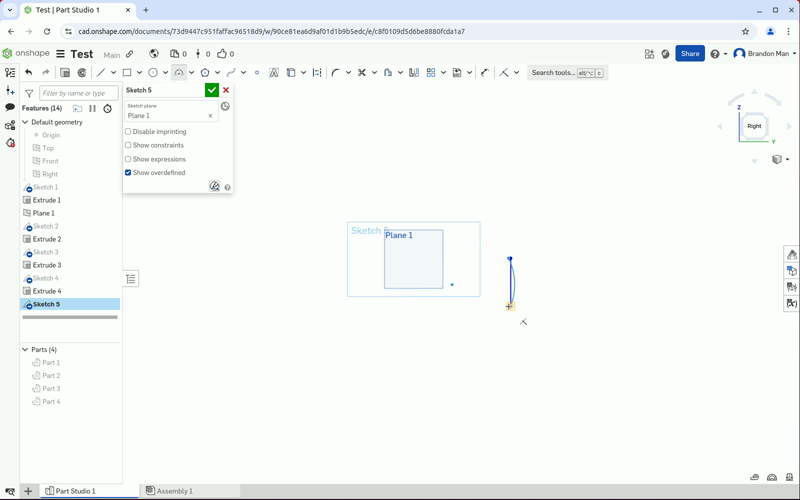
scroll(6)
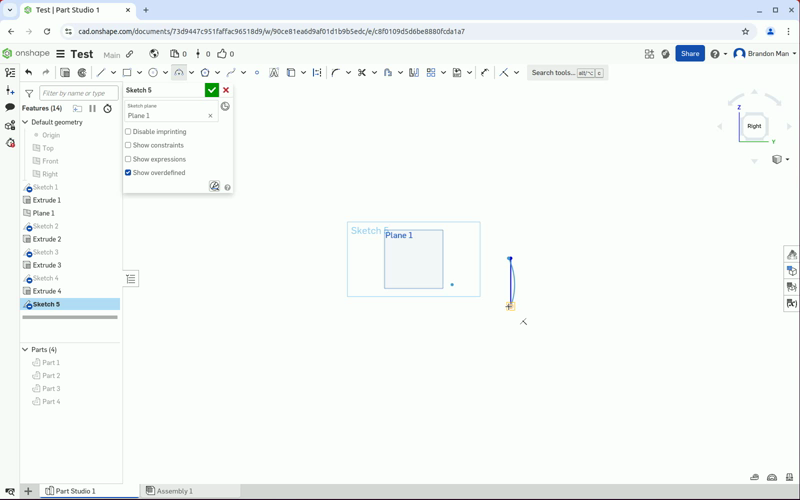
scroll(6)
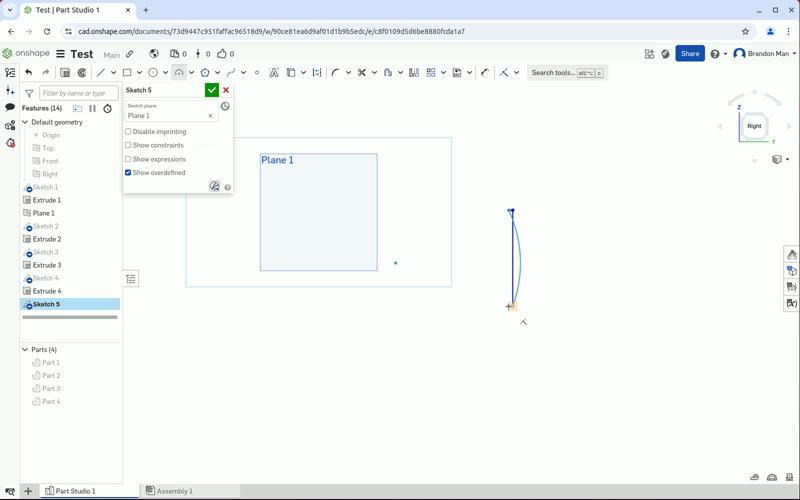
scroll(6)
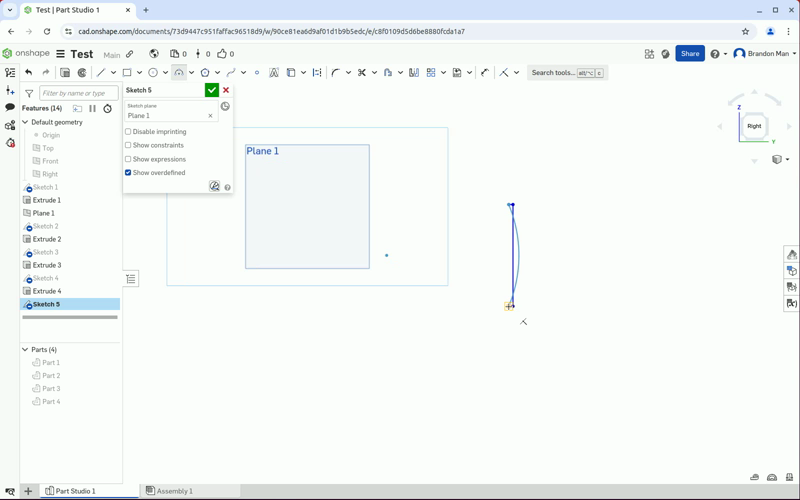
scroll(6)
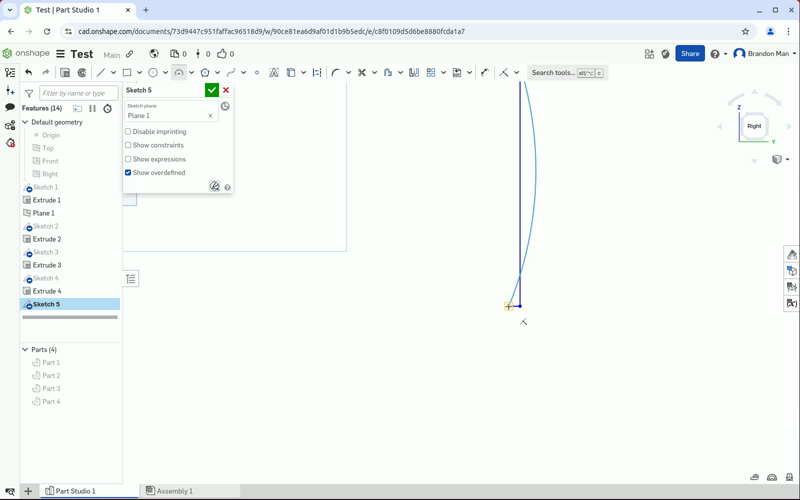
click(508, 306)
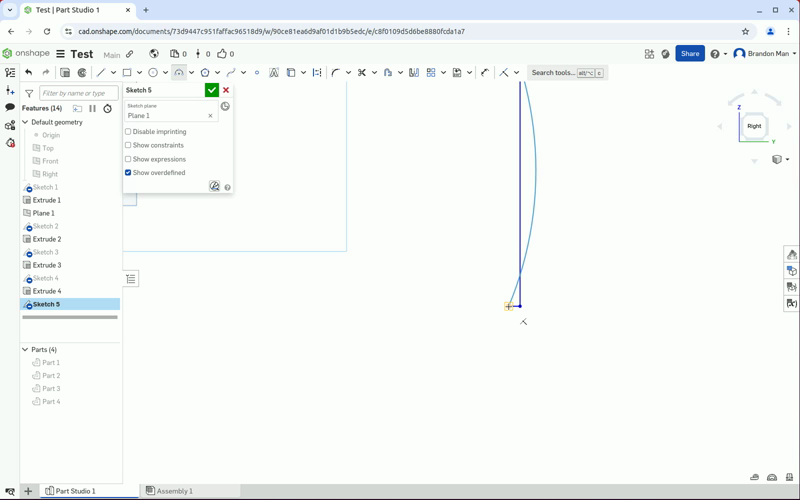
scroll(-6)
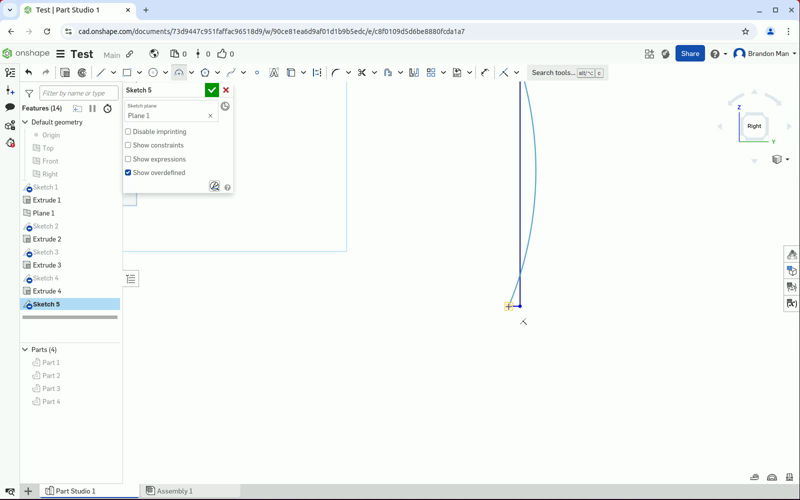
scroll(-6)
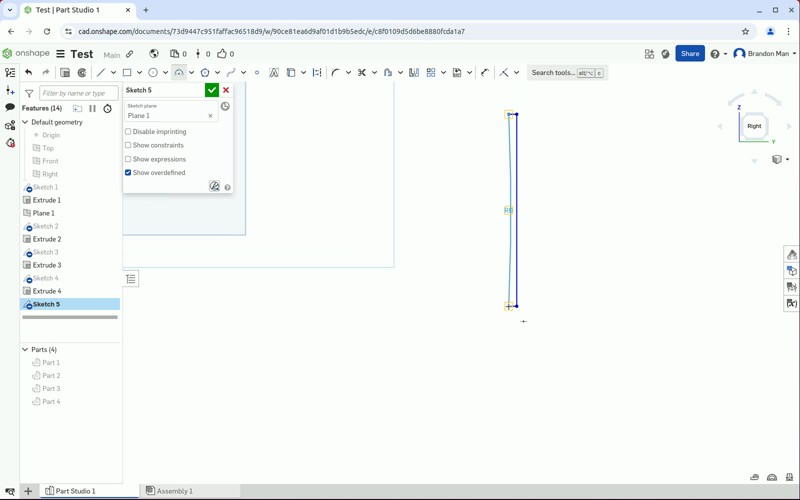
scroll(-6)
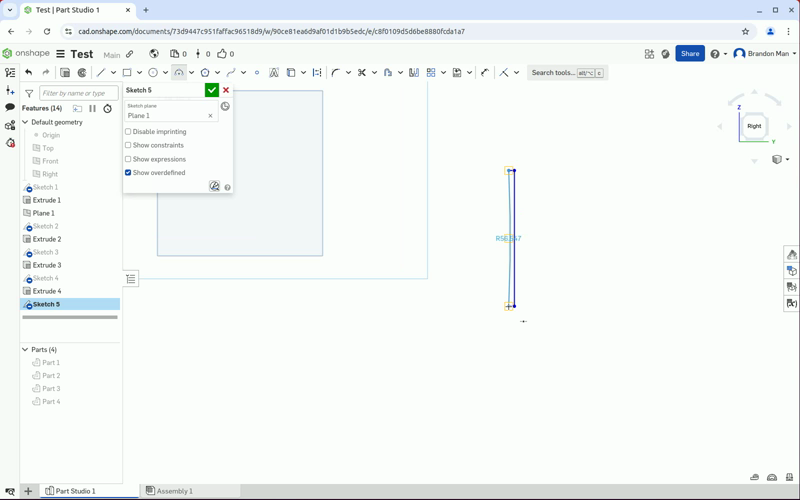
scroll(-6)
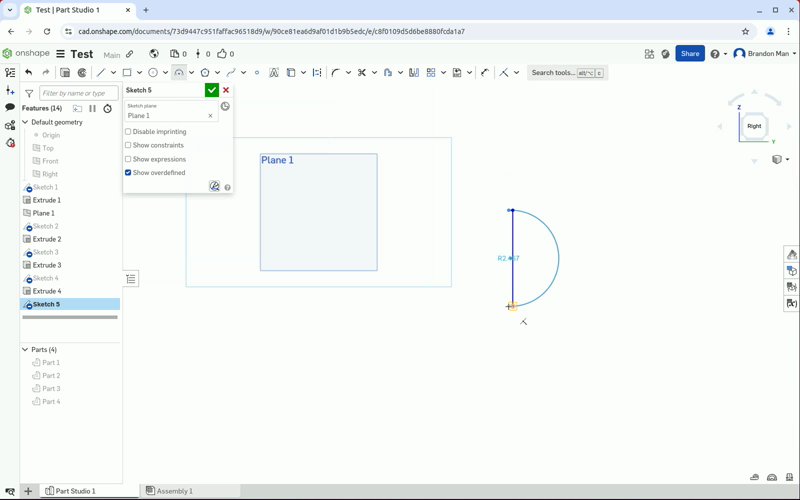
scroll(-6)
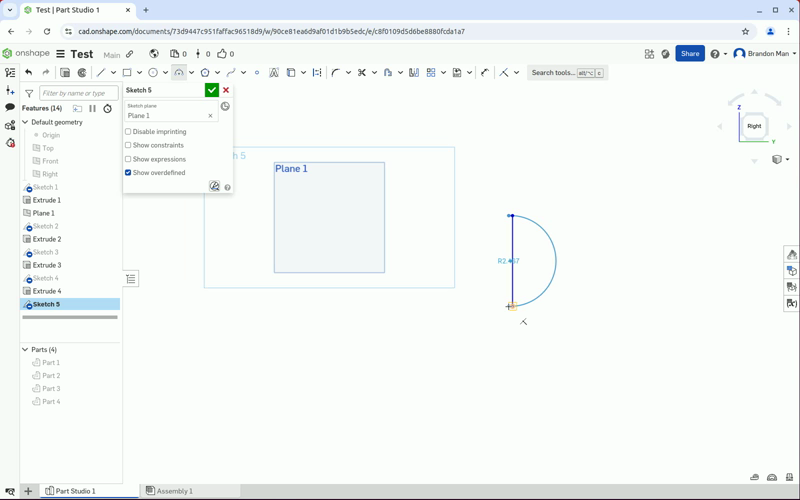
scroll(-6)
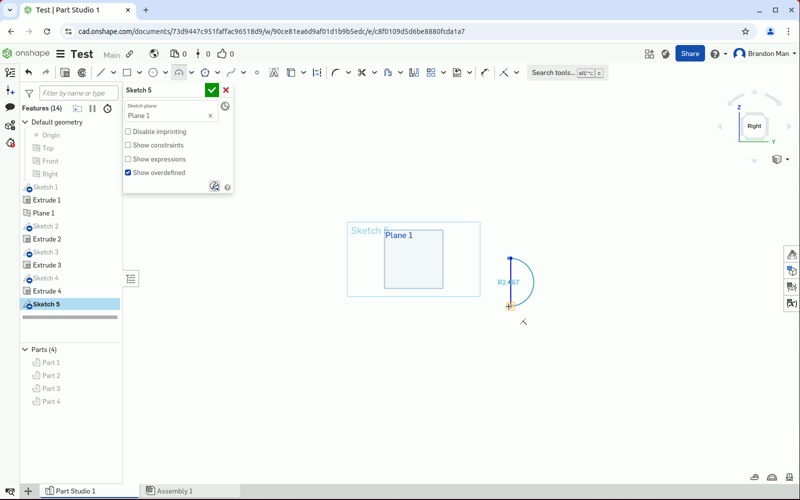
scroll(-6)
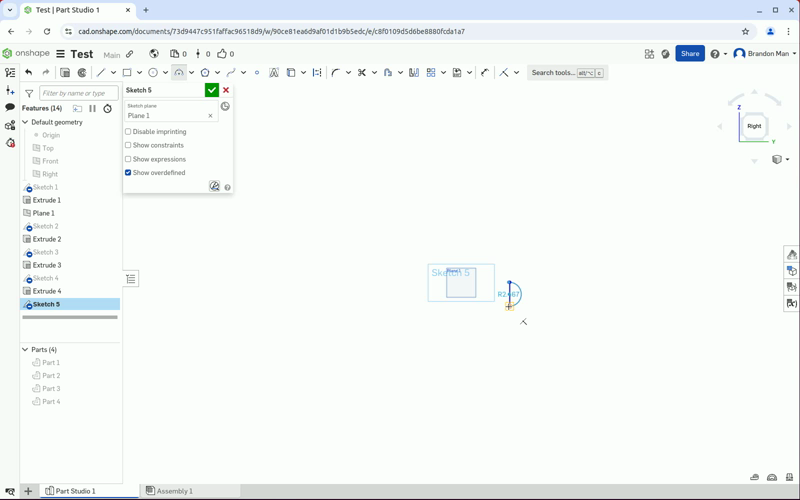
key_down(shift)
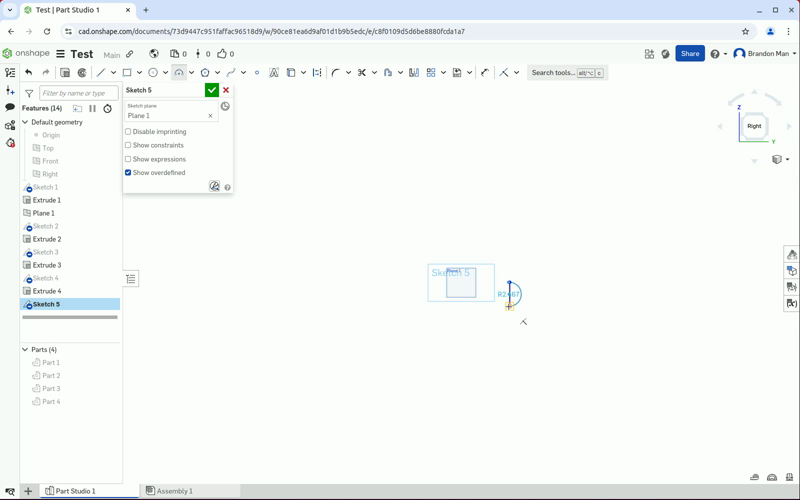
mouse_move(505, 294)
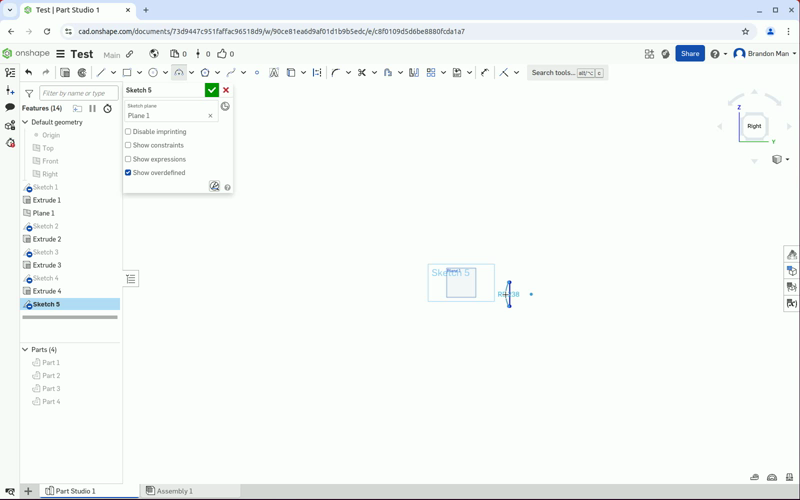
click(505, 294)
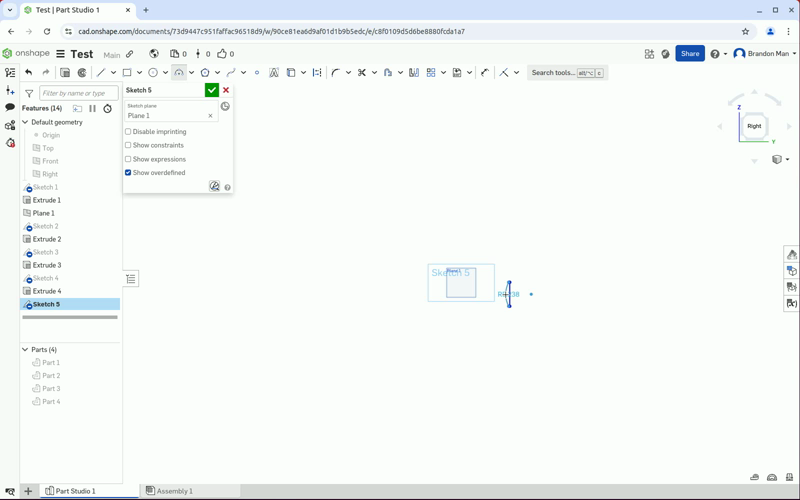
key_up(shift)
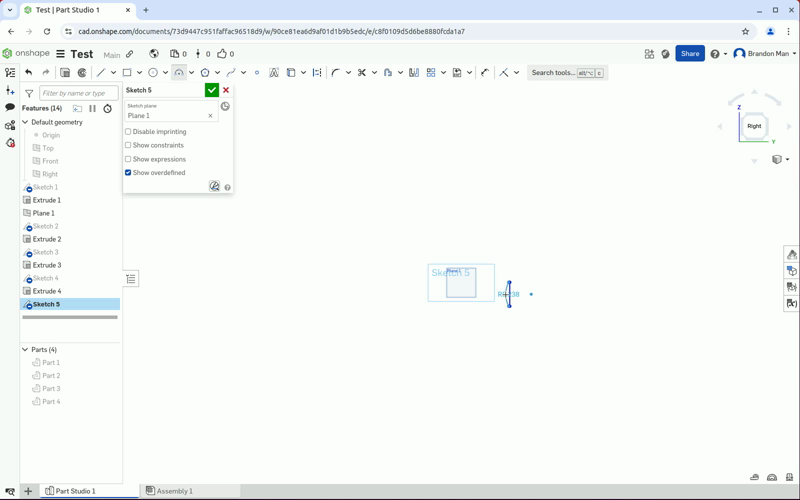
key(esc)
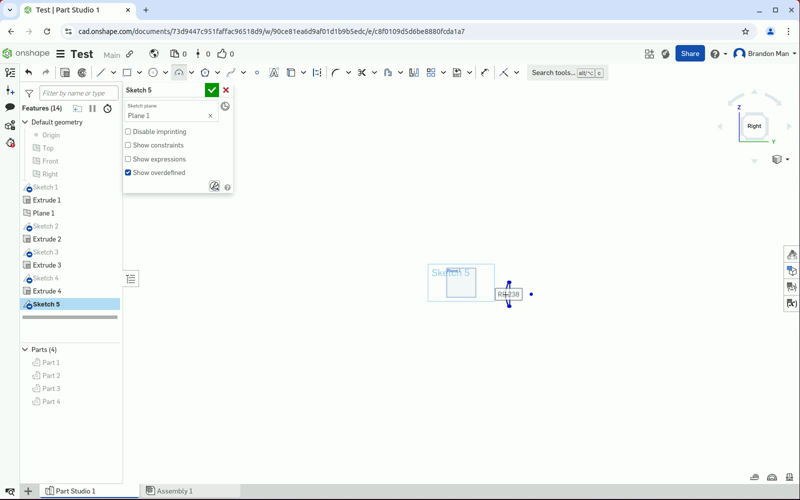
mouse_move(507, 296)
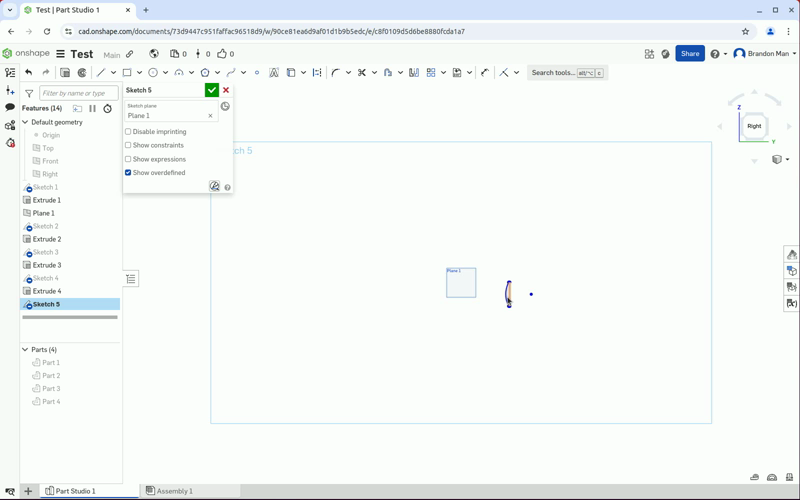
scroll(6)
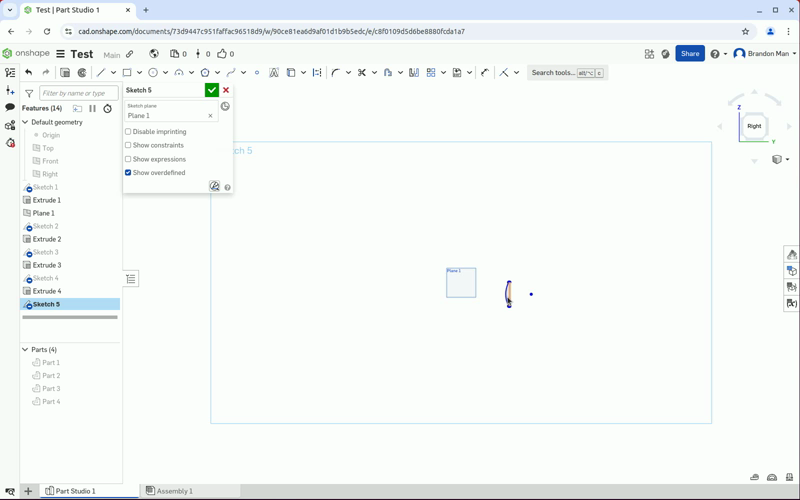
scroll(6)
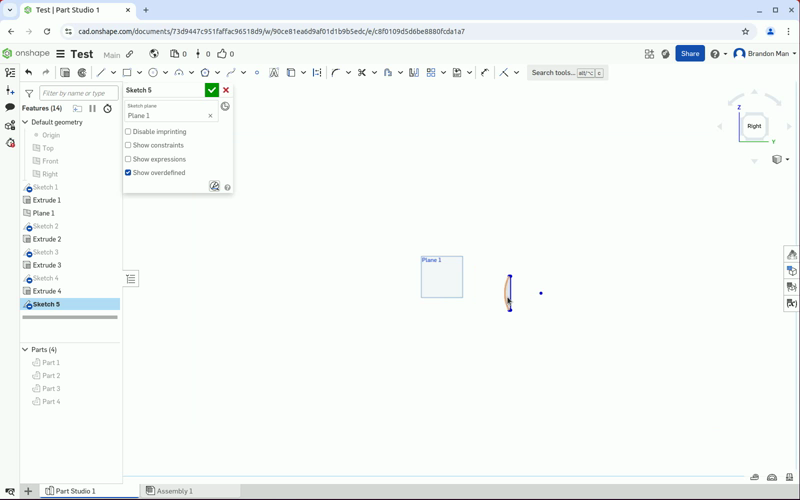
scroll(6)
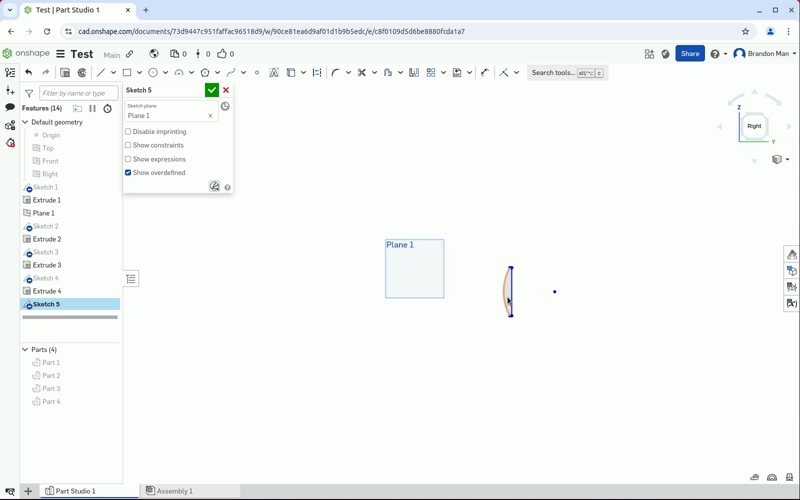
scroll(6)
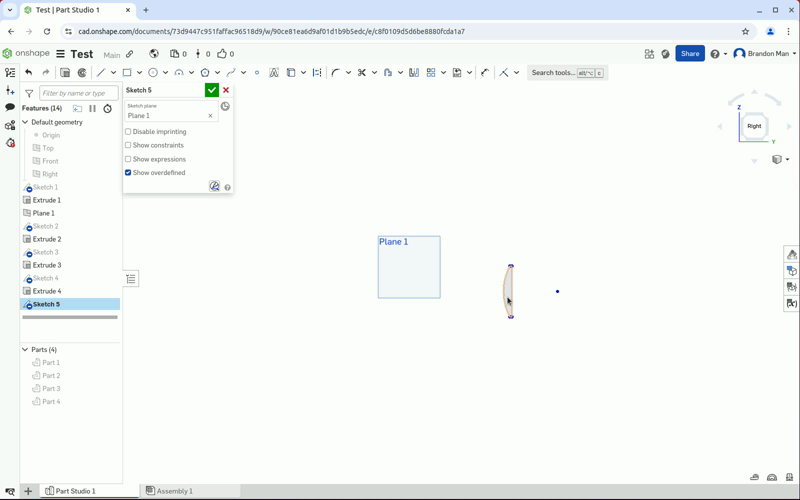
scroll(6)
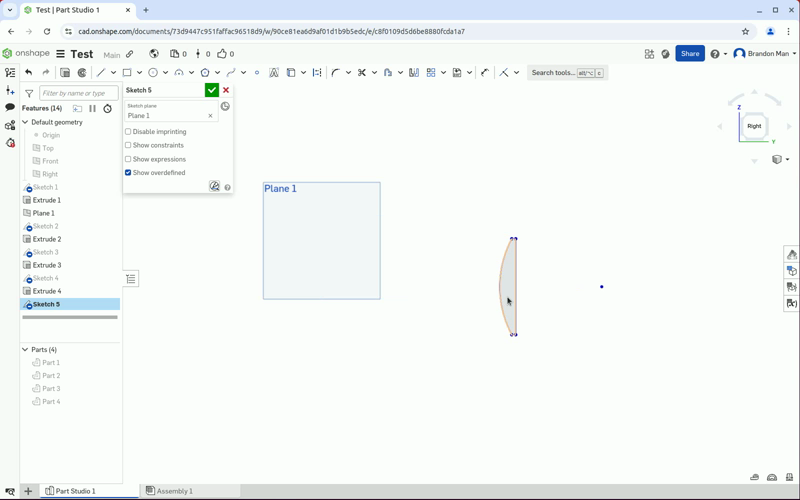
scroll(6)
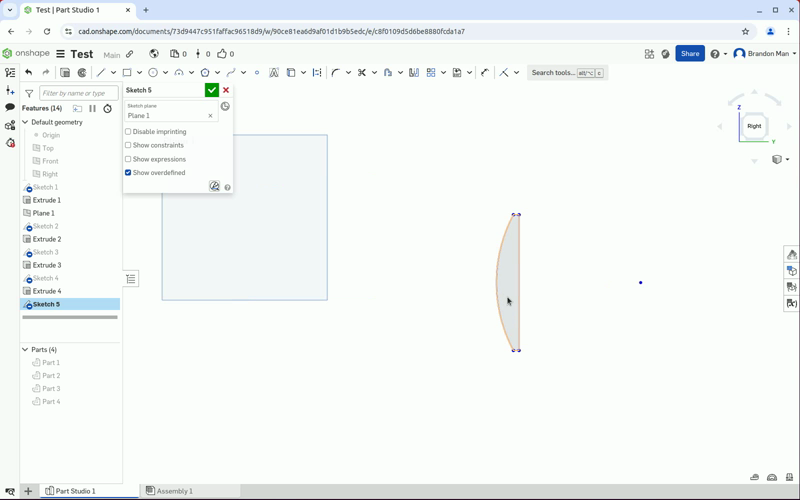
scroll(6)
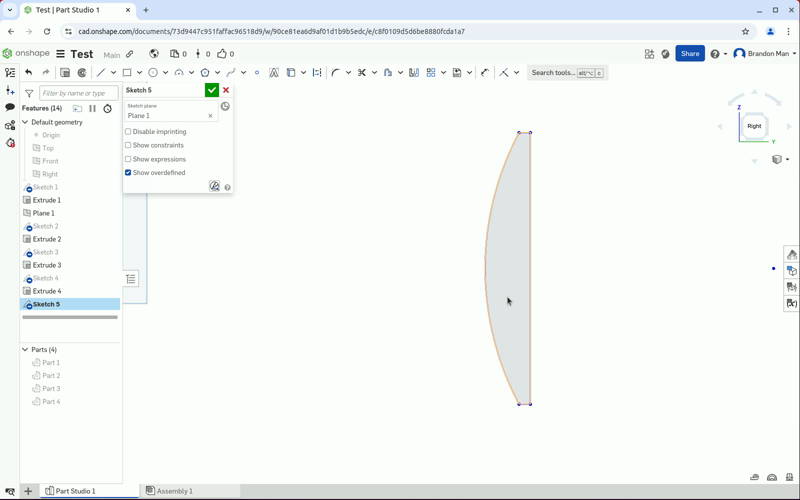
click(507, 296)
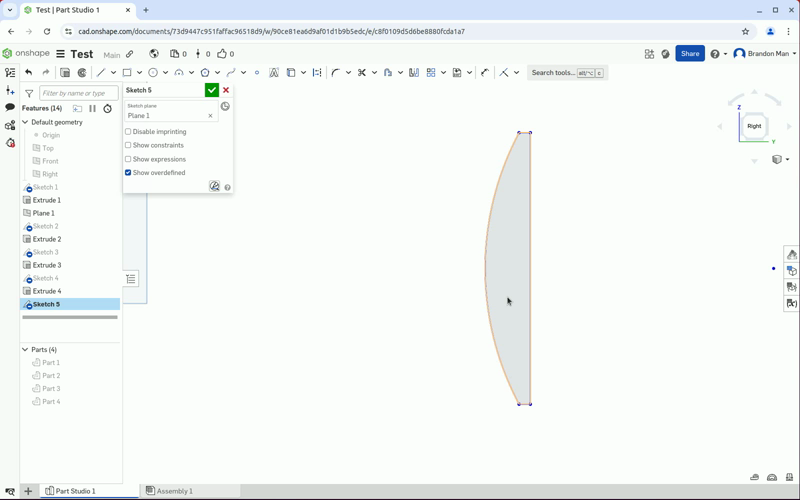
scroll(-6)
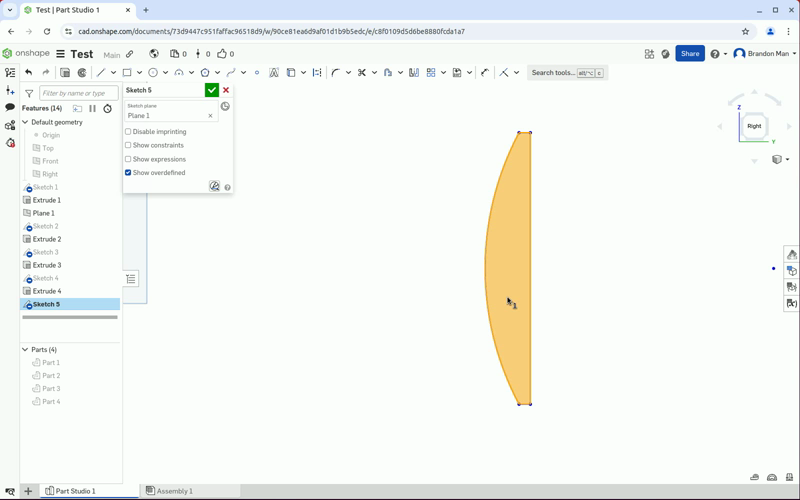
scroll(-6)
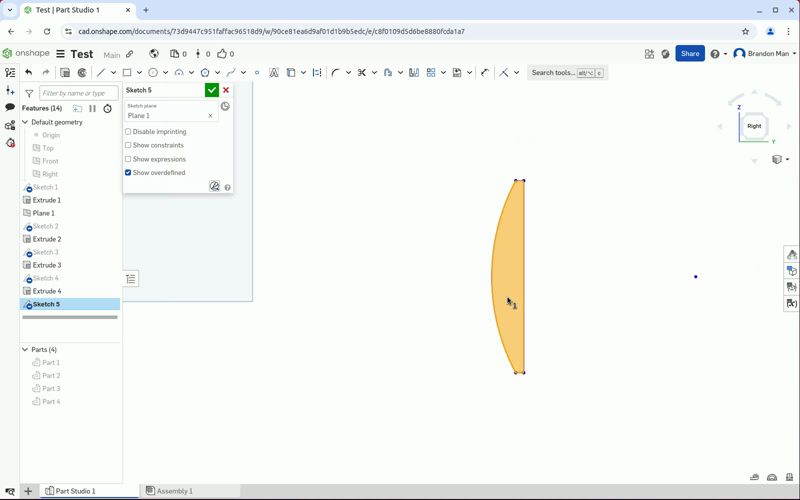
scroll(-6)
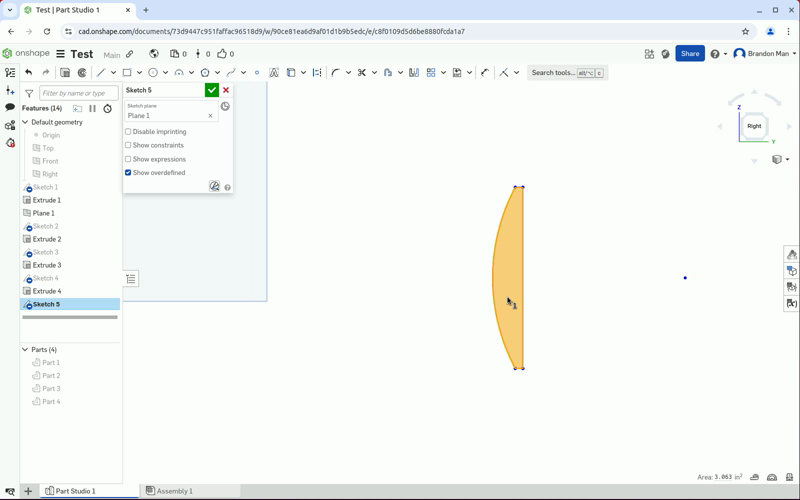
scroll(-6)
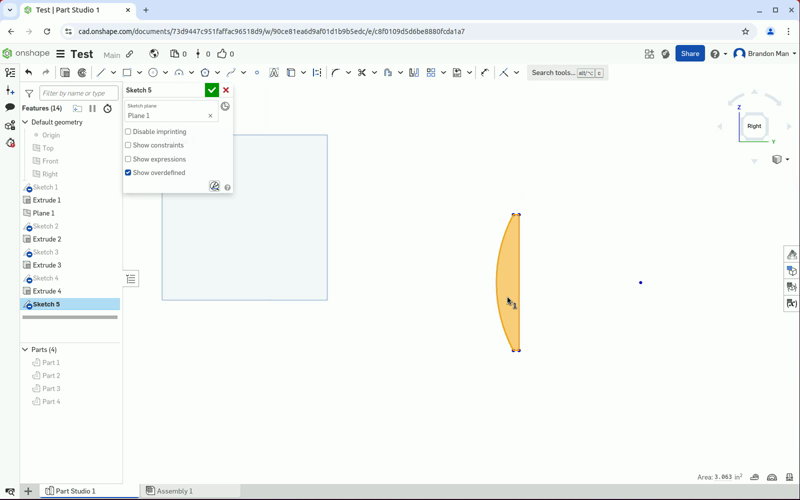
scroll(-6)
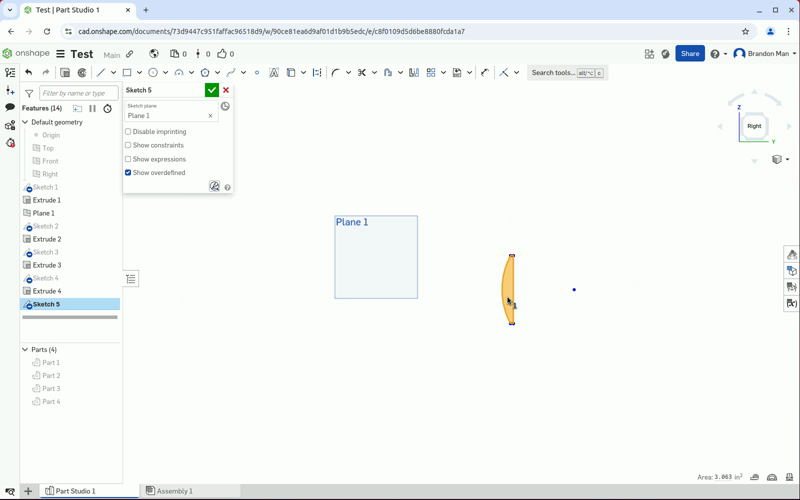
scroll(-6)
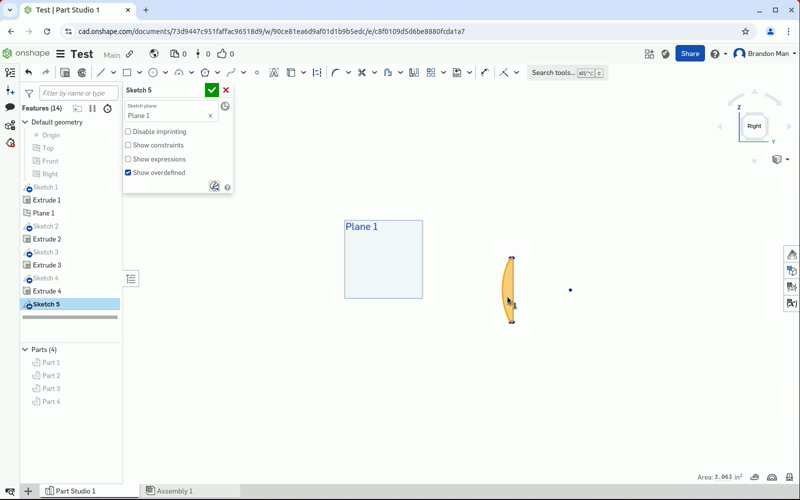
scroll(-6)
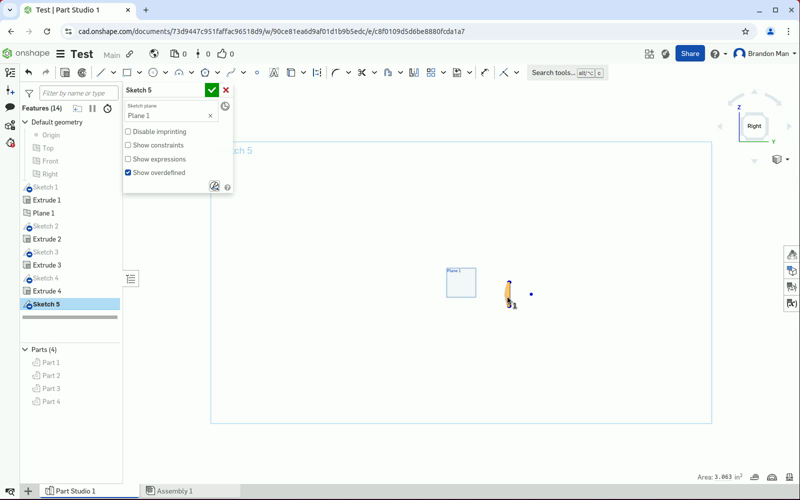
mouse_move(73, 352)
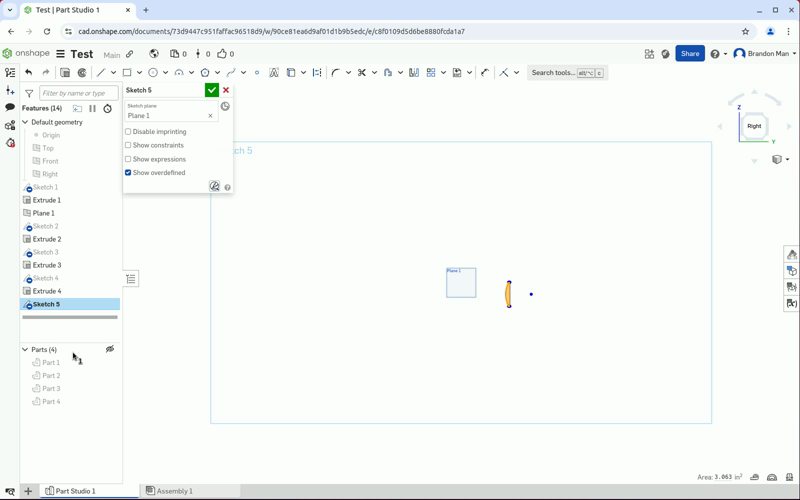
key(shift+y)
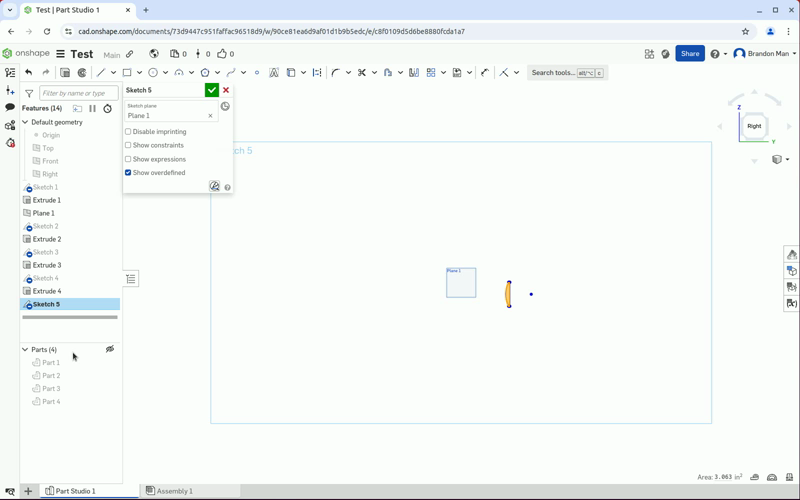
key(shift+e)
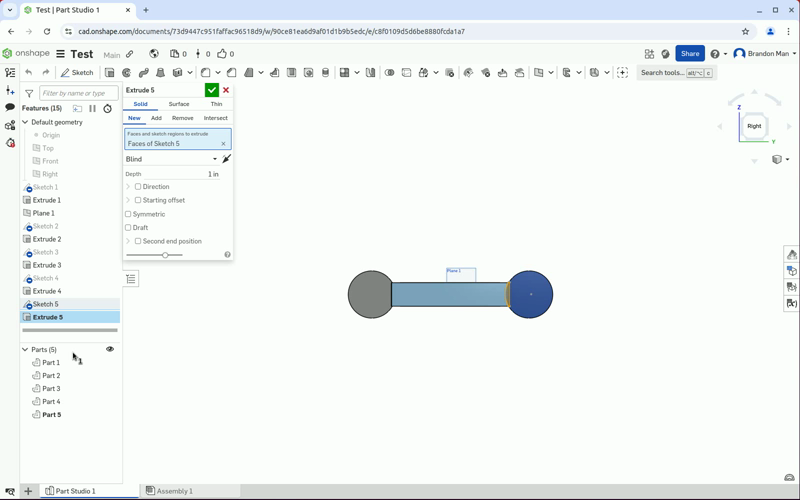
mouse_move(143, 106)
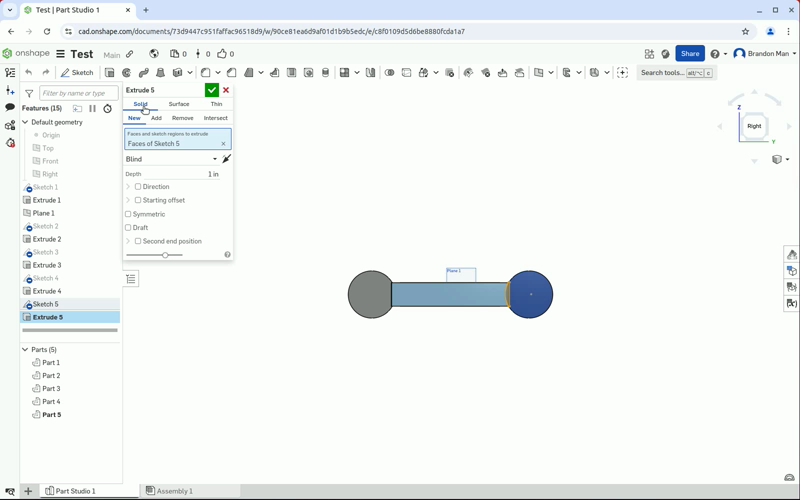
click(143, 106)
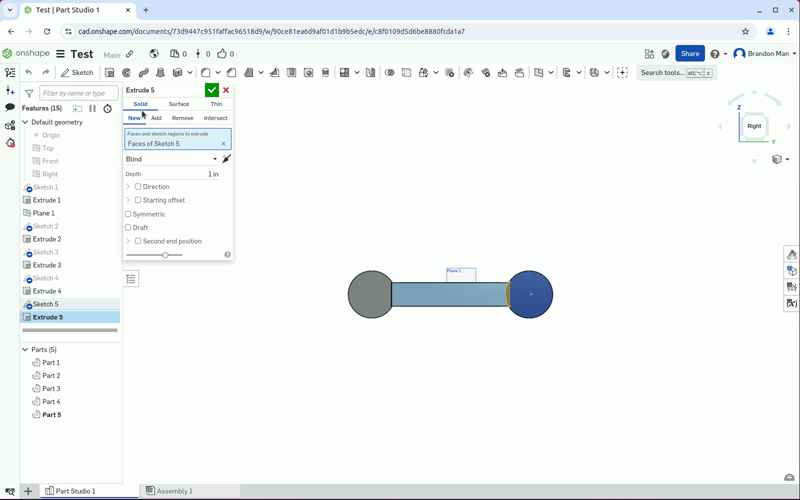
mouse_move(137, 120)
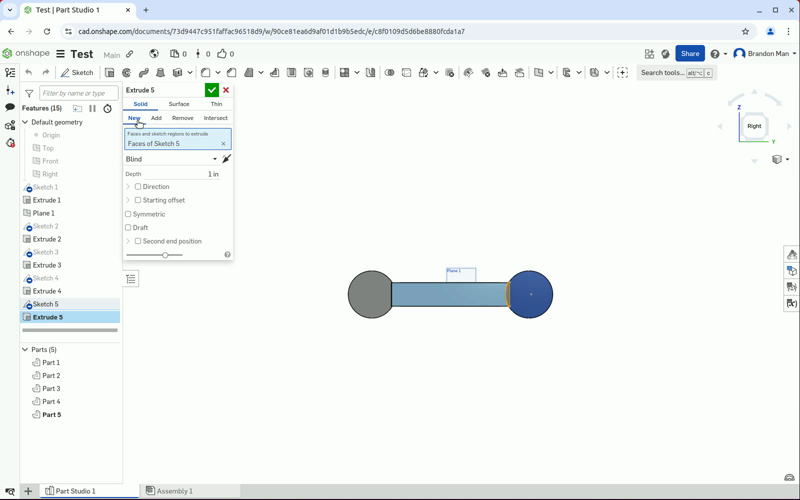
click(137, 120)
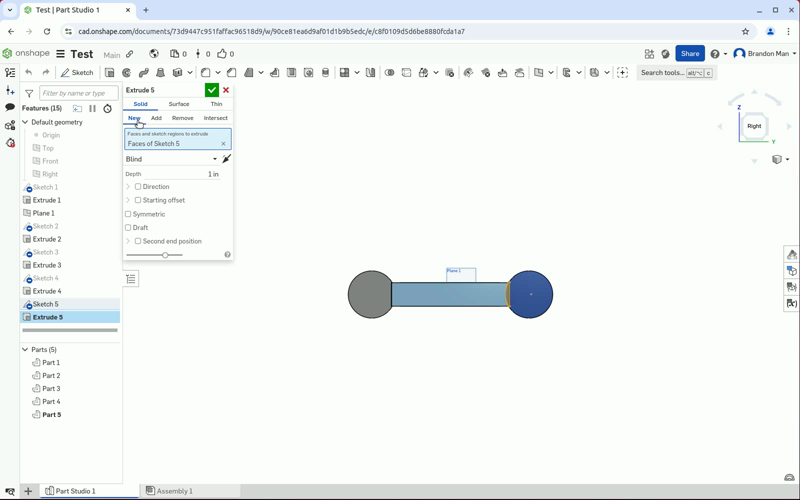
key(tab, 4)
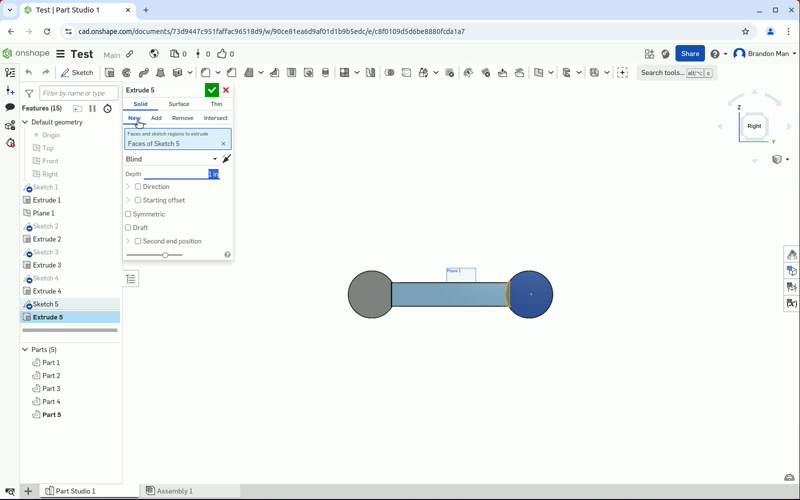
text(-19.257)
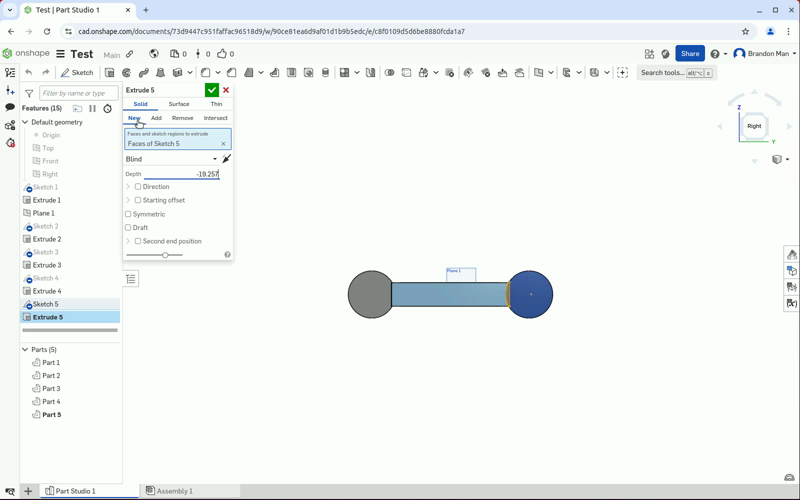
key(enter)
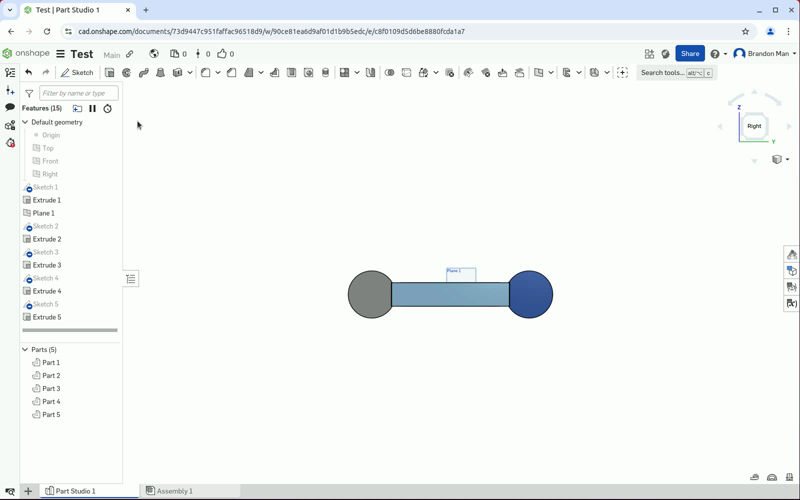
key(shift+h)
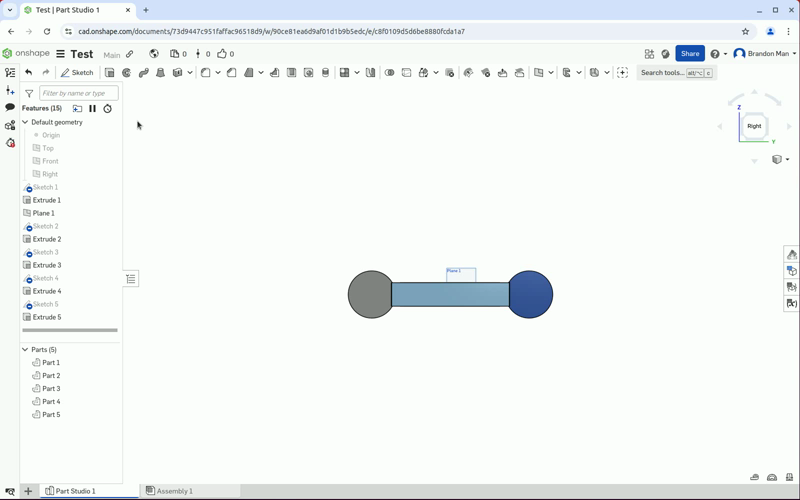
key(shift+h)
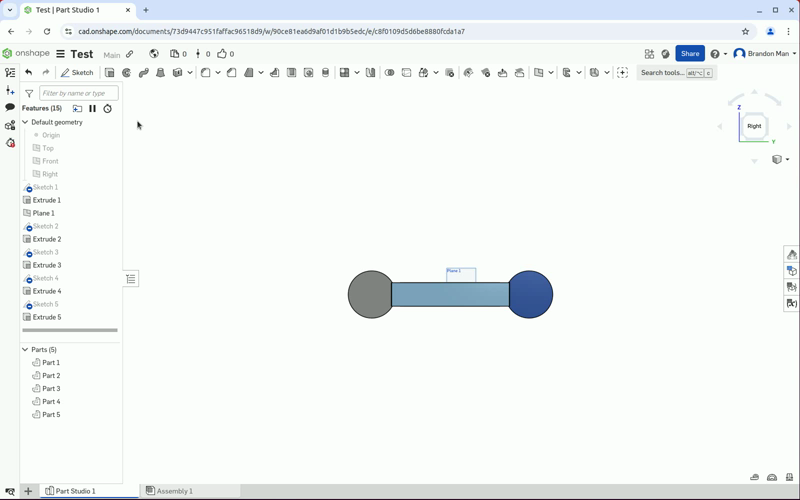
mouse_move(73, 189)
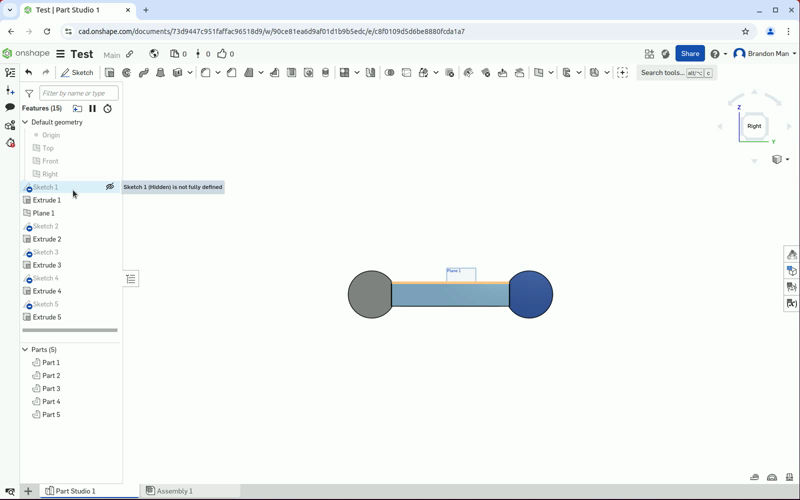
click(73, 189)
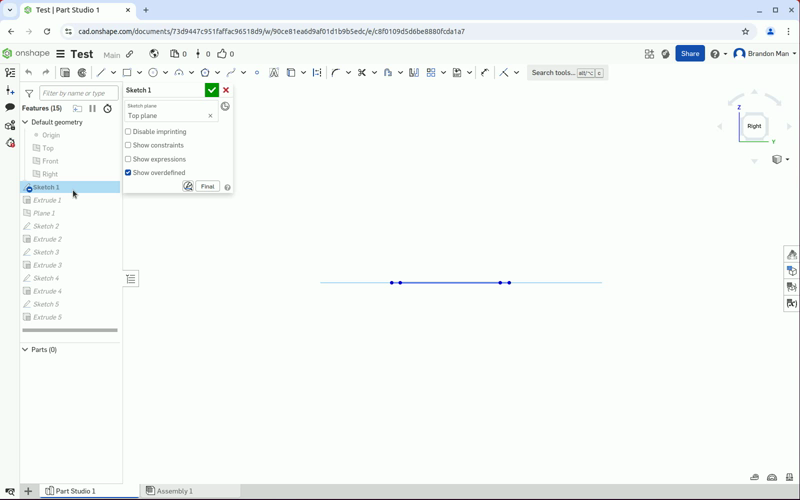
mouse_move(229, 92)
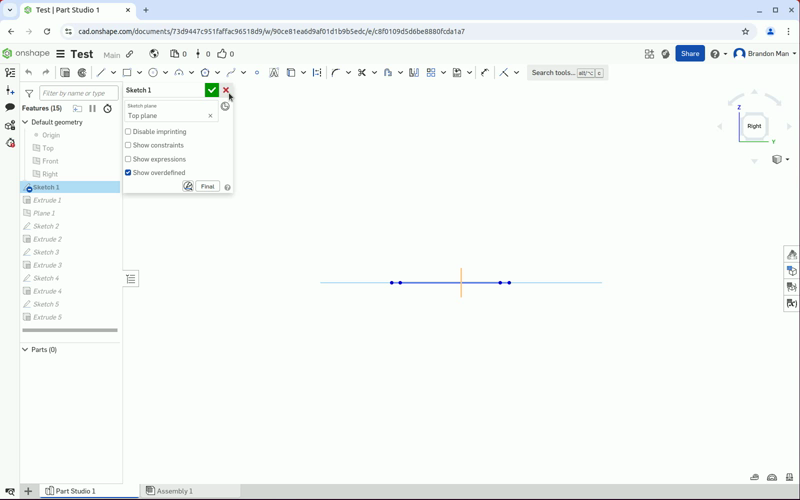
click(229, 92)
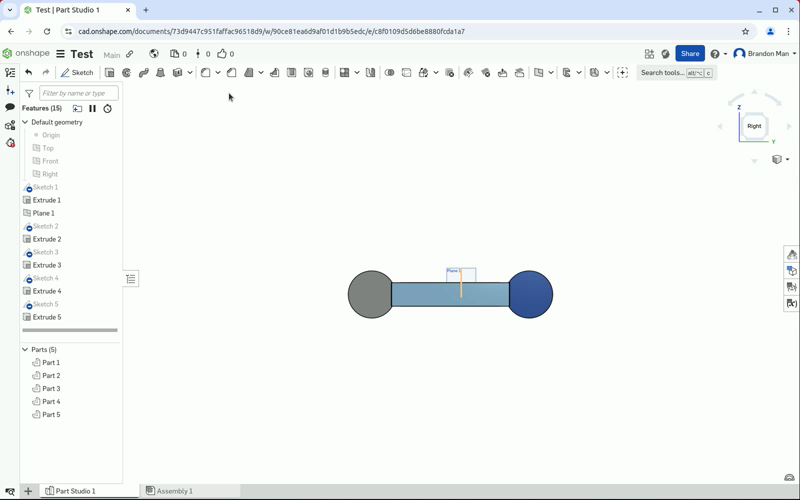
mouse_move(541, 75)
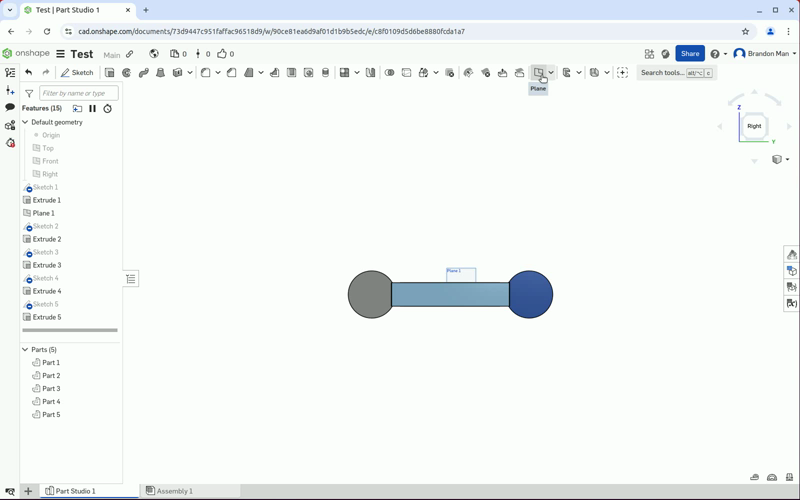
click(541, 75)
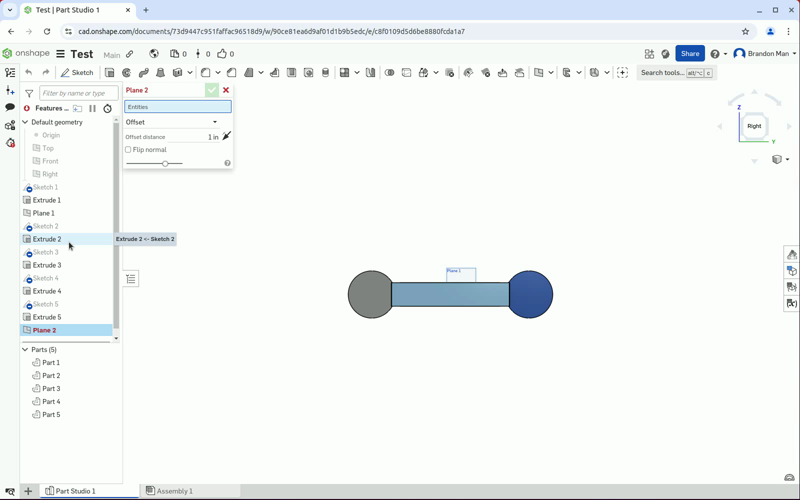
scroll(3)
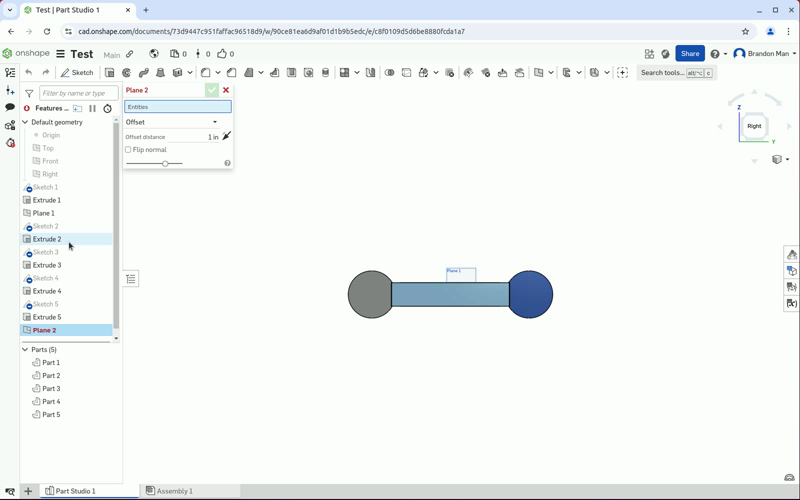
mouse_move(69, 176)
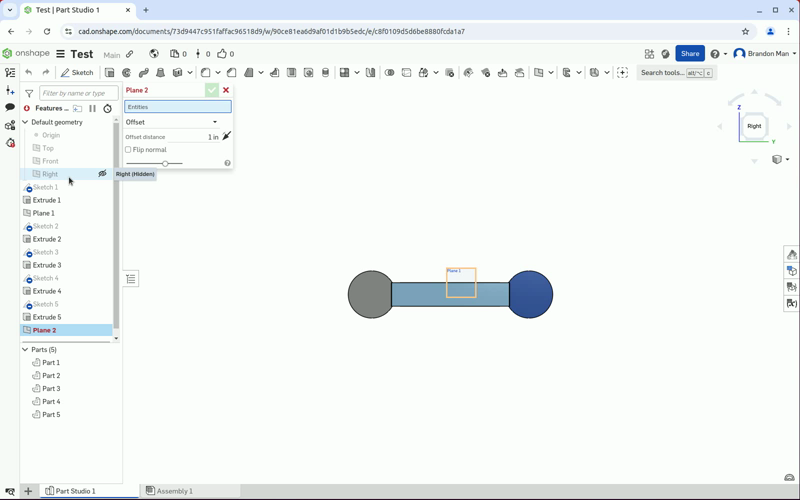
click(69, 176)
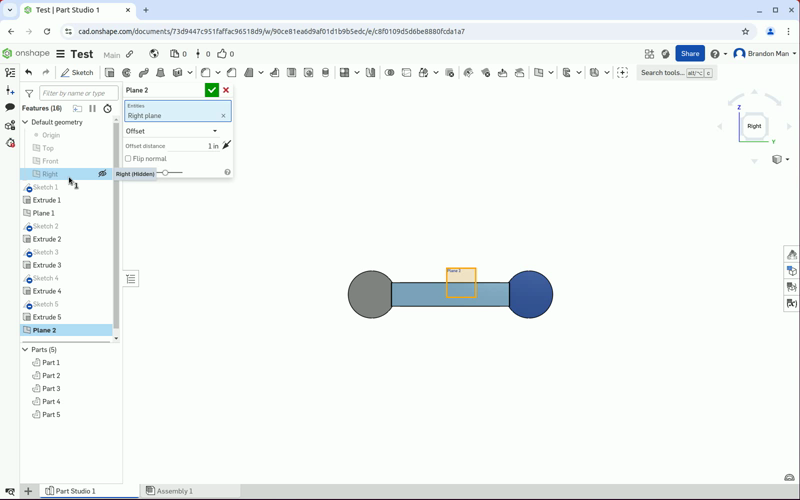
key(tab, 2)
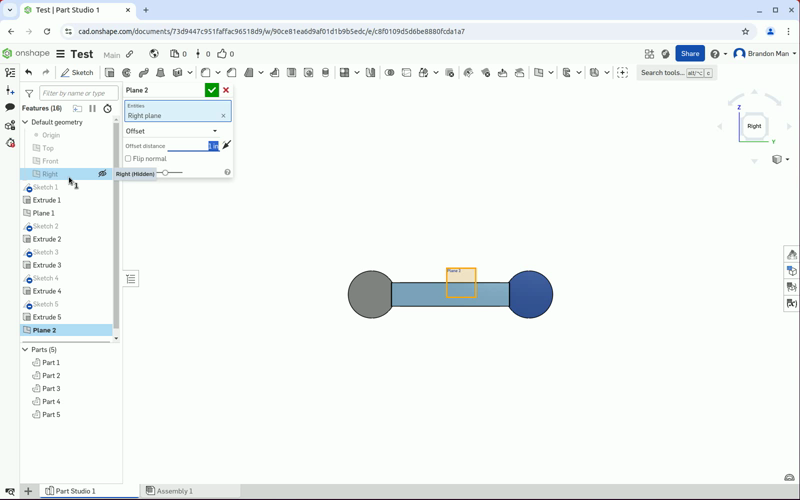
text(4.807)
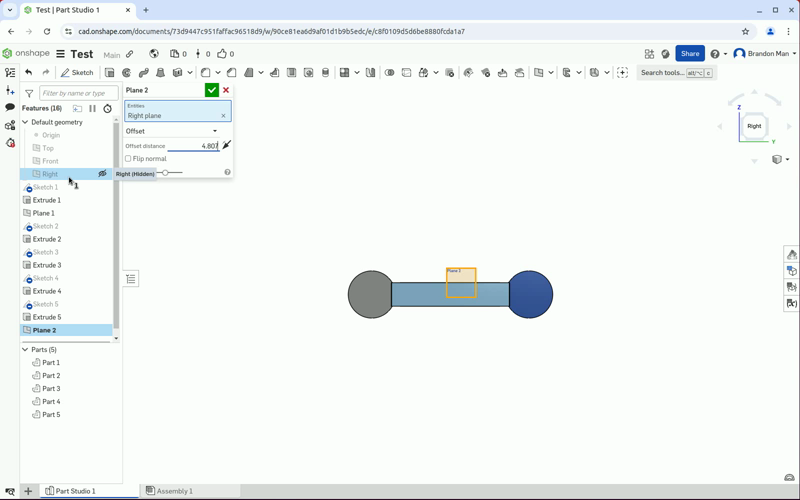
key(enter, 2)
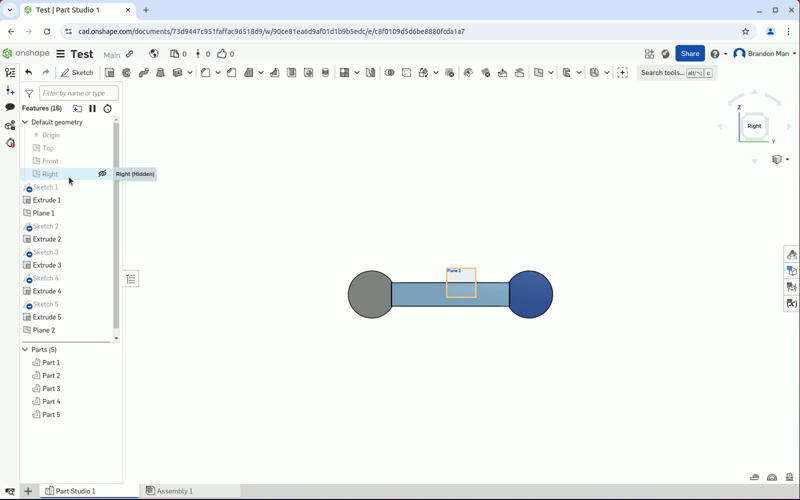
key(shift+s)
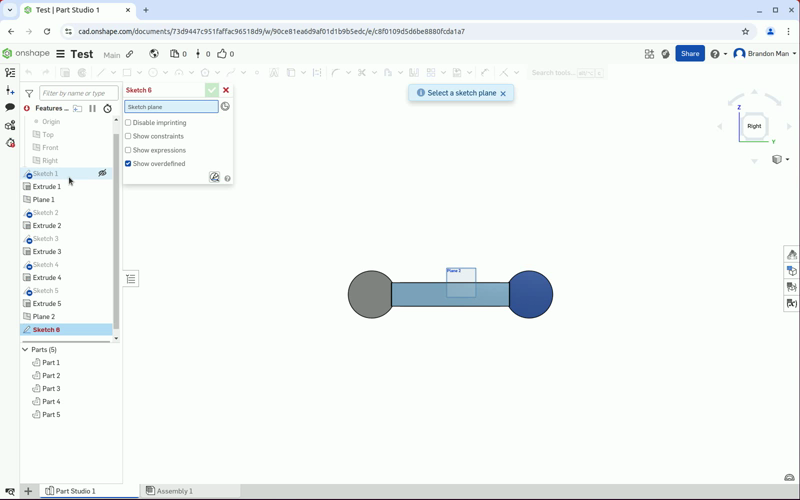
mouse_move(69, 319)
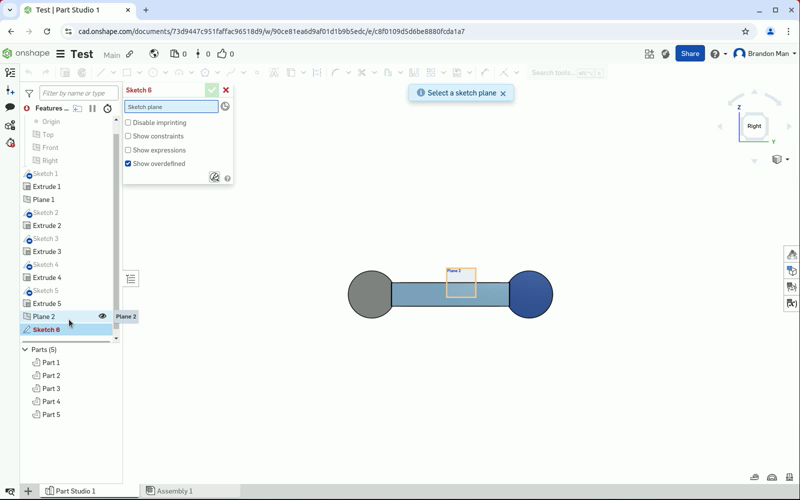
click(69, 319)
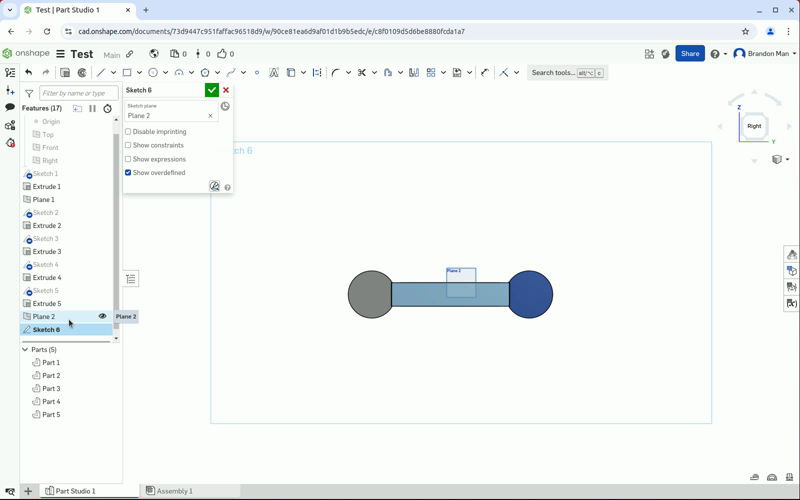
mouse_move(73, 352)
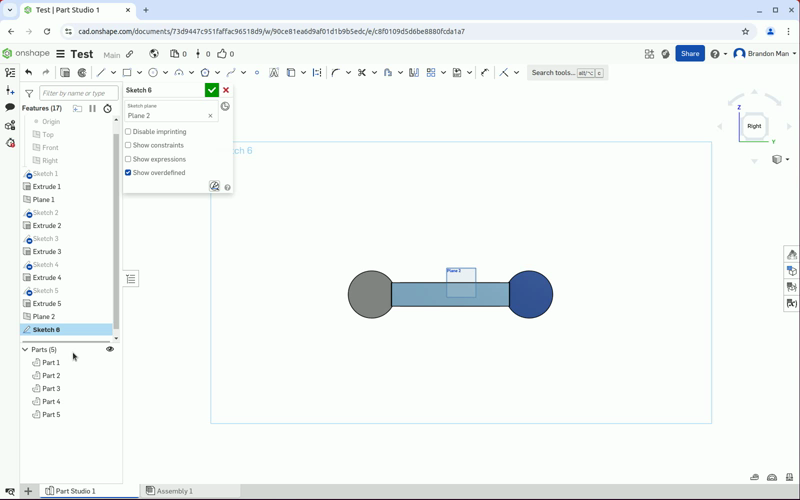
key(y)
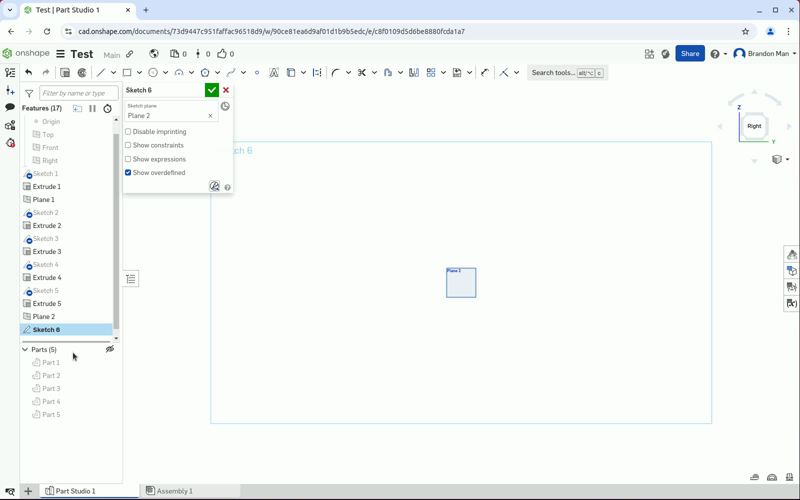
key(c)
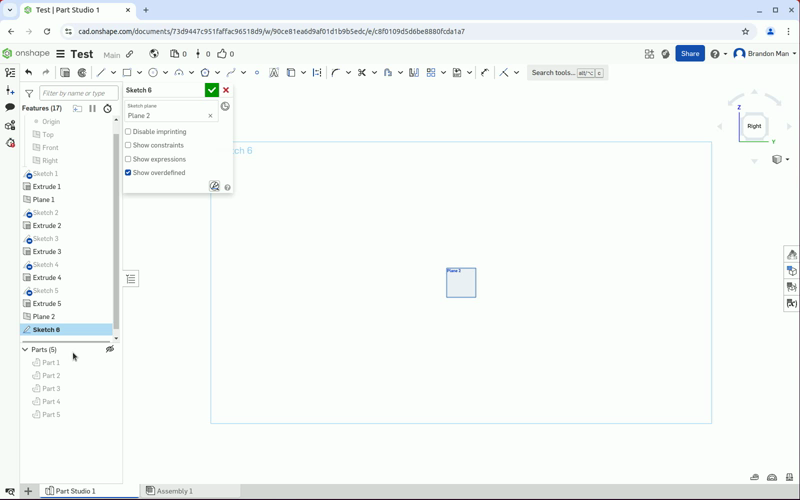
key_down(shift)
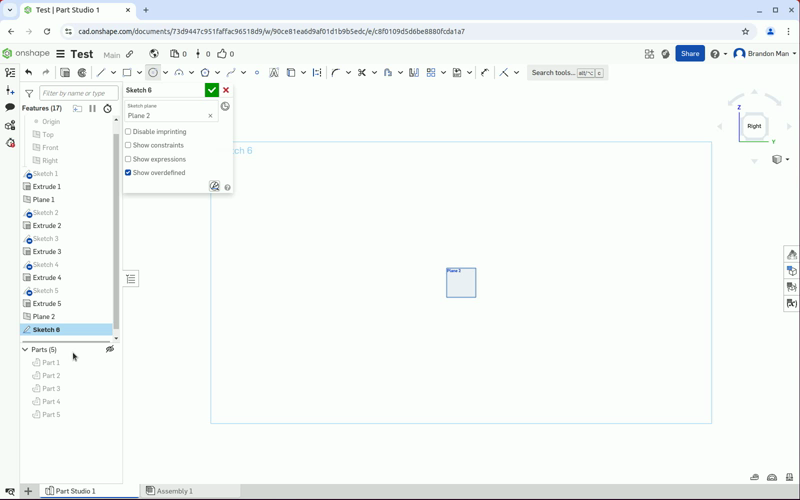
mouse_move(372, 294)
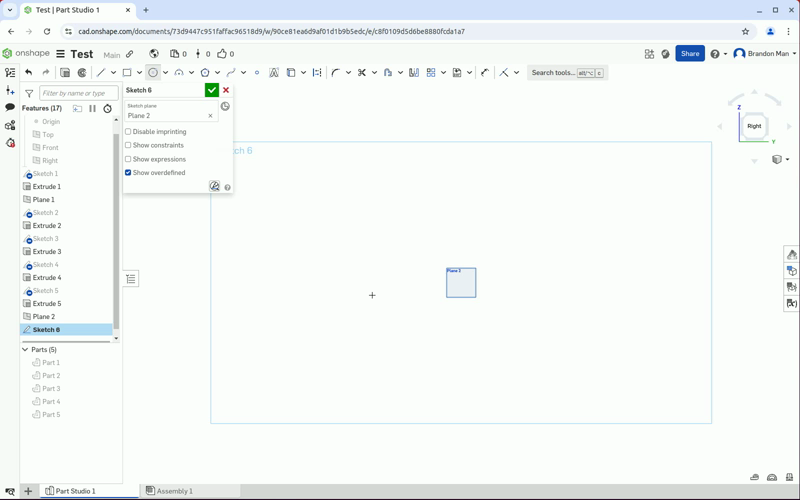
click(372, 294)
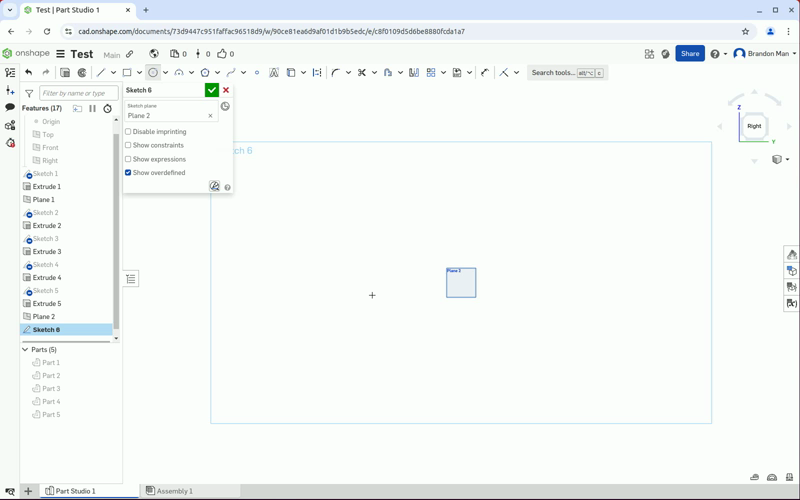
key_up(shift)
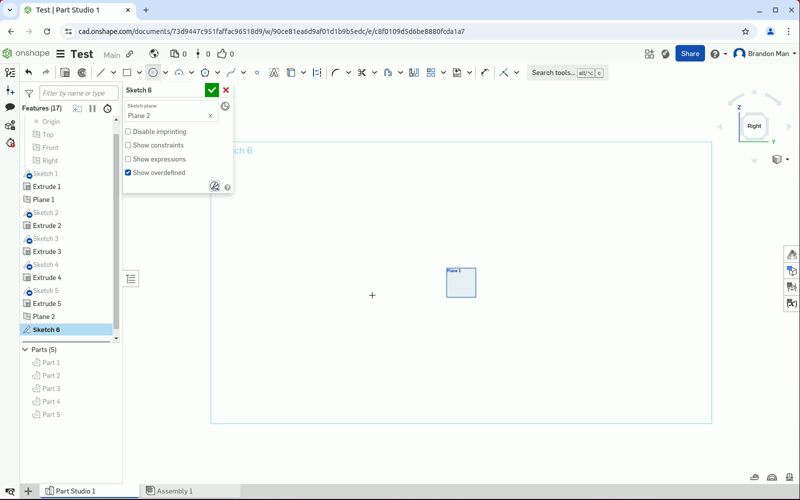
mouse_move(390, 294)
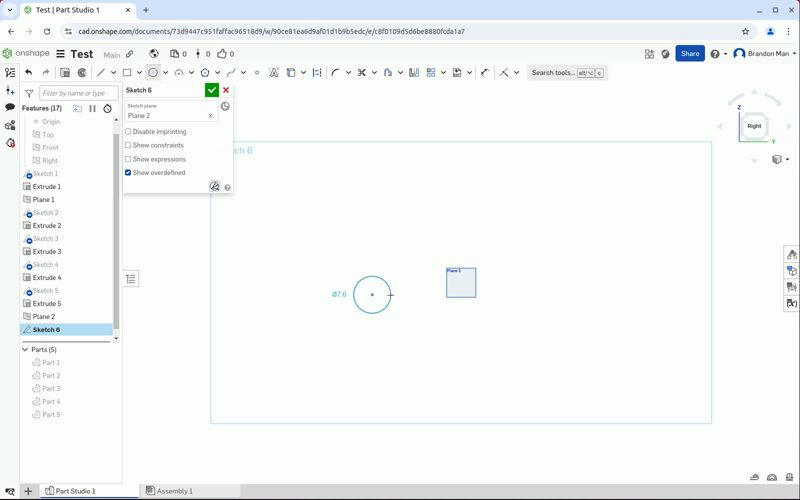
click(390, 294)
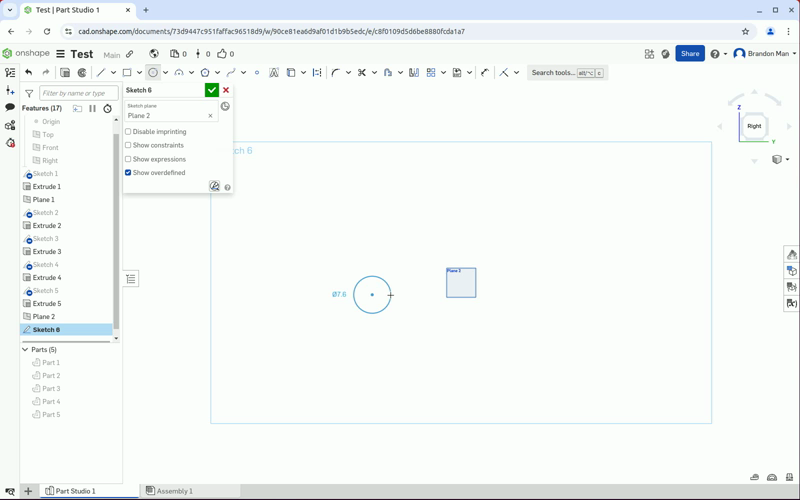
key(esc)
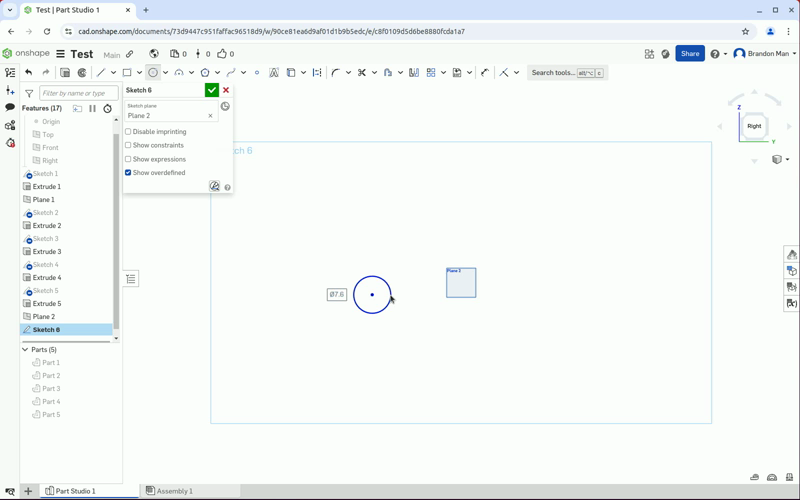
mouse_move(363, 294)
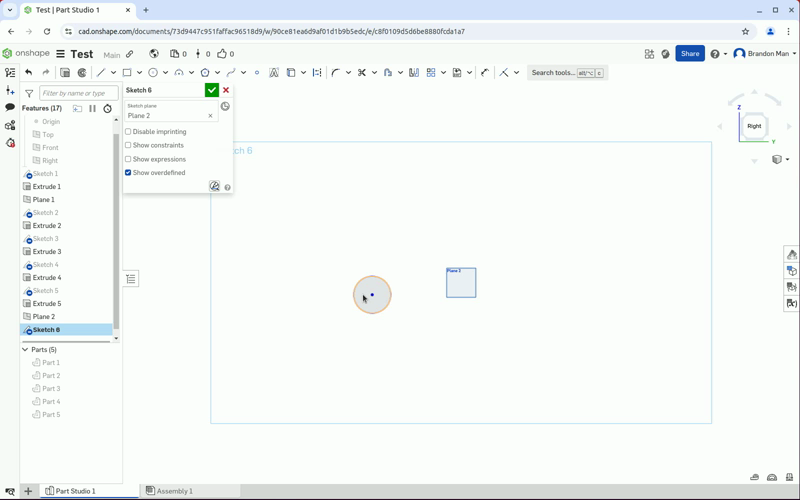
scroll(6)
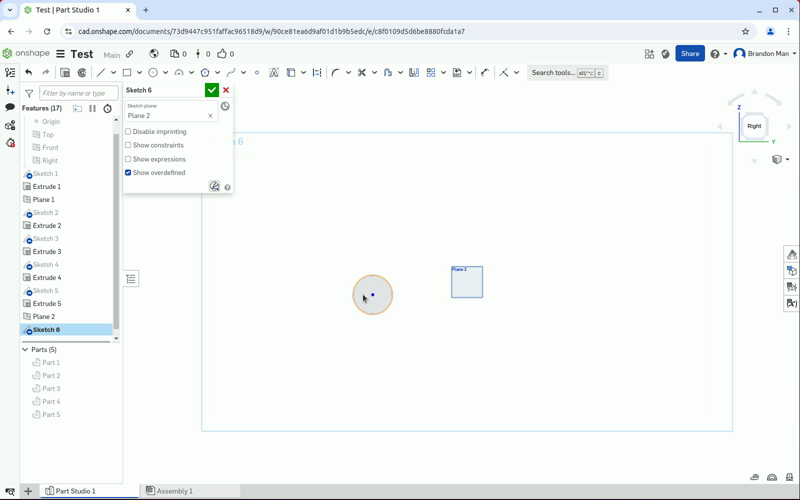
scroll(6)
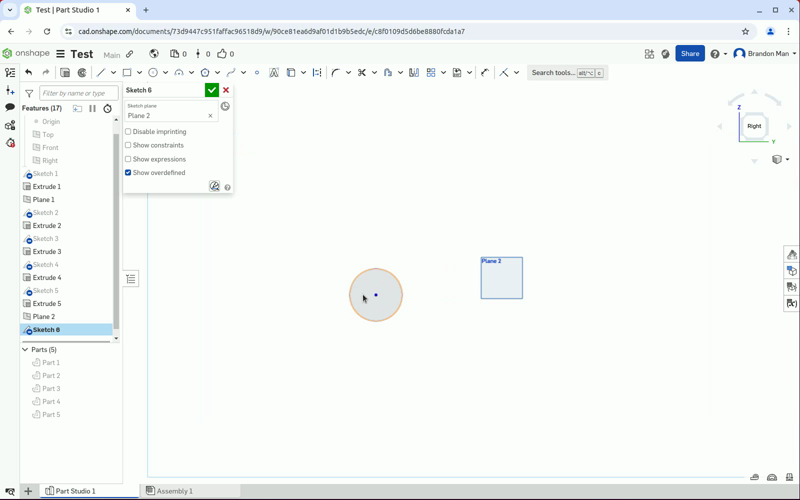
scroll(6)
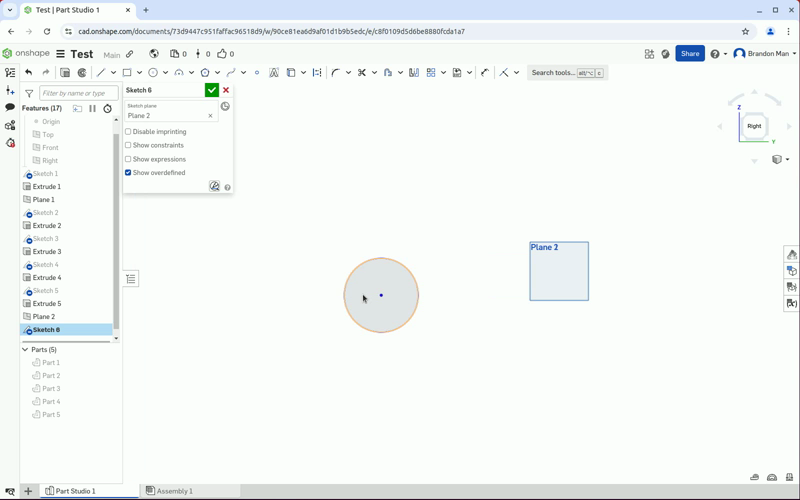
scroll(6)
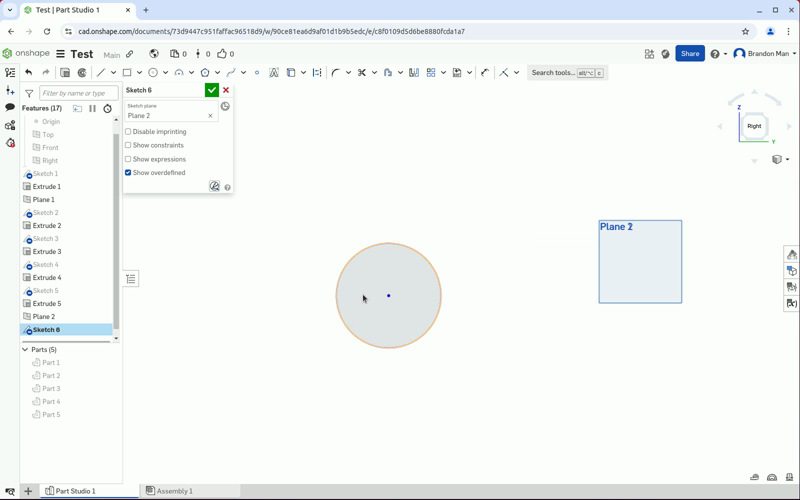
scroll(6)
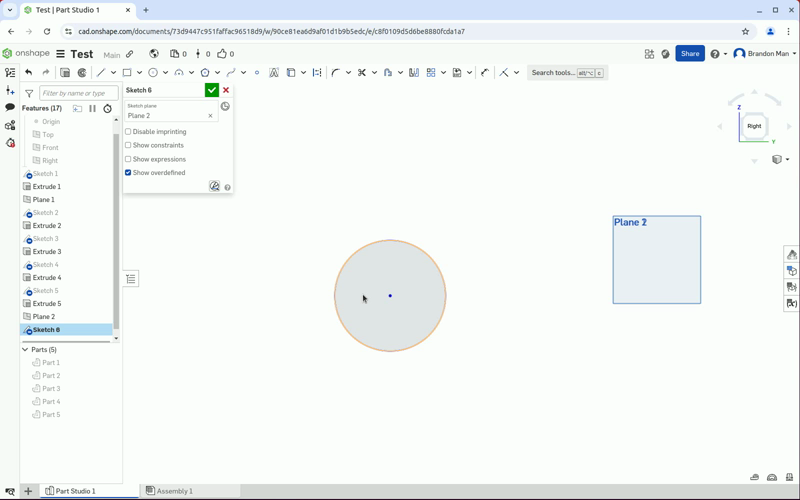
scroll(6)
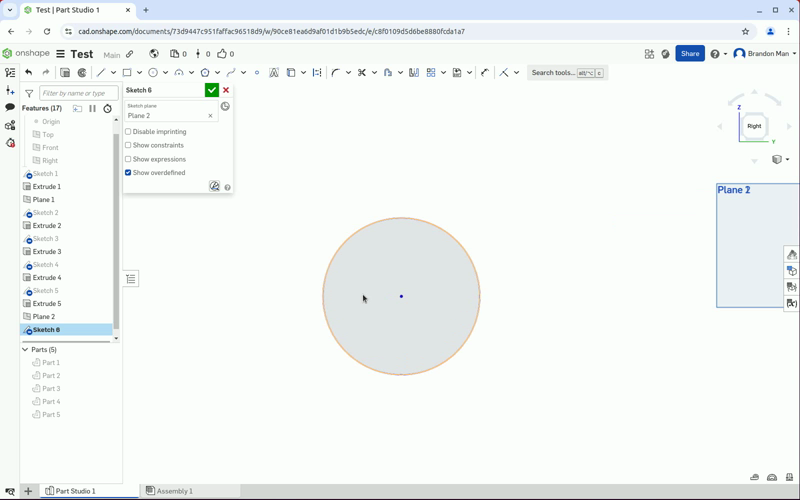
scroll(6)
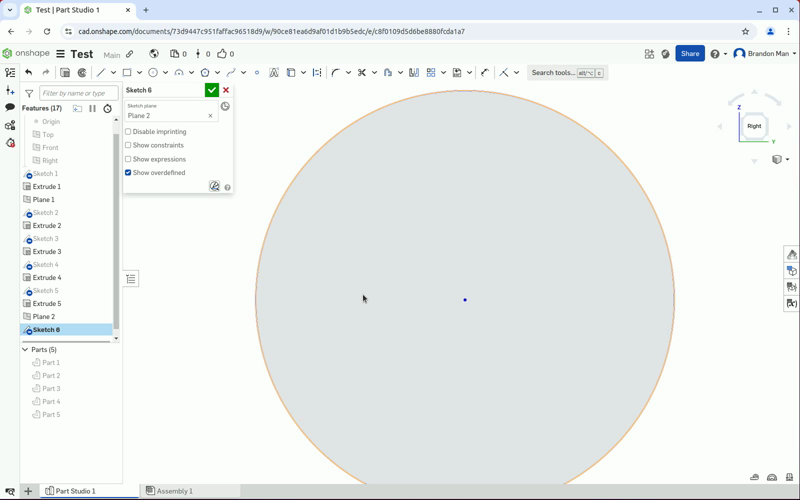
click(363, 294)
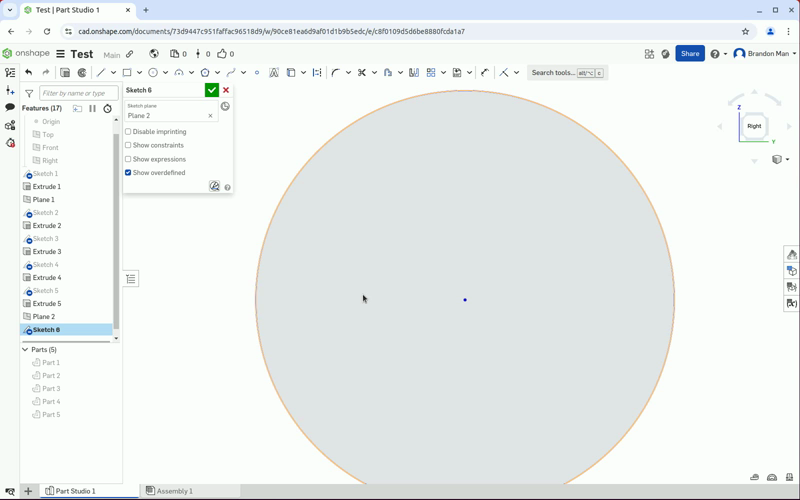
scroll(-6)
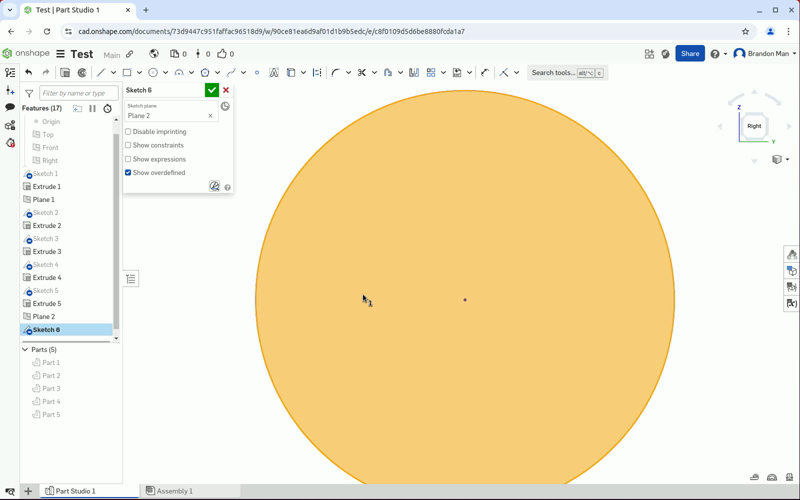
scroll(-6)
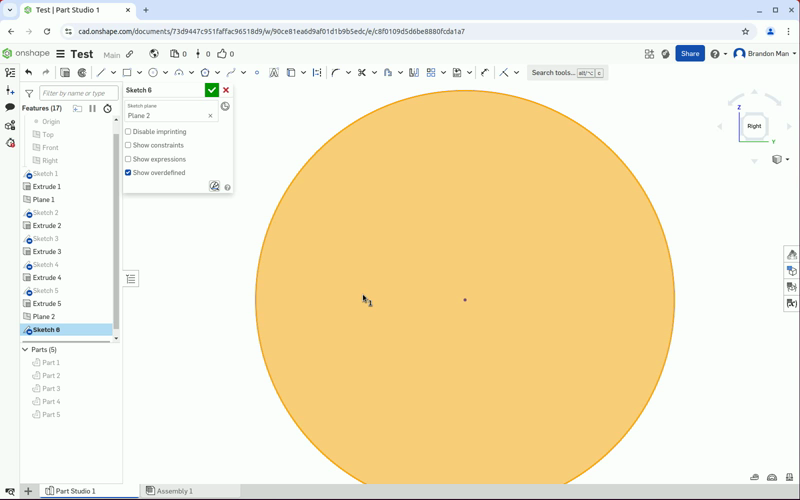
scroll(-6)
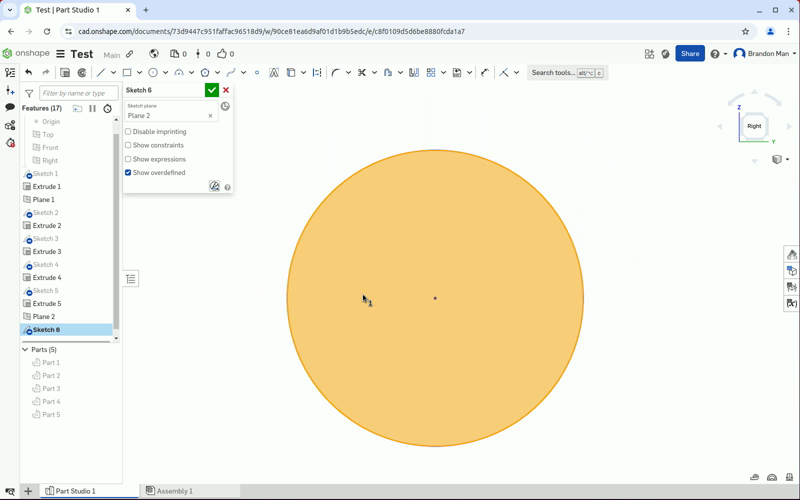
scroll(-6)
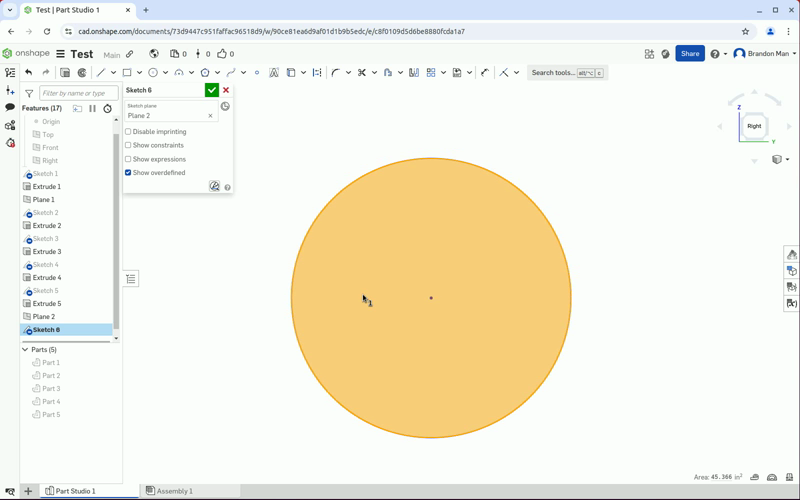
scroll(-6)
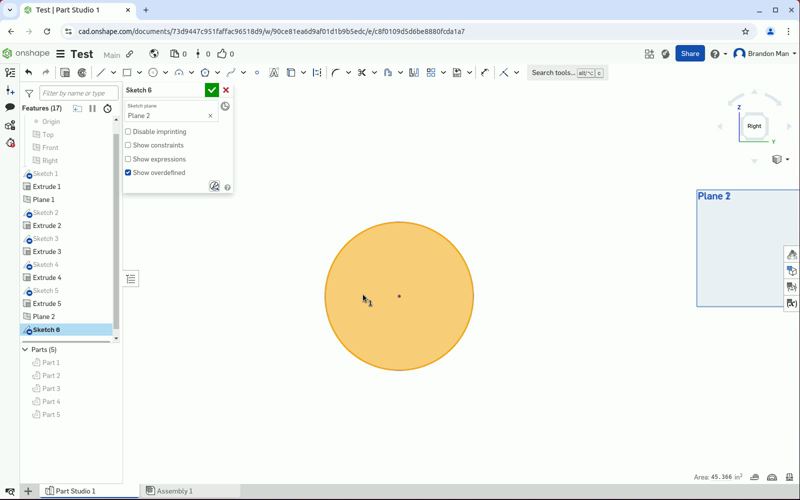
scroll(-6)
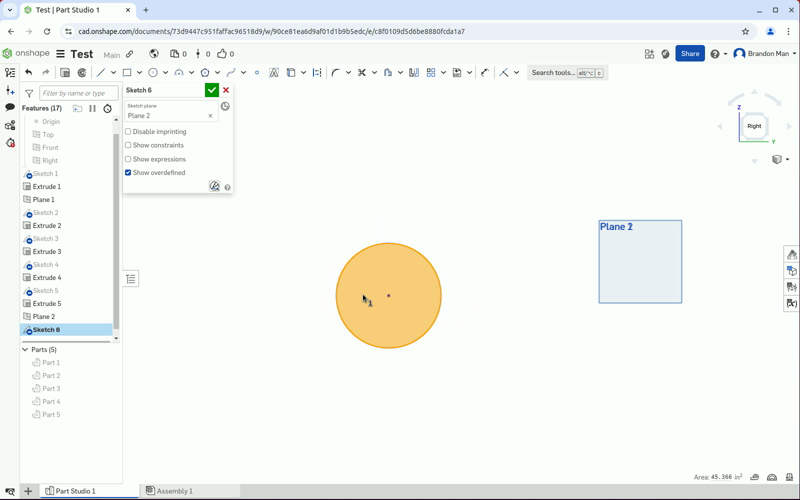
scroll(-6)
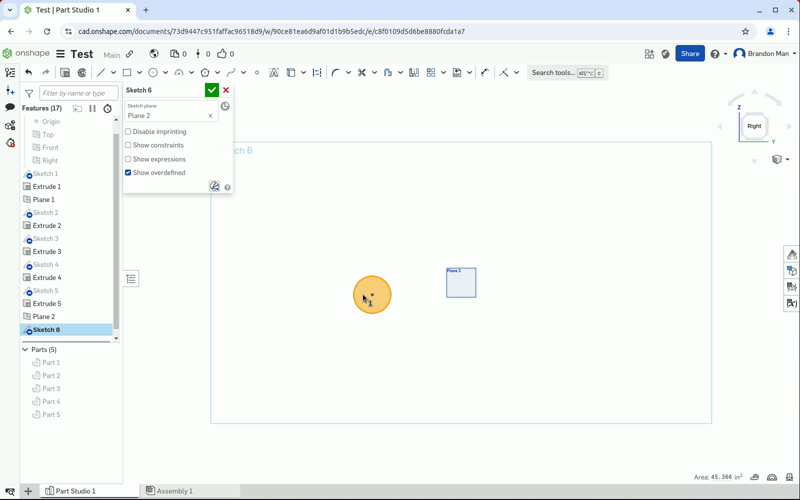
mouse_move(73, 352)
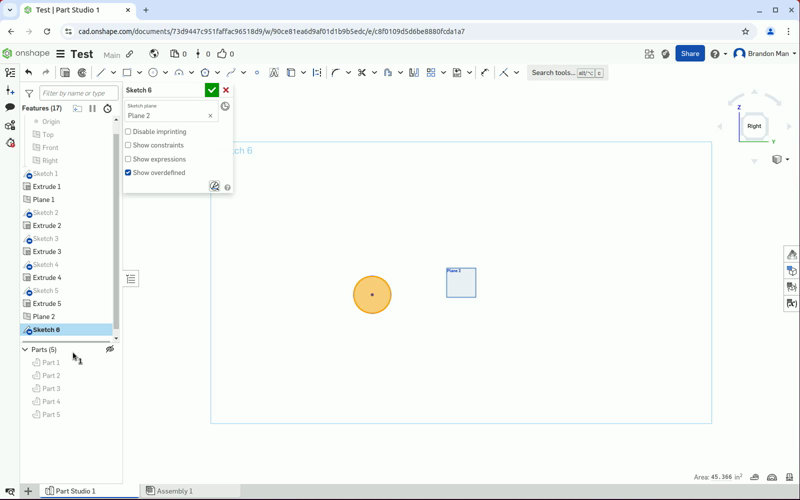
key(shift+y)
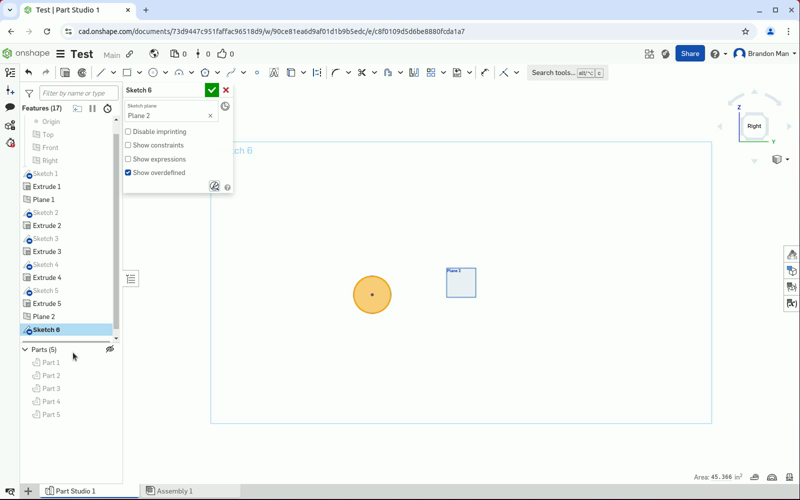
key(shift+e)
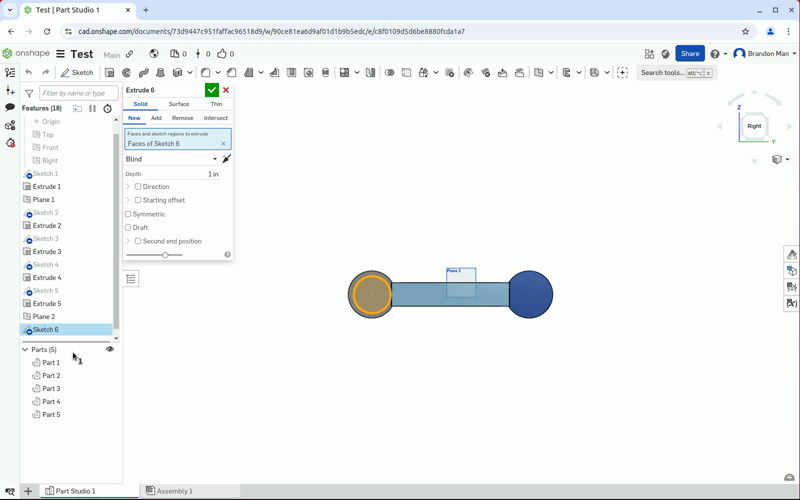
mouse_move(143, 106)
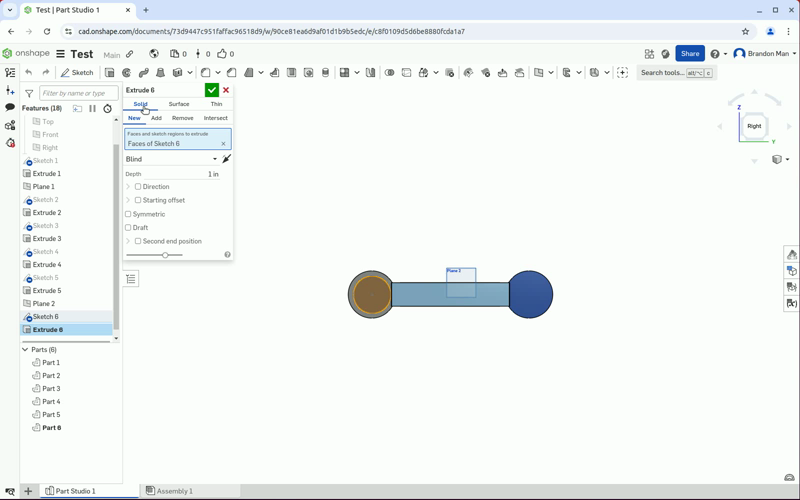
click(143, 106)
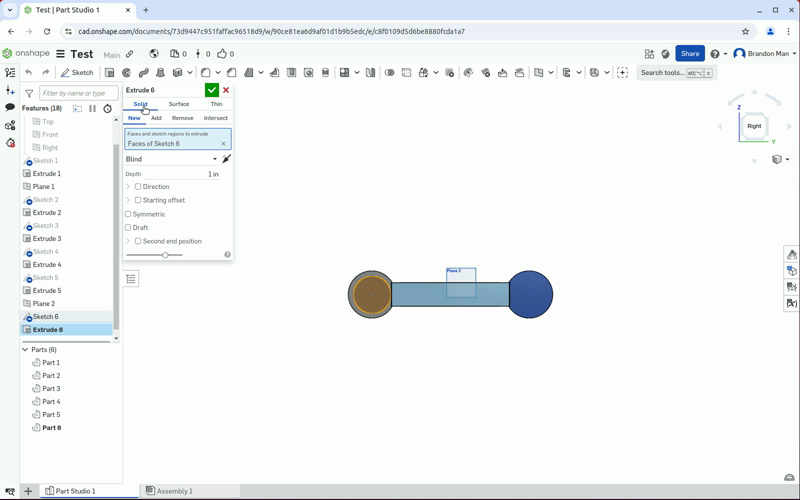
mouse_move(186, 120)
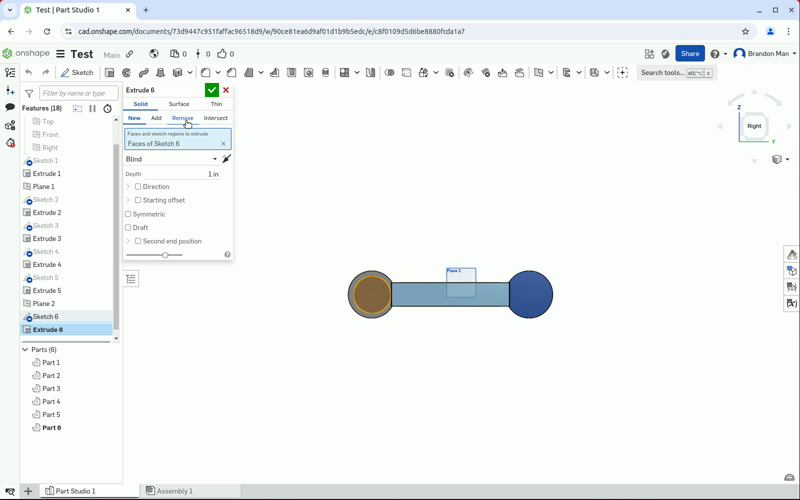
click(186, 120)
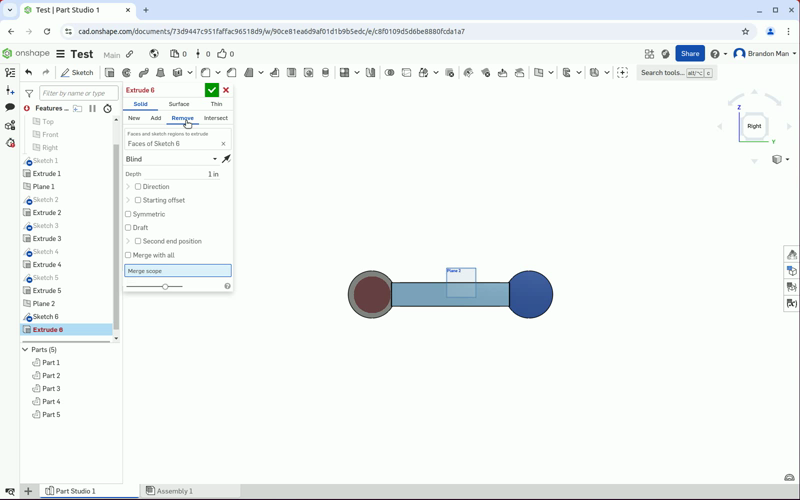
key(tab, 4)
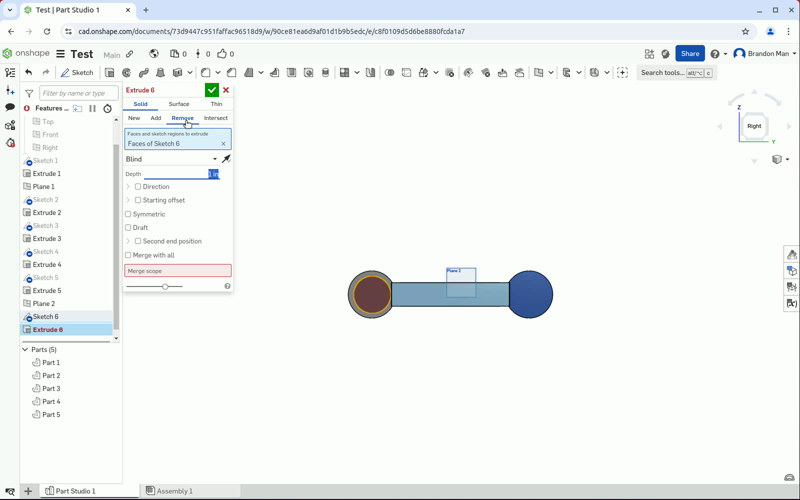
text(19.257)
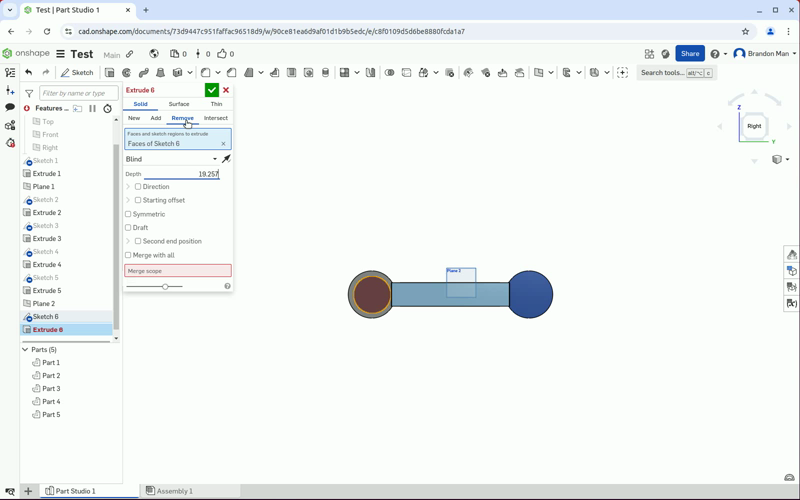
key(tab, 6)
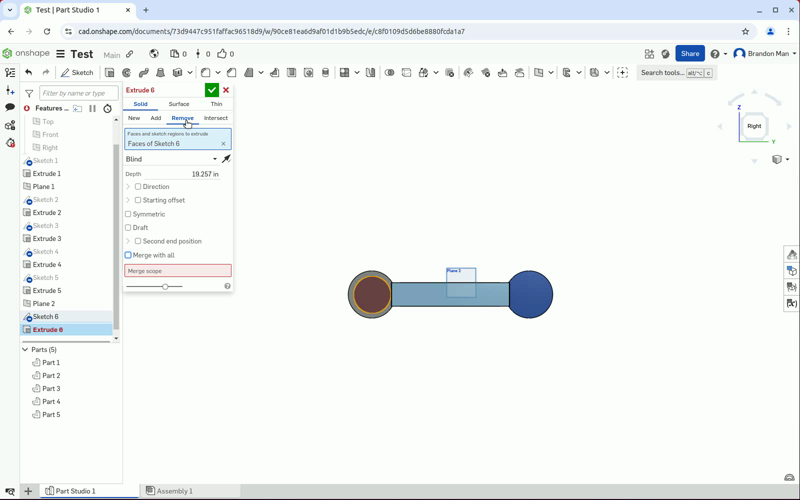
key(space)
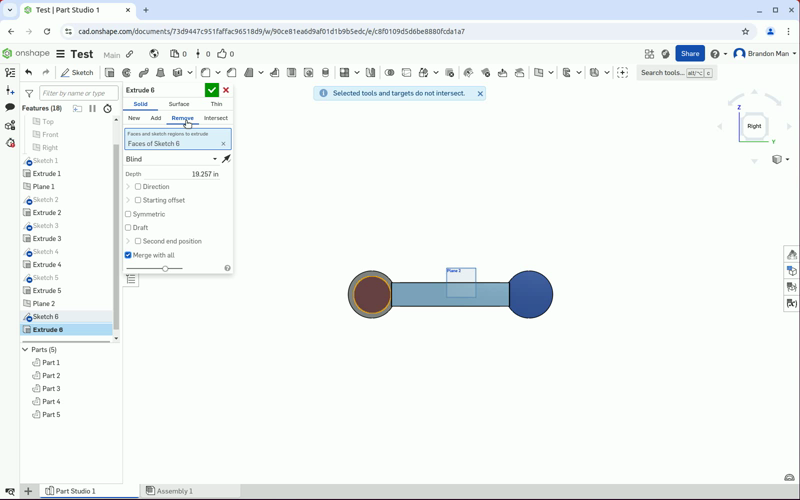
key(enter)
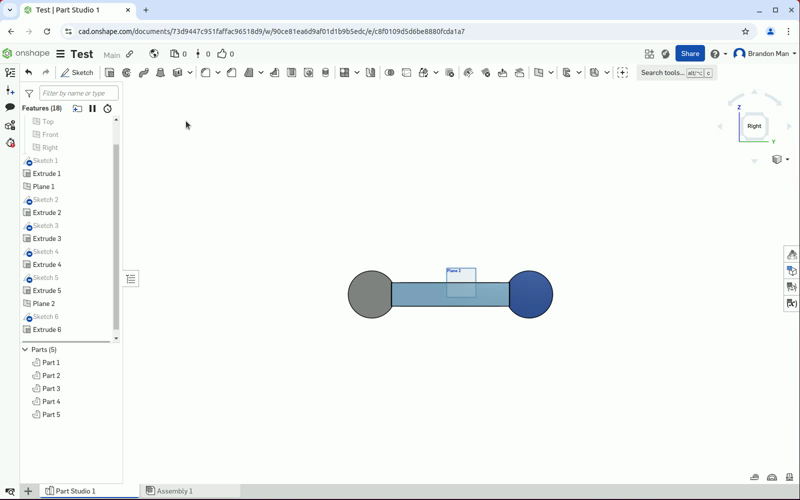
key(shift+h)
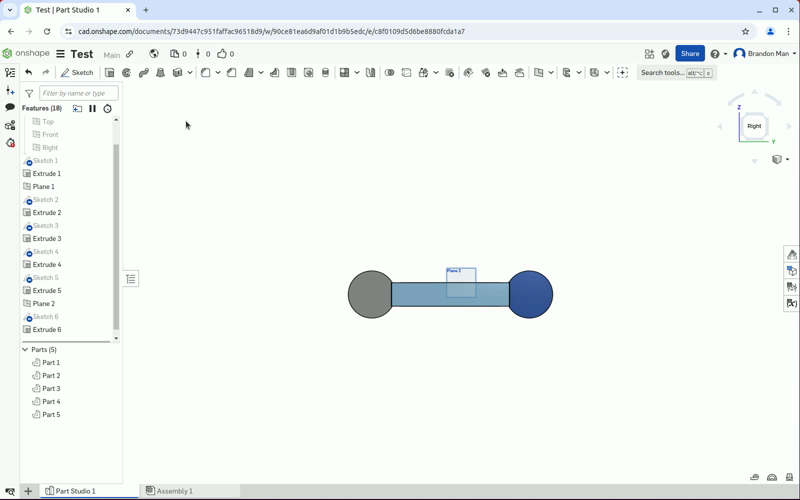
key(shift+h)
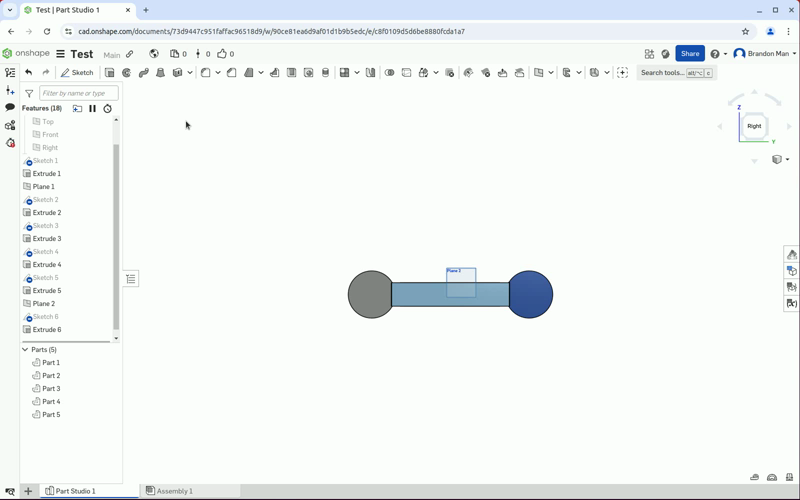
mouse_move(69, 163)
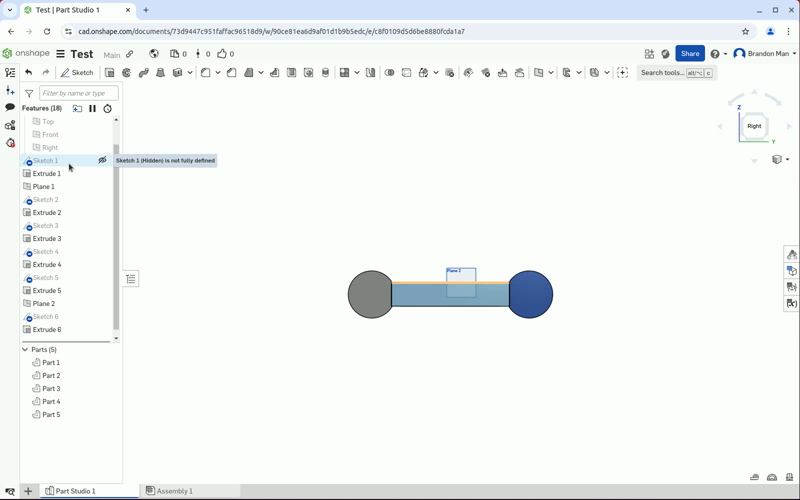
click(69, 163)
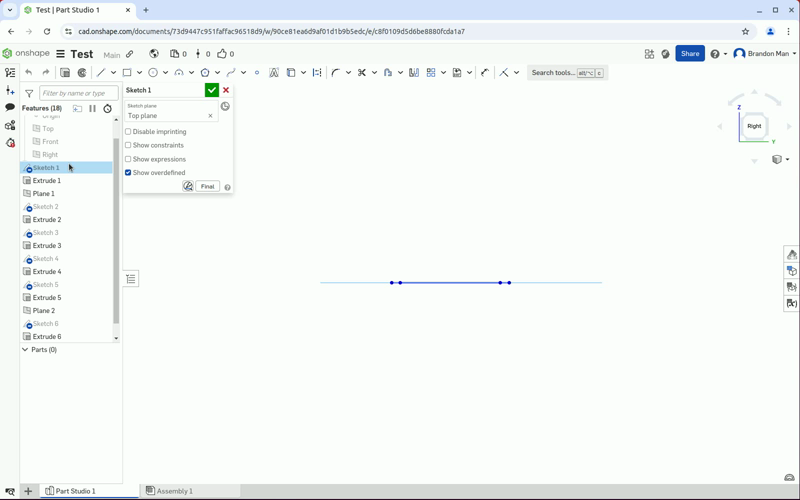
mouse_move(229, 92)
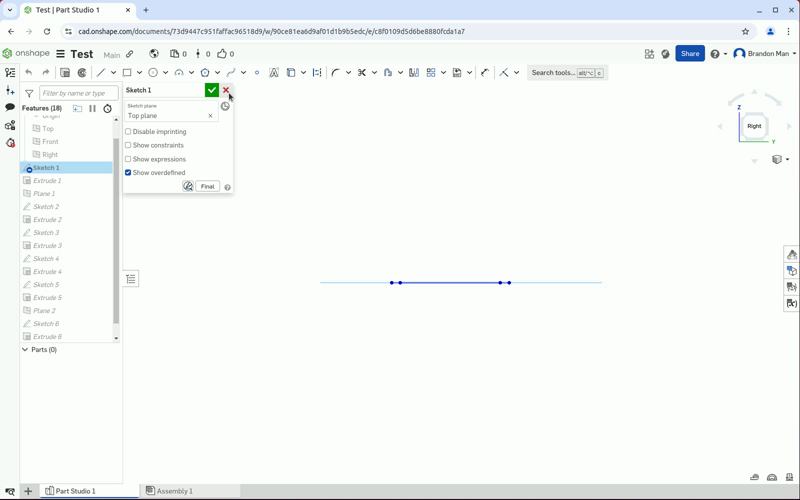
click(229, 92)
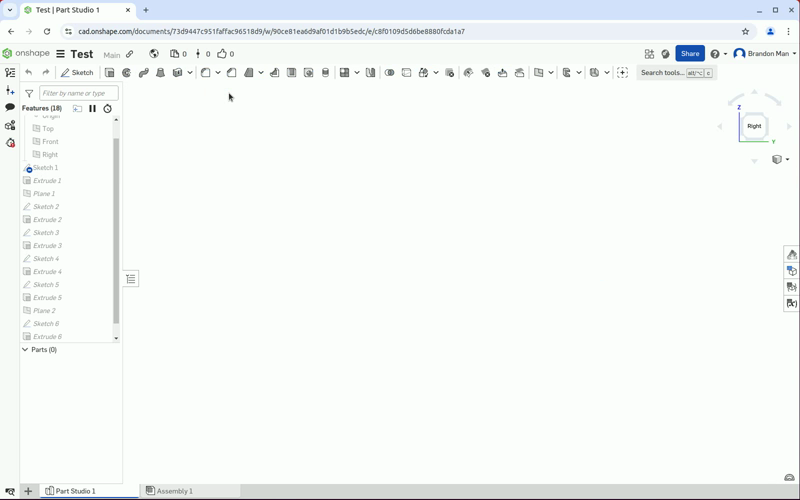
key(shift+s)
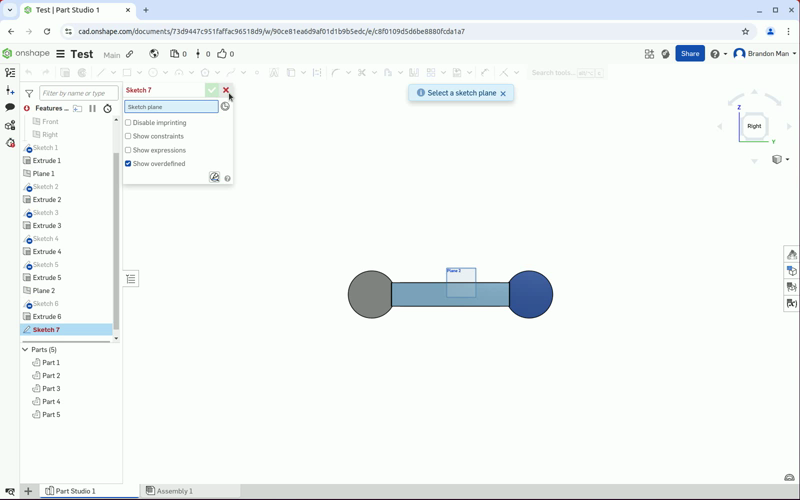
mouse_move(69, 293)
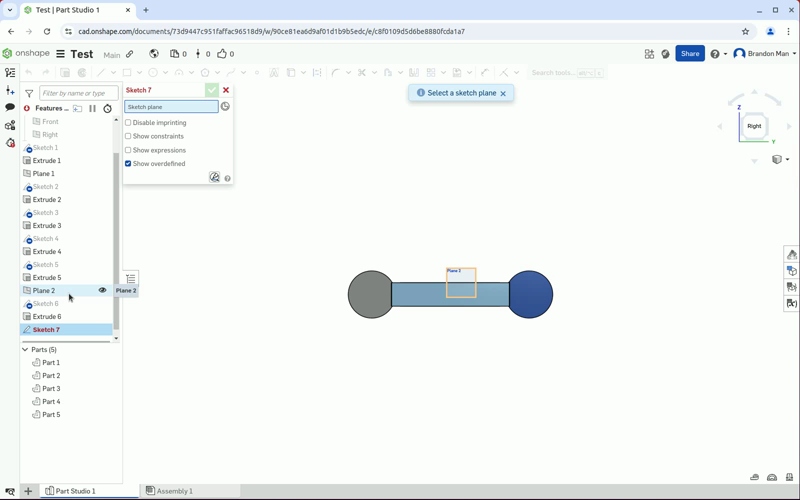
click(69, 293)
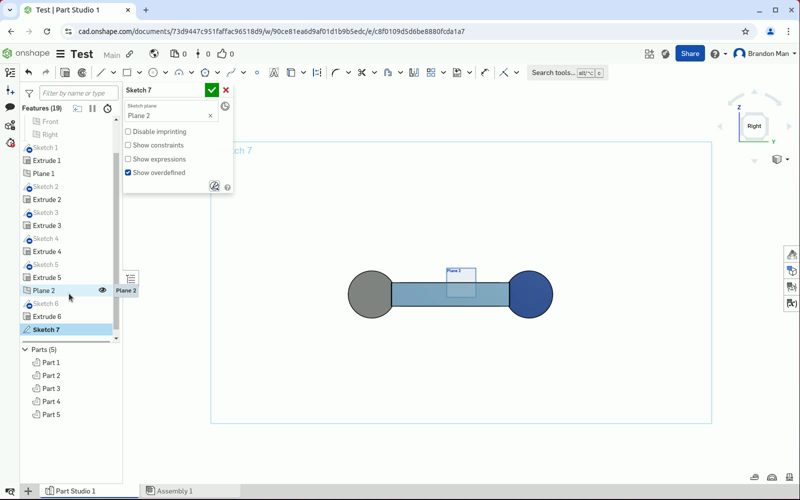
mouse_move(73, 352)
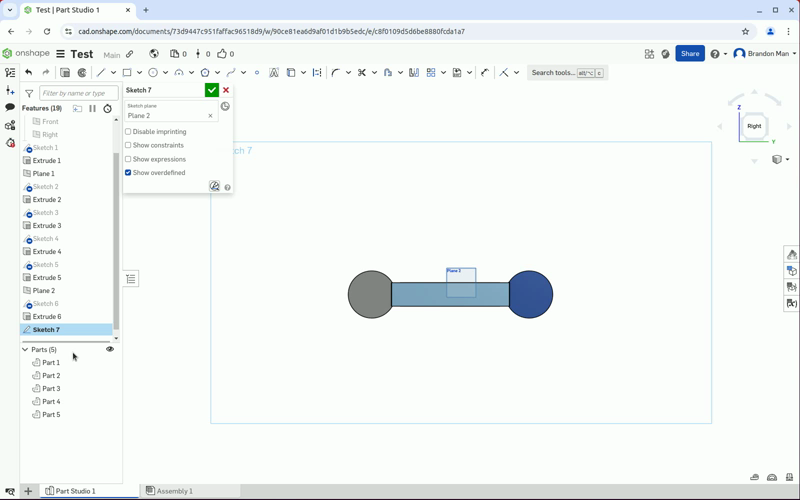
key(y)
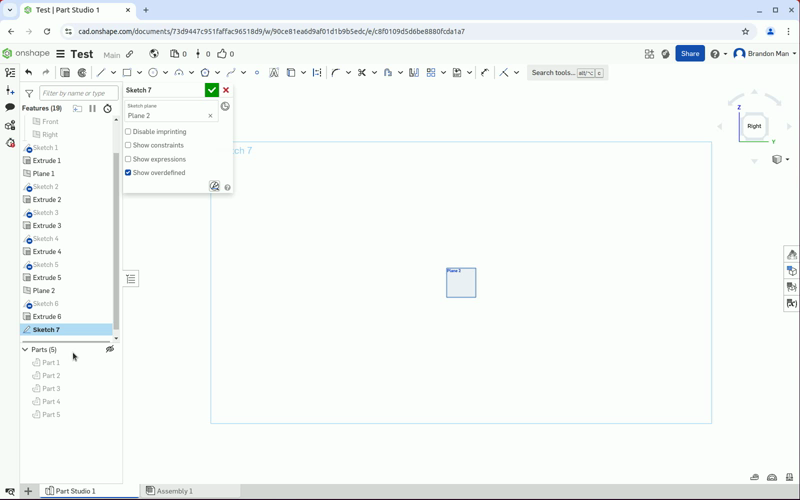
key(c)
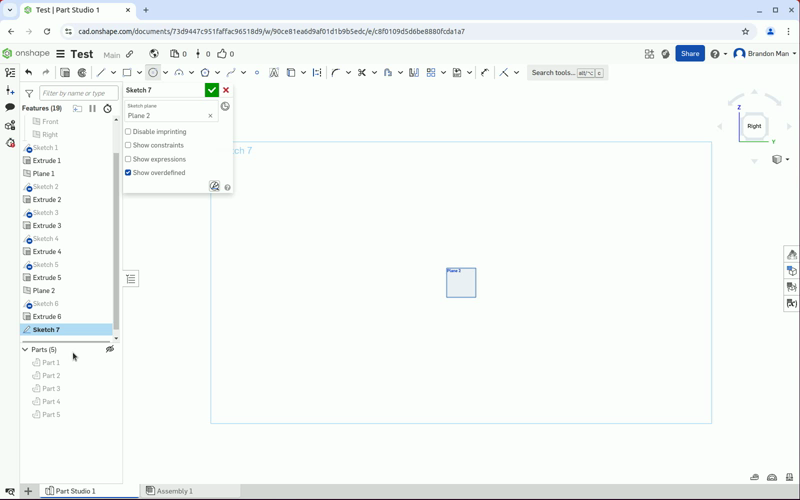
key_down(shift)
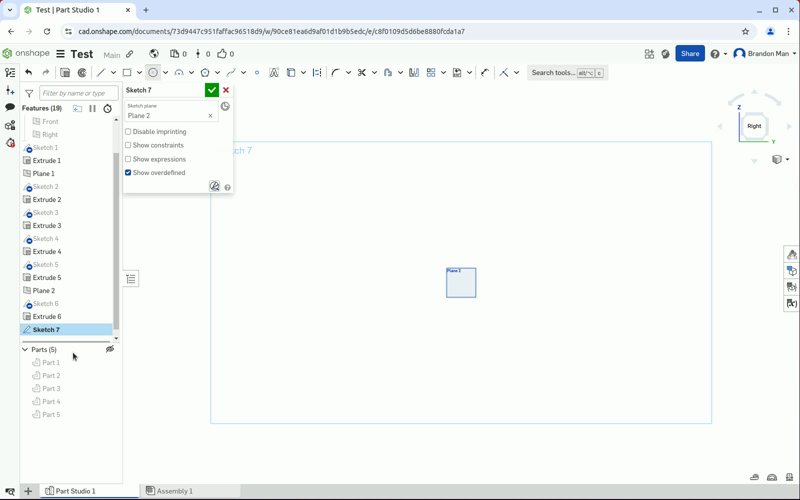
mouse_move(529, 294)
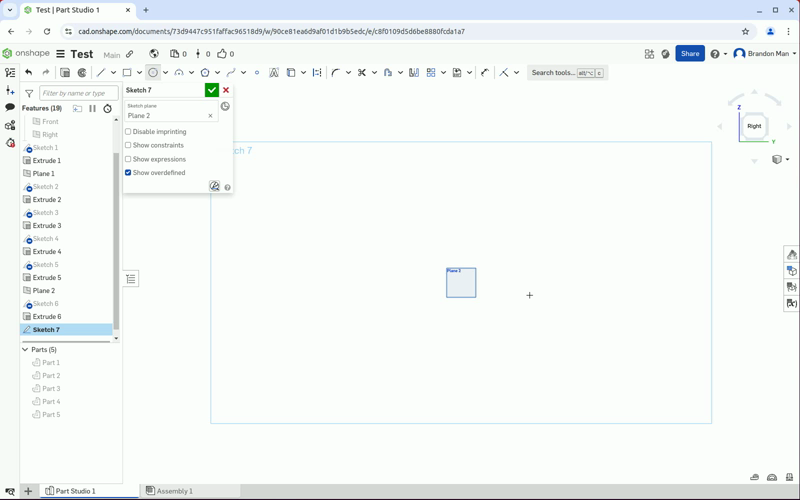
click(529, 294)
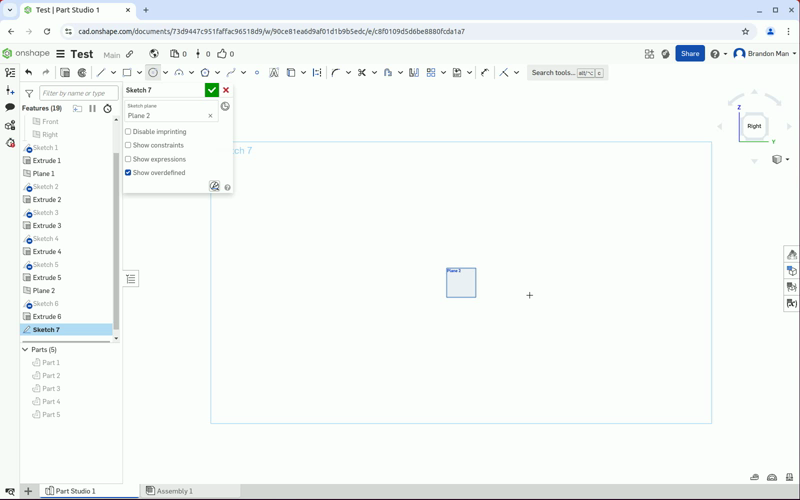
key_up(shift)
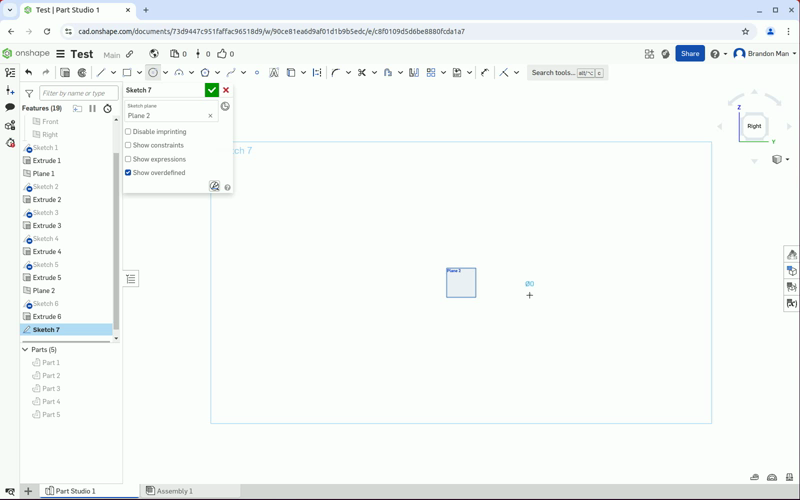
mouse_move(547, 294)
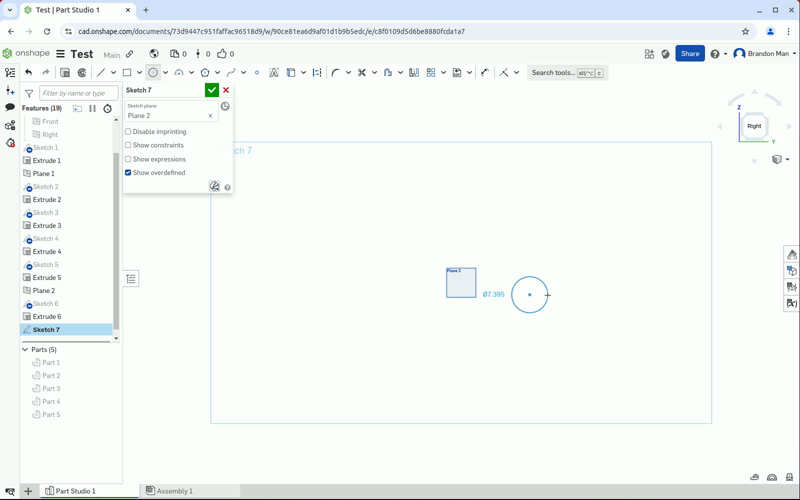
click(547, 294)
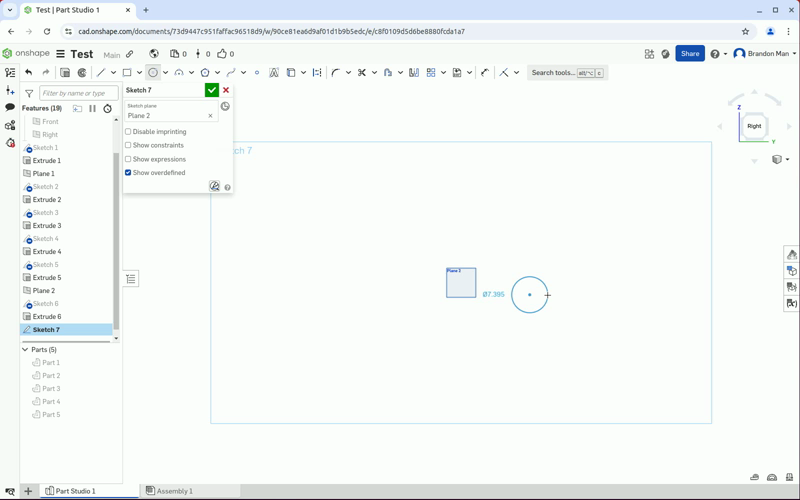
key(esc)
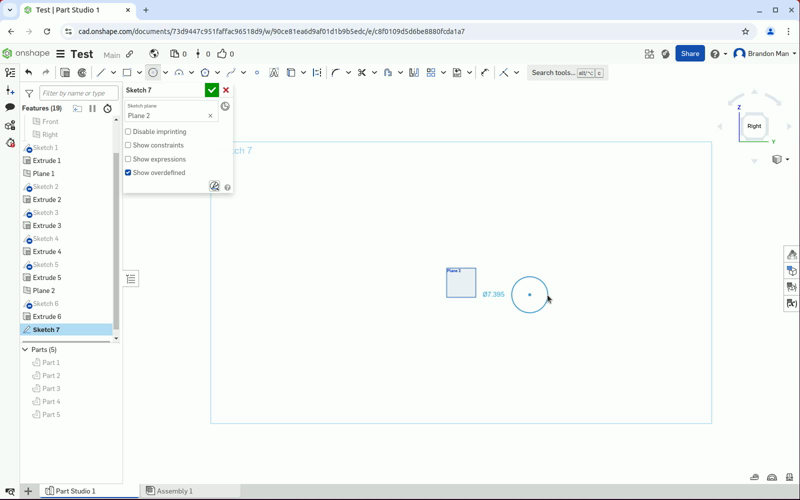
mouse_move(539, 286)
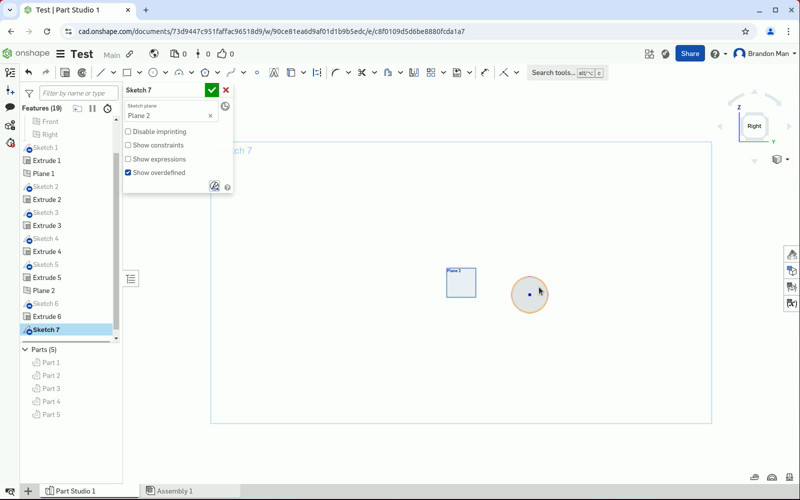
scroll(6)
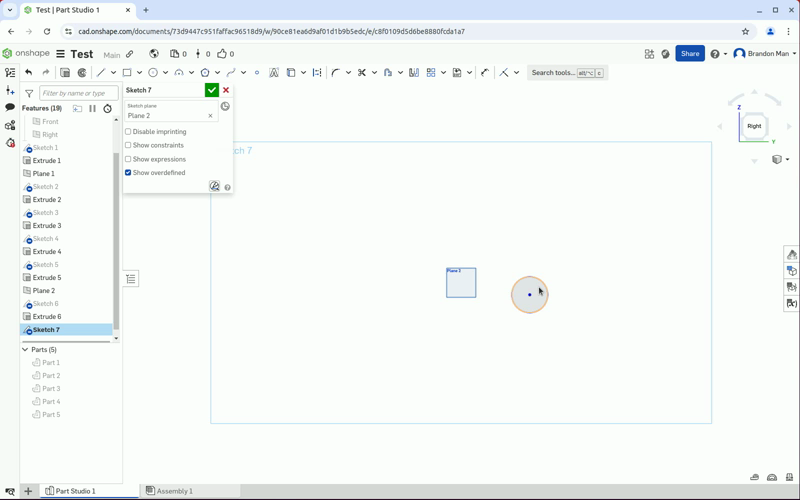
scroll(6)
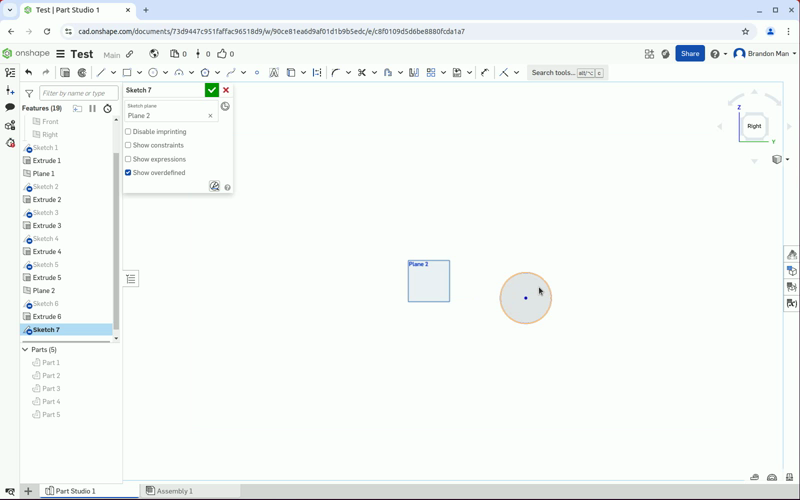
scroll(6)
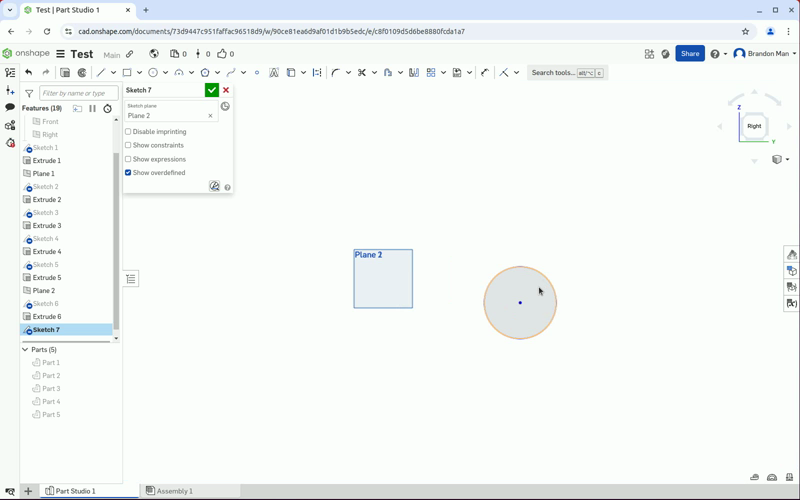
scroll(6)
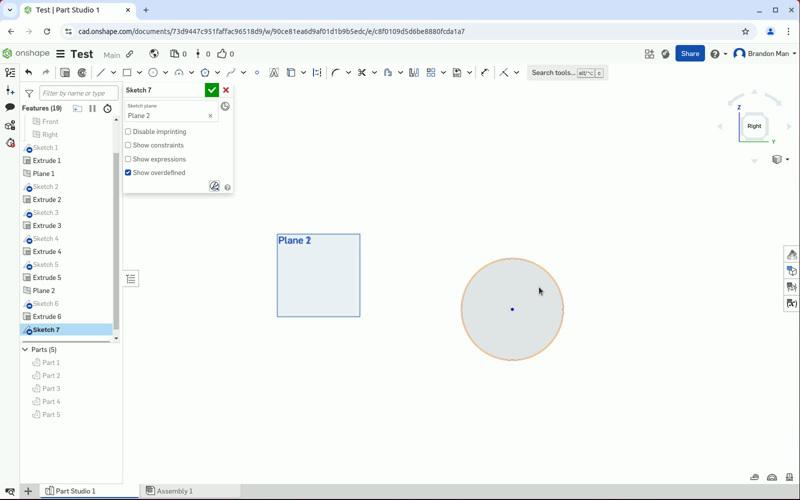
scroll(6)
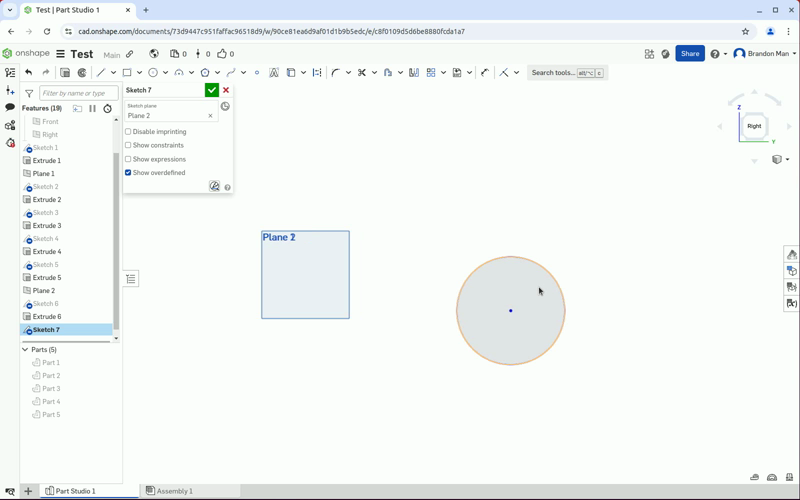
scroll(6)
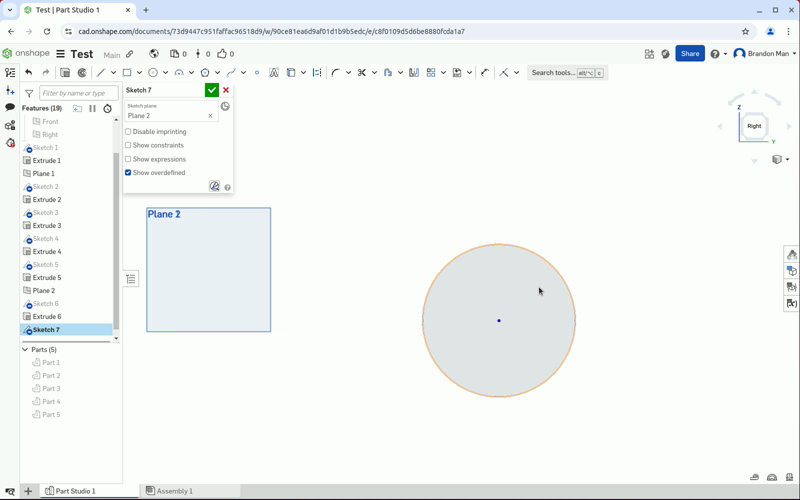
scroll(6)
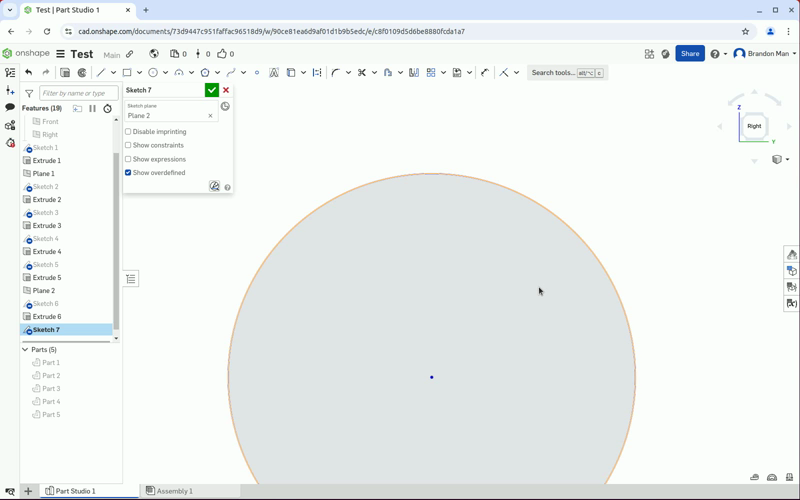
click(539, 286)
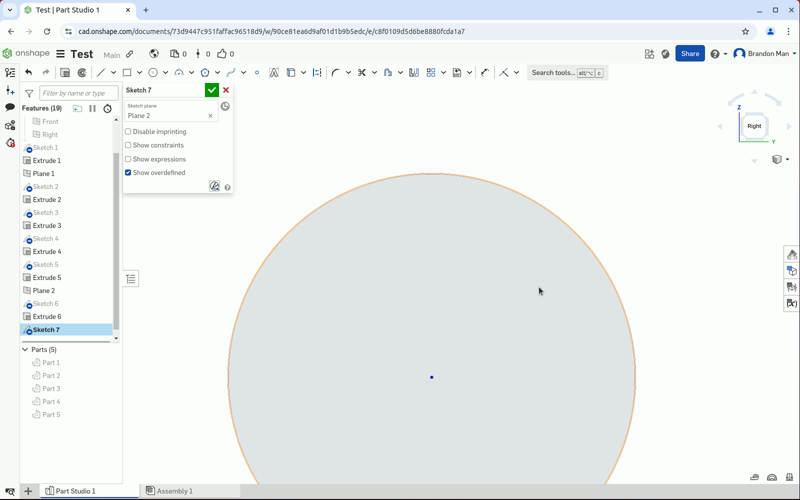
scroll(-6)
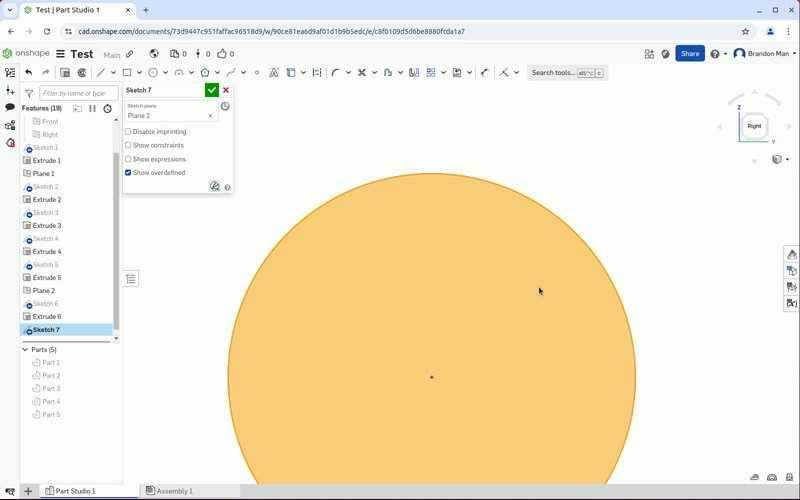
scroll(-6)
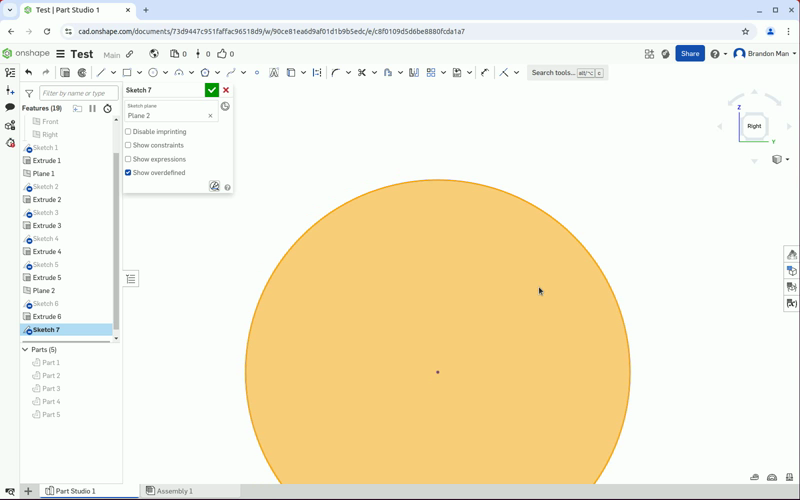
scroll(-6)
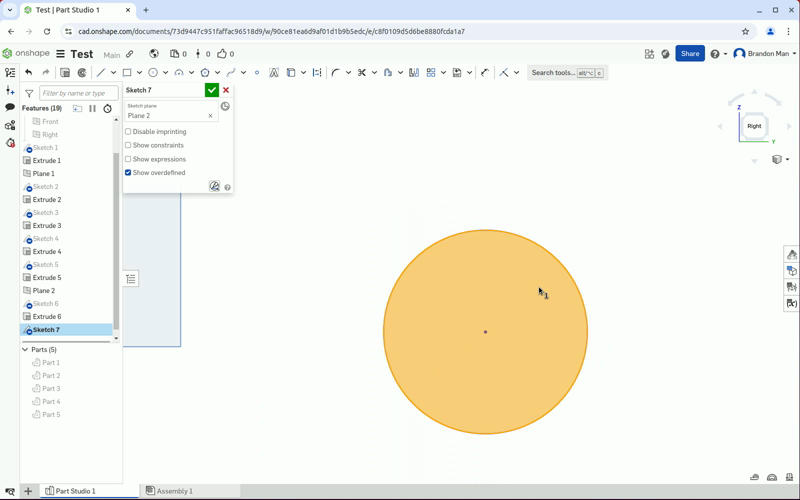
scroll(-6)
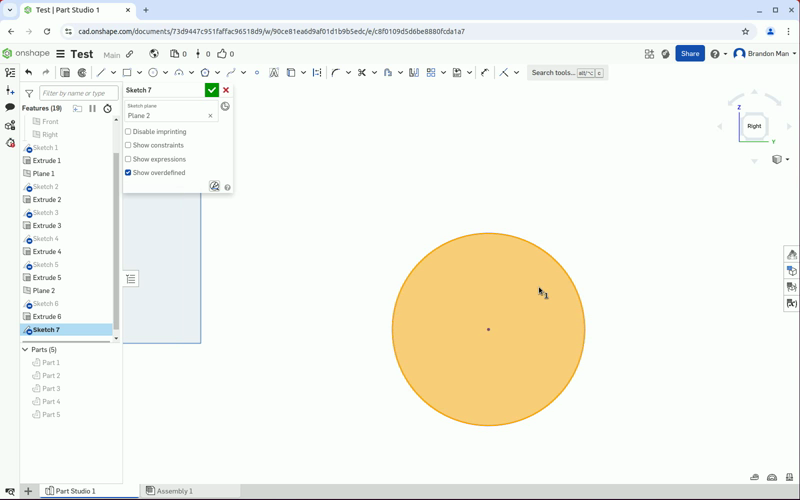
scroll(-6)
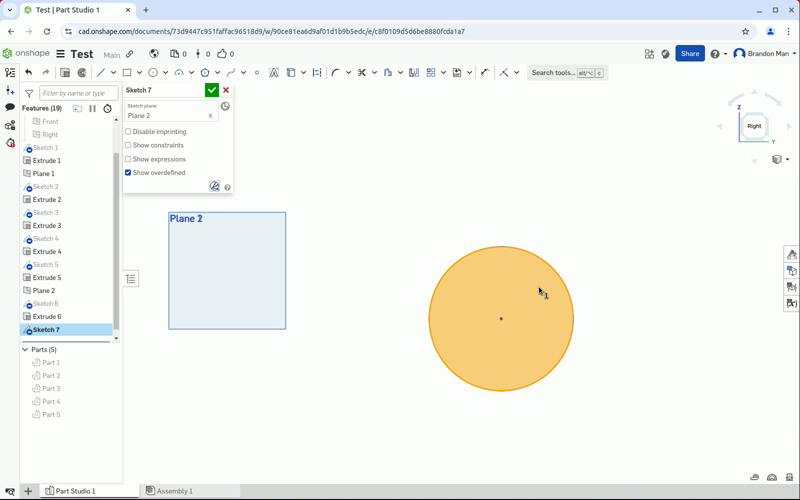
scroll(-6)
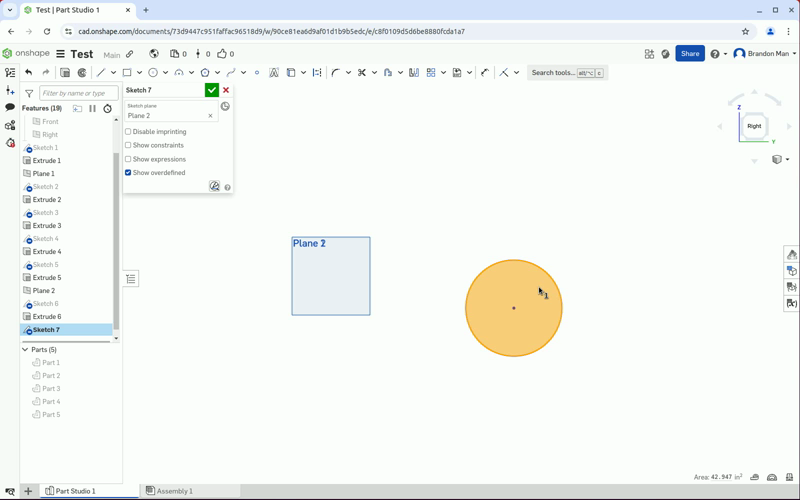
scroll(-6)
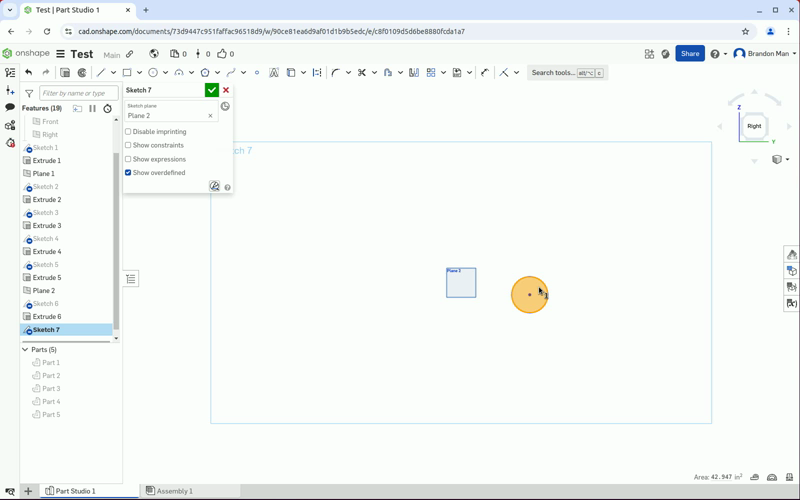
mouse_move(73, 352)
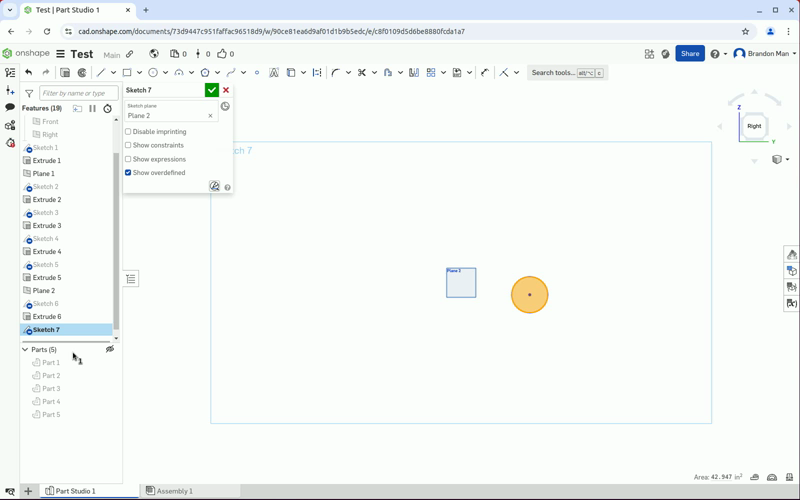
key(shift+y)
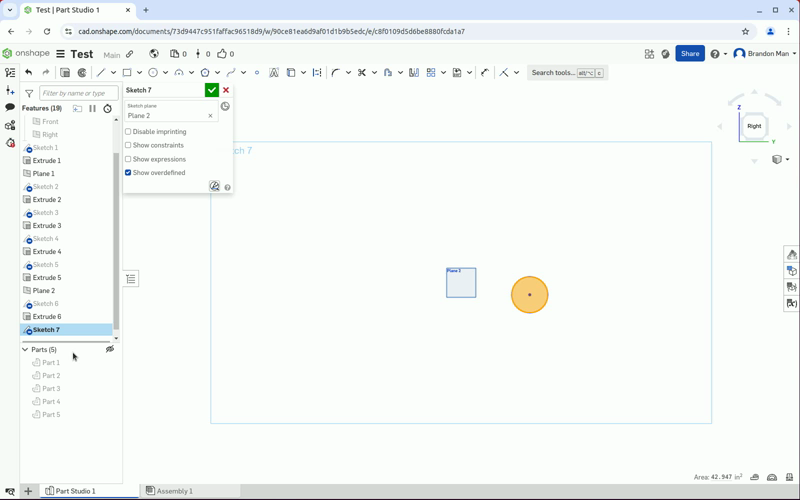
key(shift+e)
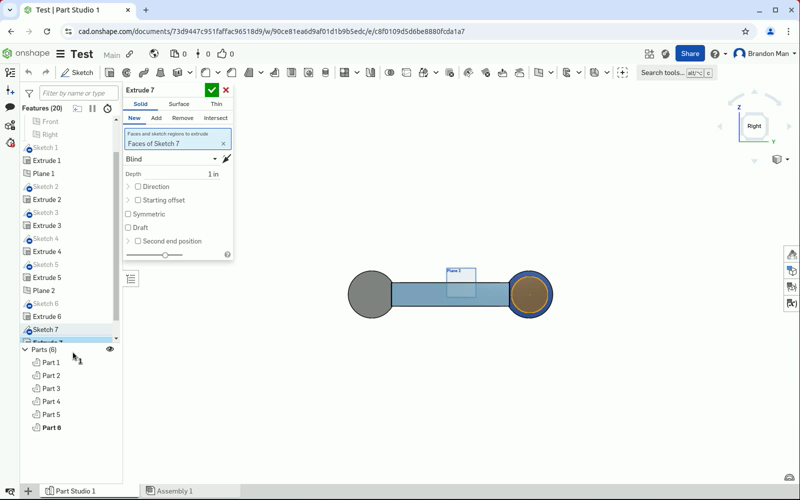
mouse_move(143, 106)
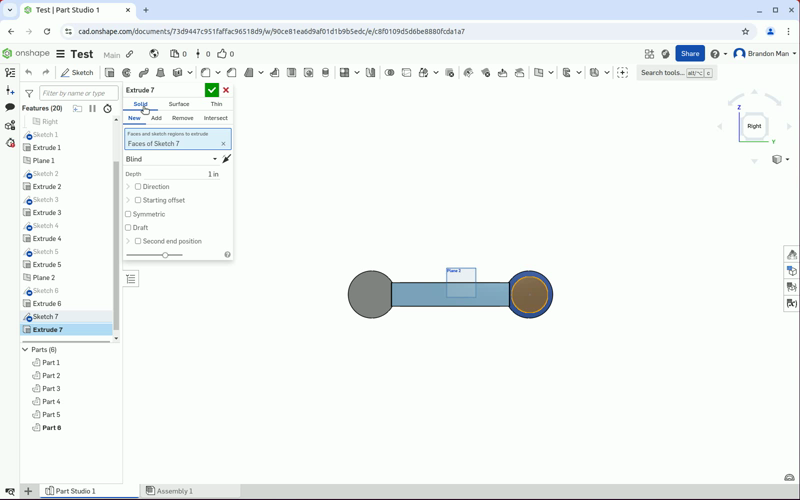
click(143, 106)
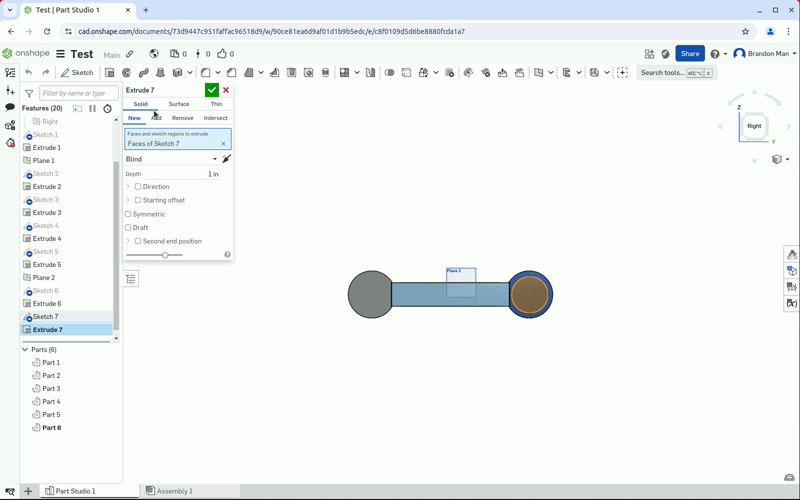
mouse_move(186, 120)
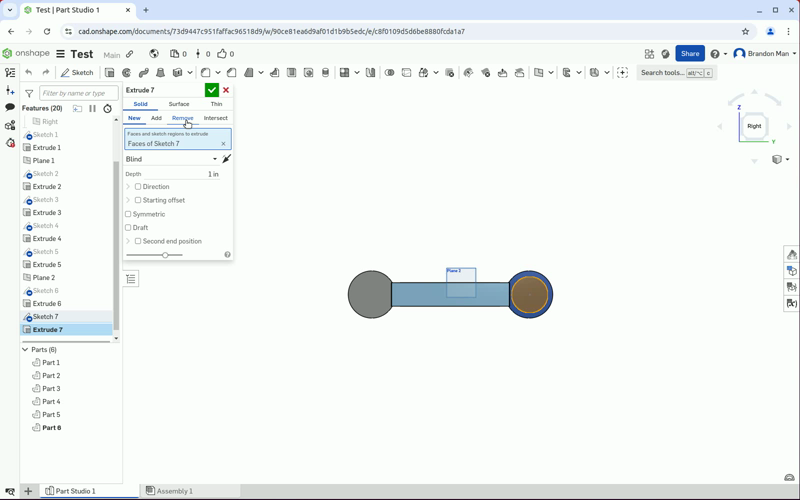
click(186, 120)
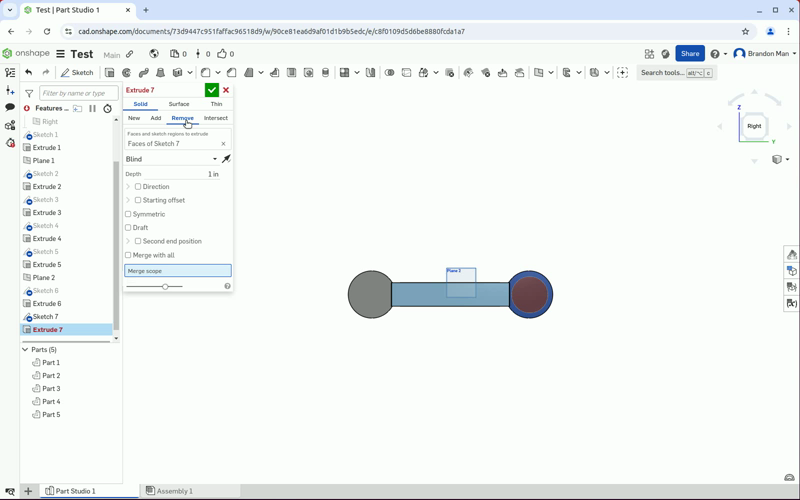
key(tab, 4)
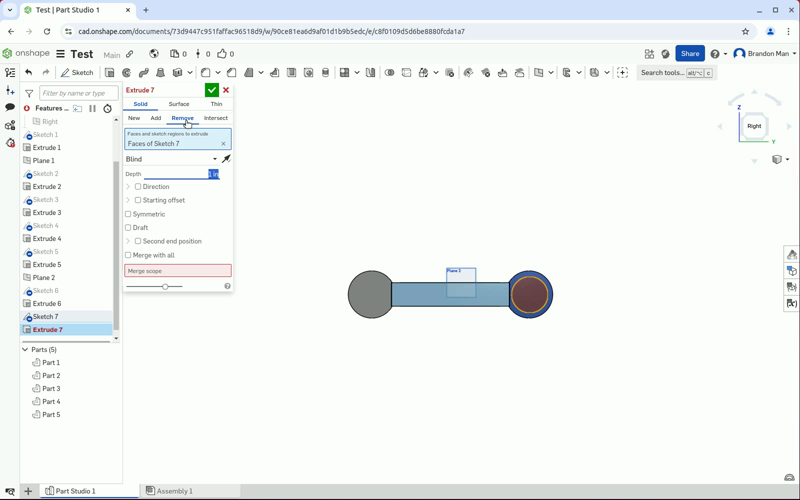
text(19.257)
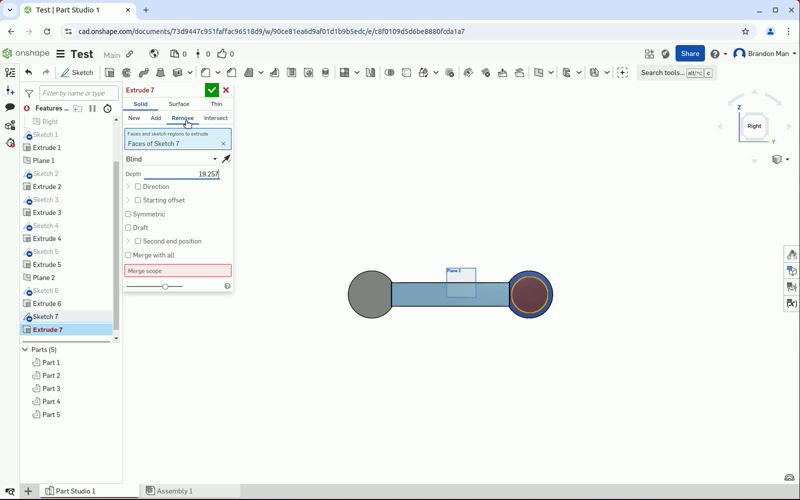
key(tab, 6)
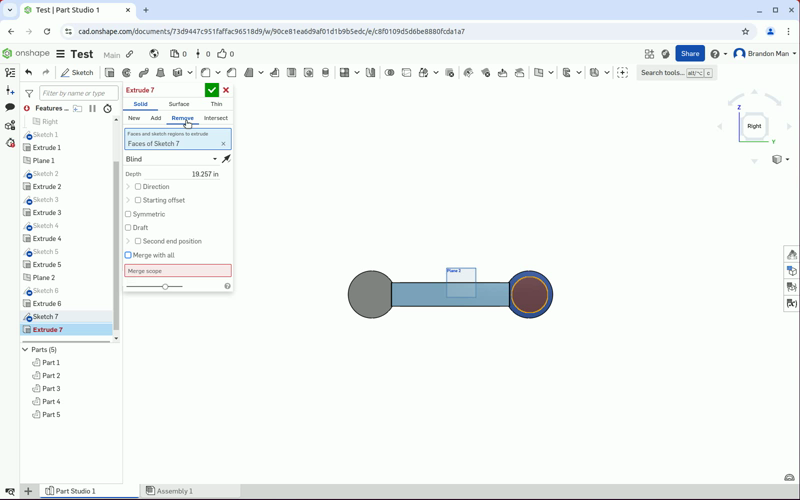
key(space)
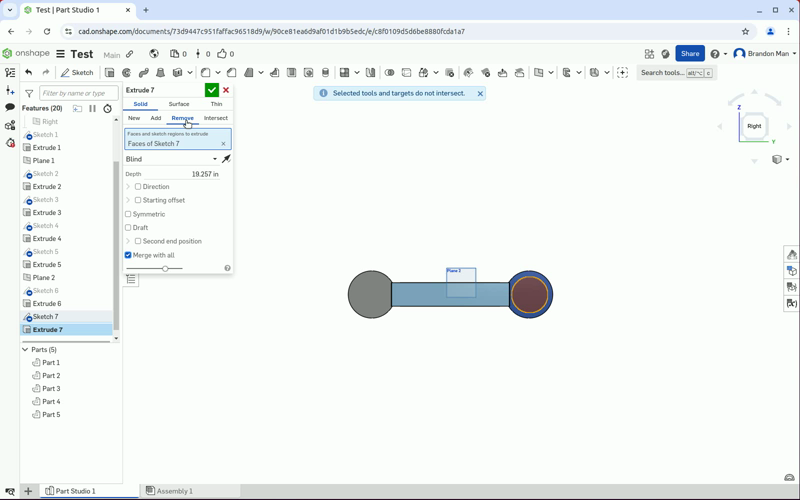
key(enter)
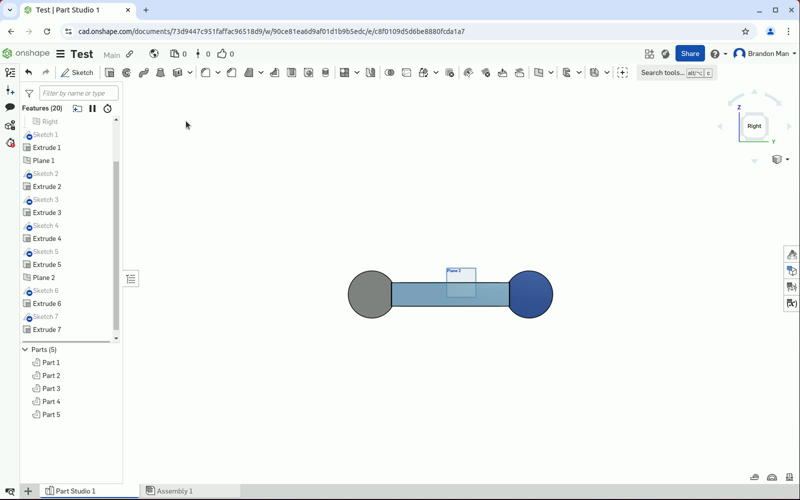
key(shift+h)
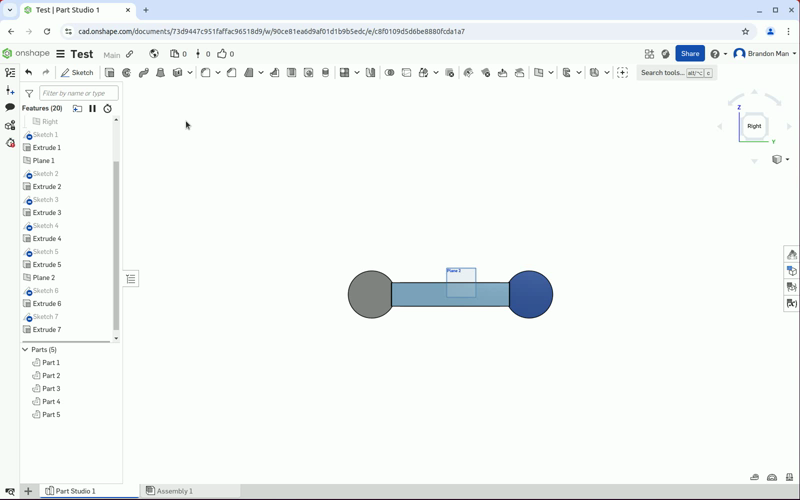
key(shift+h)
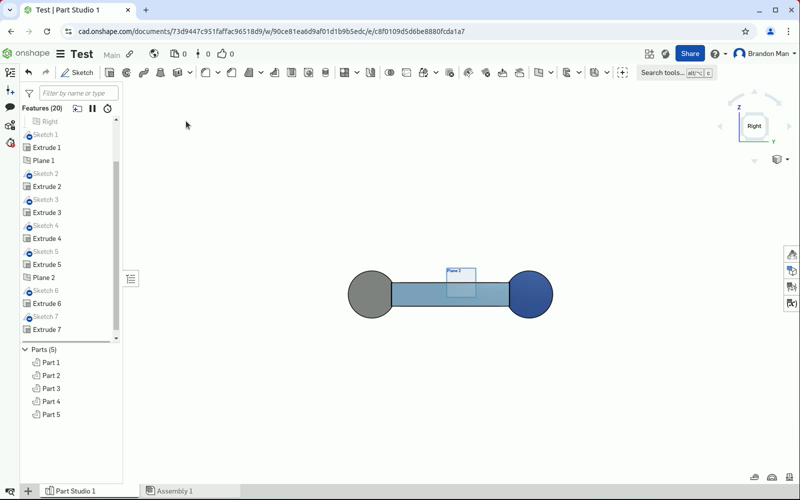
key(shift+7)
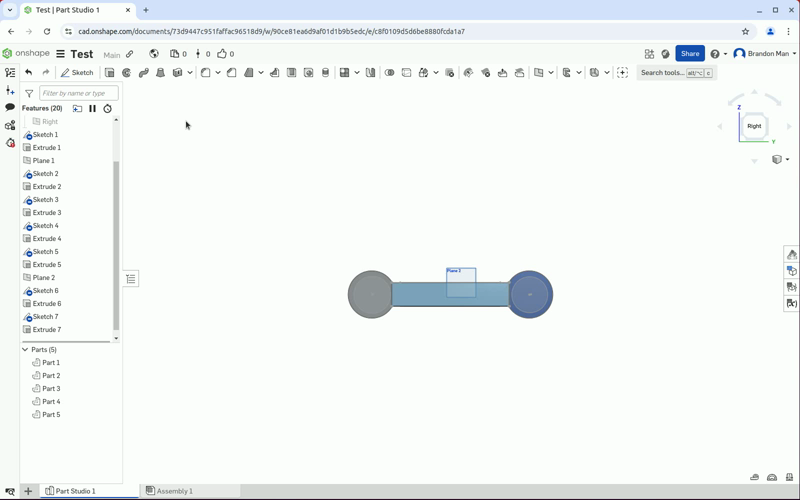
key(right, 2)
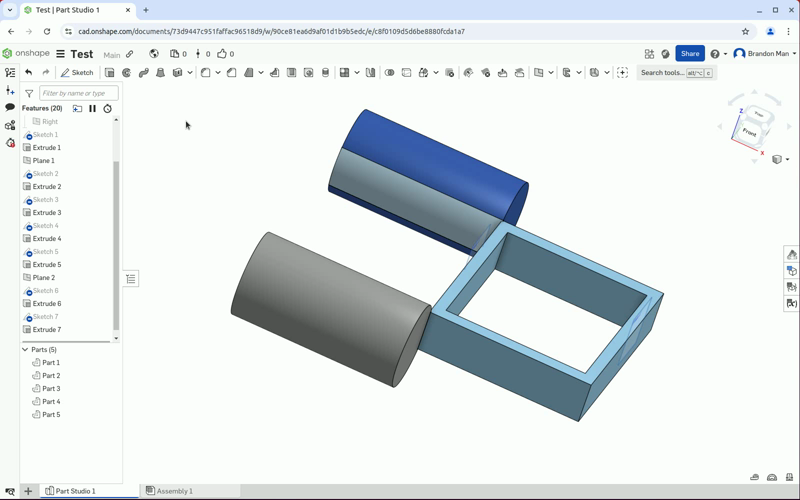
key(down, 2)
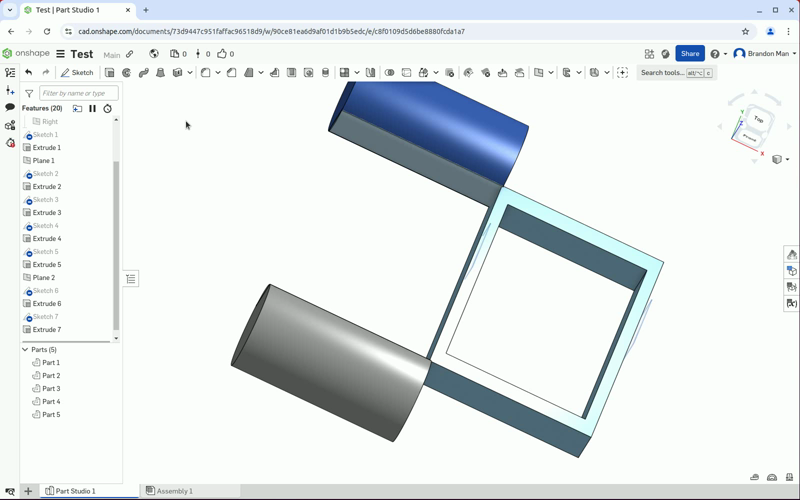
key(up, 2)
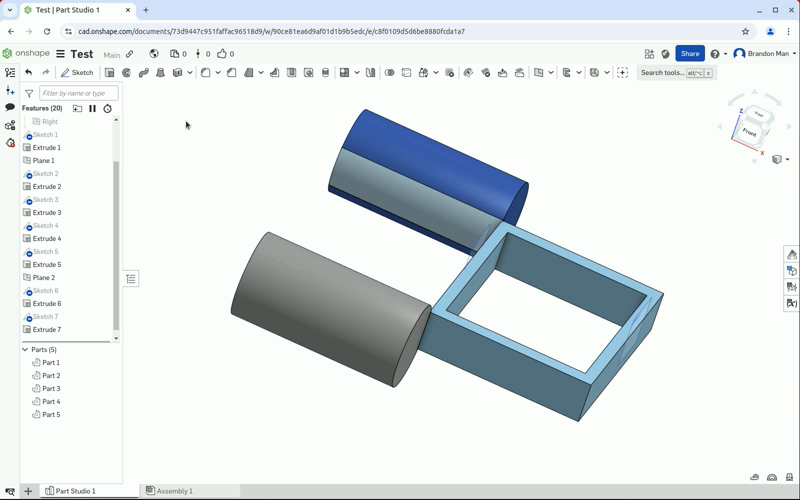
key(left, 2)
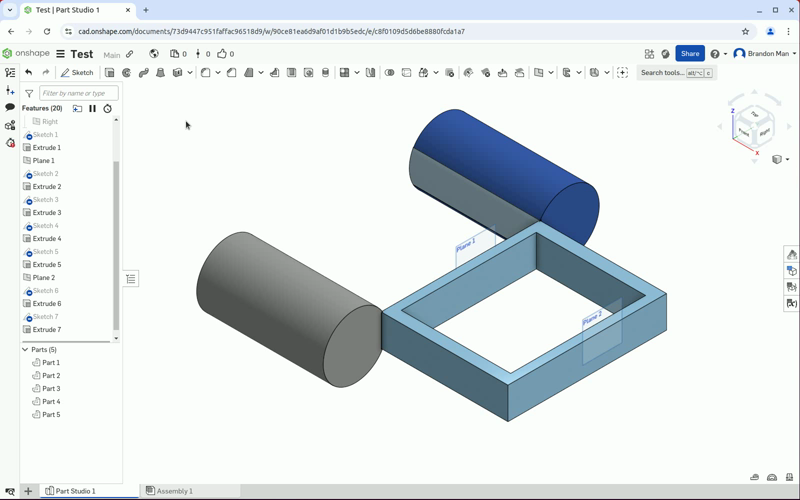
mouse_move(69, 137)
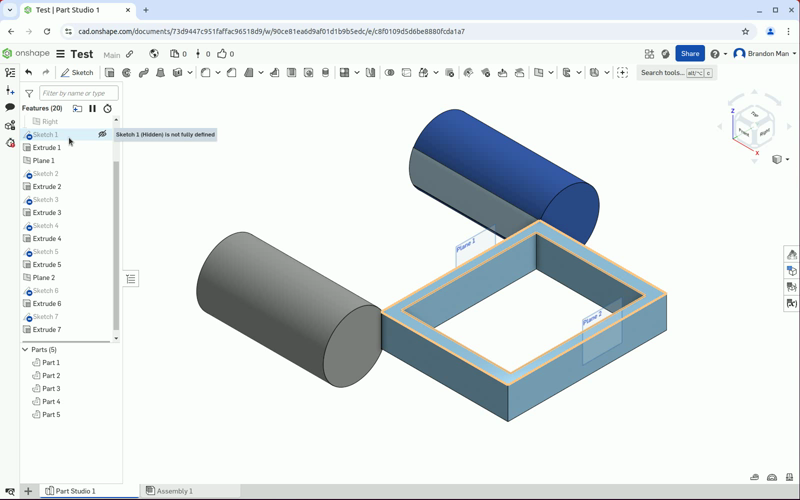
click(69, 137)